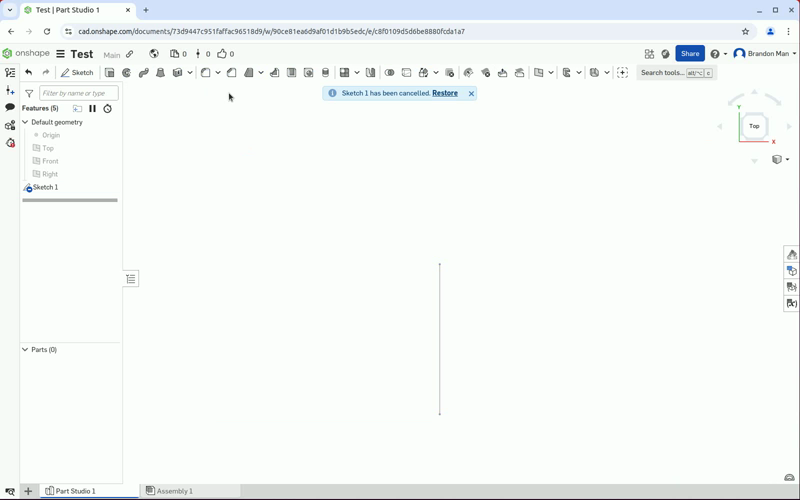
key(shift+h)
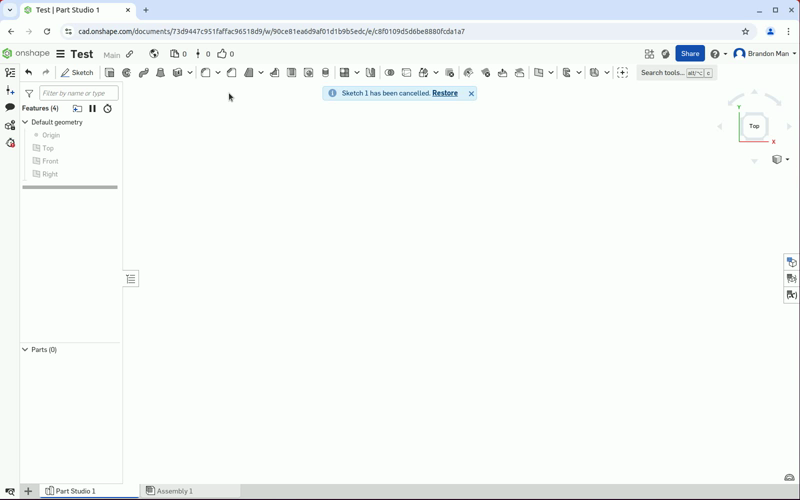
mouse_move(73, 352)
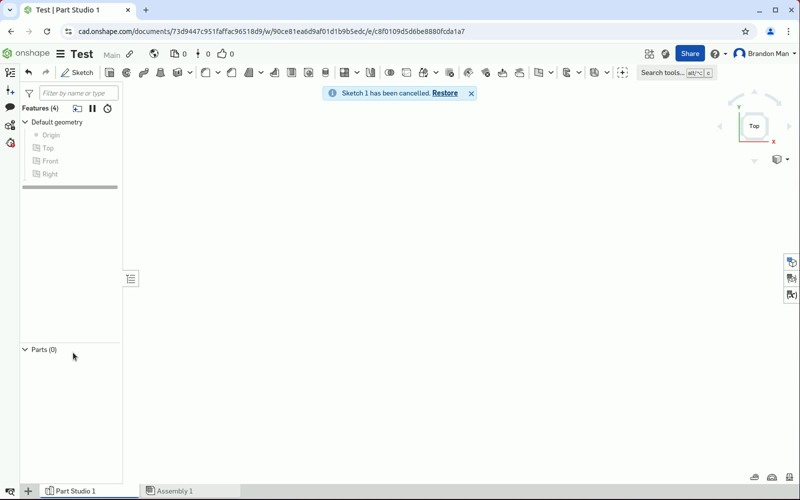
key(y)
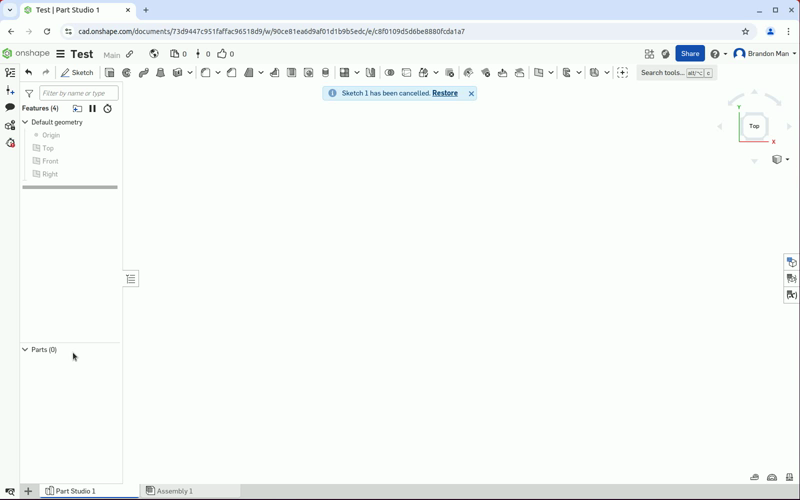
key(shift+p)
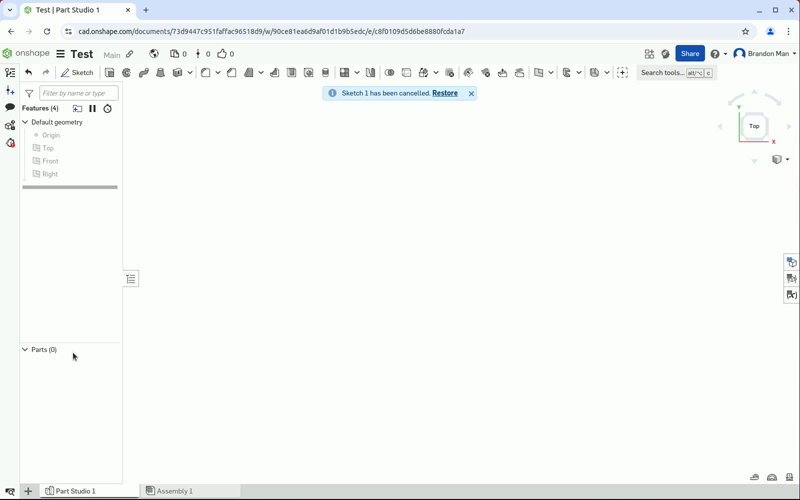
key(space)
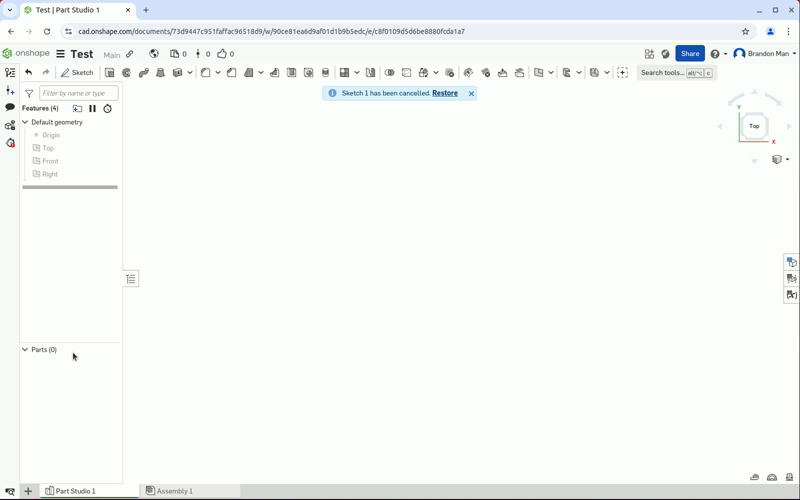
key_down(shift)
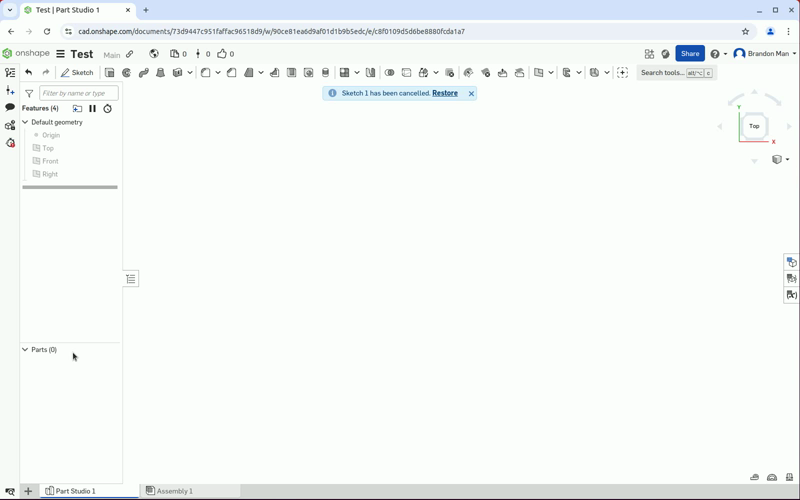
key(up)
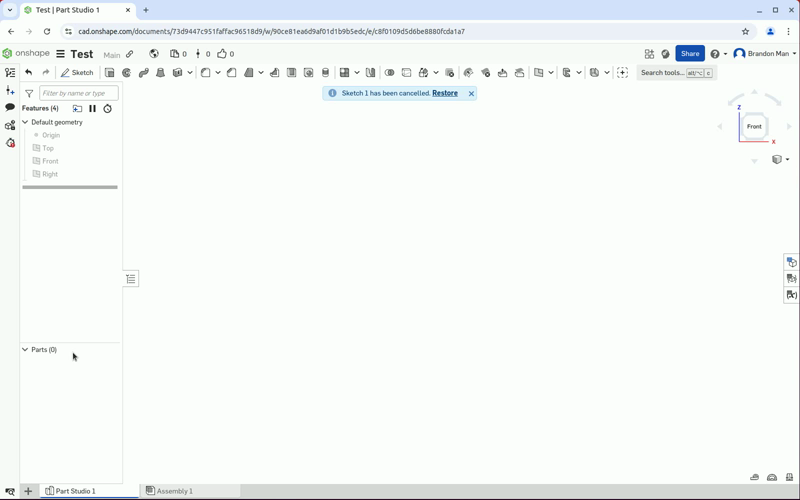
key_up(shift)
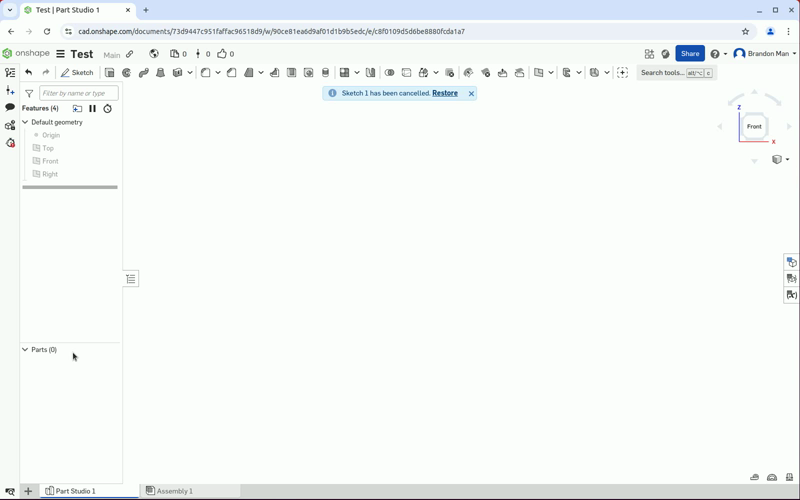
mouse_move(73, 352)
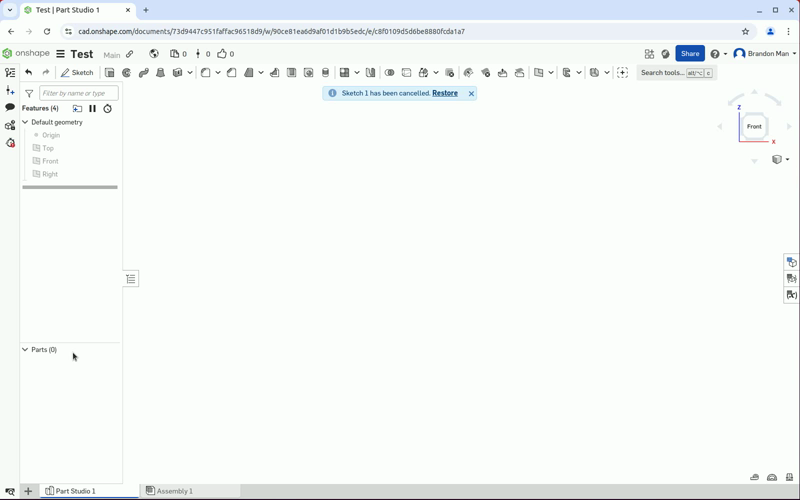
key(shift+y)
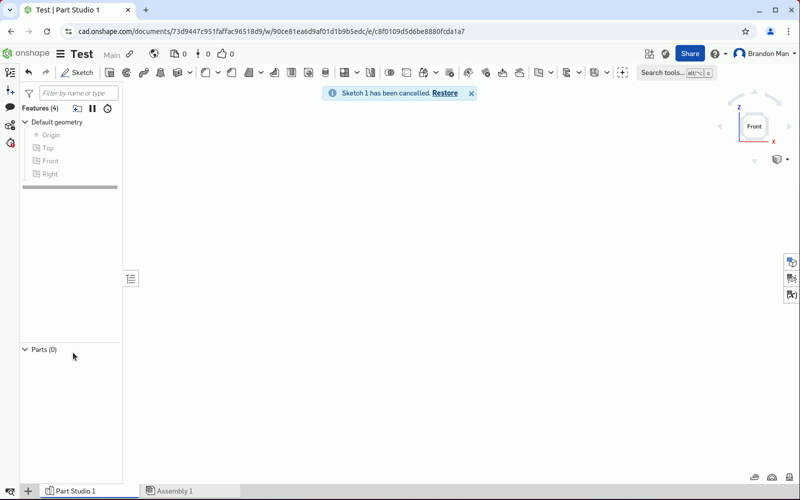
key(shift+s)
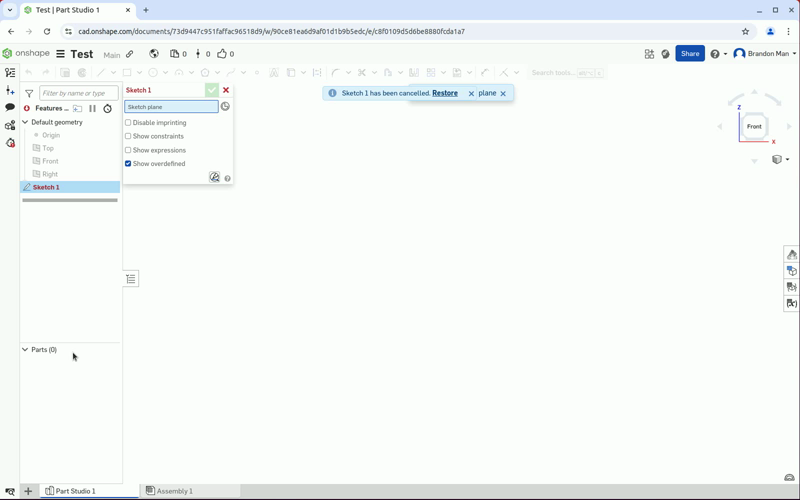
mouse_move(73, 163)
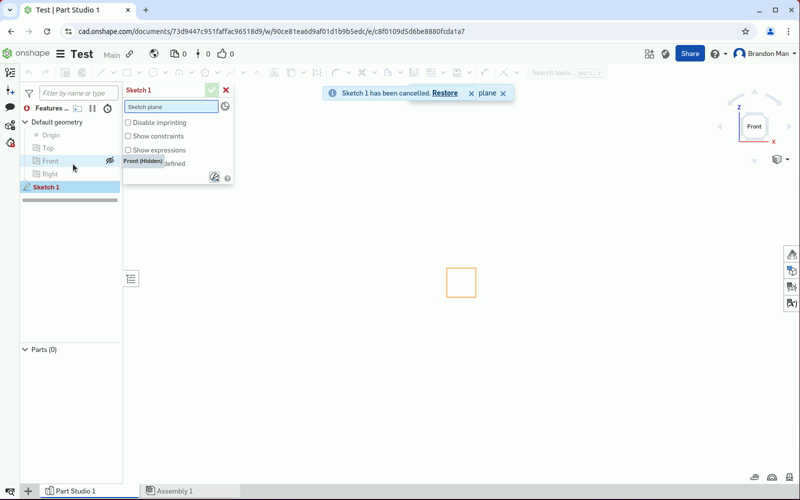
click(73, 163)
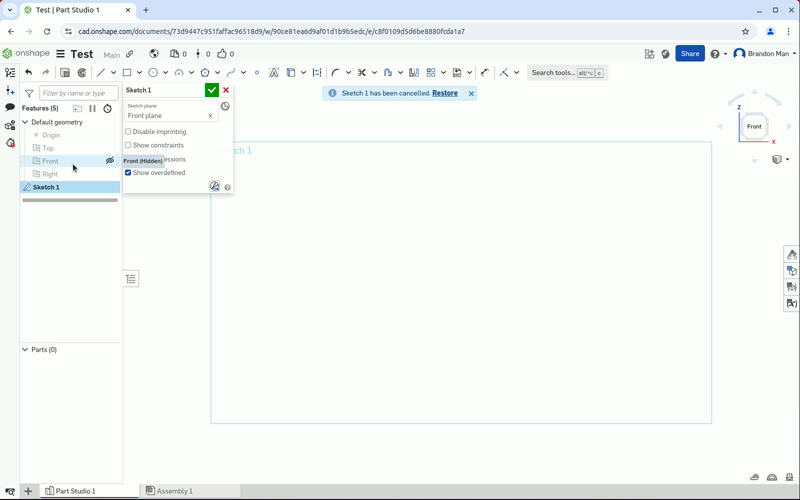
mouse_move(73, 352)
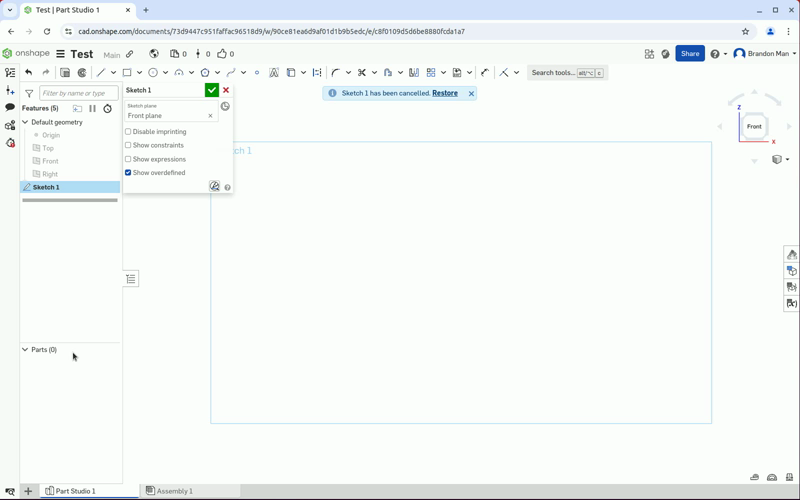
key(y)
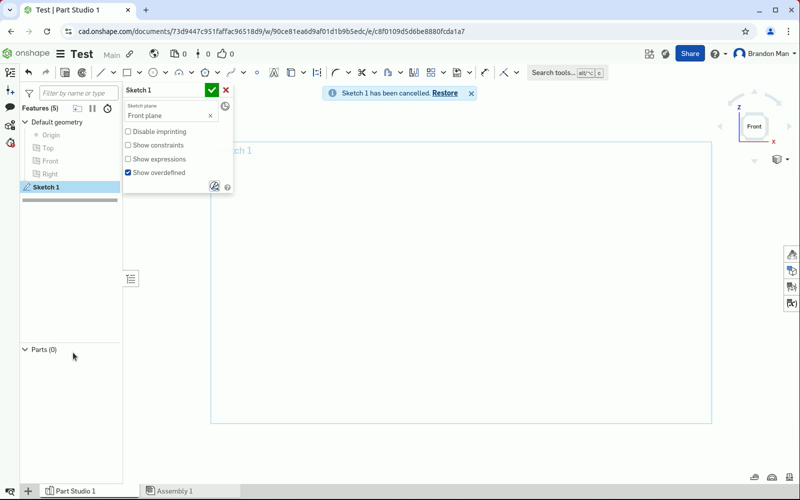
key(a)
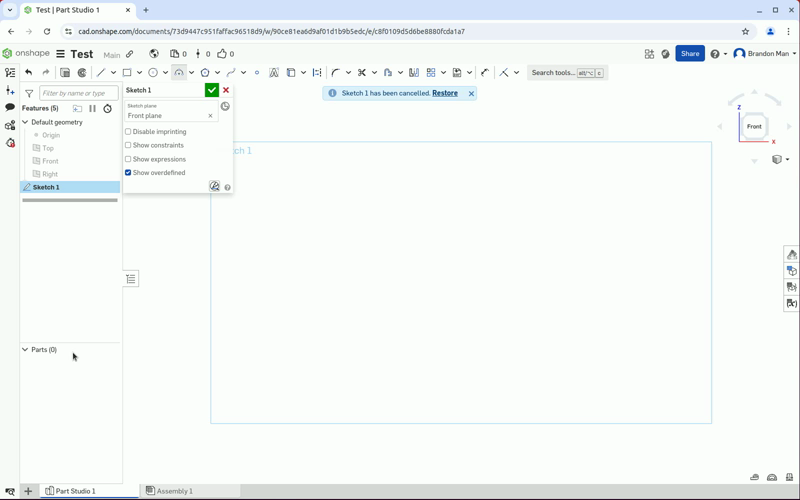
key_down(shift)
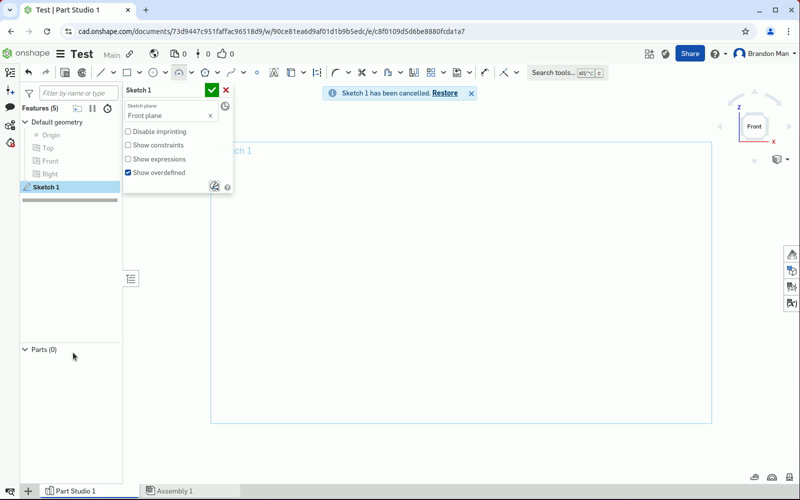
mouse_move(376, 286)
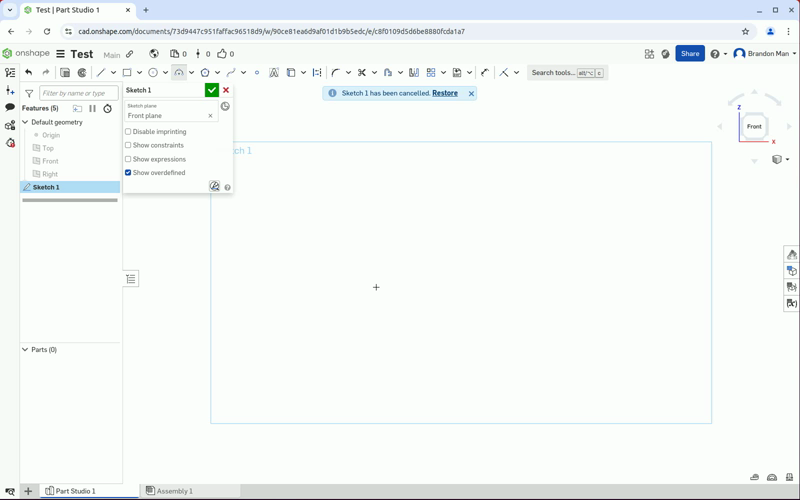
click(376, 286)
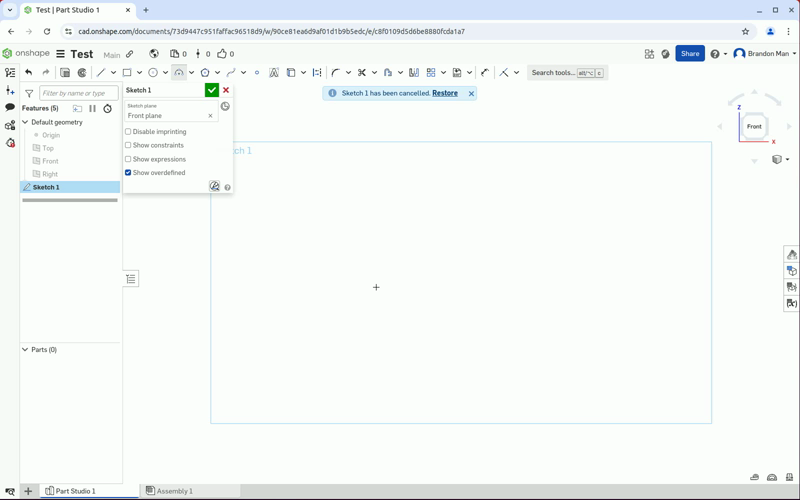
key_up(shift)
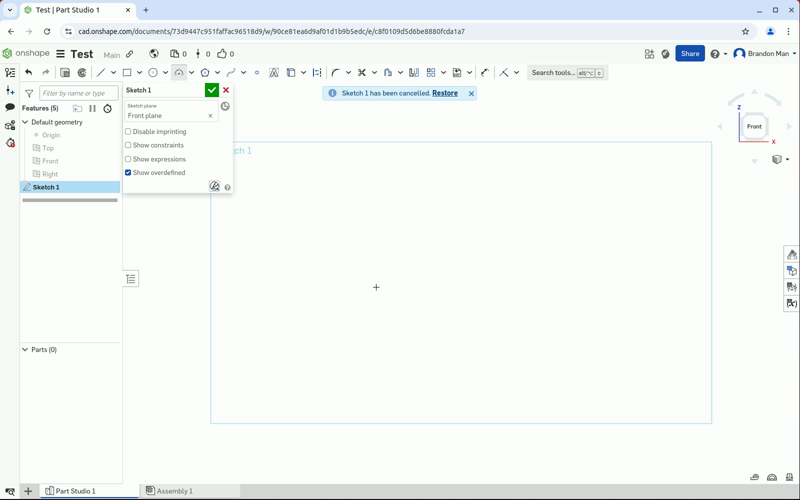
key_down(shift)
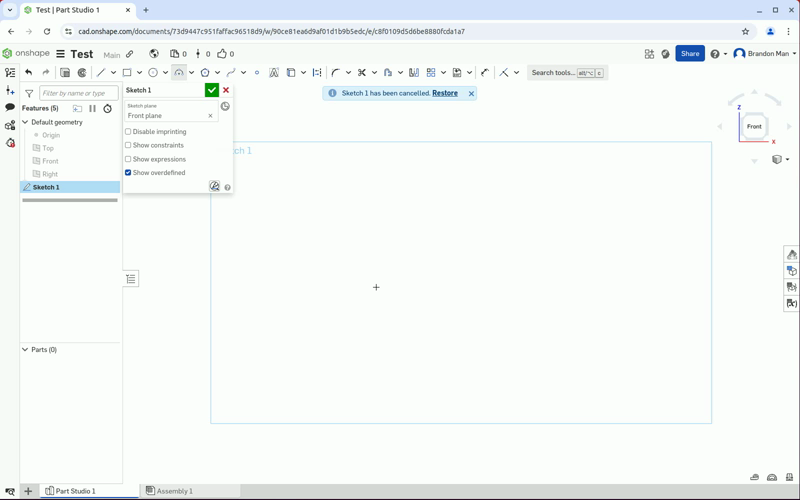
mouse_move(381, 291)
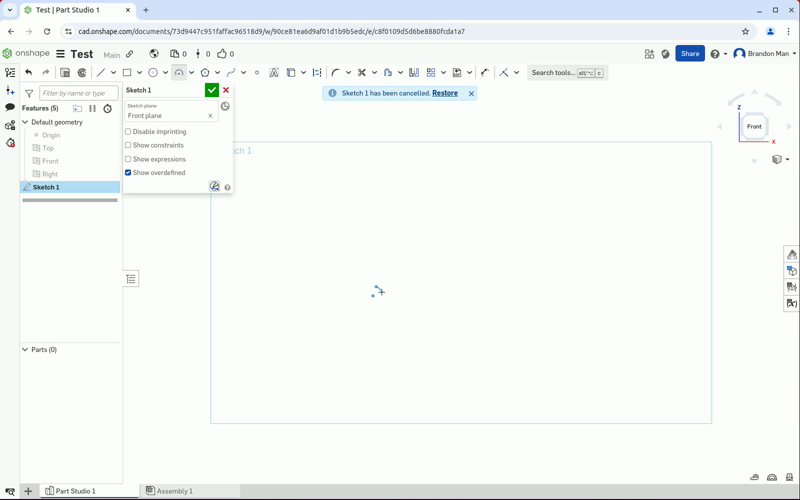
scroll(6)
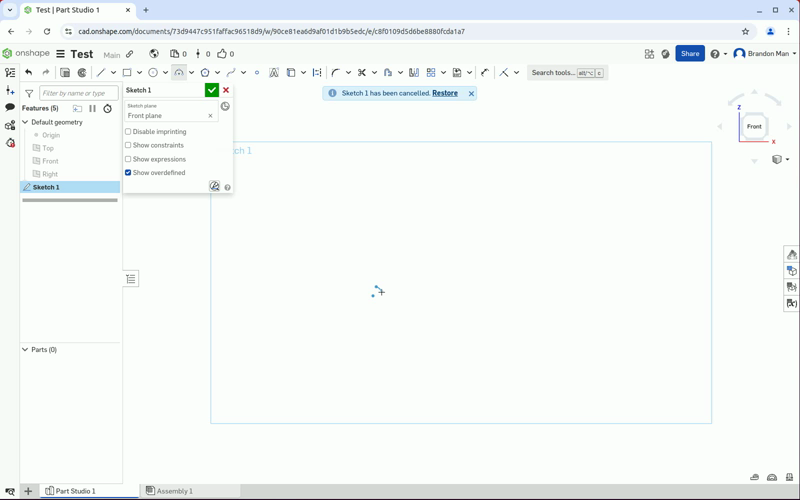
scroll(6)
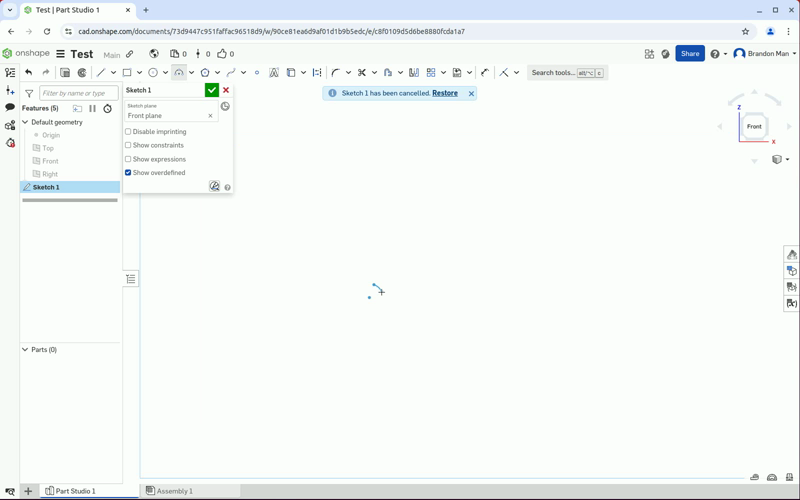
scroll(6)
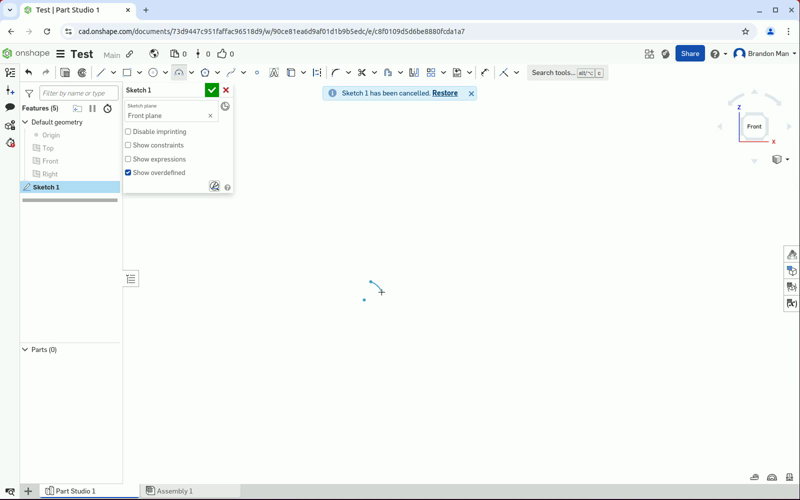
scroll(6)
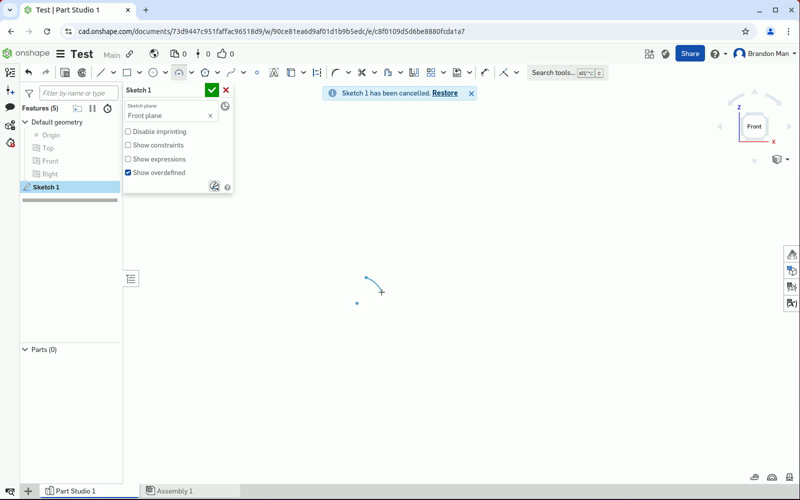
scroll(6)
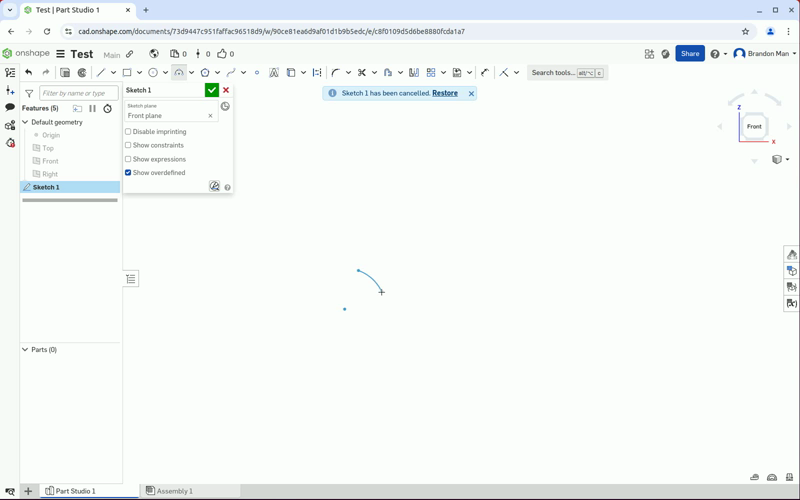
scroll(6)
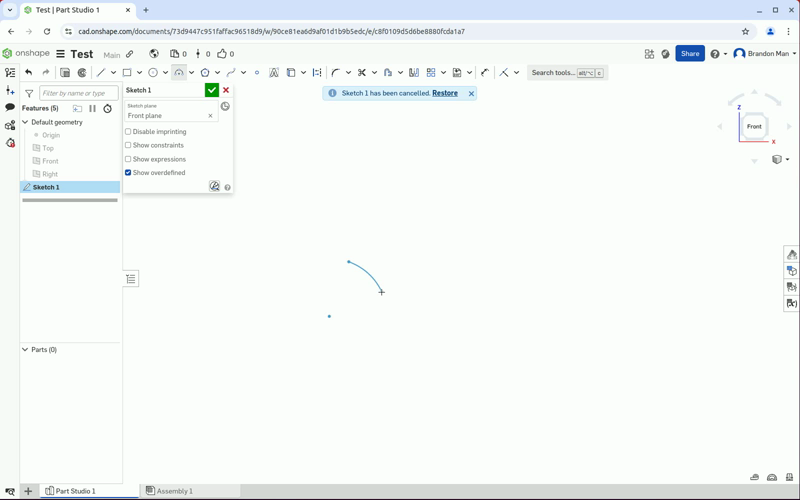
scroll(6)
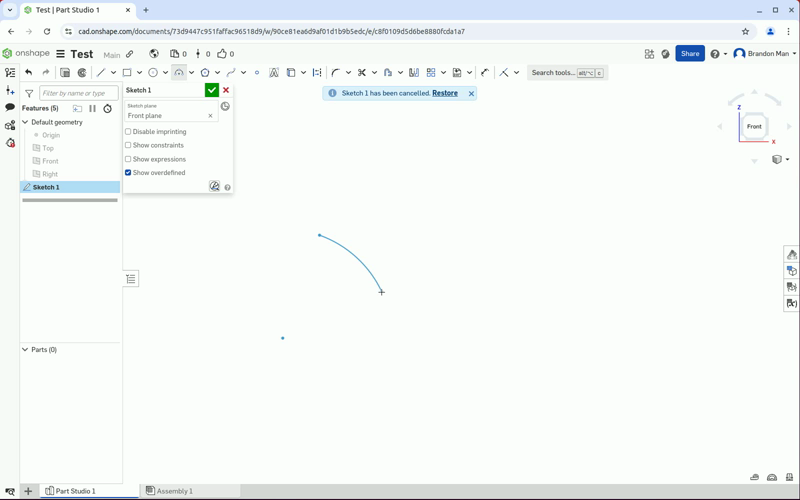
click(381, 291)
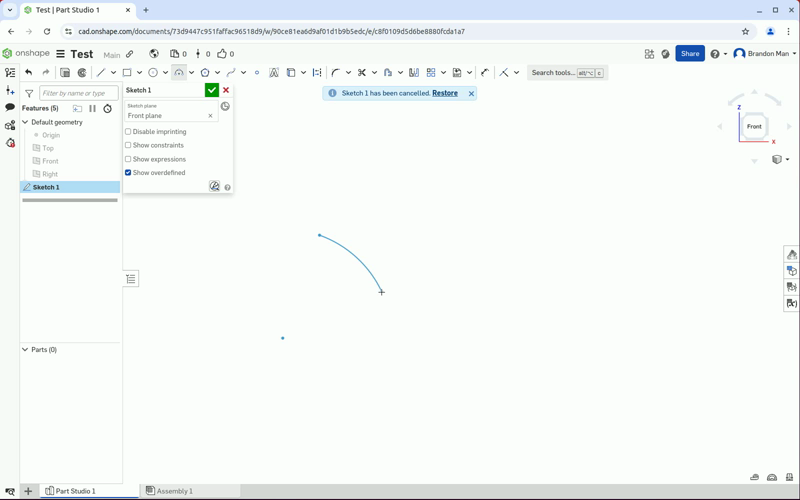
scroll(-6)
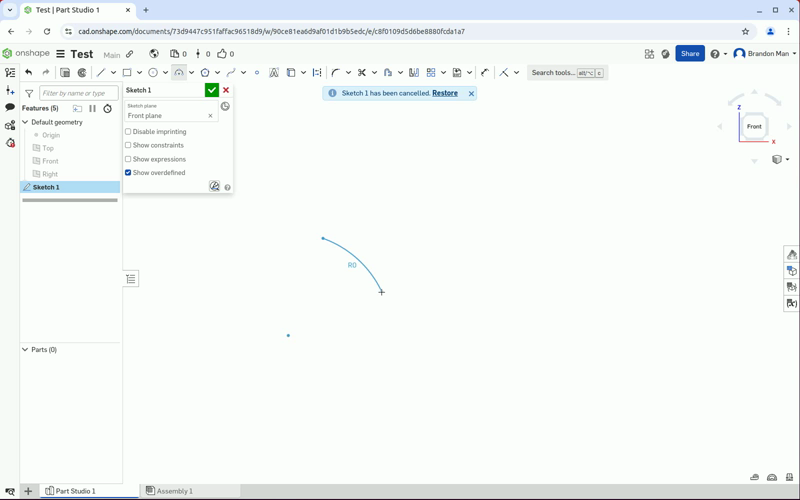
scroll(-6)
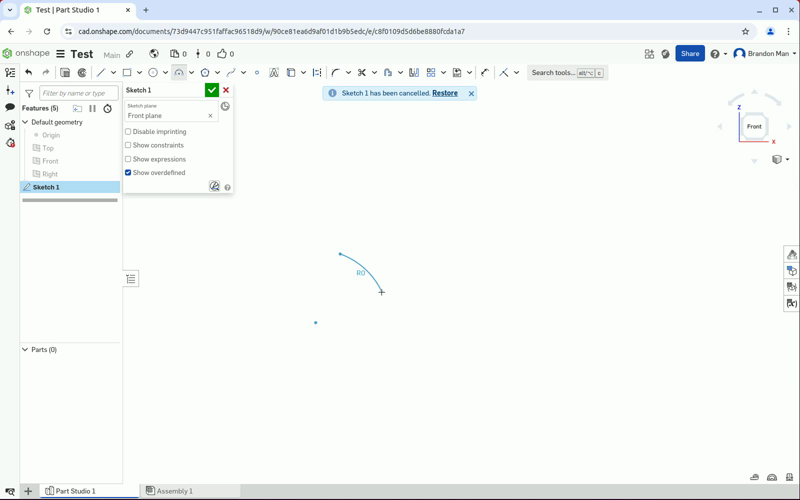
scroll(-6)
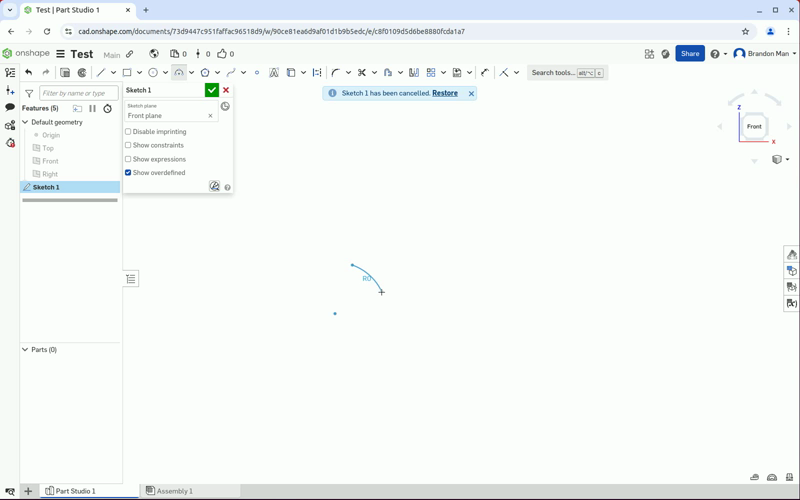
scroll(-6)
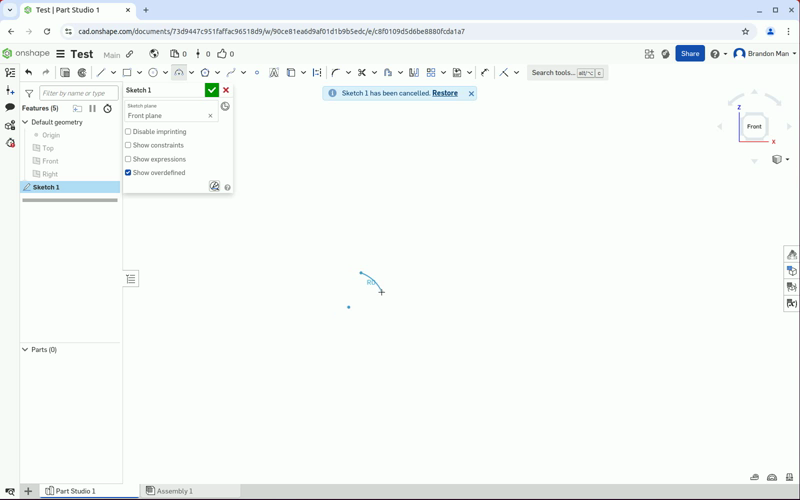
scroll(-6)
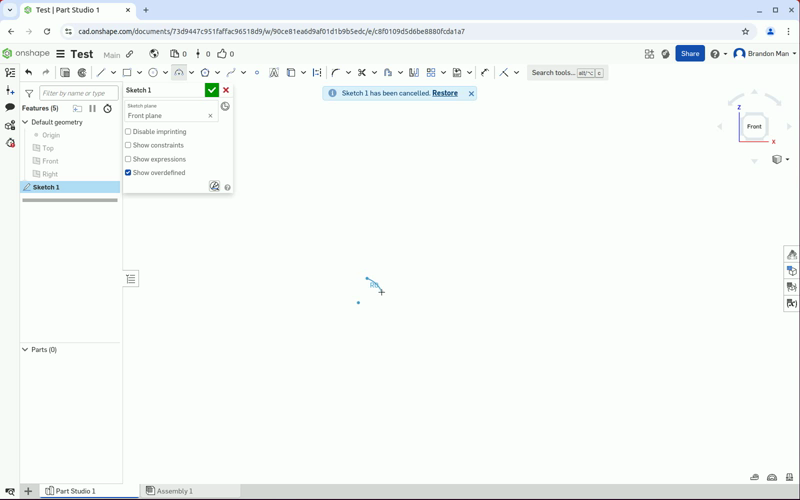
scroll(-6)
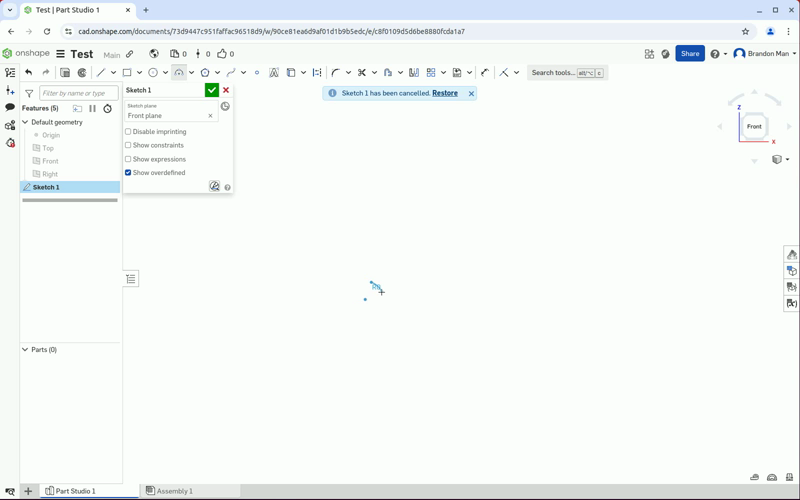
scroll(-6)
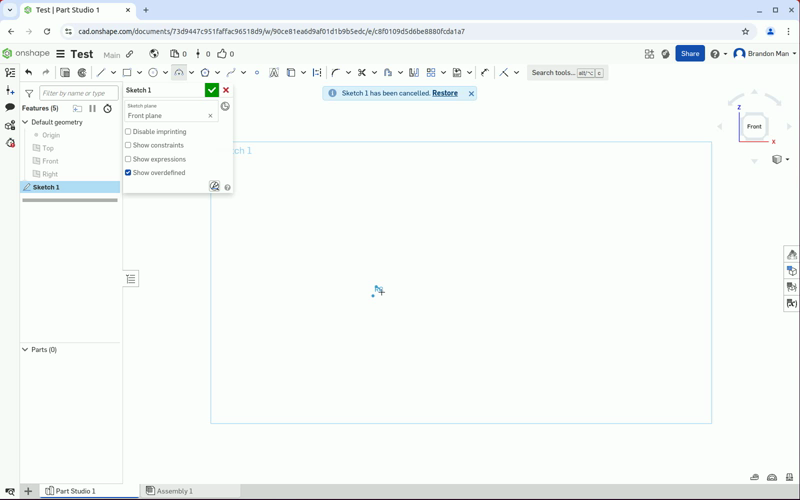
mouse_move(377, 290)
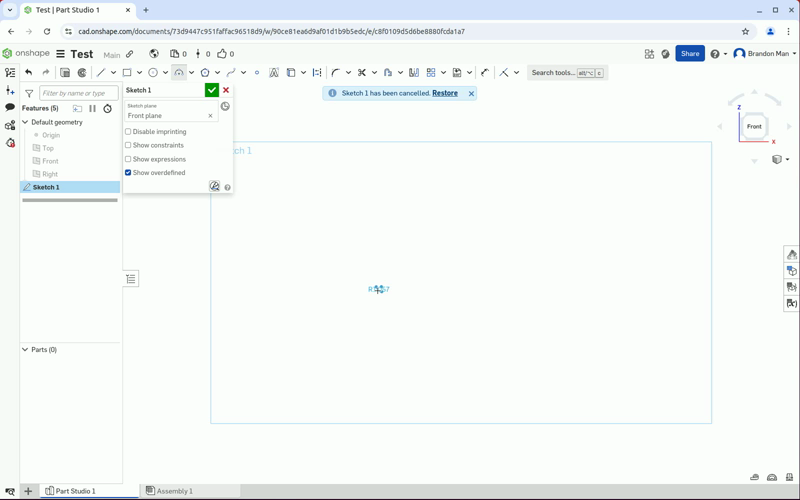
scroll(6)
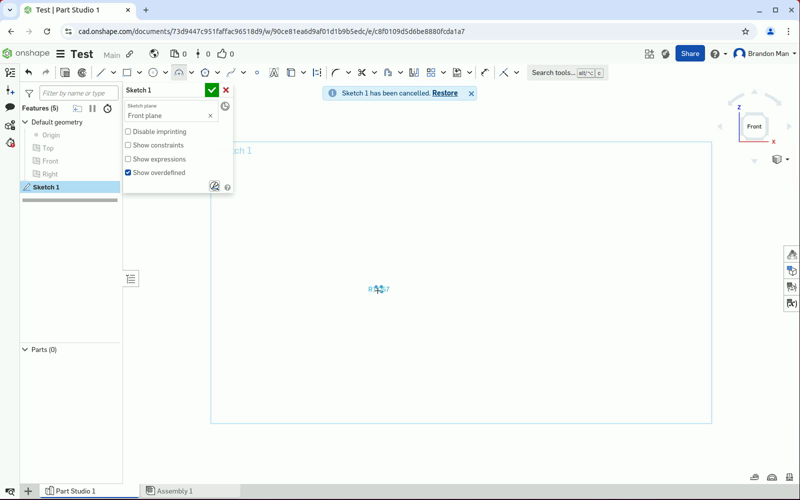
scroll(6)
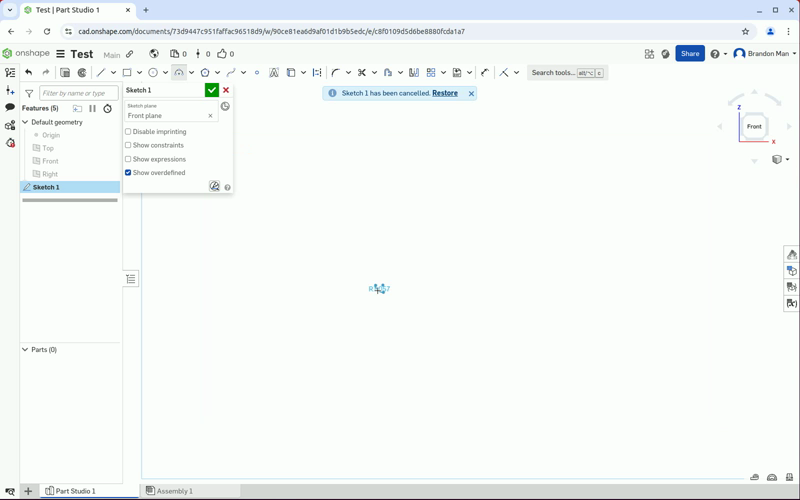
scroll(6)
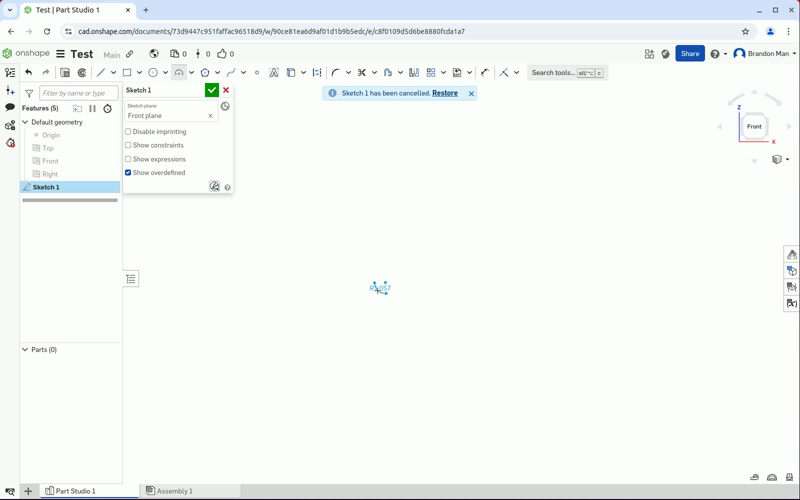
scroll(6)
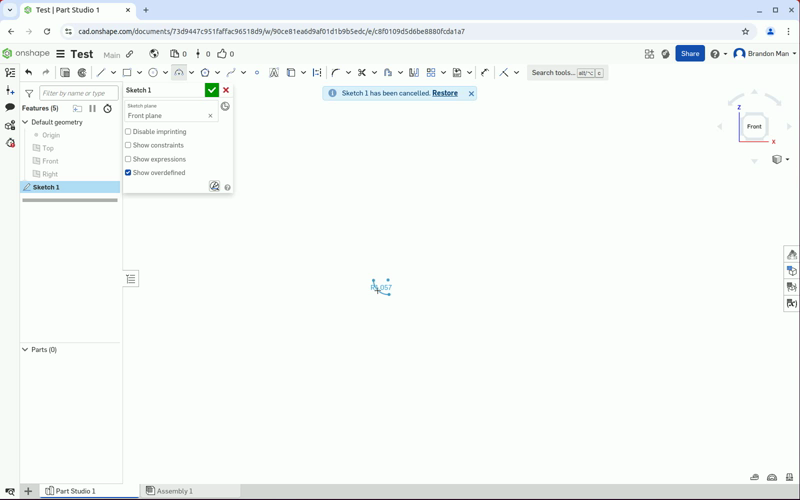
scroll(6)
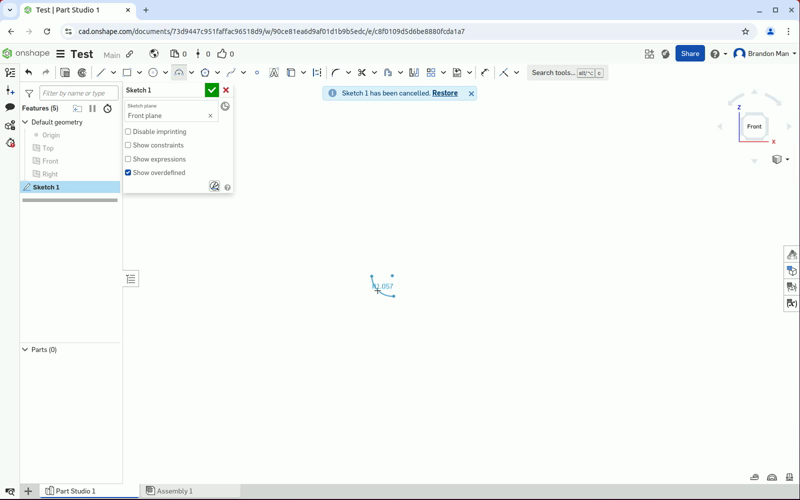
scroll(6)
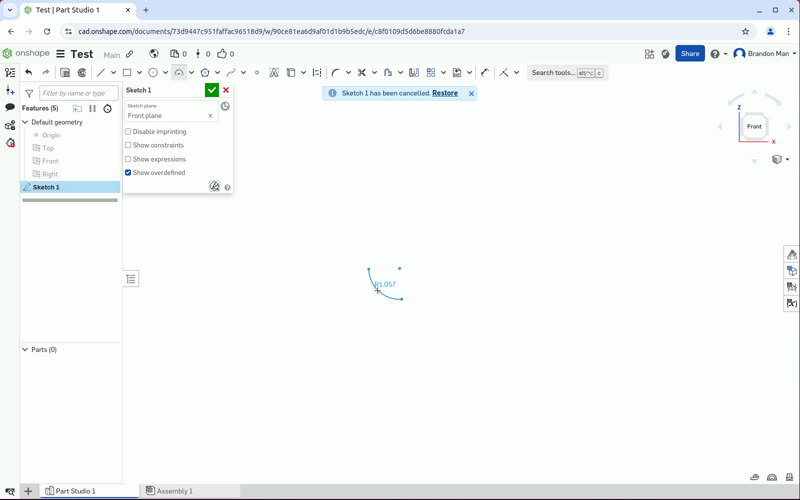
scroll(6)
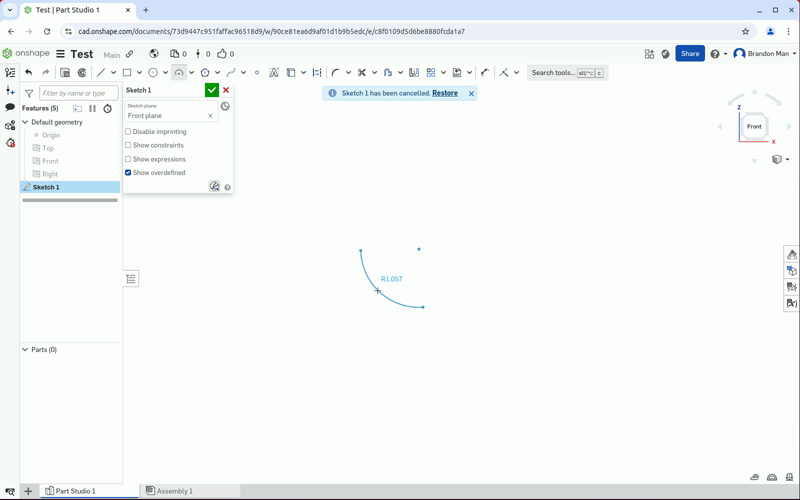
click(377, 290)
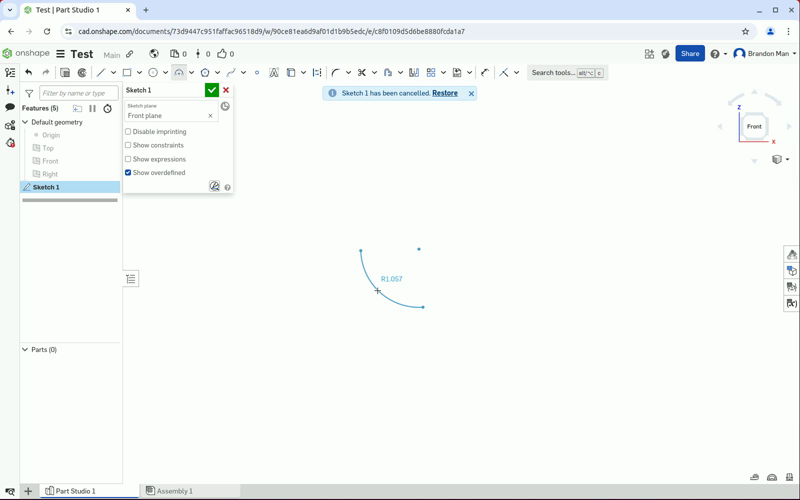
scroll(-6)
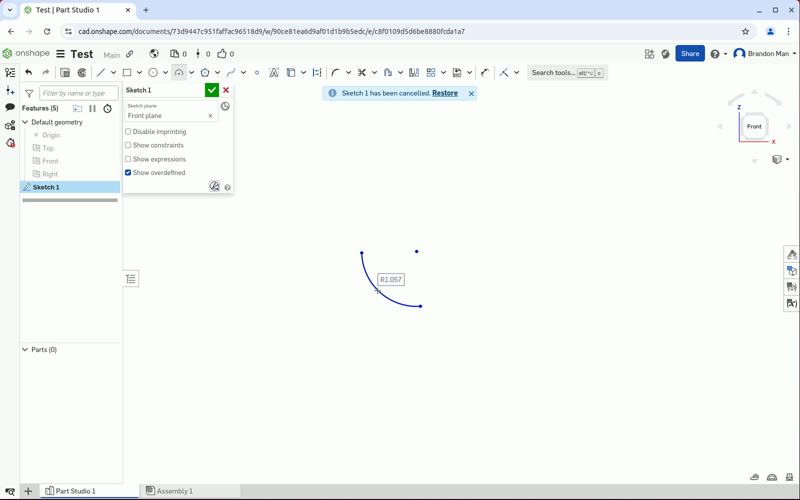
scroll(-6)
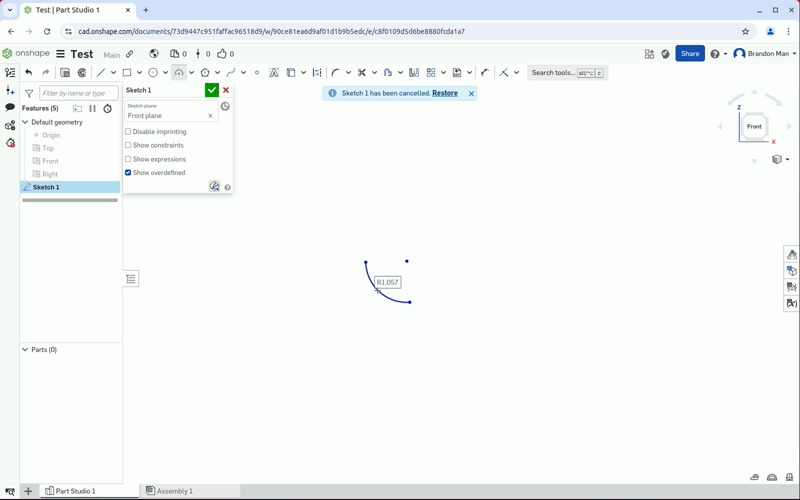
scroll(-6)
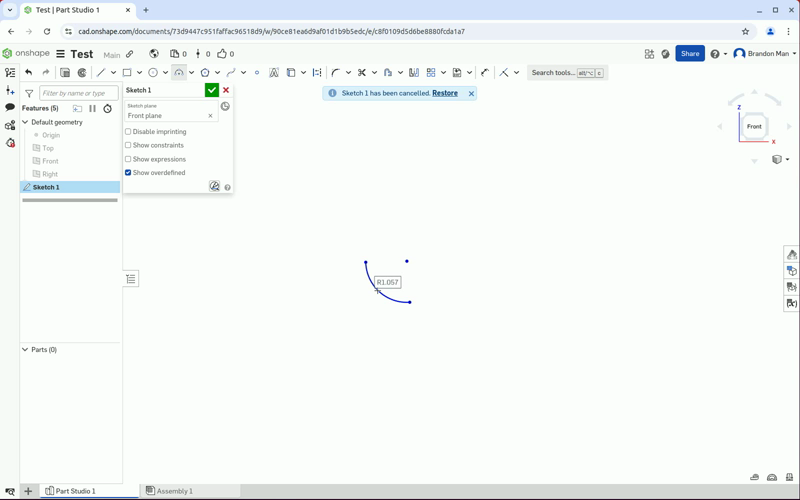
scroll(-6)
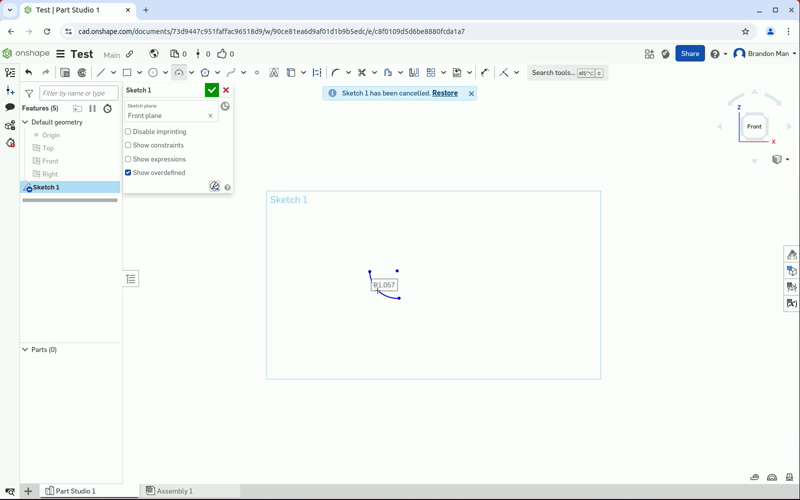
scroll(-6)
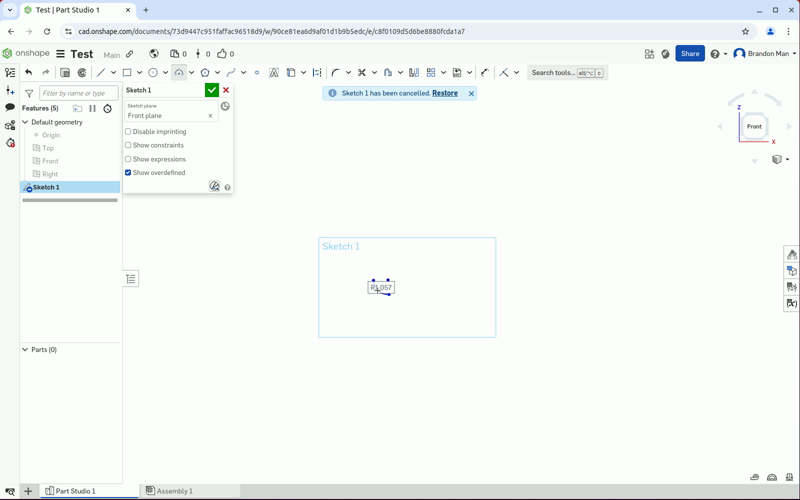
scroll(-6)
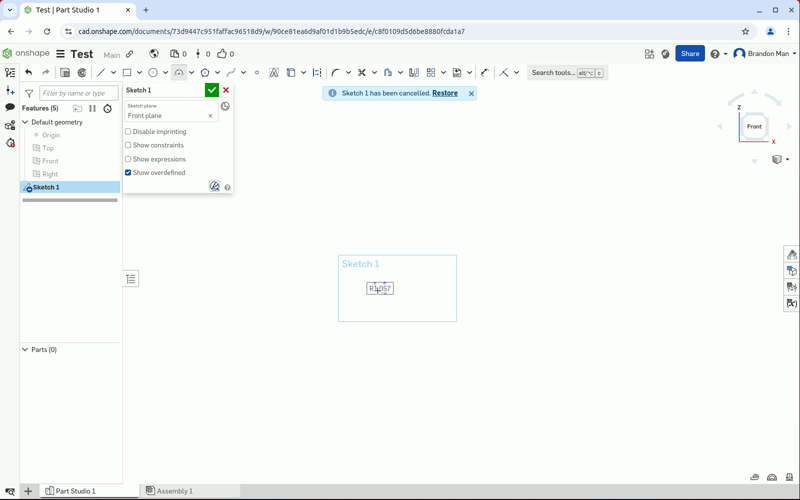
scroll(-6)
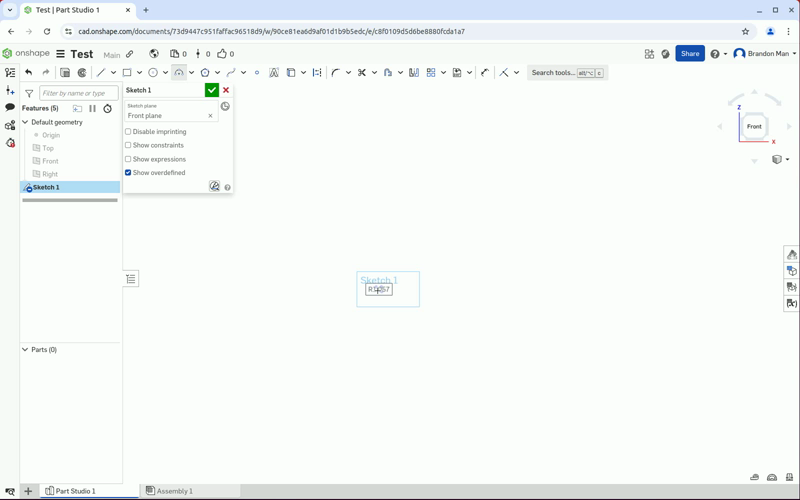
key_up(shift)
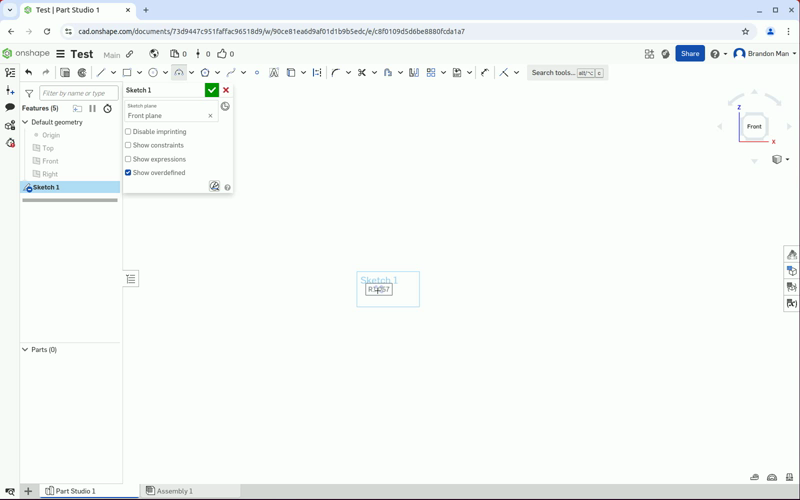
key(esc)
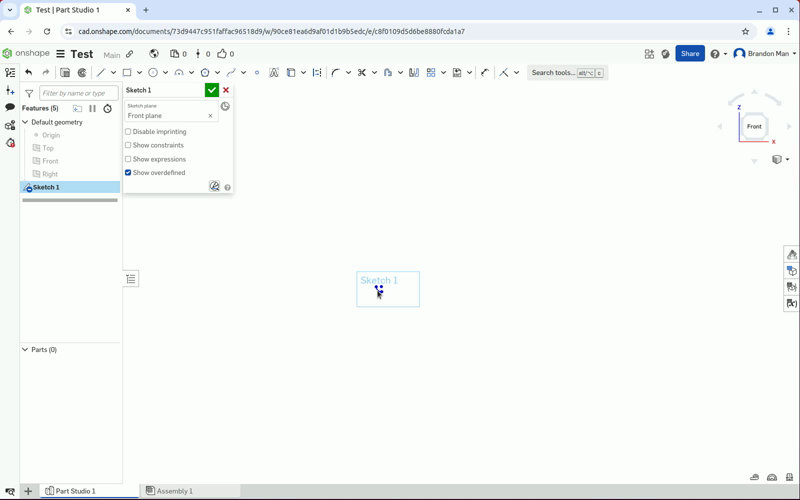
key(l)
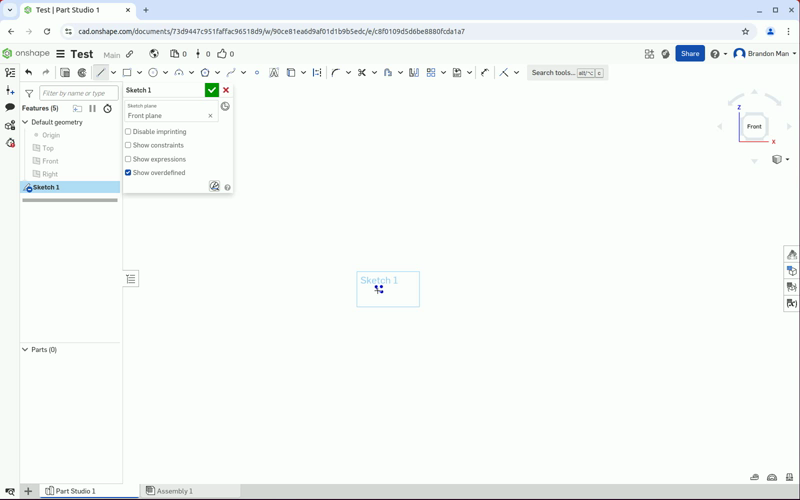
mouse_move(381, 291)
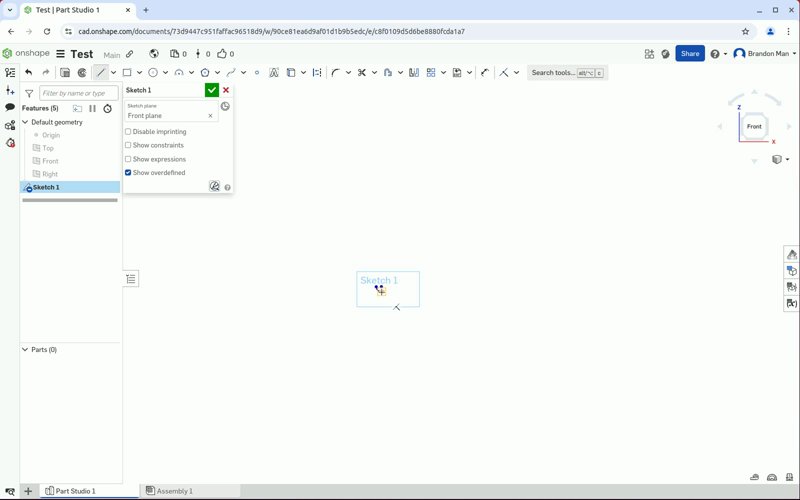
scroll(6)
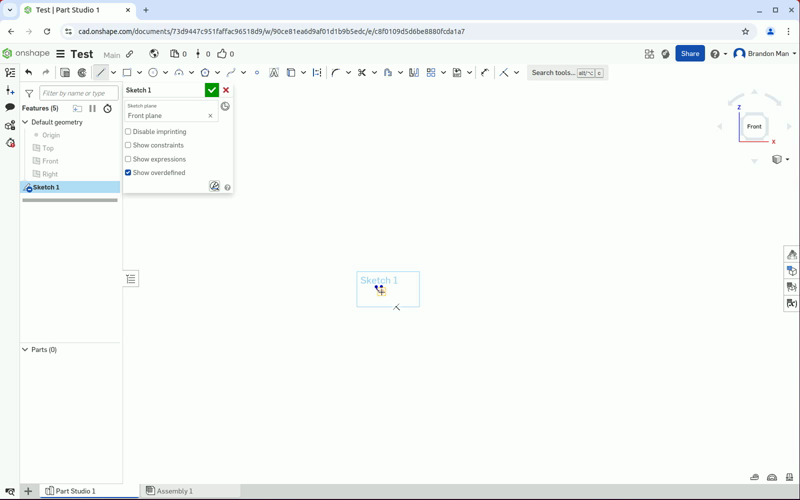
scroll(6)
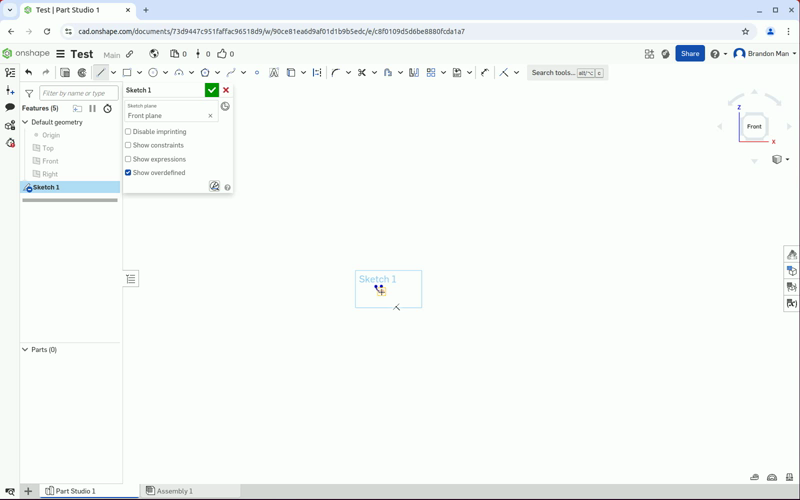
scroll(6)
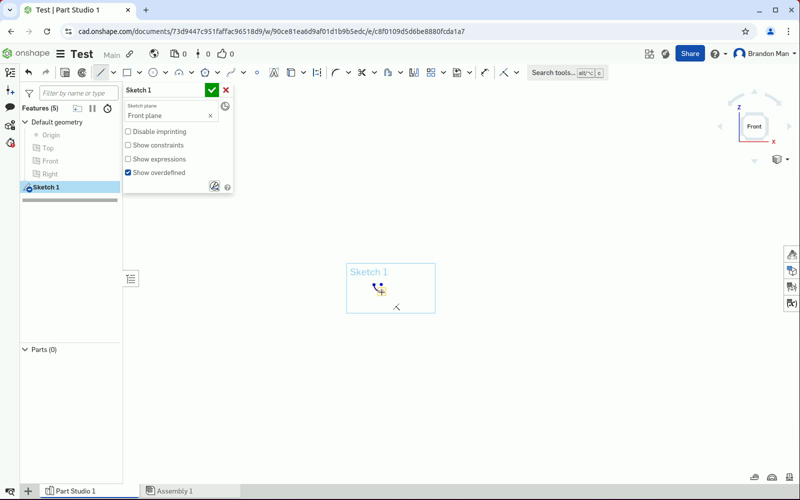
scroll(6)
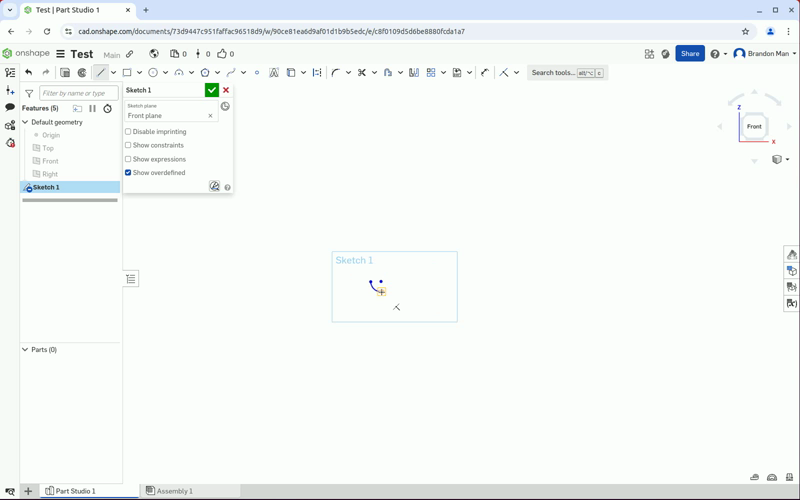
scroll(6)
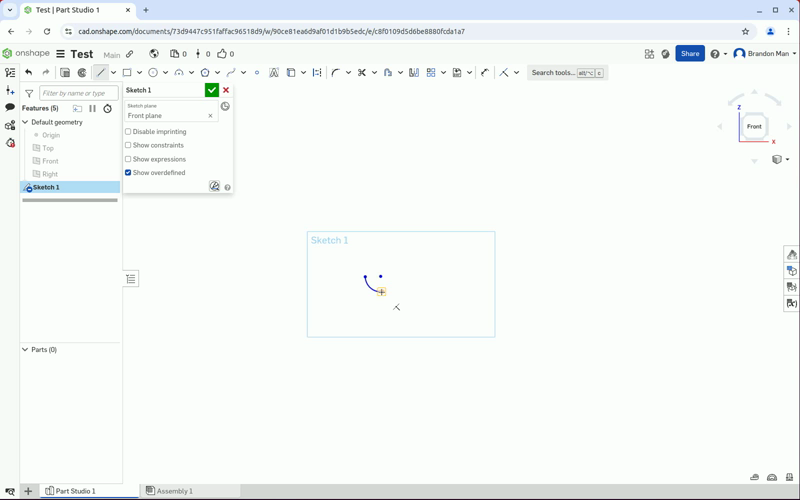
scroll(6)
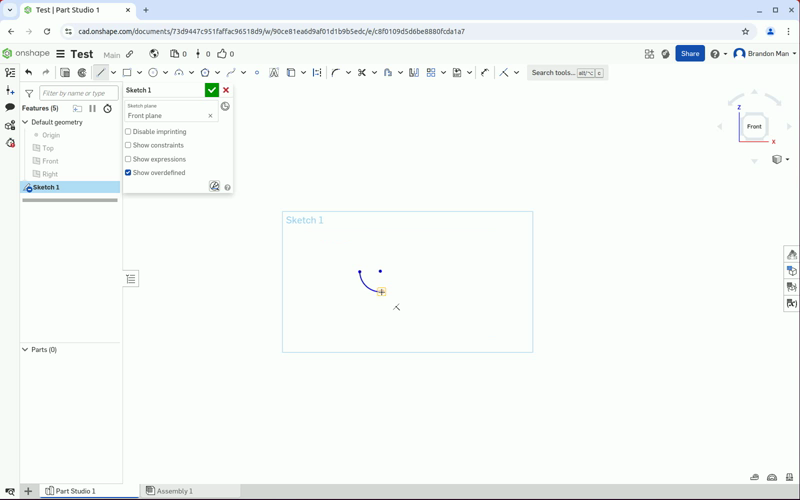
scroll(6)
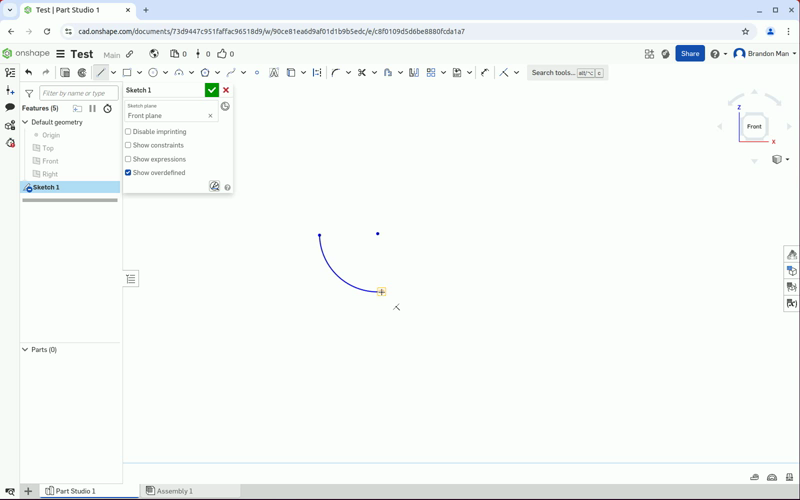
click(381, 291)
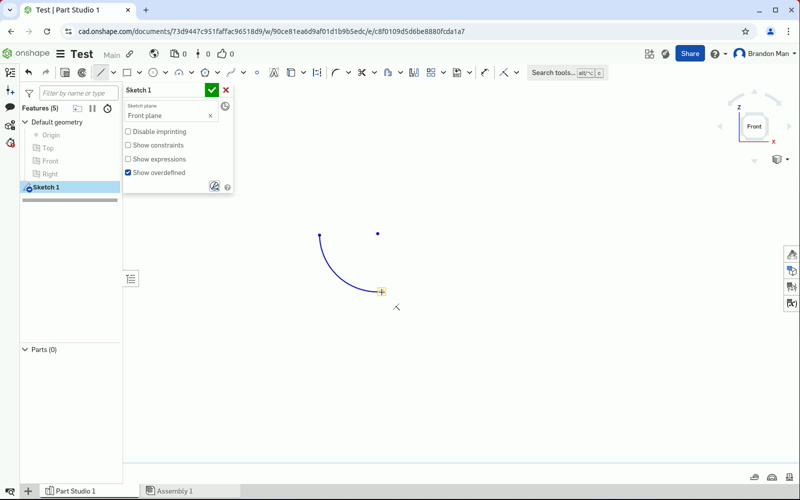
scroll(-6)
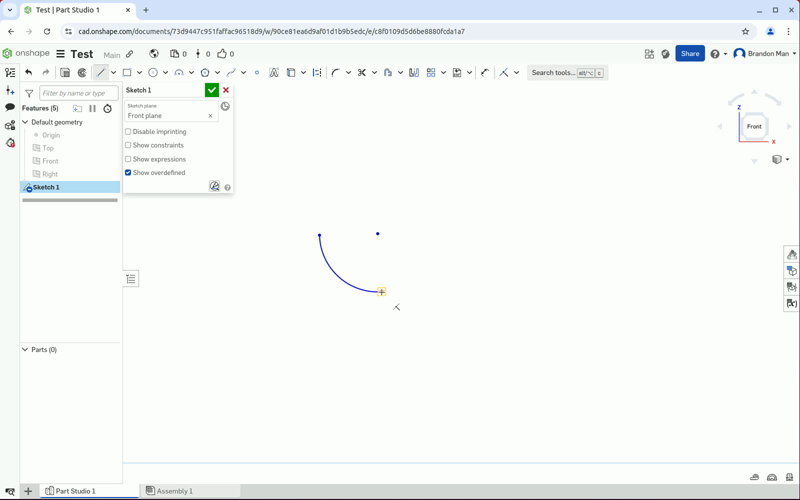
scroll(-6)
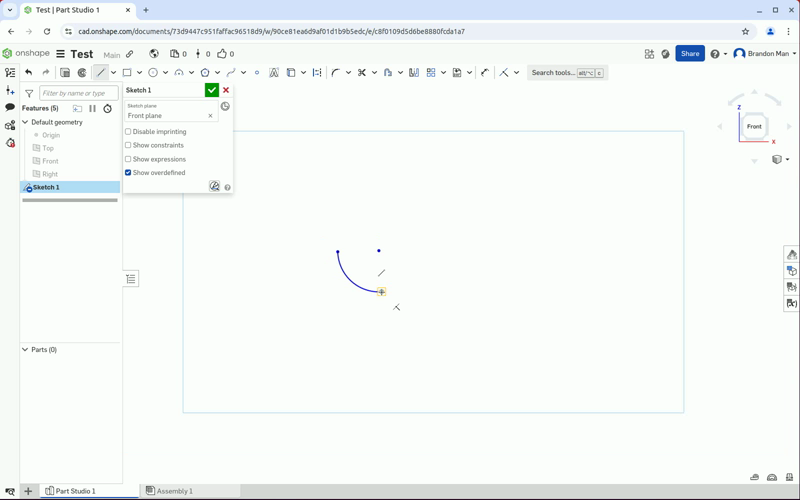
scroll(-6)
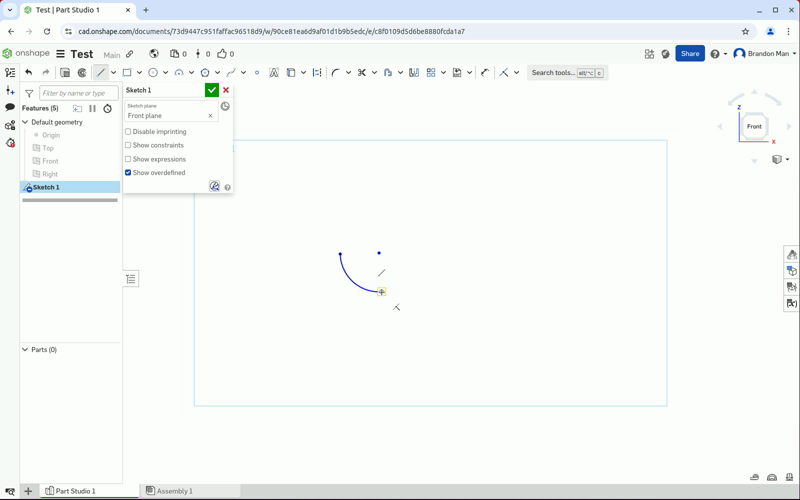
scroll(-6)
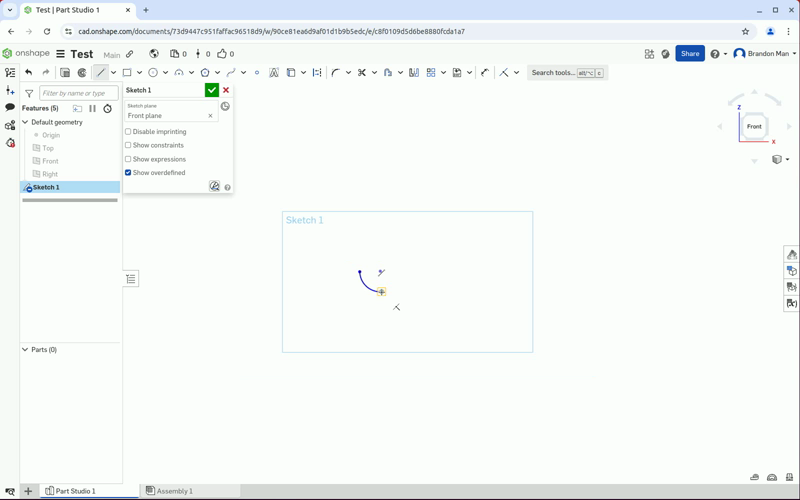
scroll(-6)
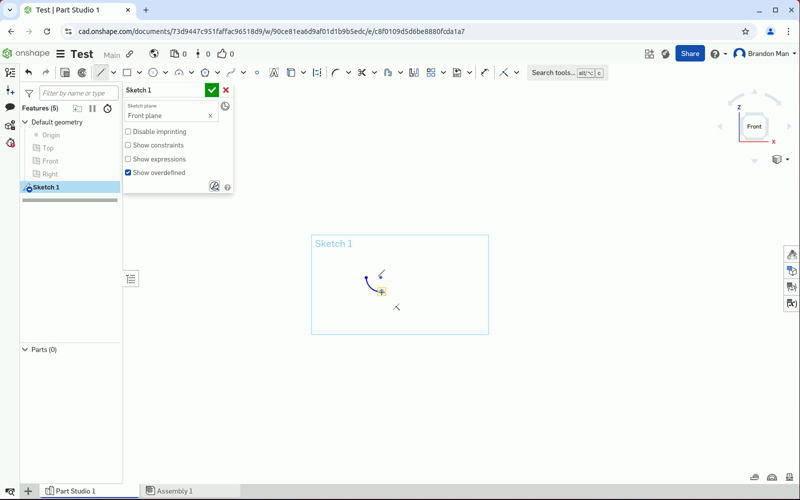
scroll(-6)
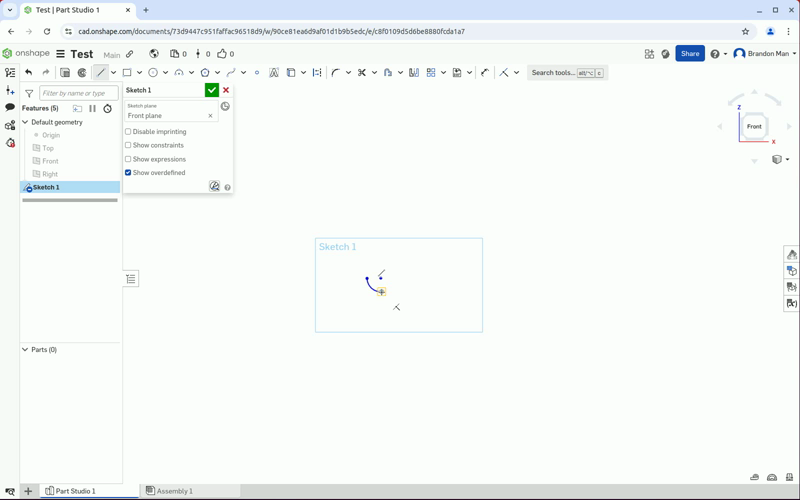
scroll(-6)
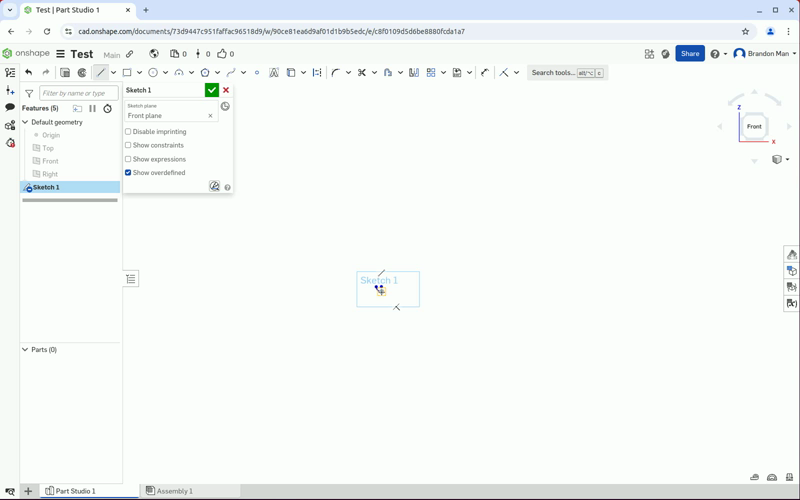
key_down(shift)
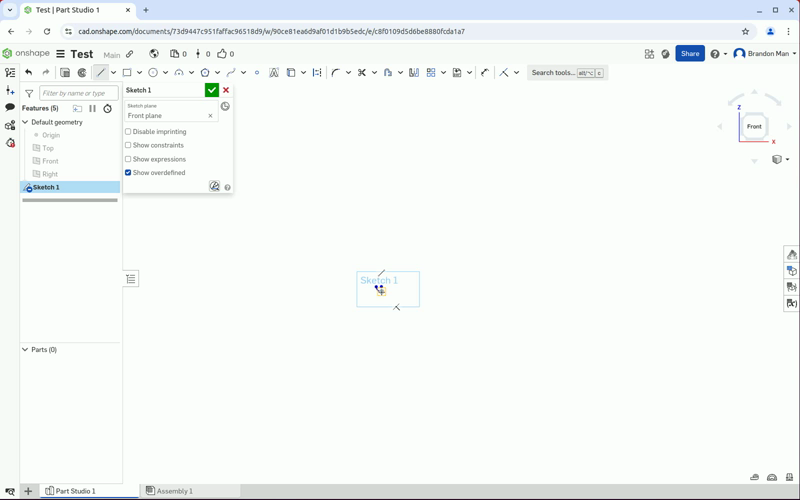
mouse_move(411, 291)
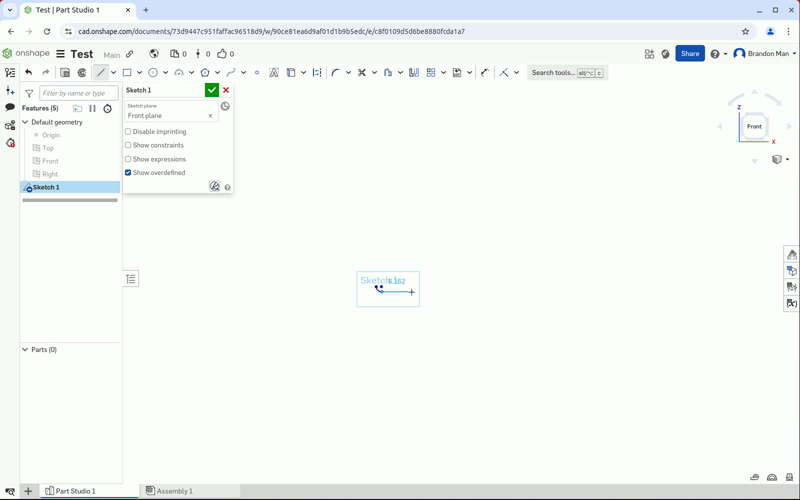
mouse_move(441, 291)
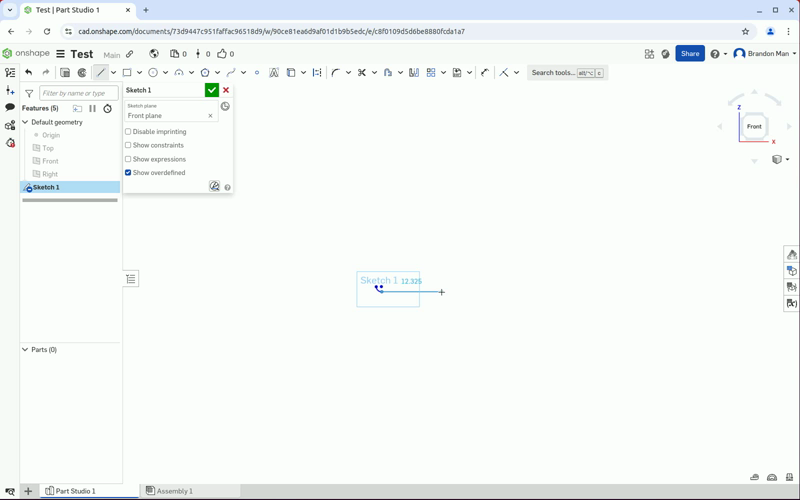
click(441, 291)
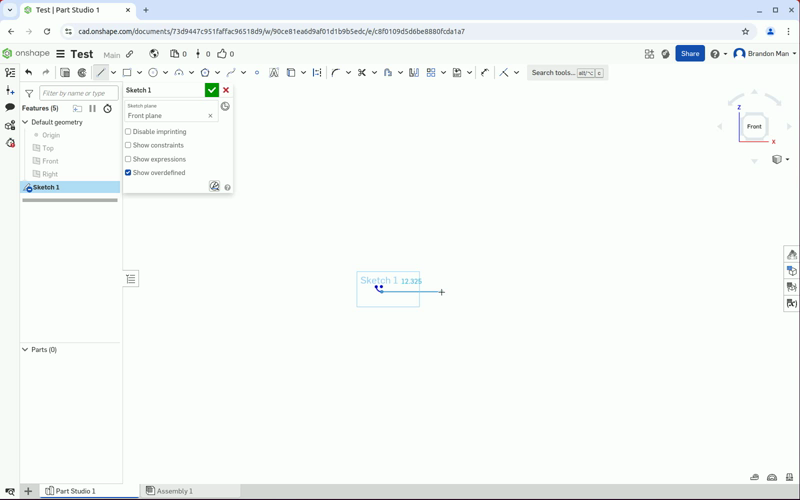
key_up(shift)
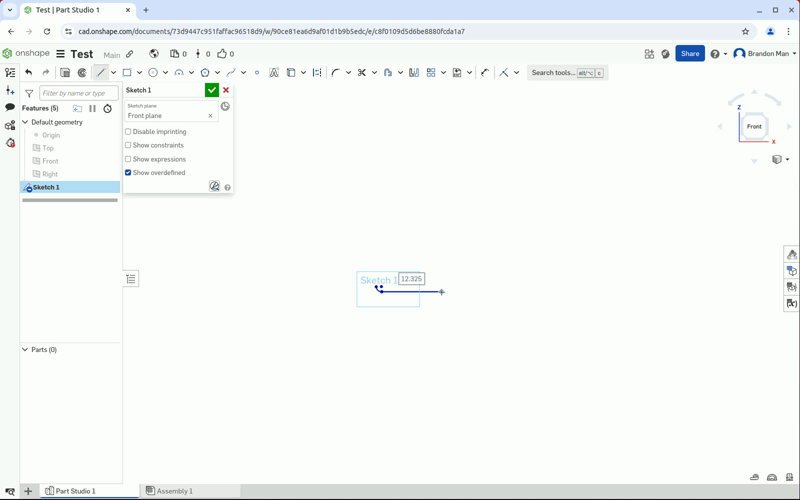
key(esc)
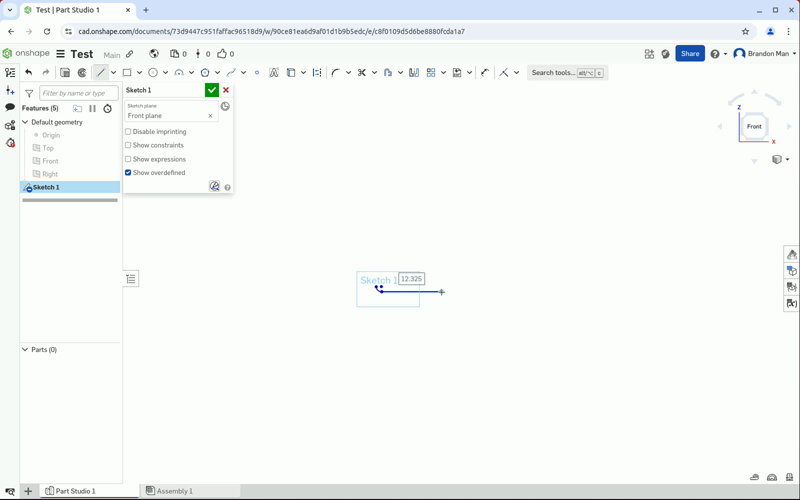
key(a)
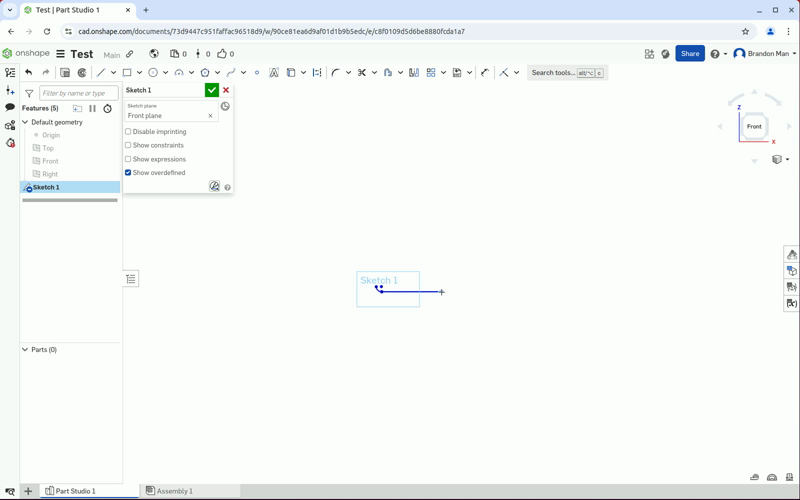
mouse_move(441, 291)
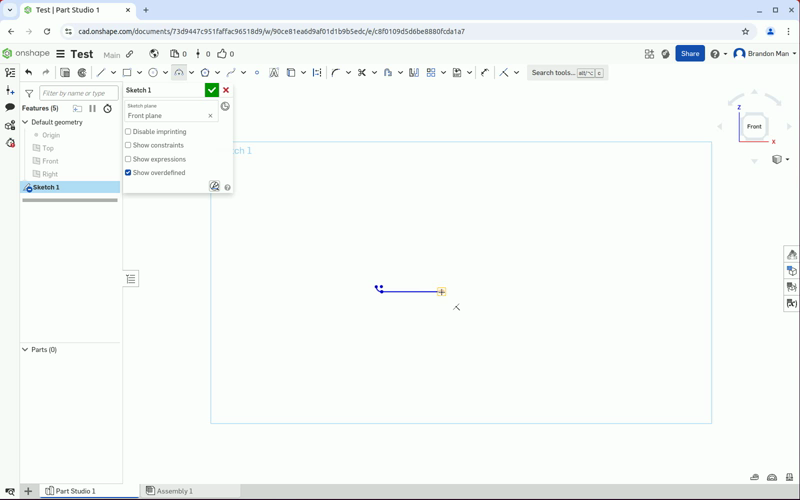
click(441, 291)
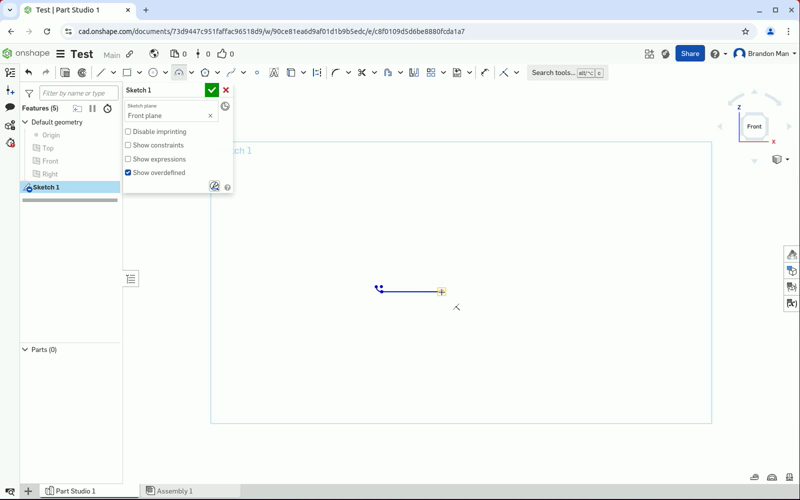
key_down(shift)
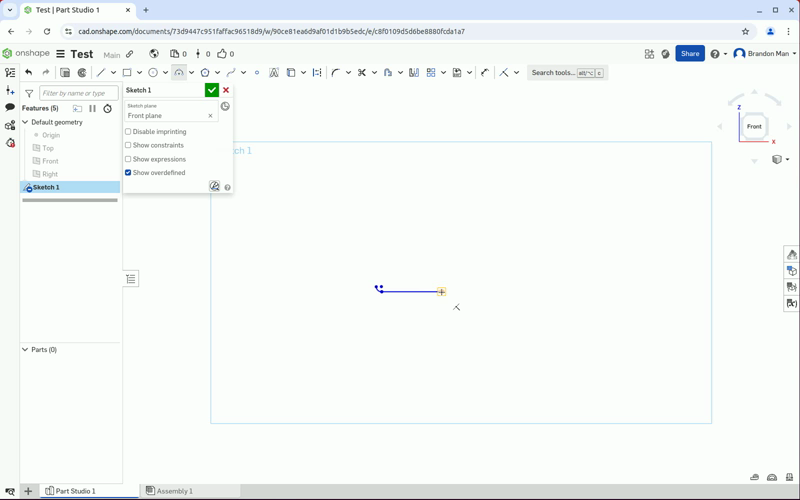
mouse_move(452, 301)
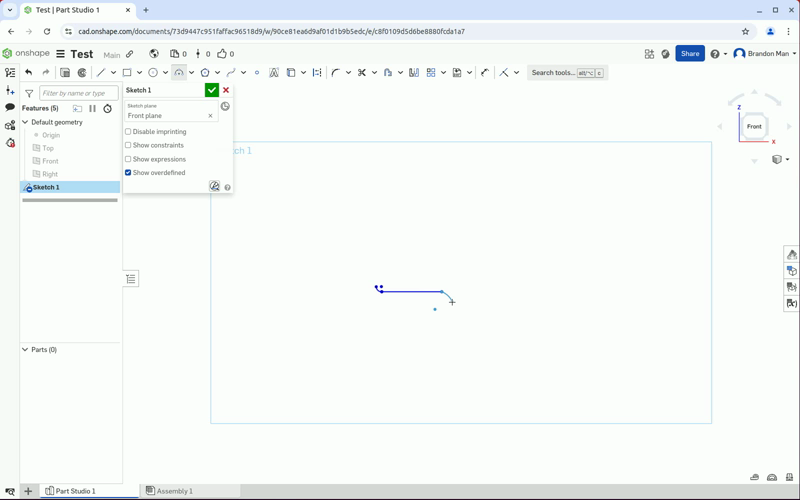
click(452, 301)
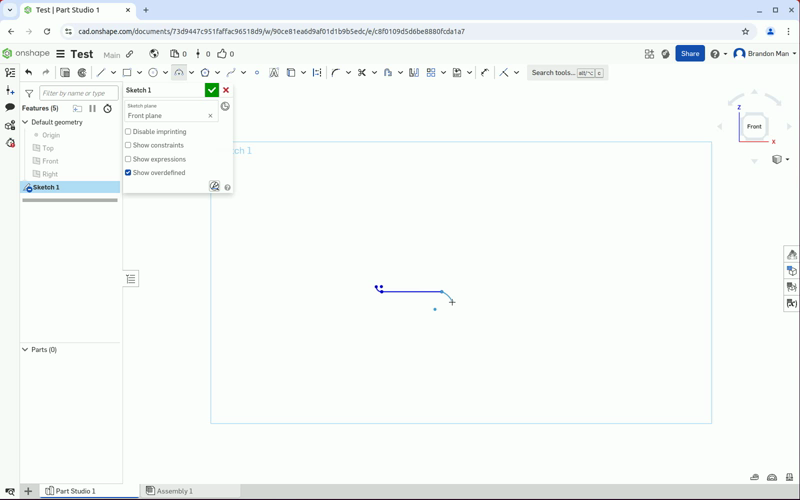
mouse_move(448, 294)
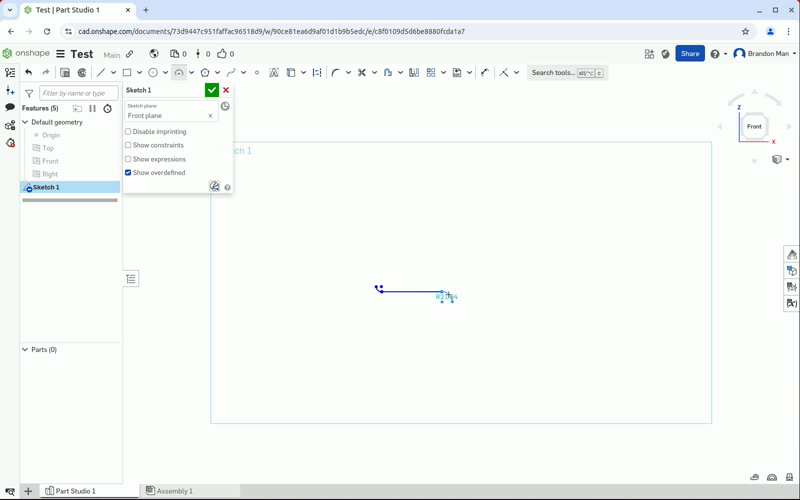
click(448, 294)
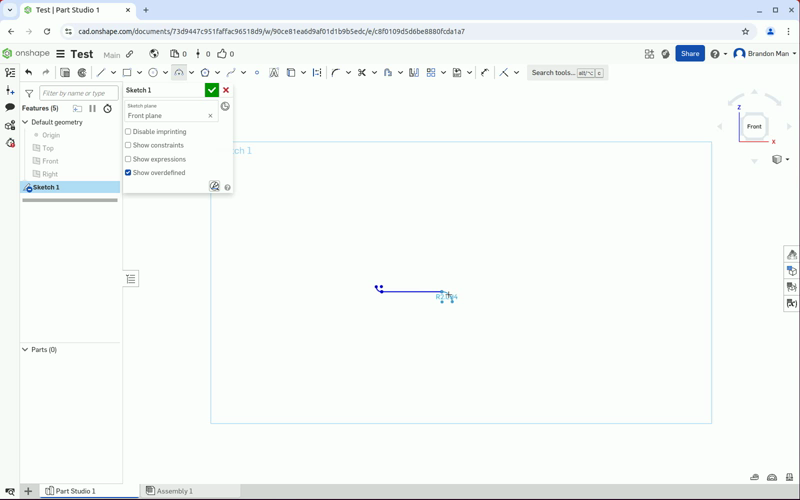
key_up(shift)
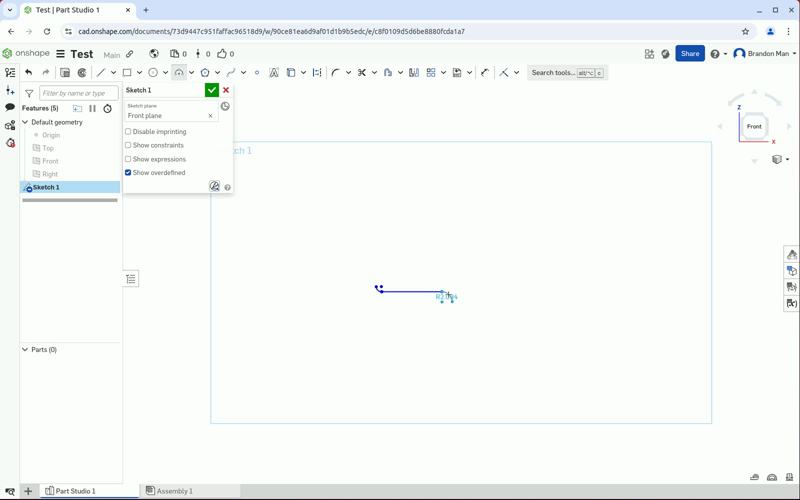
key(esc)
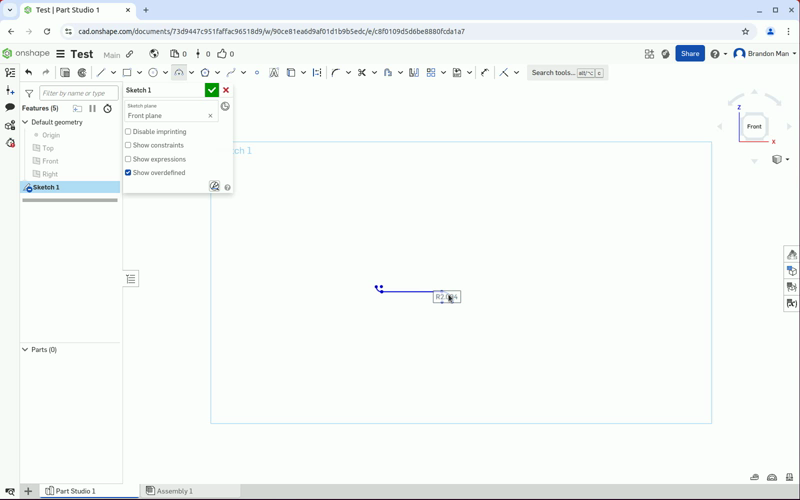
key(l)
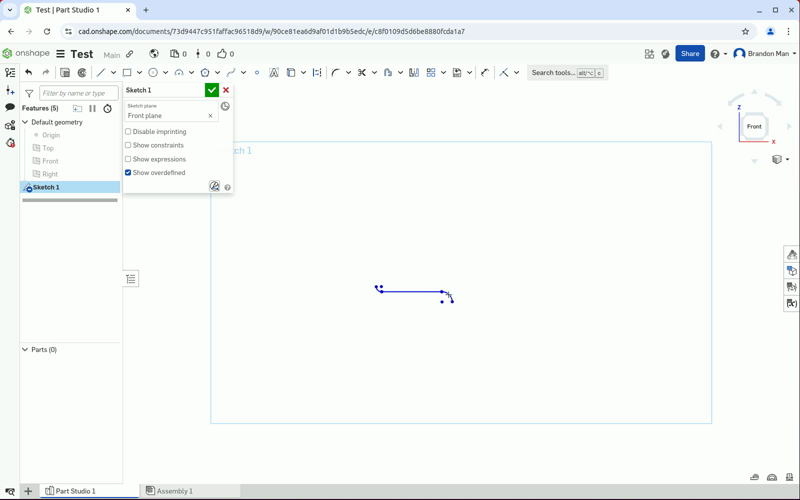
mouse_move(452, 301)
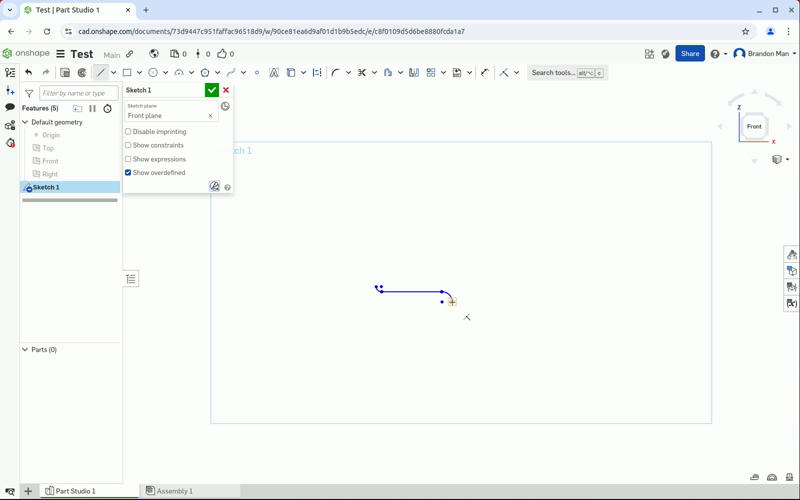
click(452, 301)
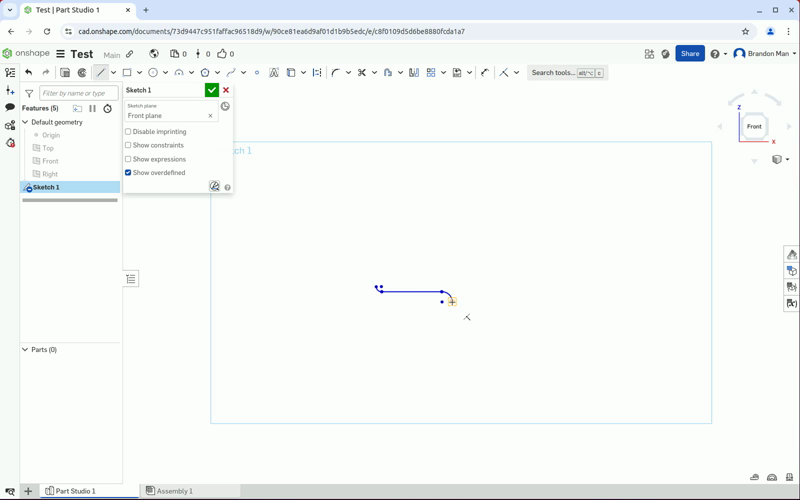
key_down(shift)
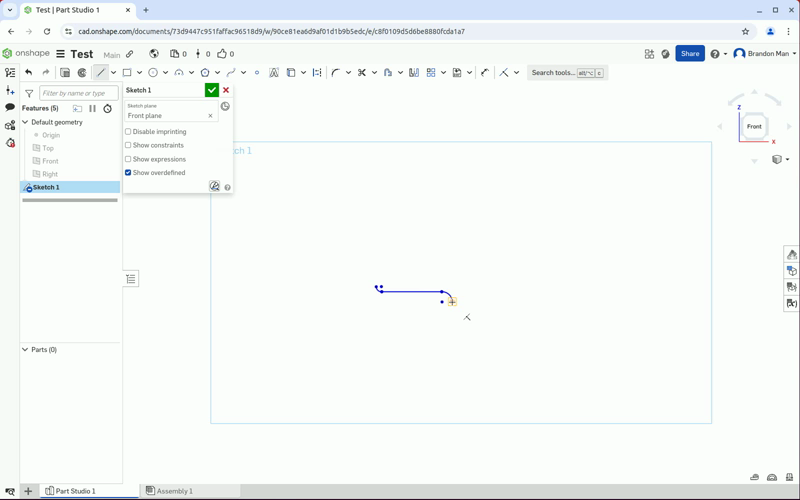
mouse_move(452, 362)
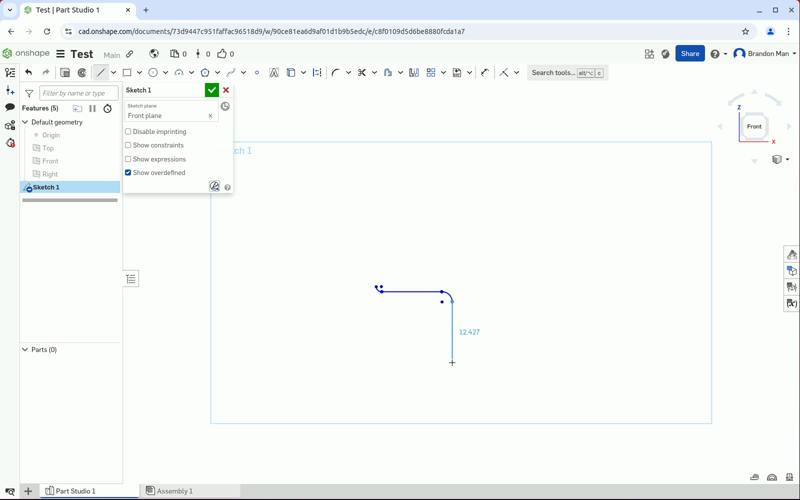
click(452, 362)
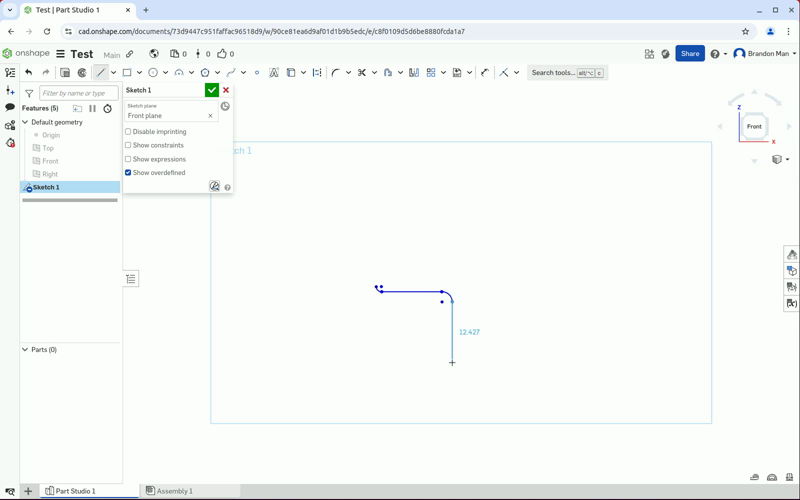
key_up(shift)
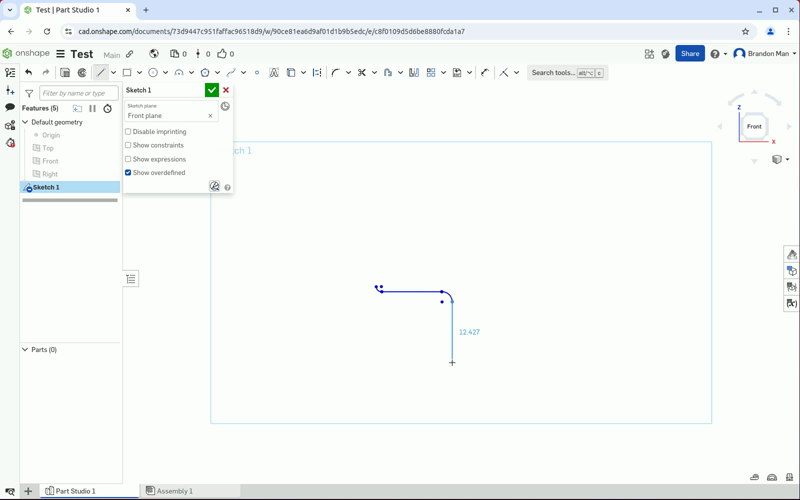
key(esc)
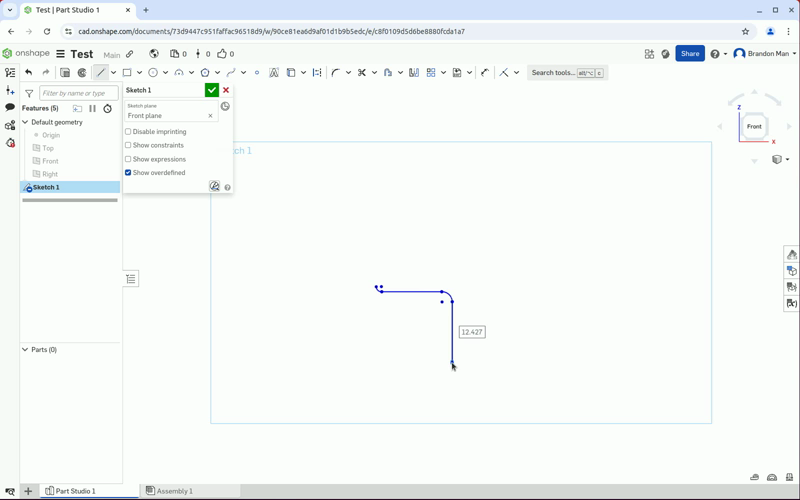
key(a)
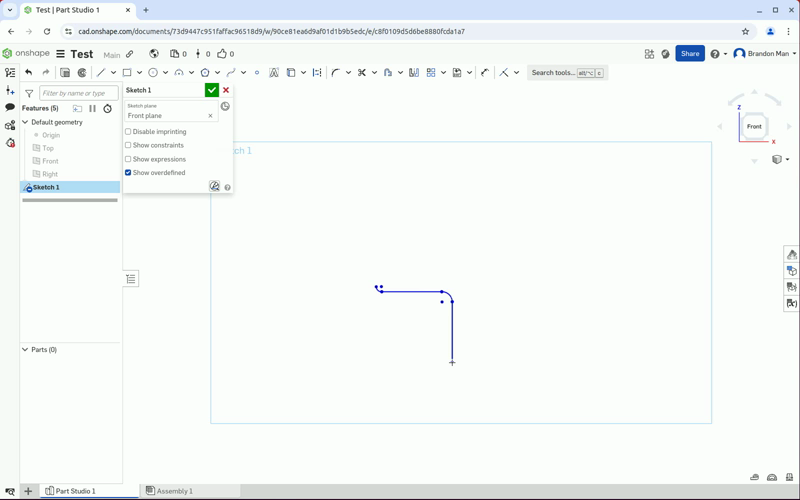
mouse_move(452, 362)
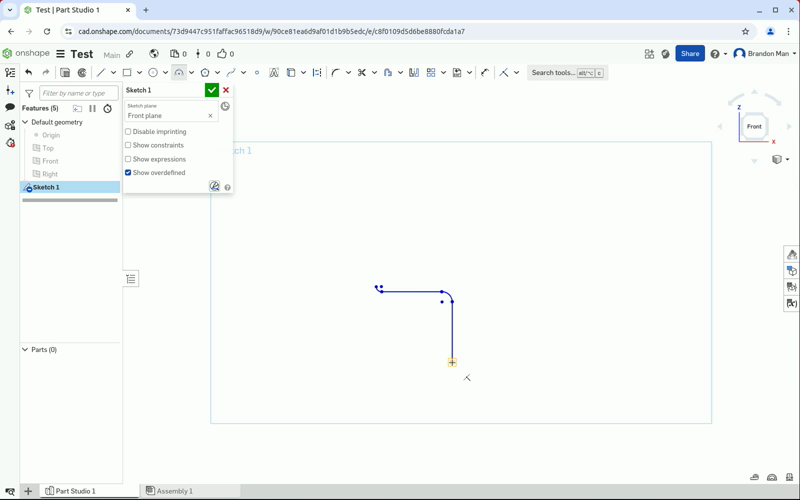
click(452, 362)
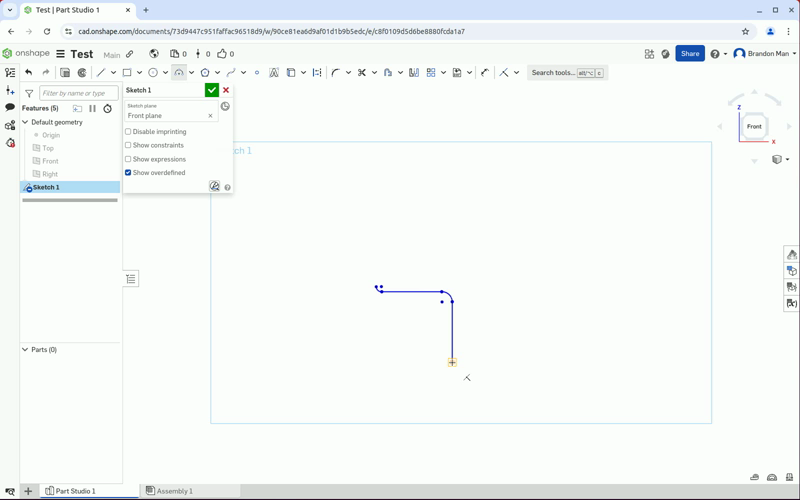
key_down(shift)
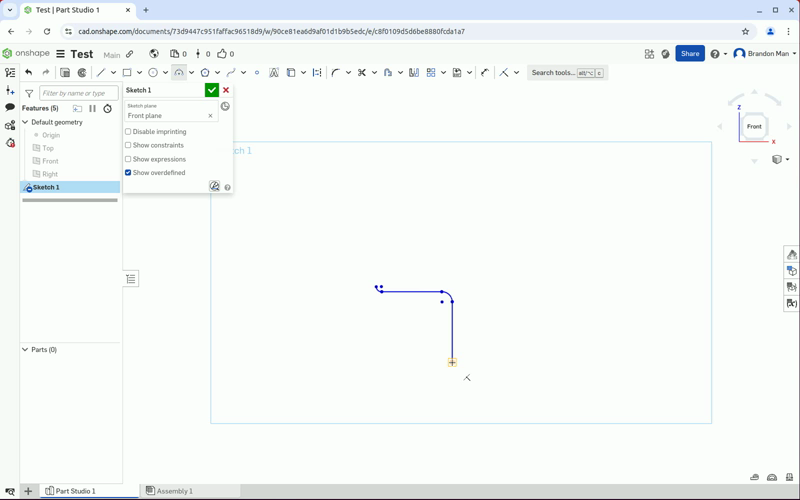
mouse_move(457, 367)
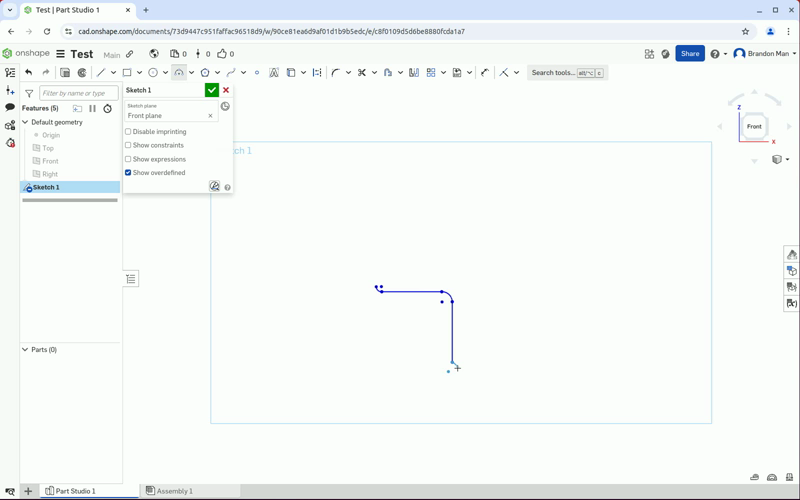
click(457, 367)
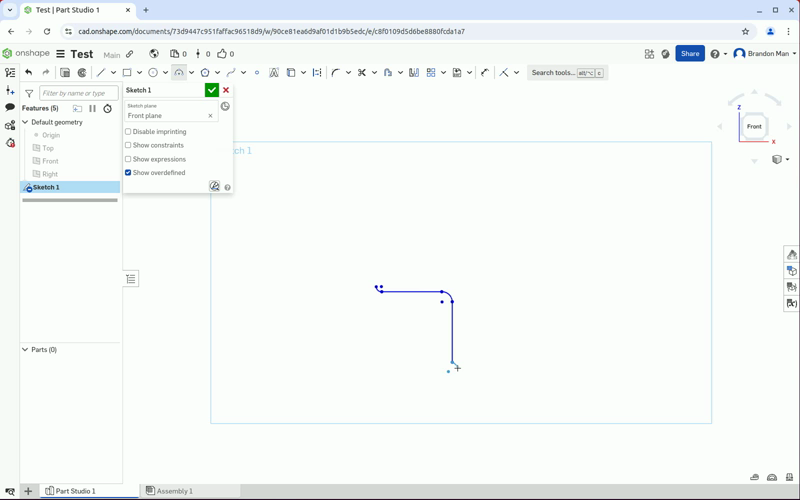
mouse_move(453, 366)
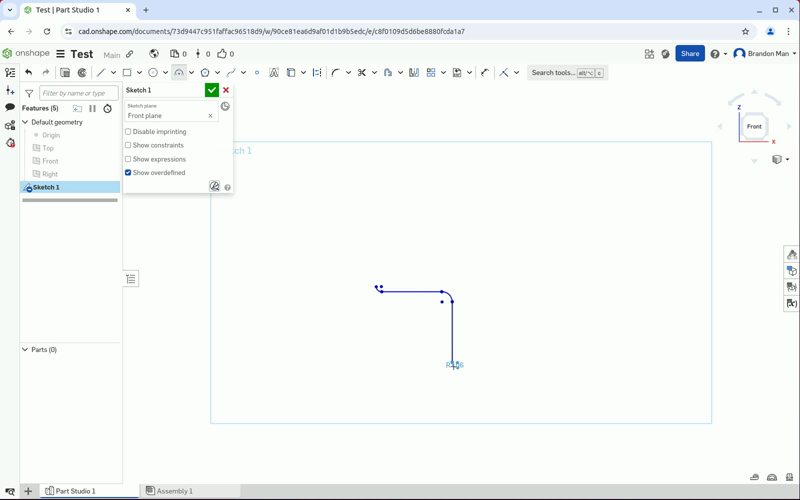
scroll(6)
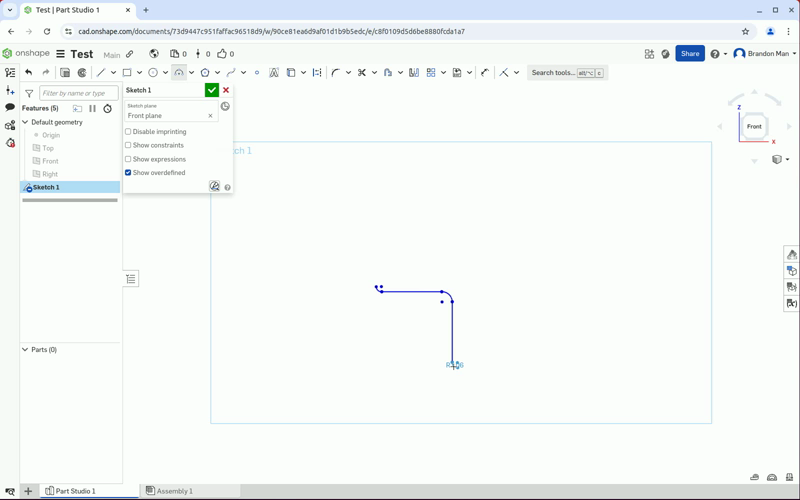
scroll(6)
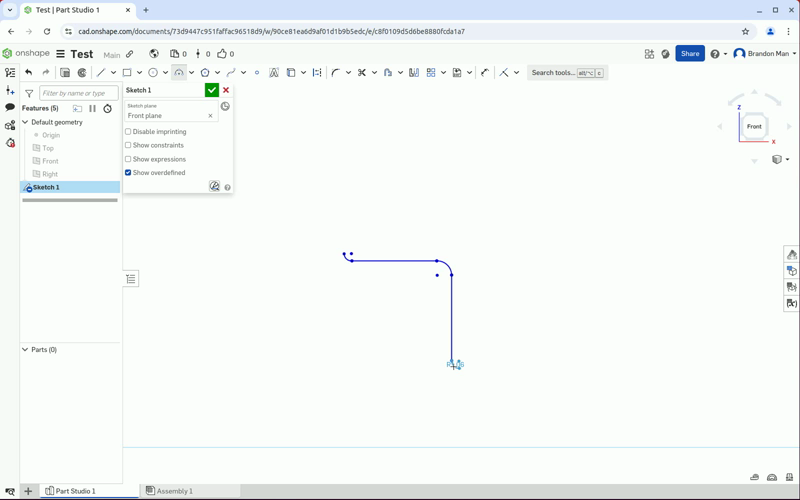
scroll(6)
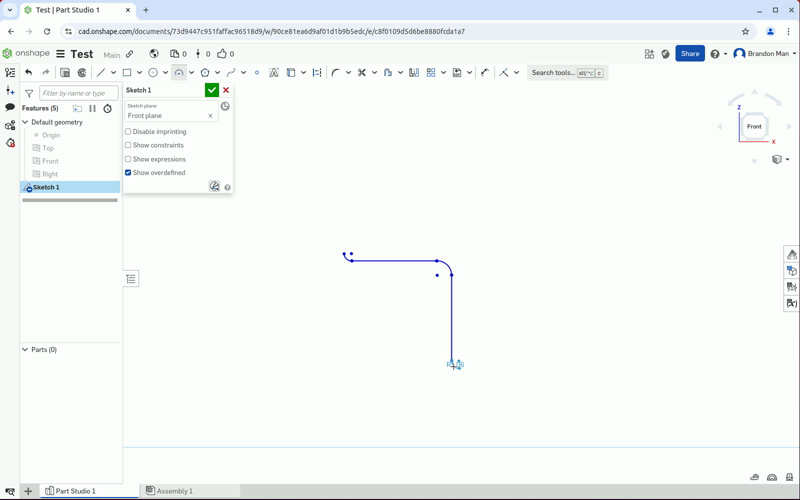
scroll(6)
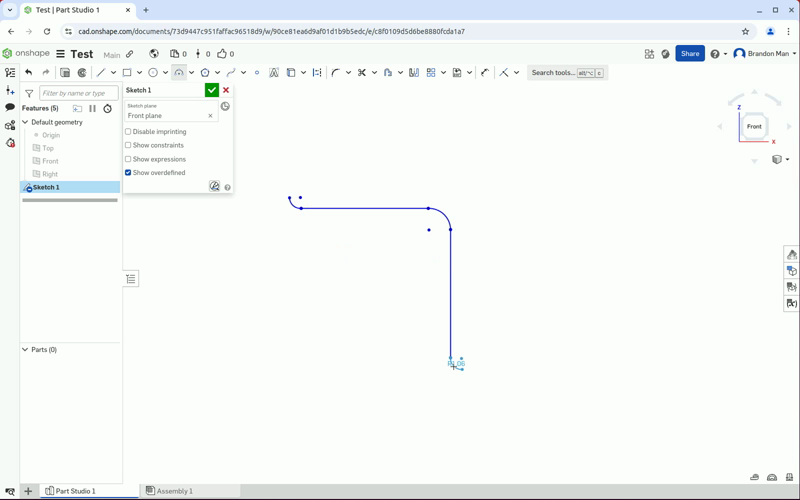
scroll(6)
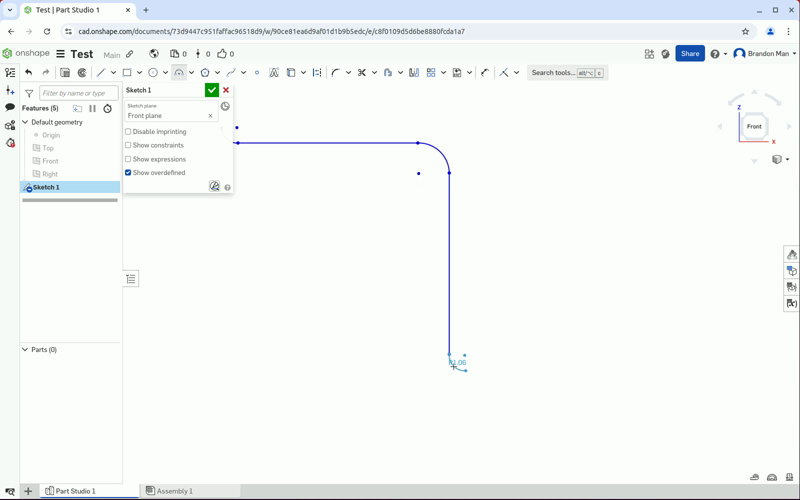
scroll(6)
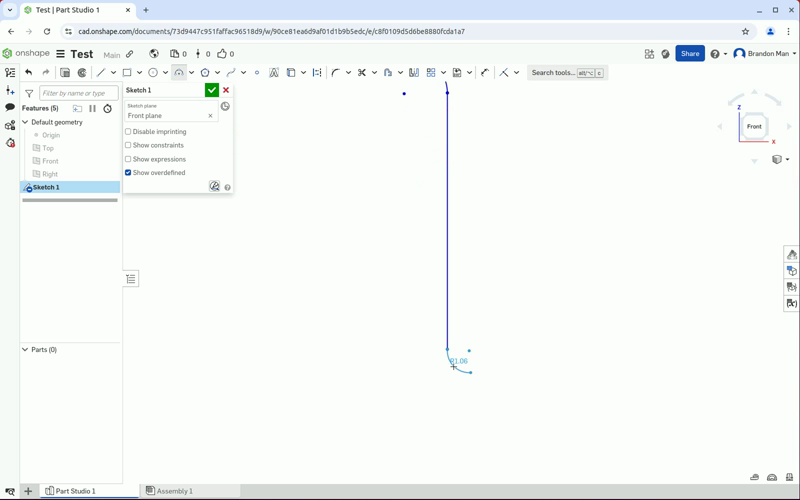
scroll(6)
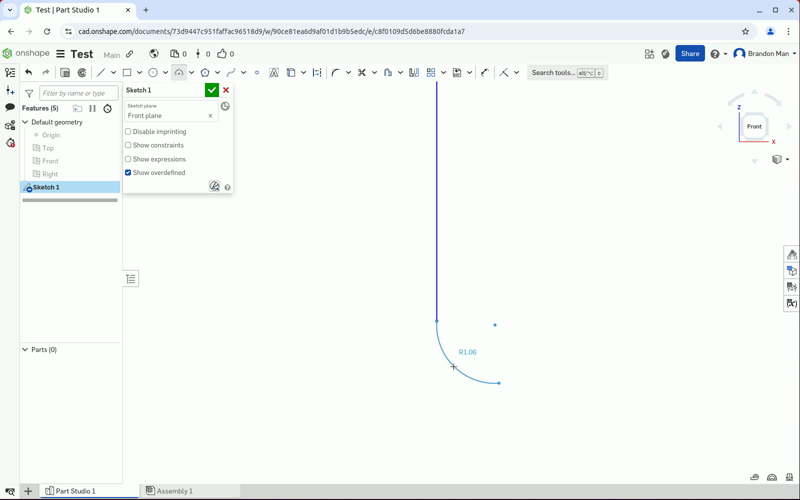
click(453, 366)
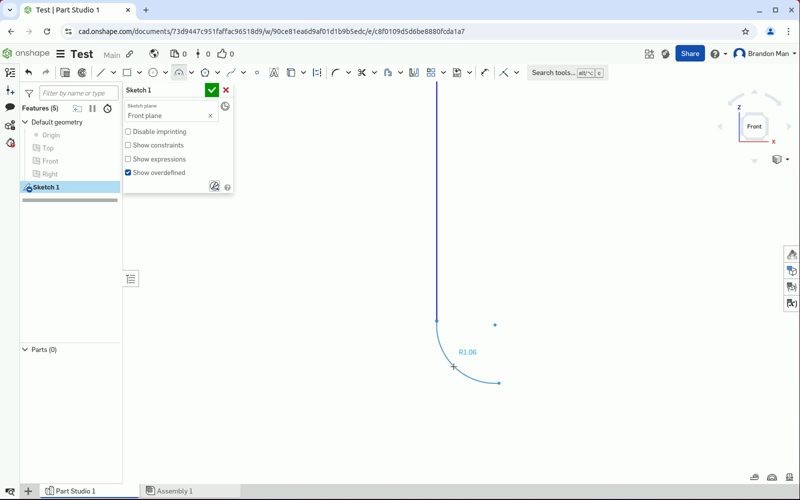
scroll(-6)
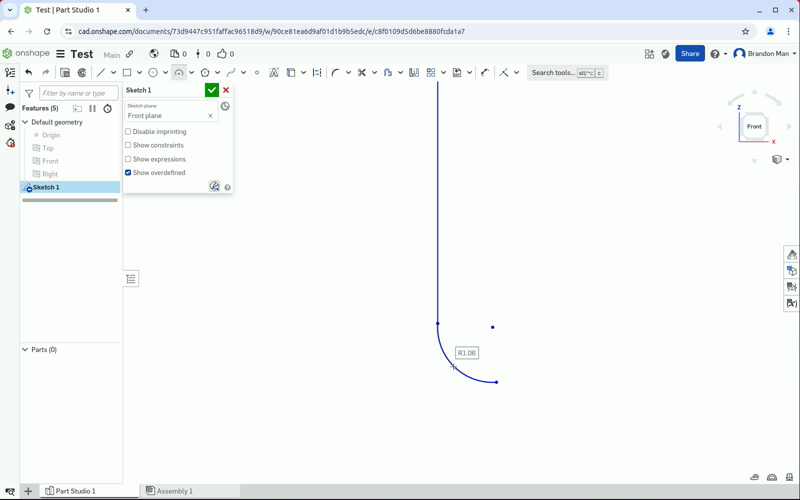
scroll(-6)
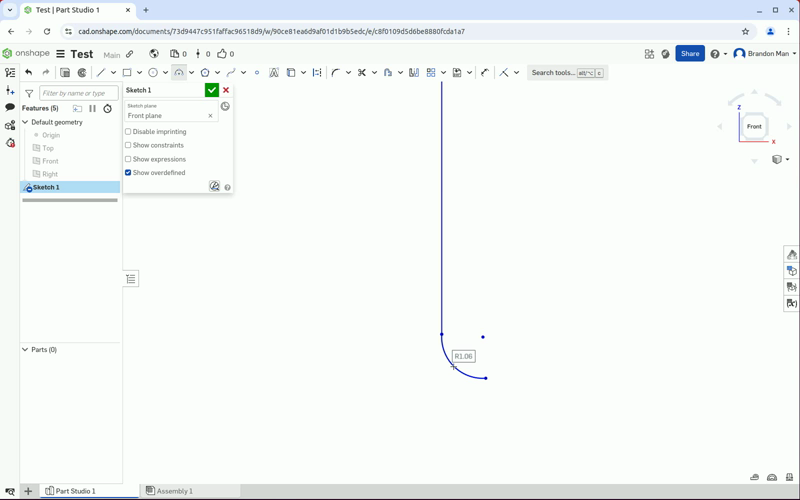
scroll(-6)
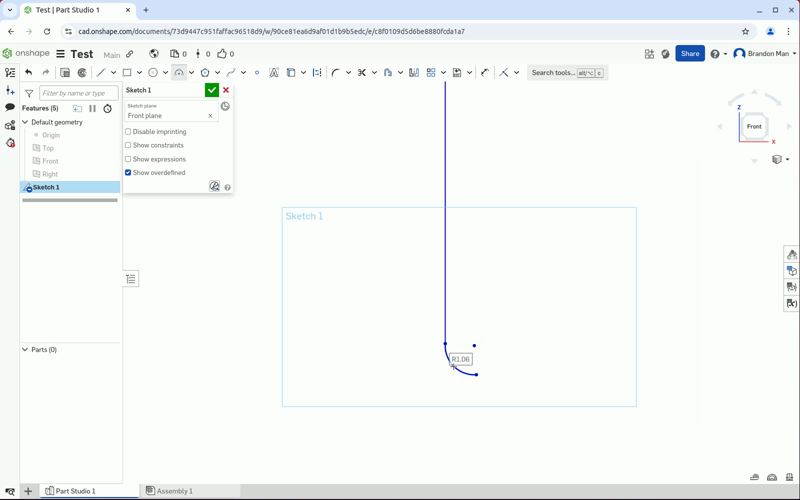
scroll(-6)
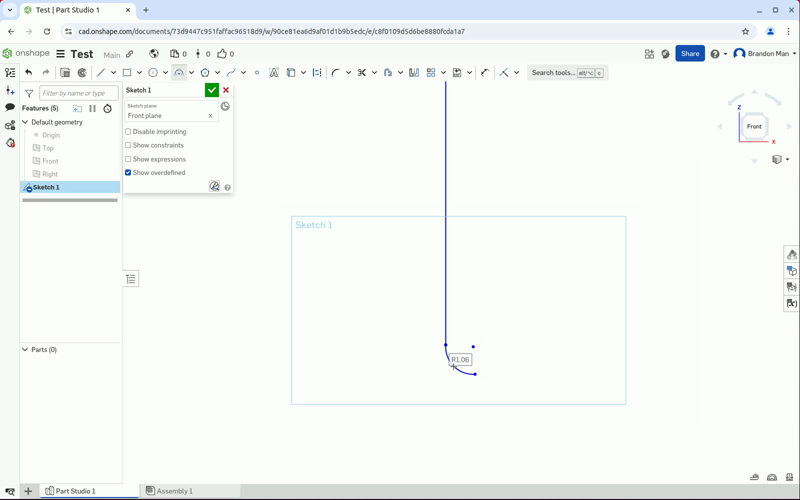
scroll(-6)
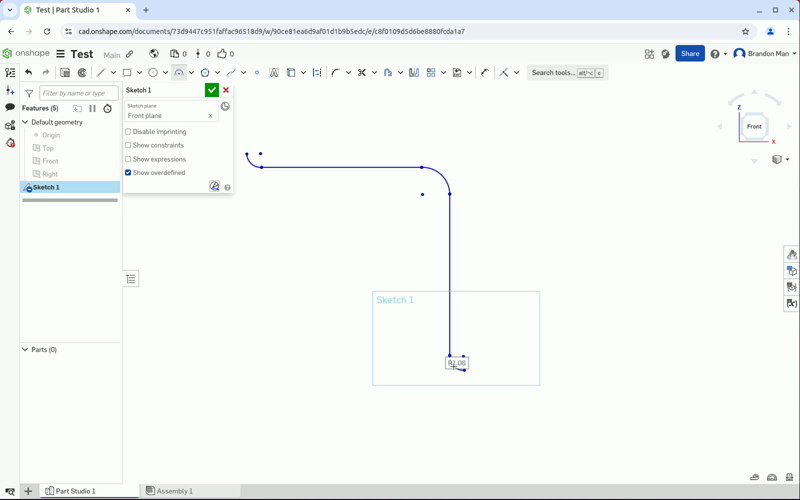
scroll(-6)
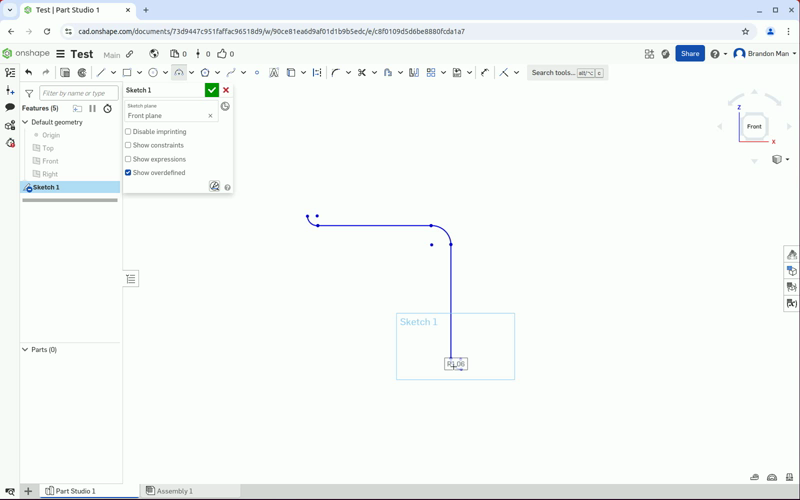
scroll(-6)
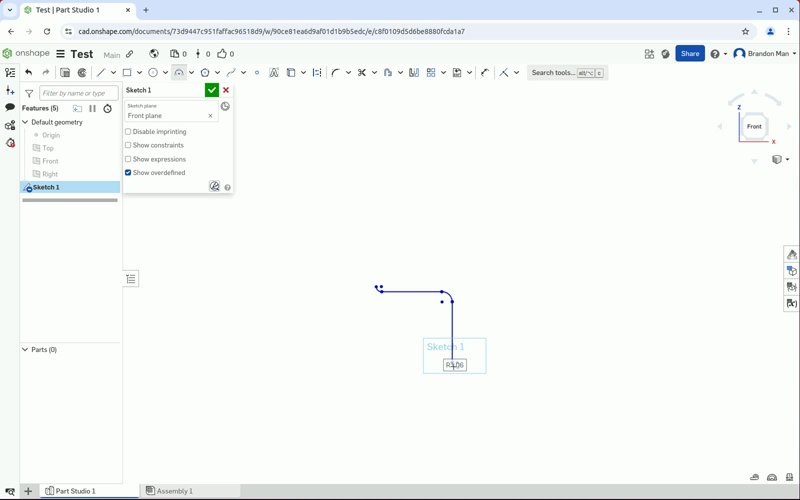
key_up(shift)
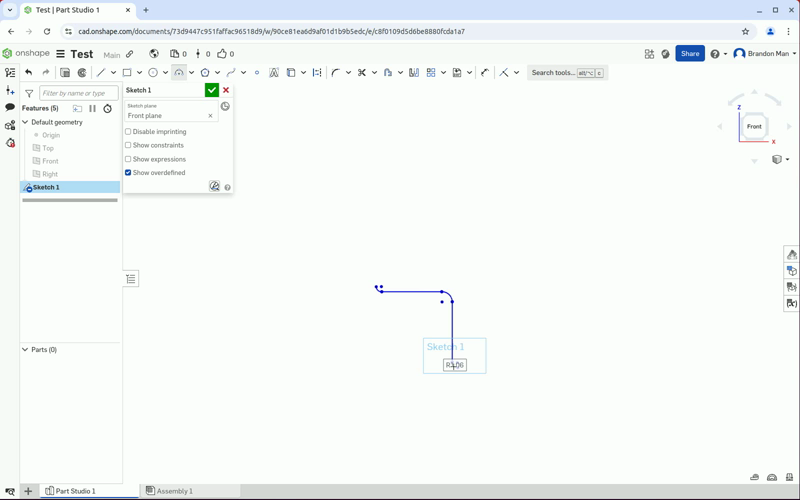
key(esc)
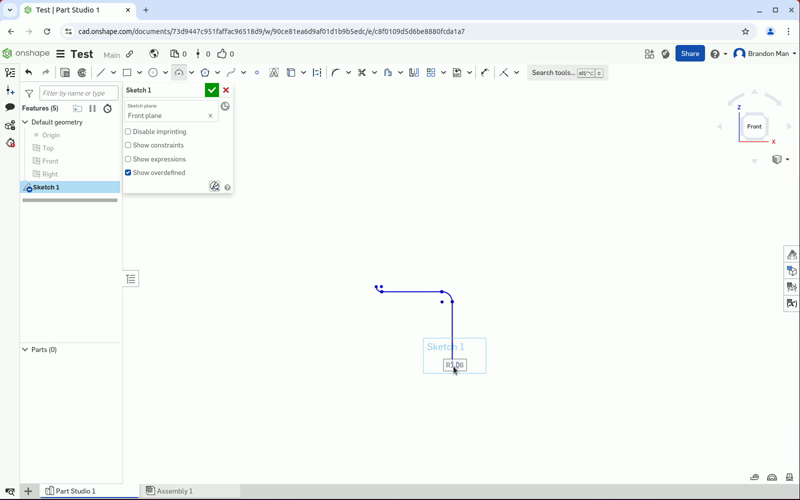
key(l)
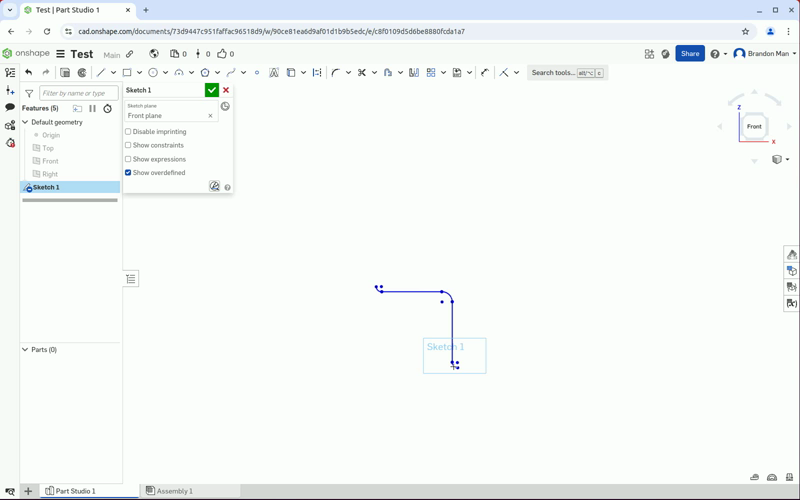
mouse_move(457, 367)
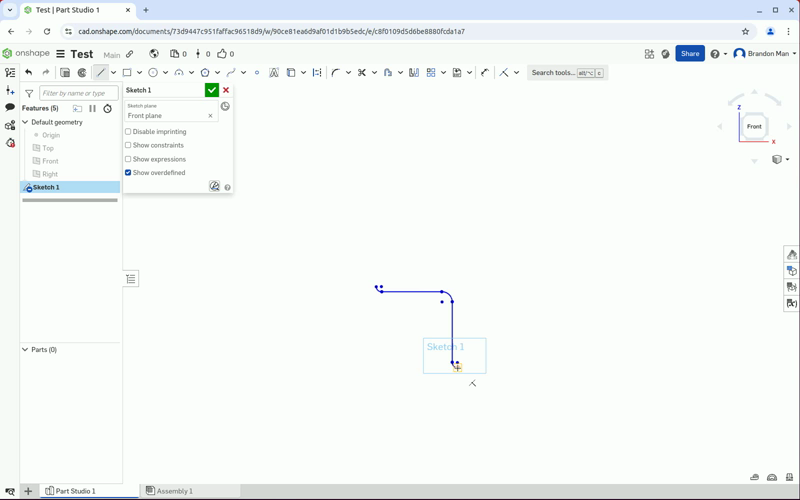
scroll(6)
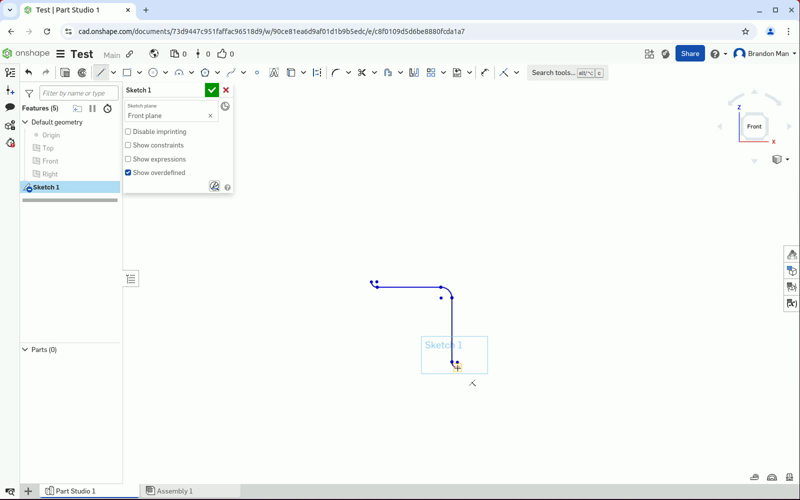
scroll(6)
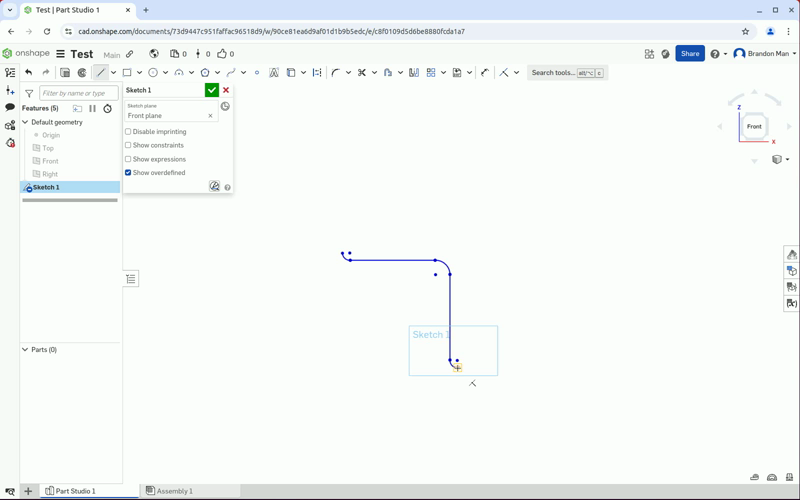
scroll(6)
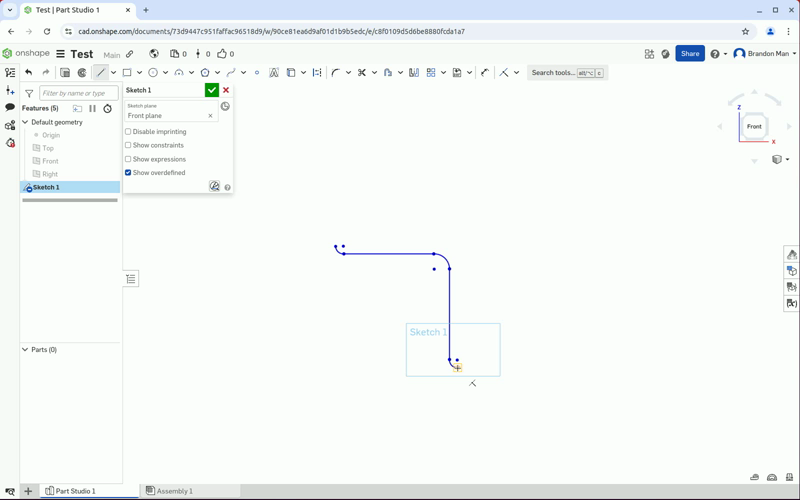
scroll(6)
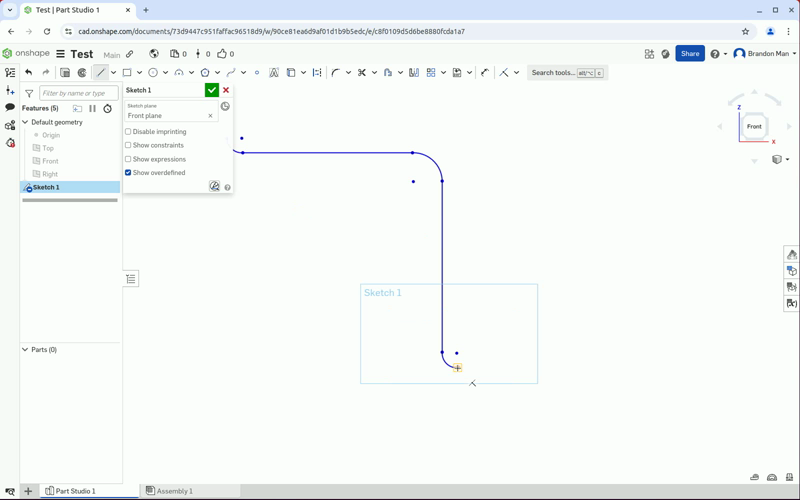
scroll(6)
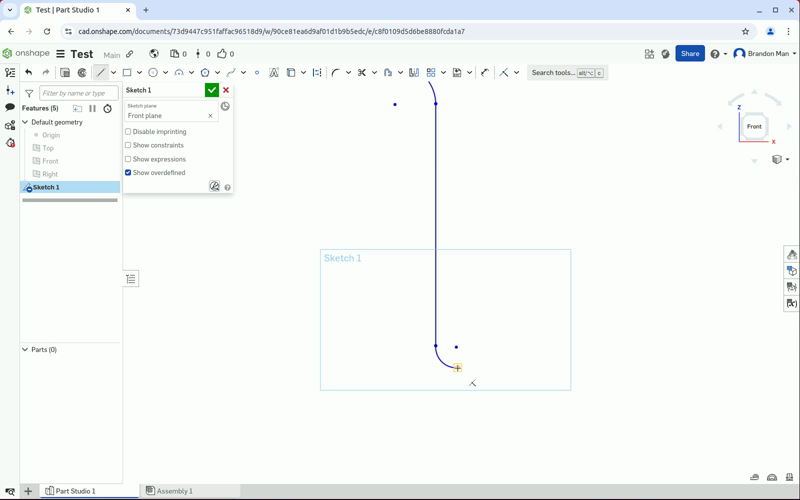
scroll(6)
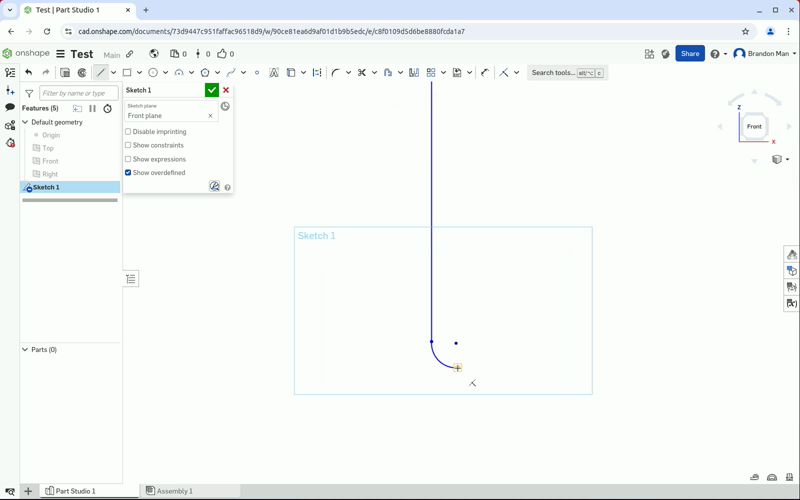
scroll(6)
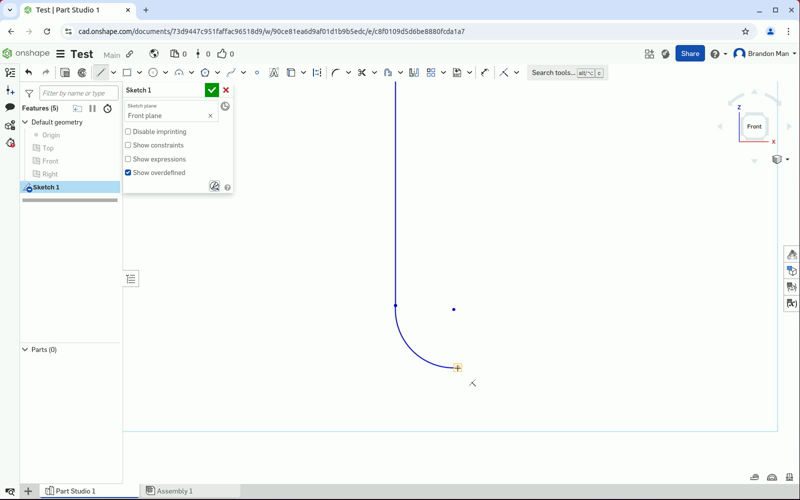
click(457, 367)
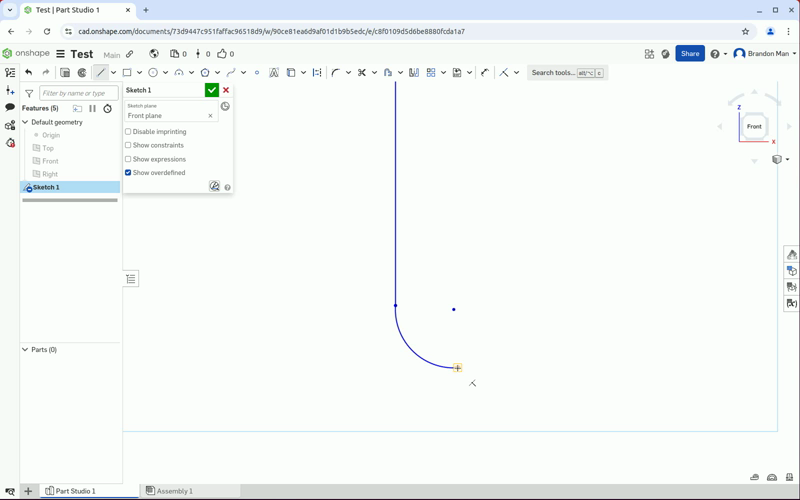
scroll(-6)
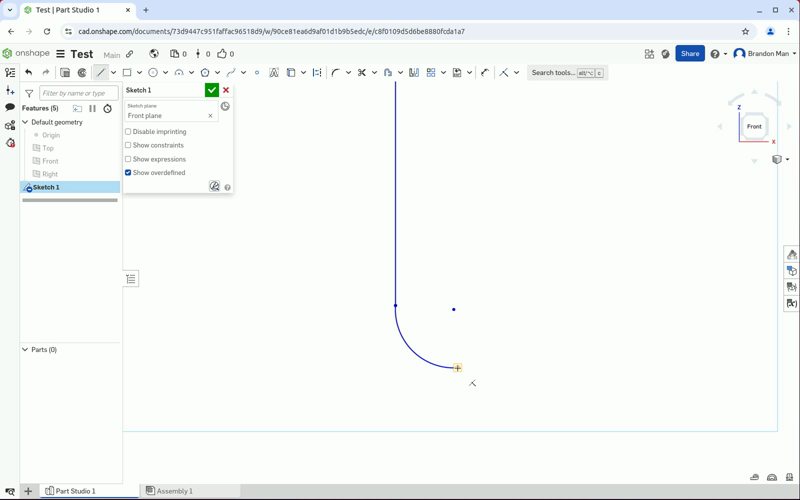
scroll(-6)
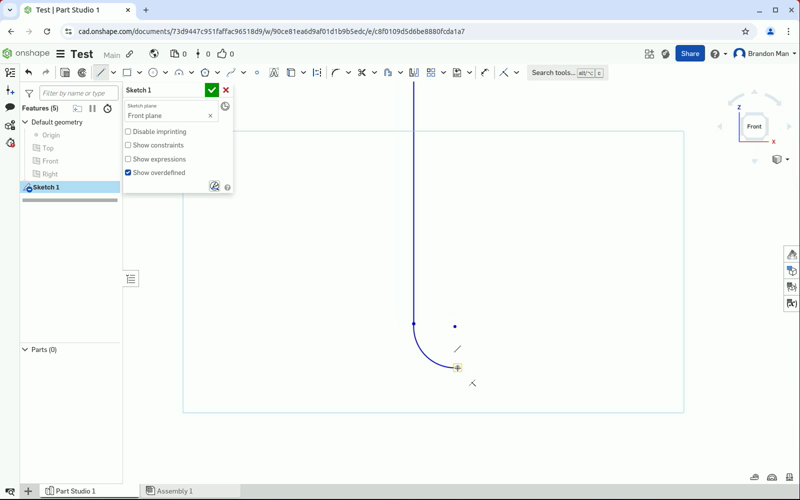
scroll(-6)
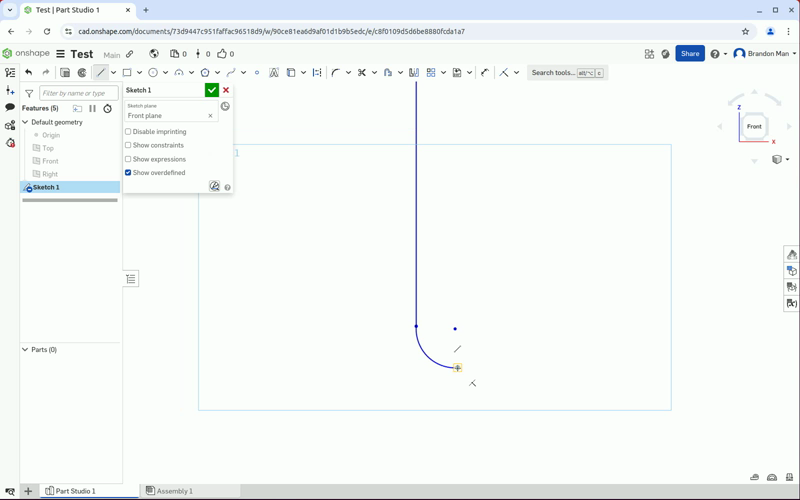
scroll(-6)
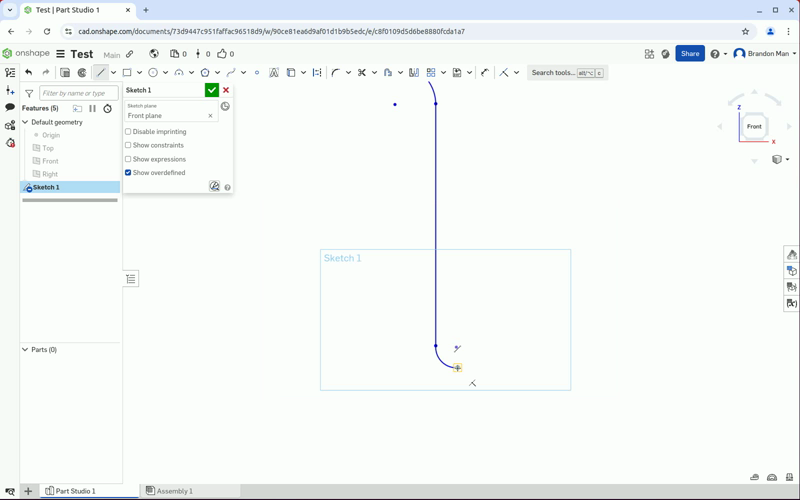
scroll(-6)
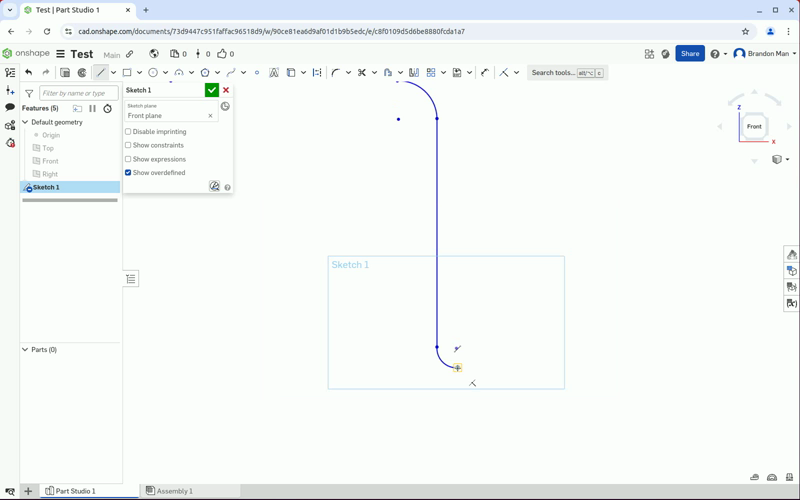
scroll(-6)
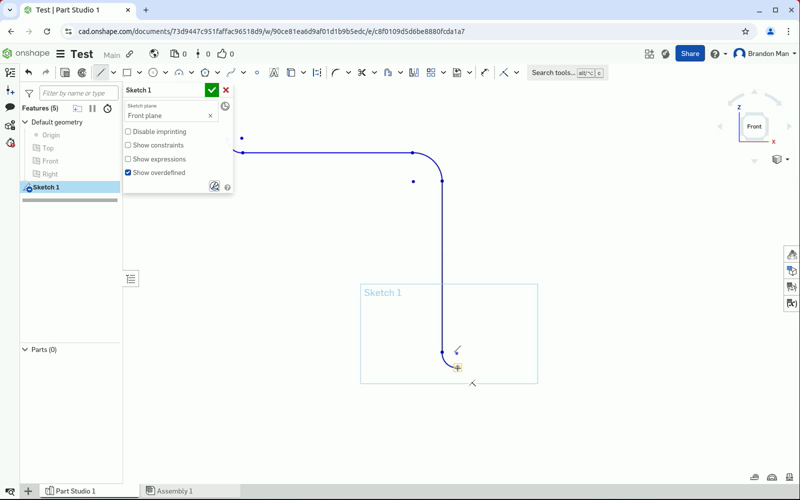
scroll(-6)
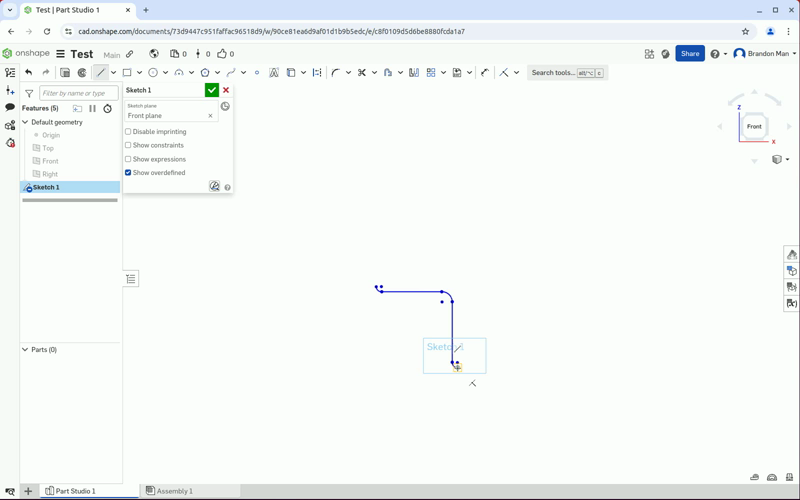
key_down(shift)
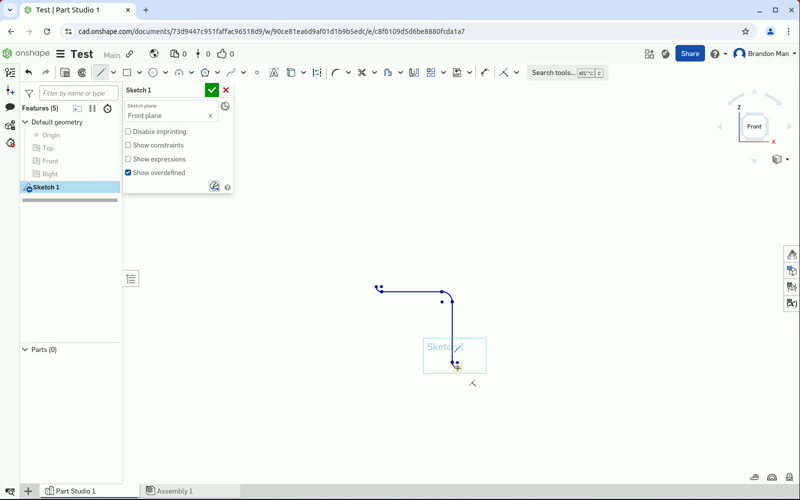
mouse_move(487, 367)
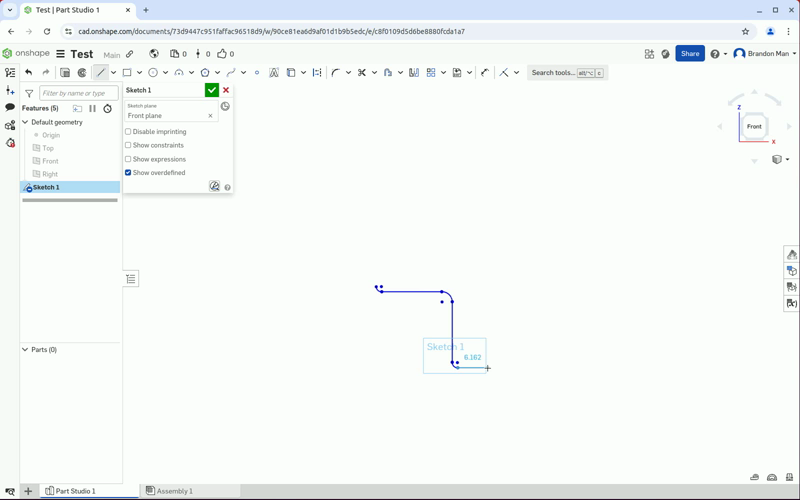
mouse_move(461, 367)
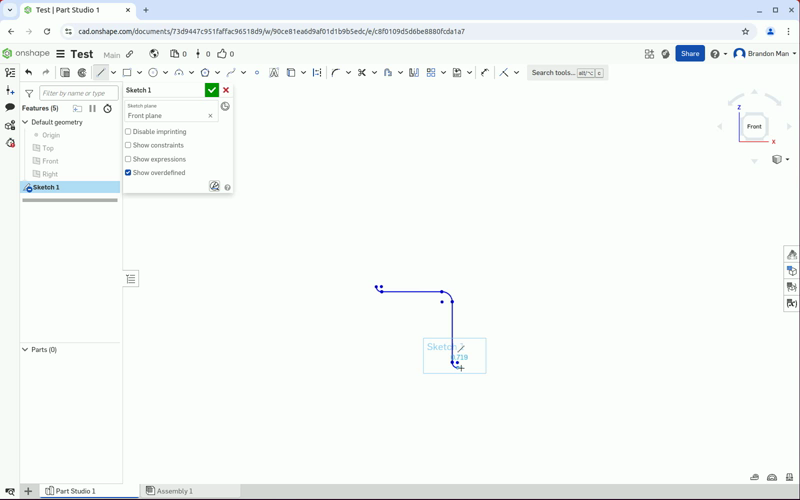
scroll(6)
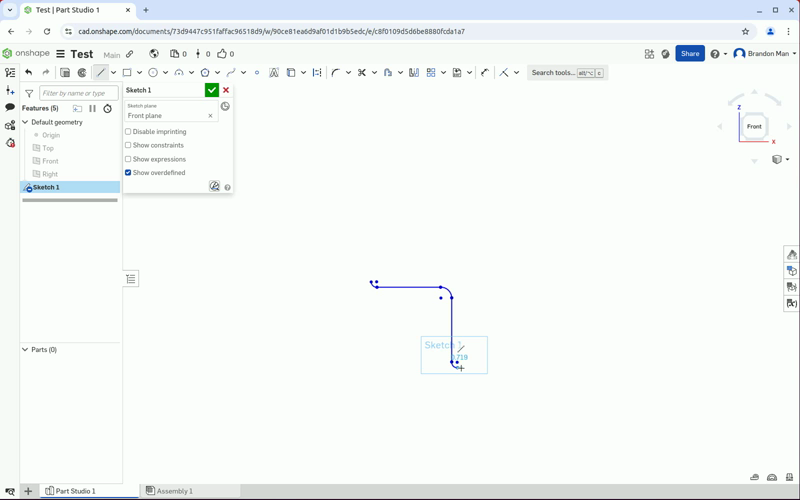
scroll(6)
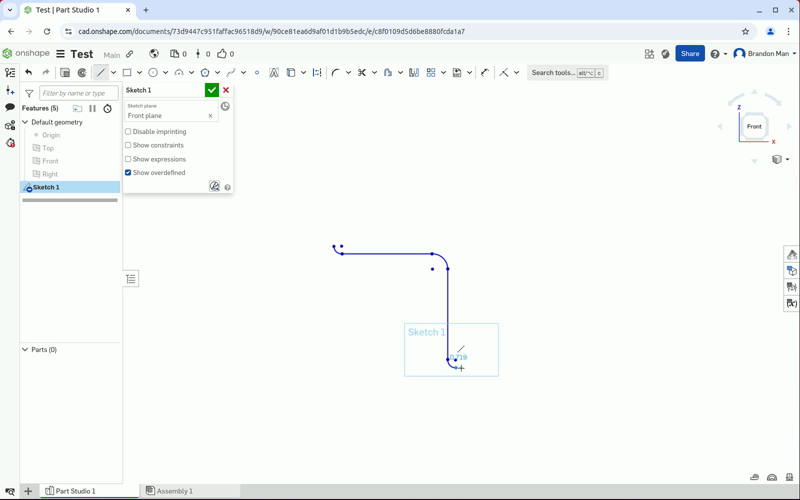
scroll(6)
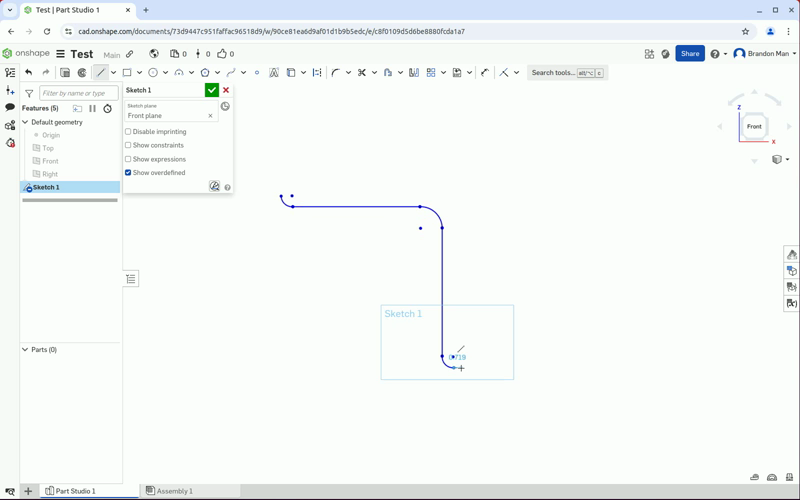
scroll(6)
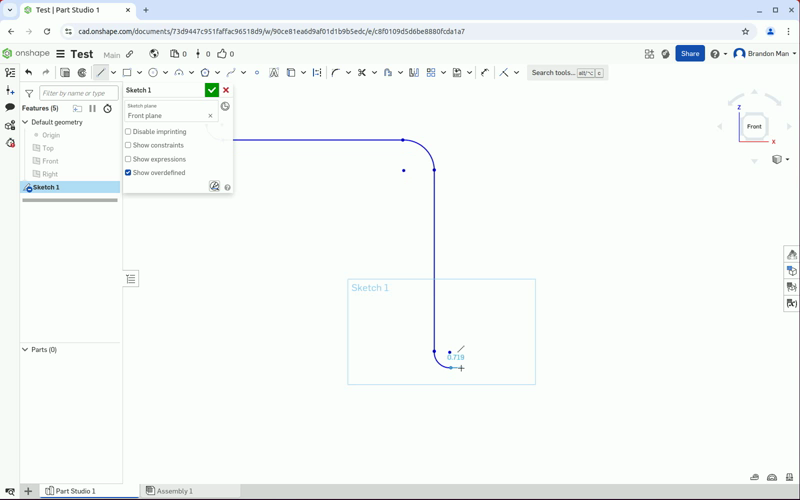
scroll(6)
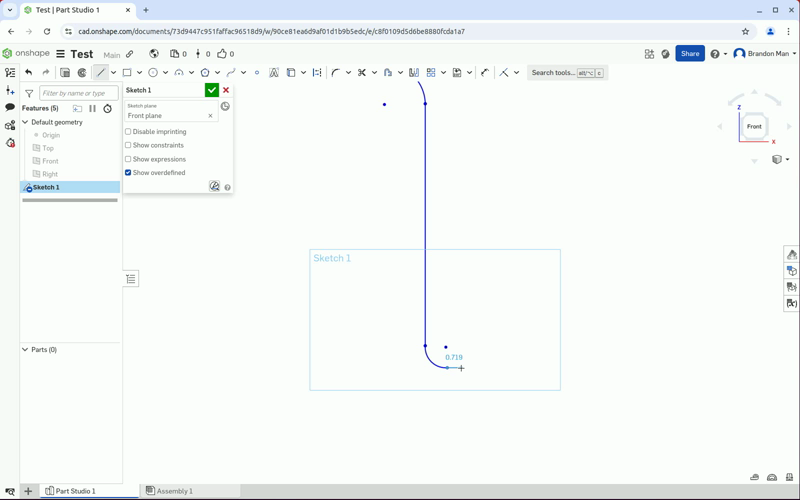
scroll(6)
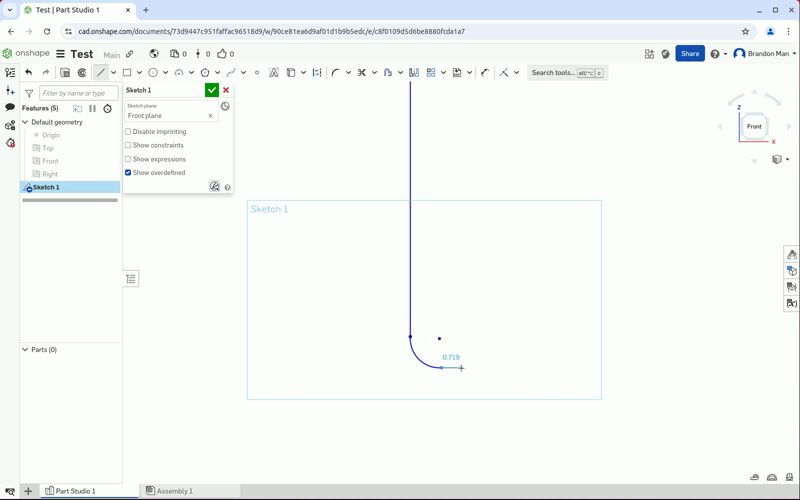
scroll(6)
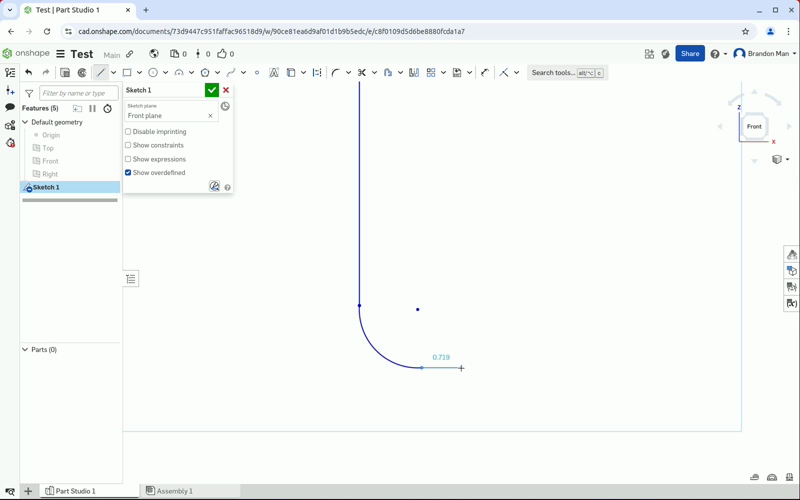
click(461, 367)
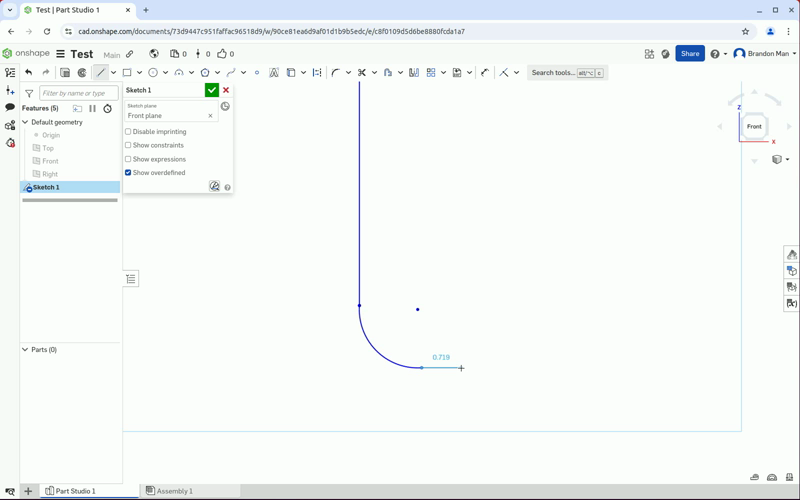
scroll(-6)
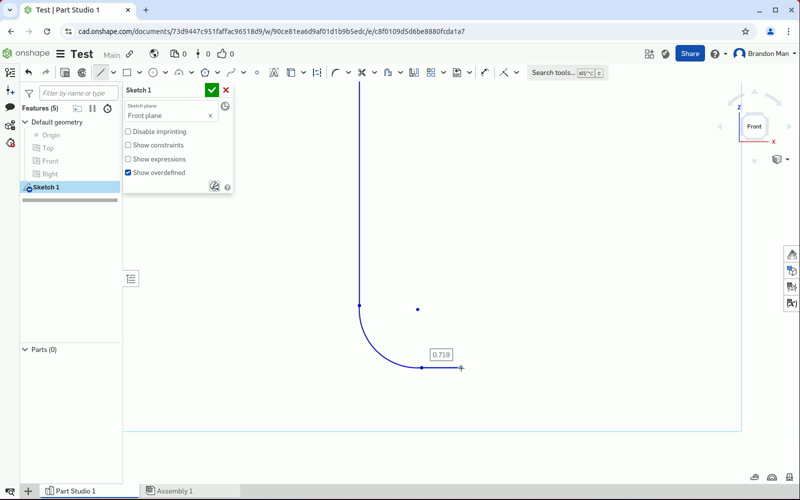
scroll(-6)
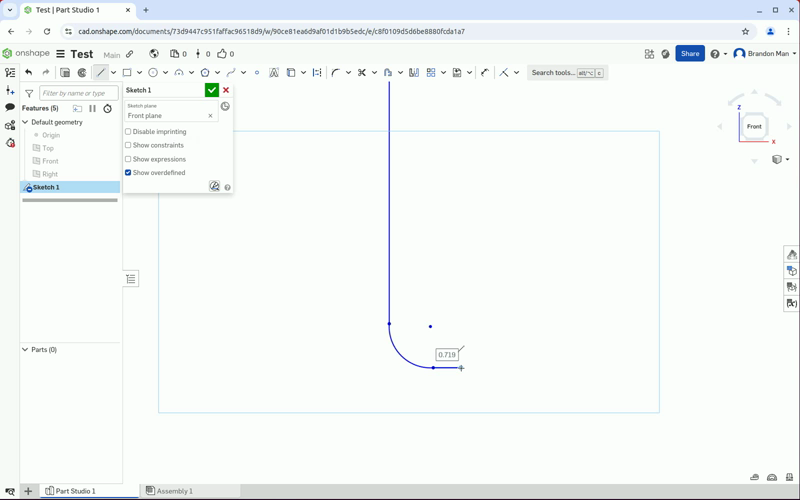
scroll(-6)
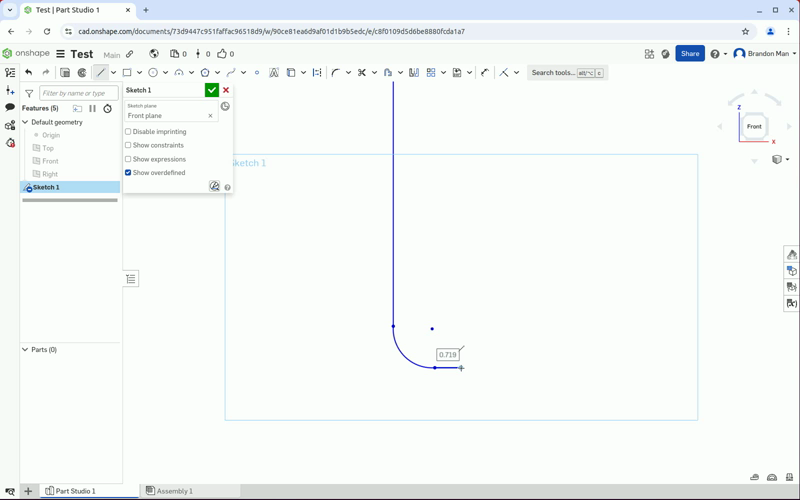
scroll(-6)
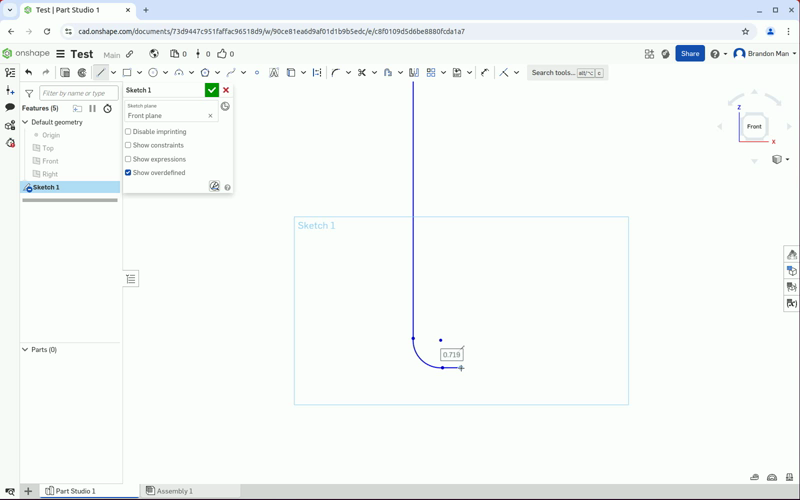
scroll(-6)
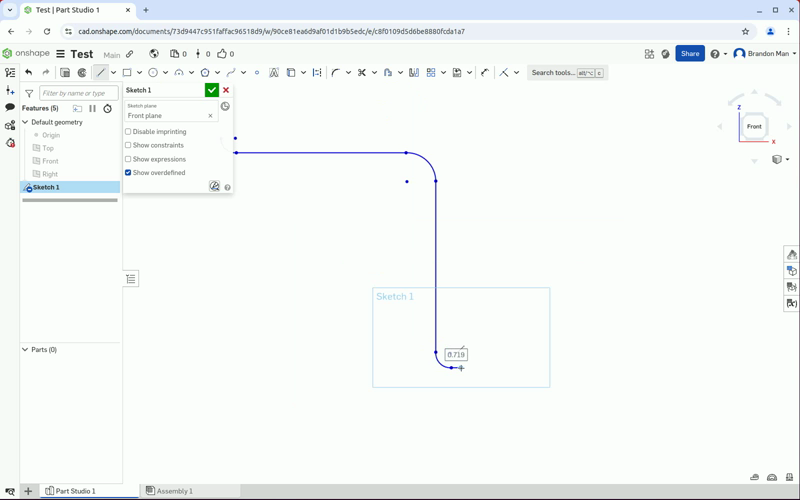
scroll(-6)
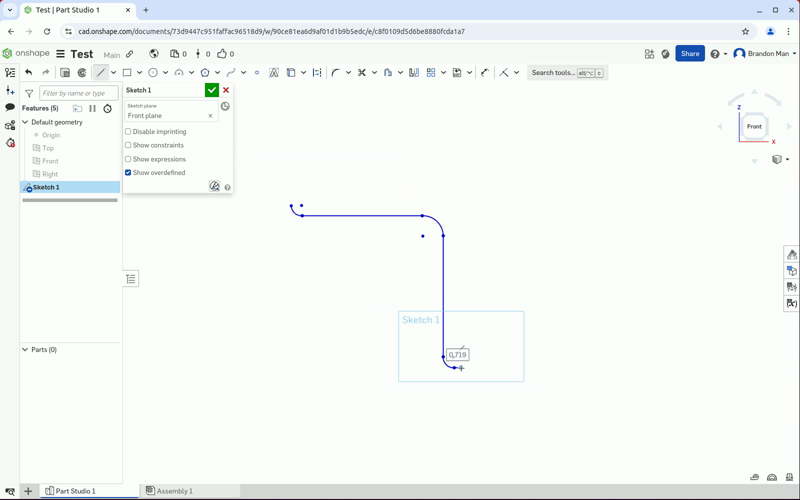
scroll(-6)
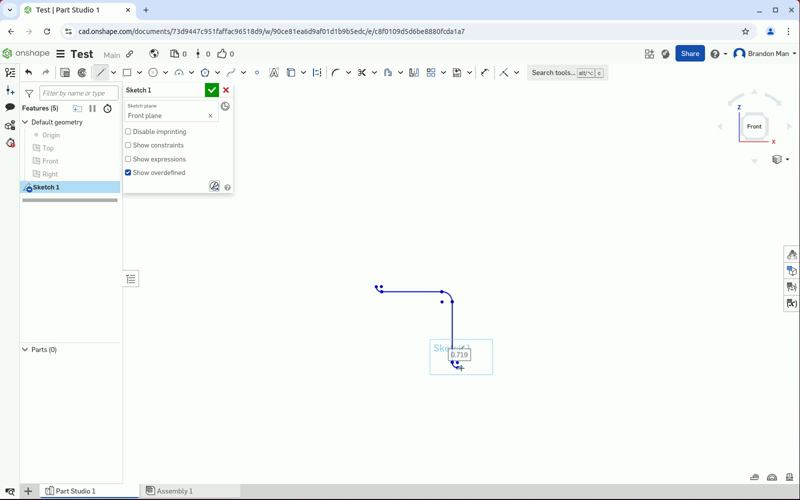
key_up(shift)
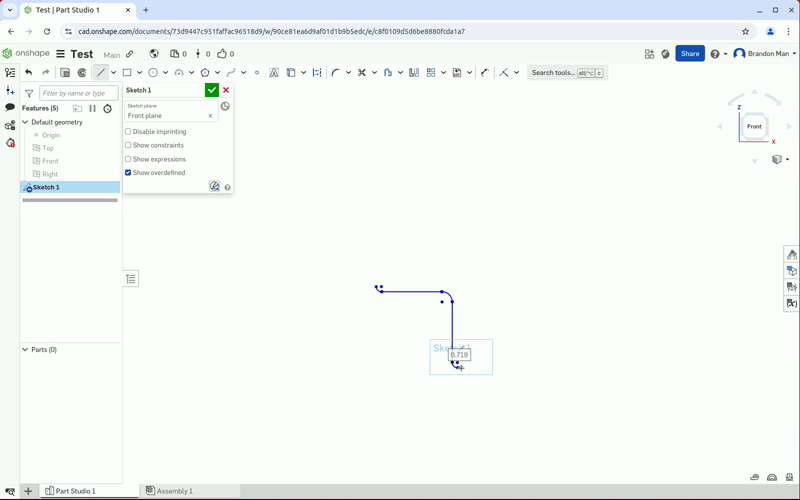
key_down(shift)
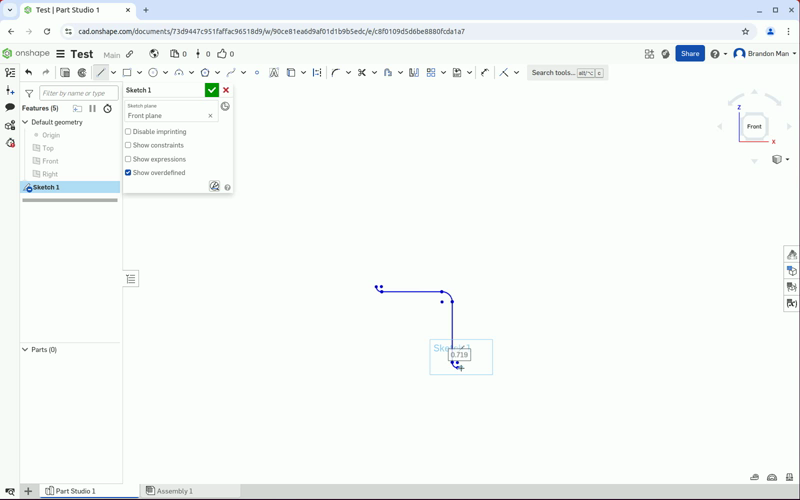
mouse_move(491, 367)
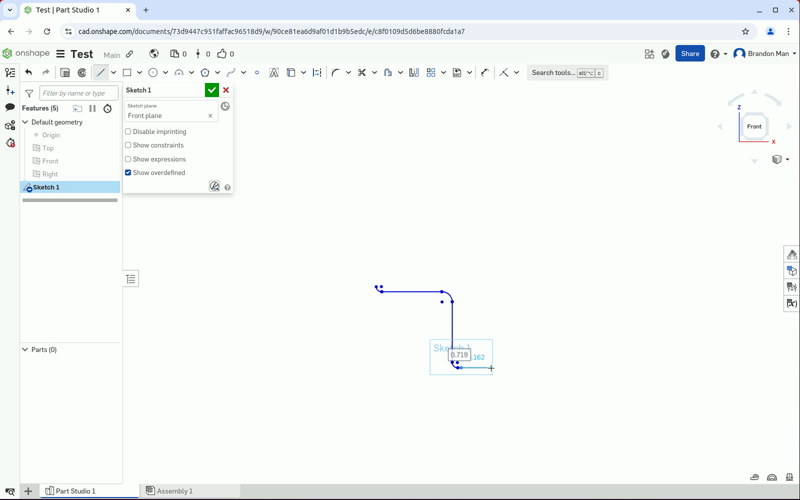
mouse_move(461, 339)
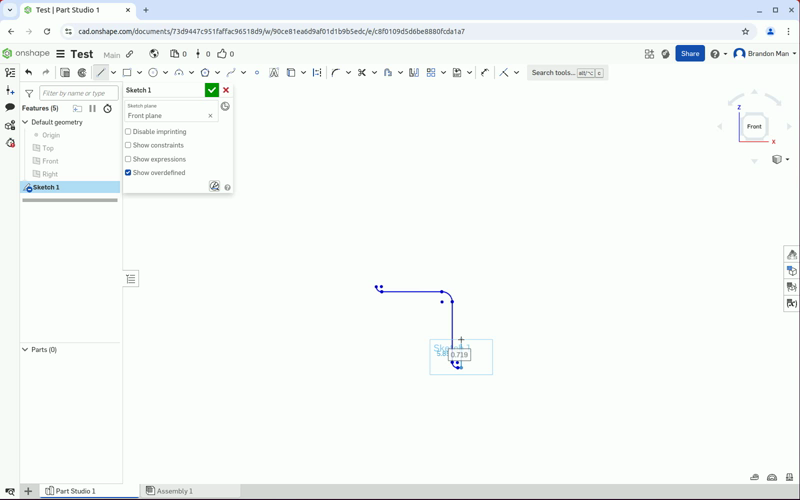
click(461, 339)
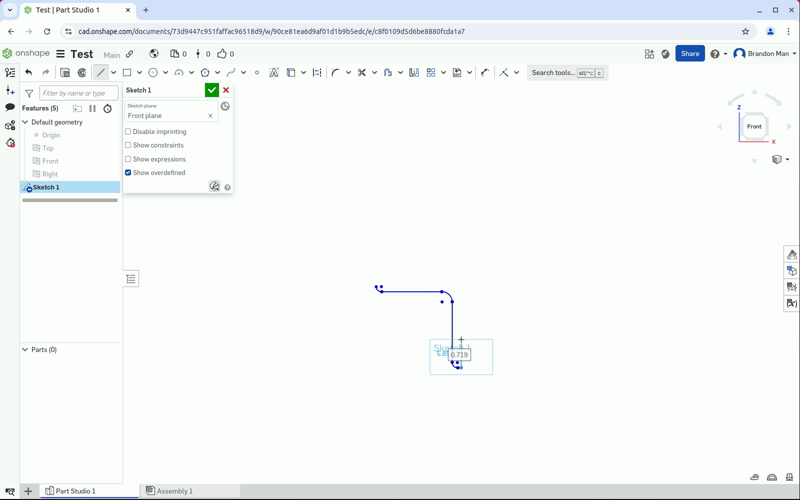
key_up(shift)
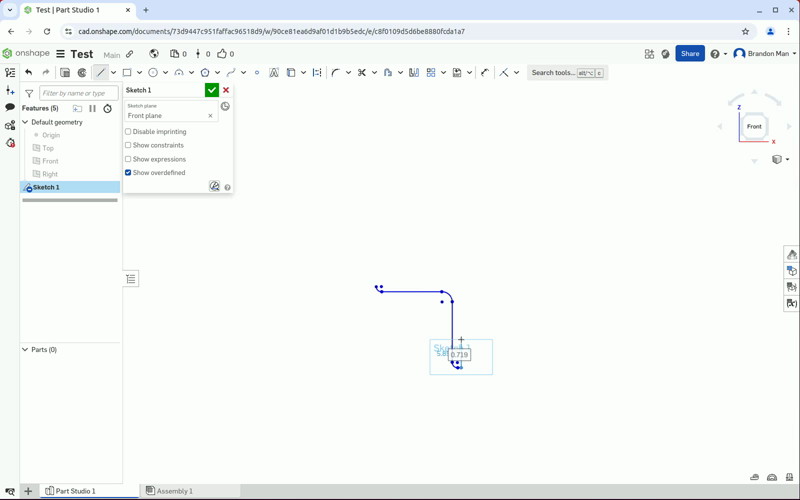
key_down(shift)
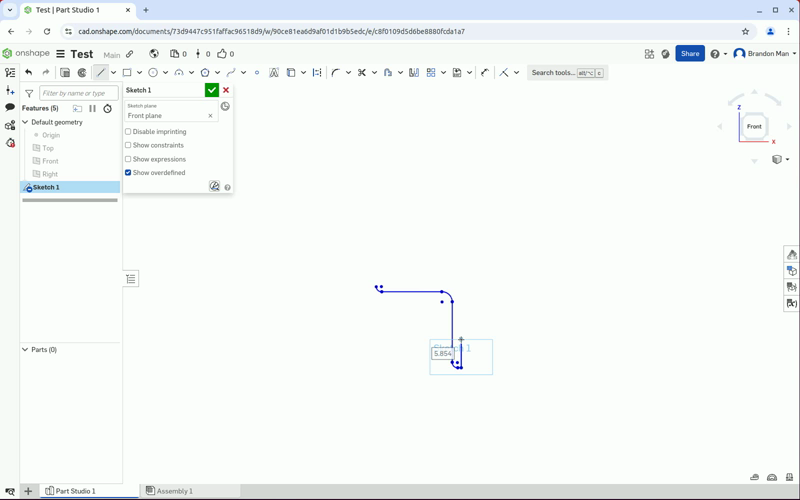
mouse_move(491, 339)
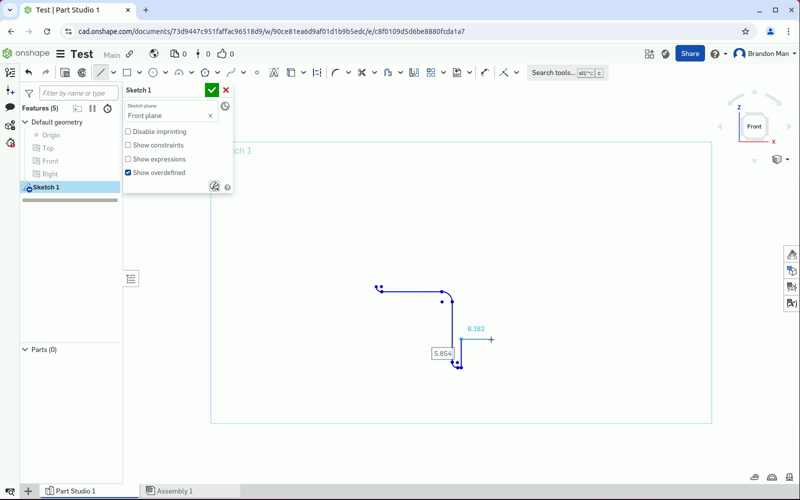
mouse_move(461, 282)
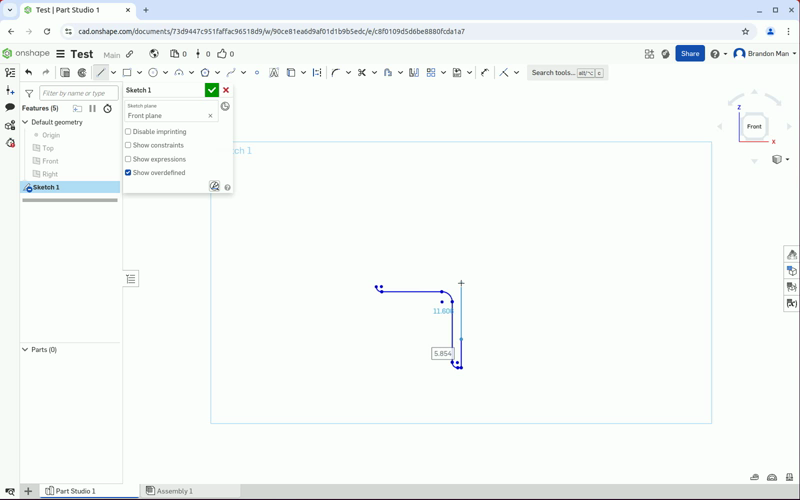
click(461, 282)
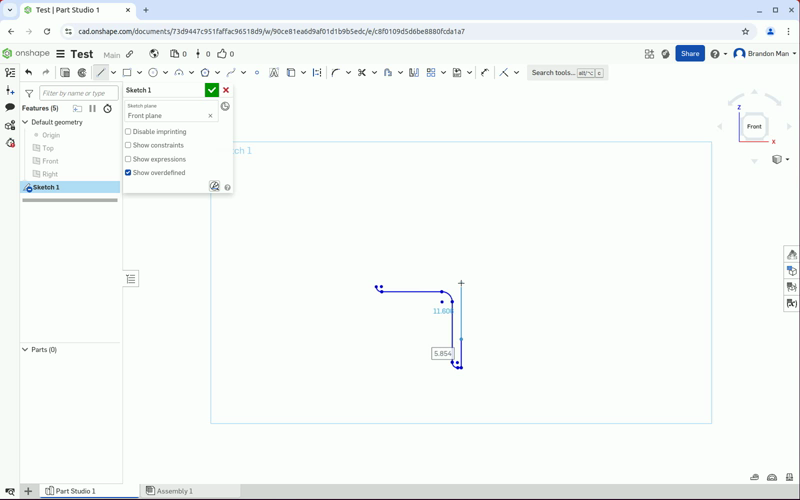
key_up(shift)
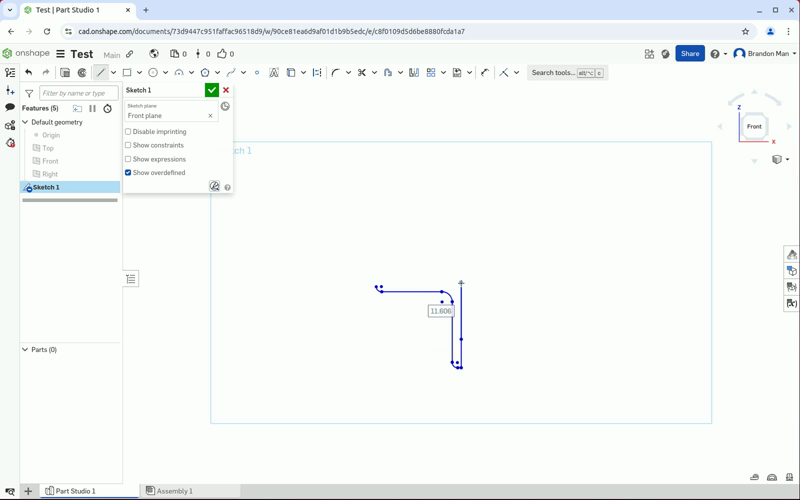
key_down(shift)
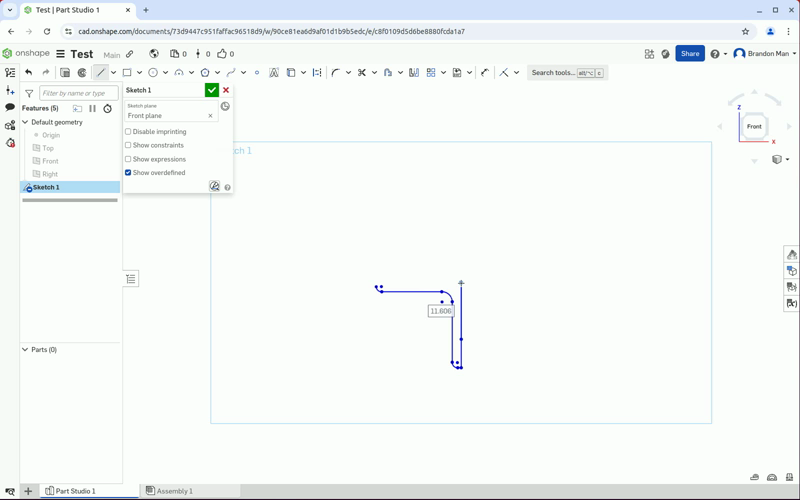
mouse_move(376, 282)
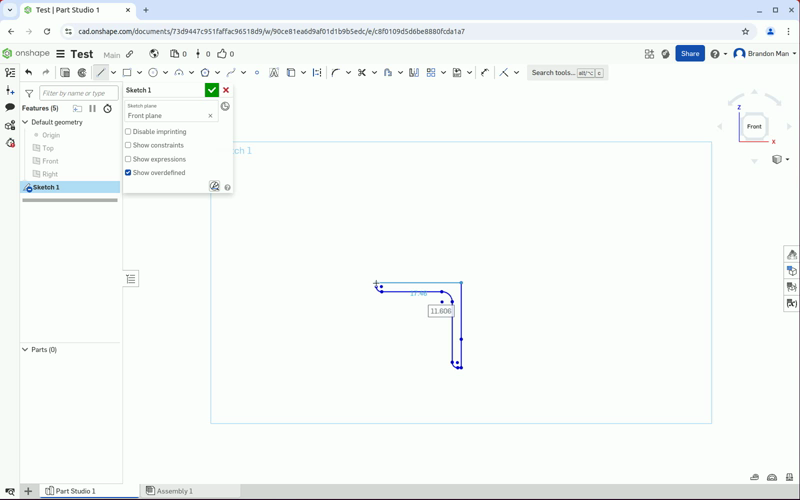
scroll(6)
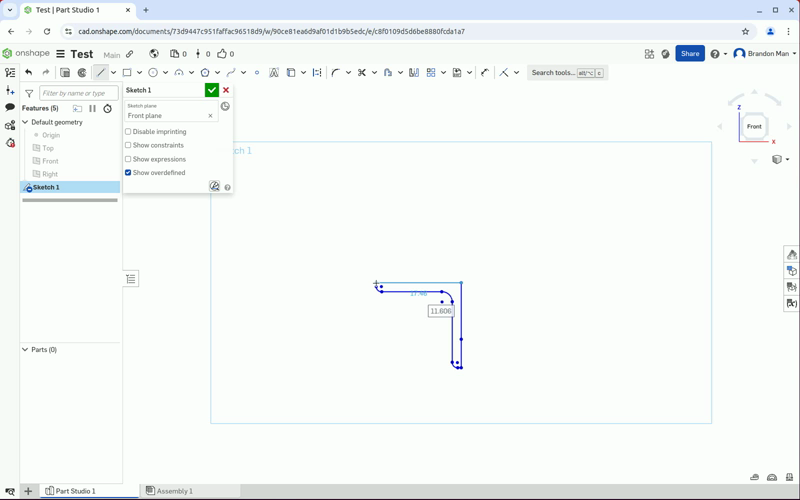
scroll(6)
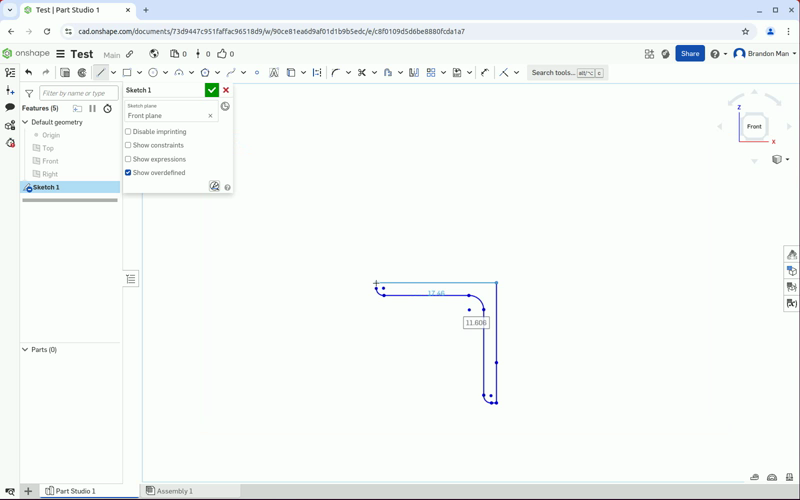
scroll(6)
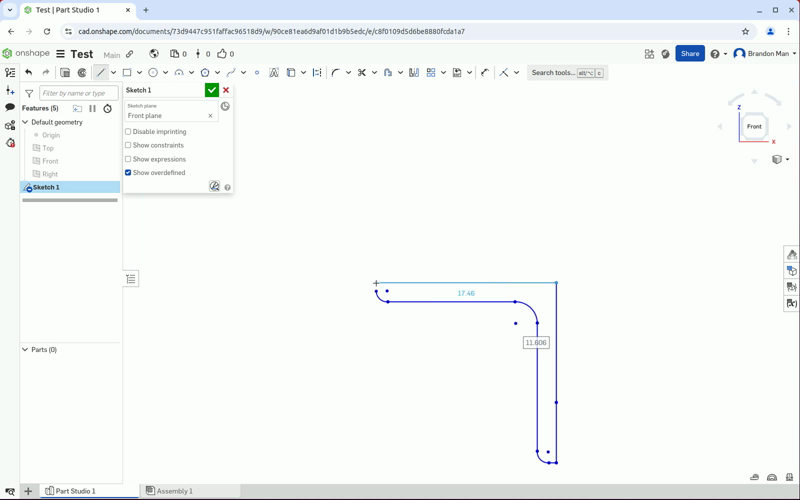
scroll(6)
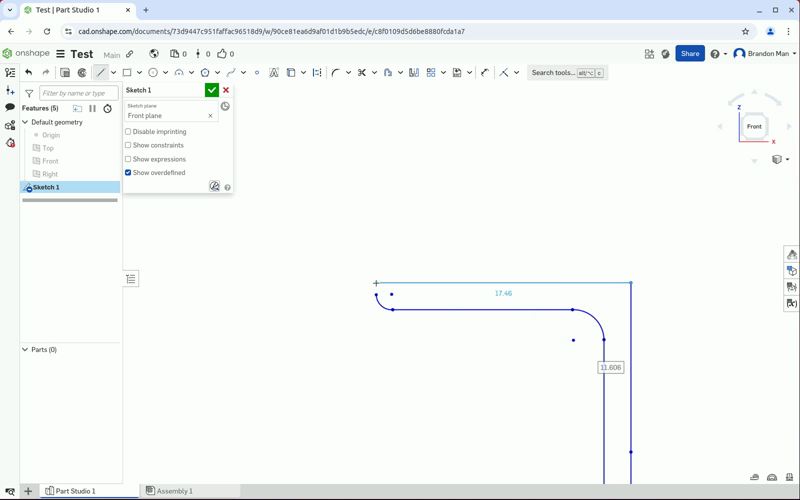
scroll(6)
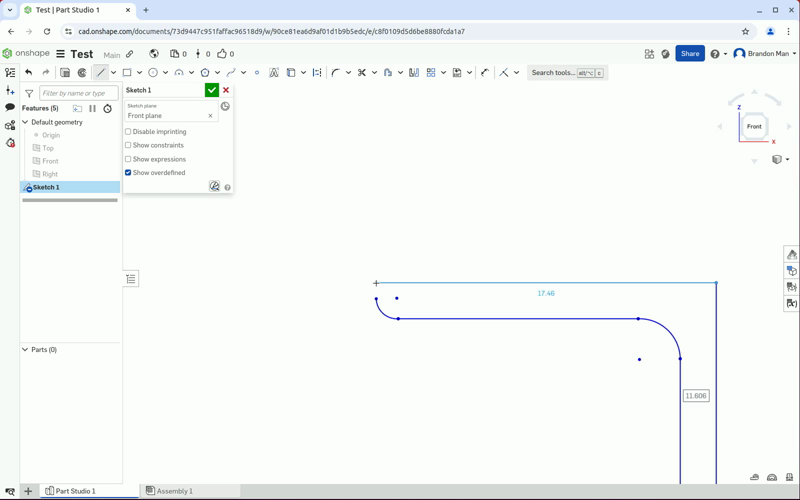
scroll(6)
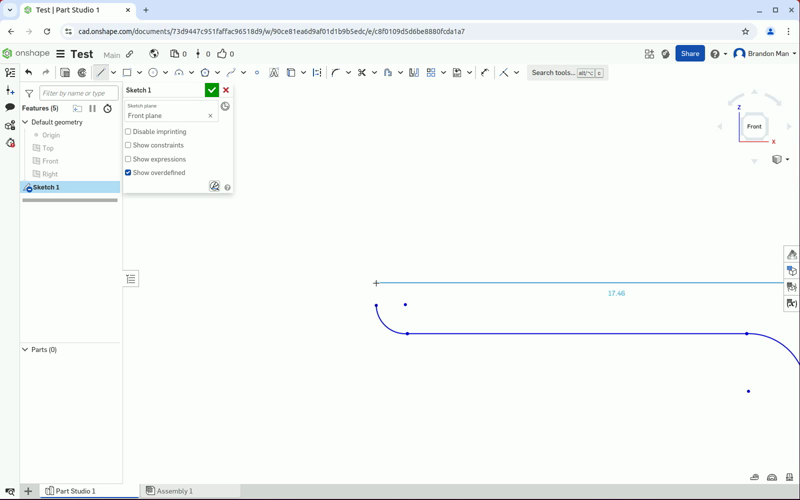
scroll(6)
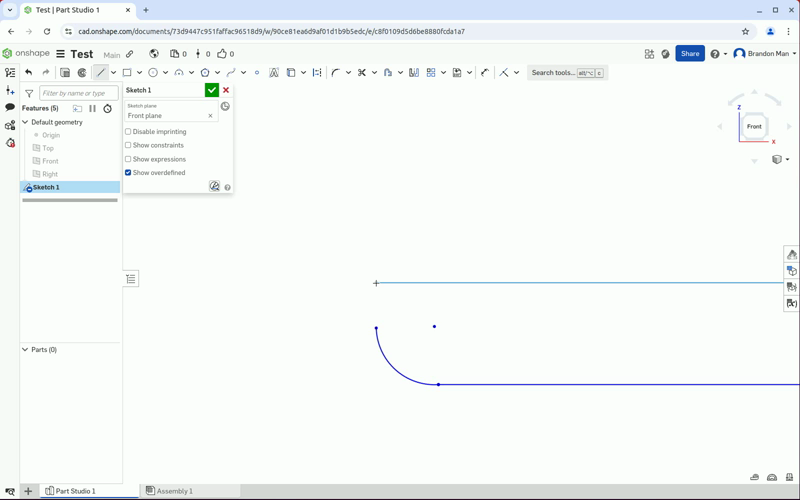
click(376, 282)
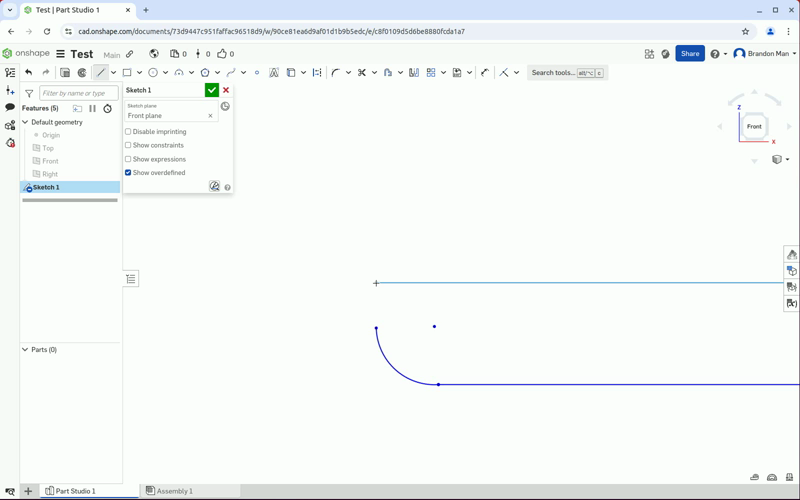
scroll(-6)
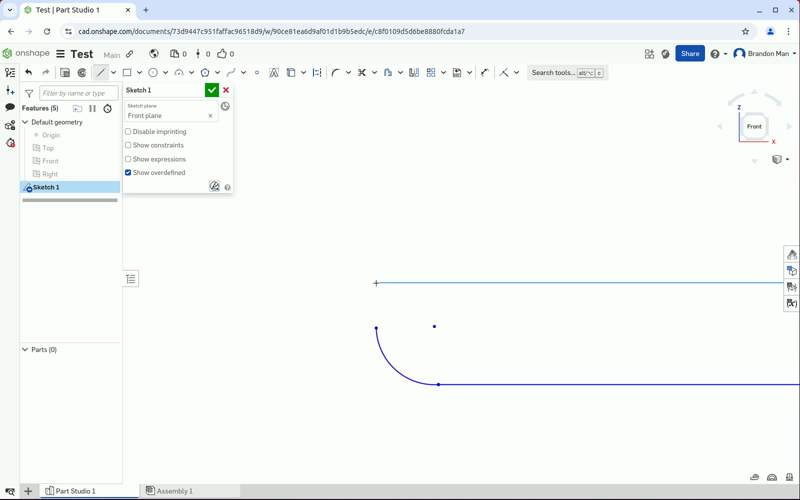
scroll(-6)
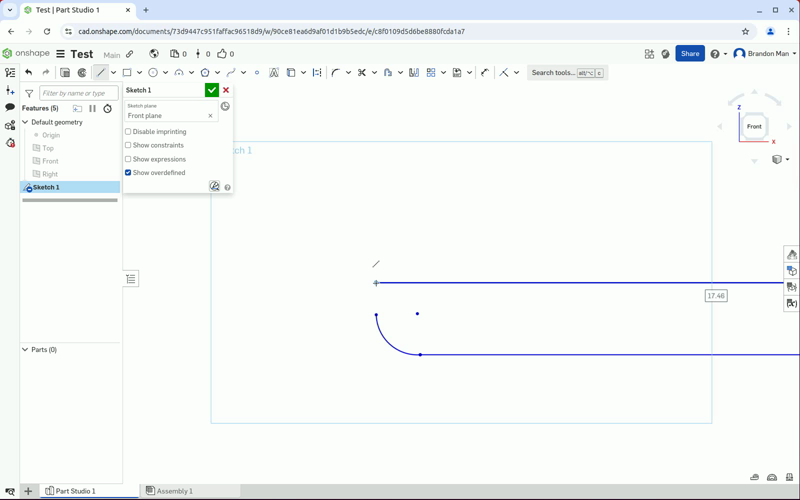
scroll(-6)
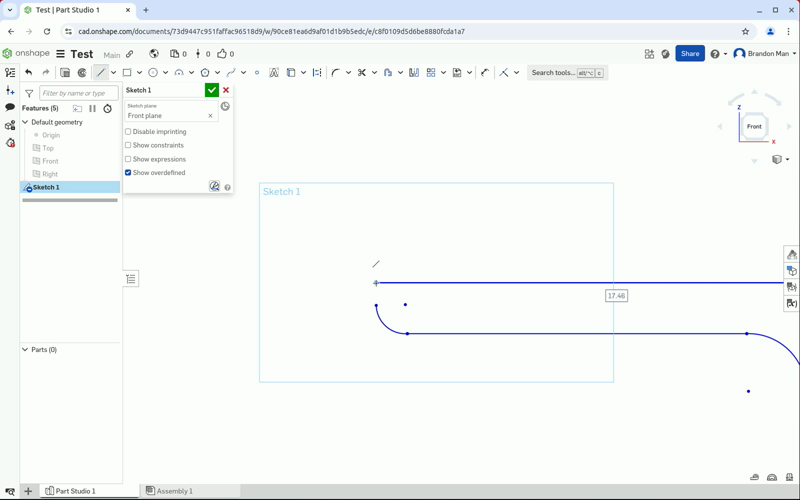
scroll(-6)
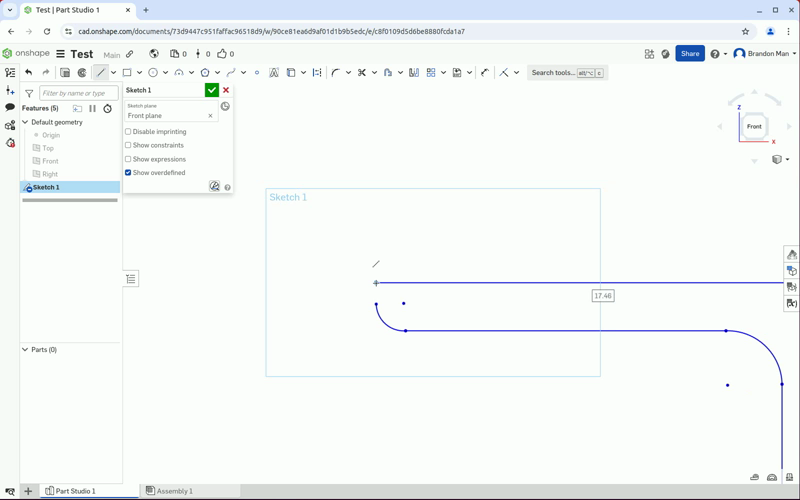
scroll(-6)
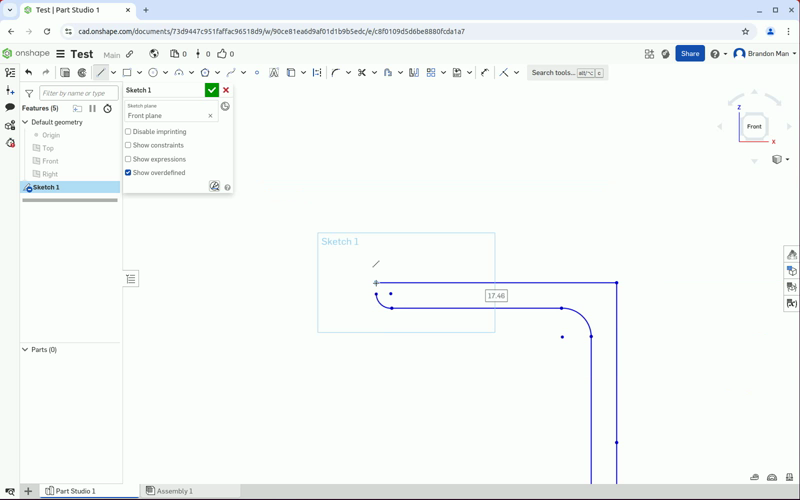
scroll(-6)
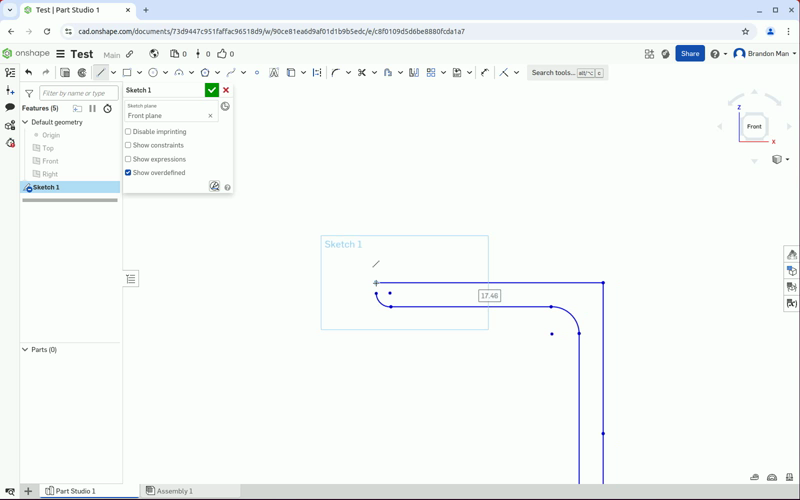
scroll(-6)
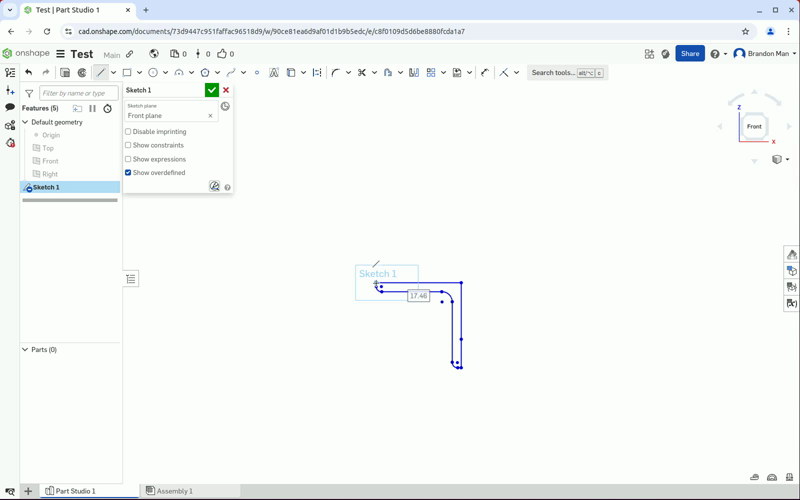
key_up(shift)
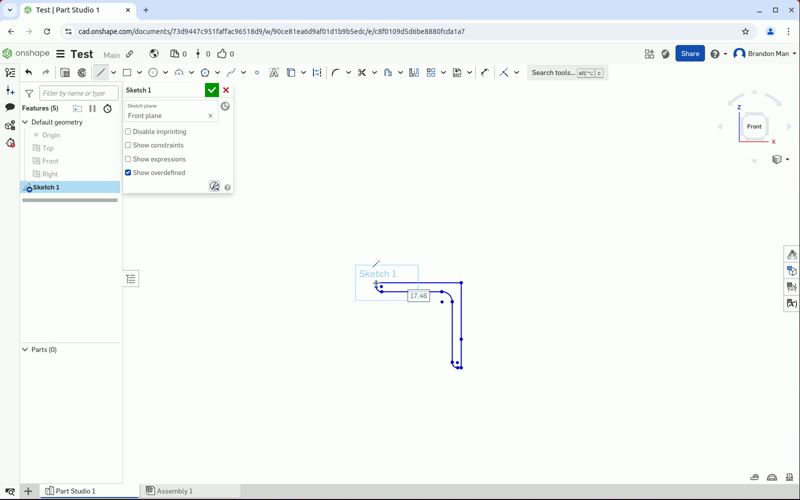
mouse_move(406, 282)
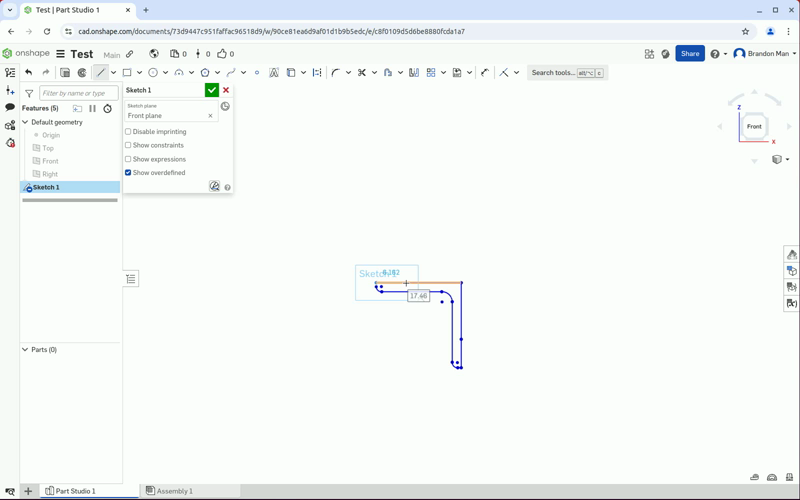
key_down(shift)
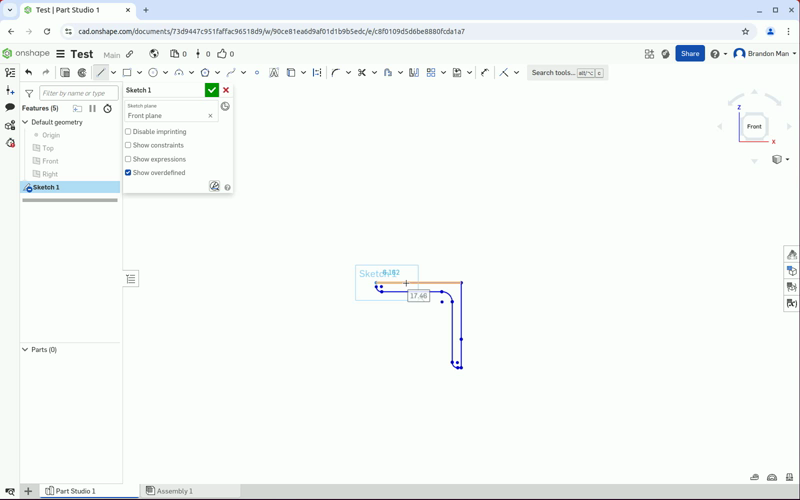
mouse_move(376, 286)
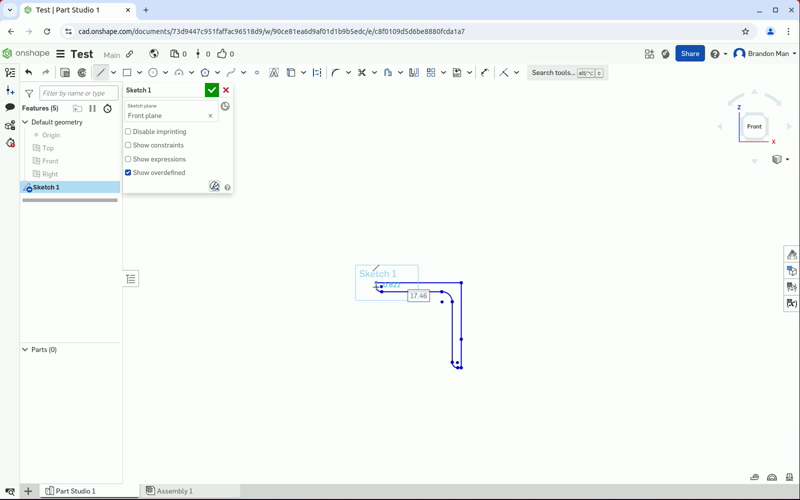
scroll(6)
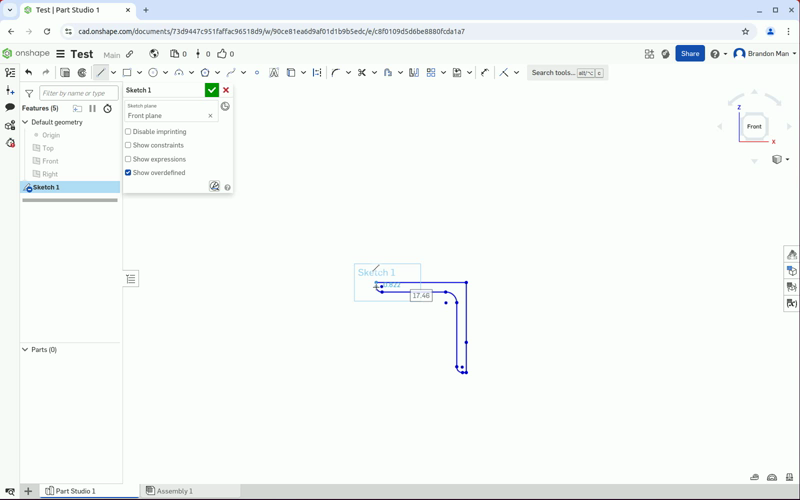
scroll(6)
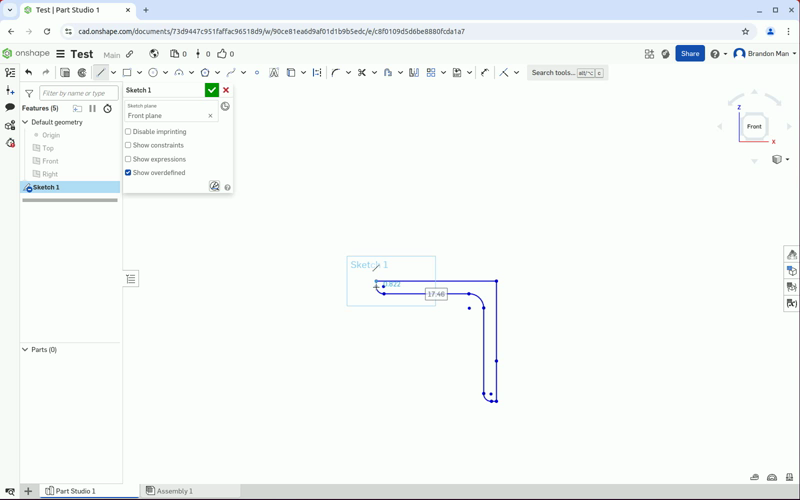
scroll(6)
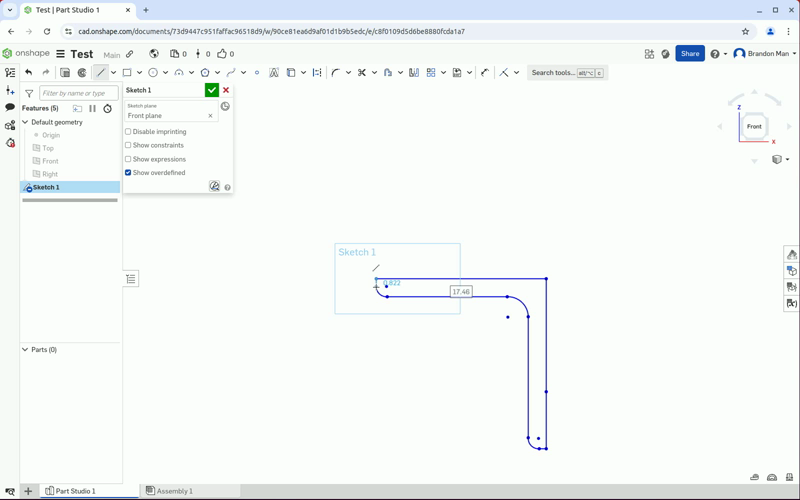
scroll(6)
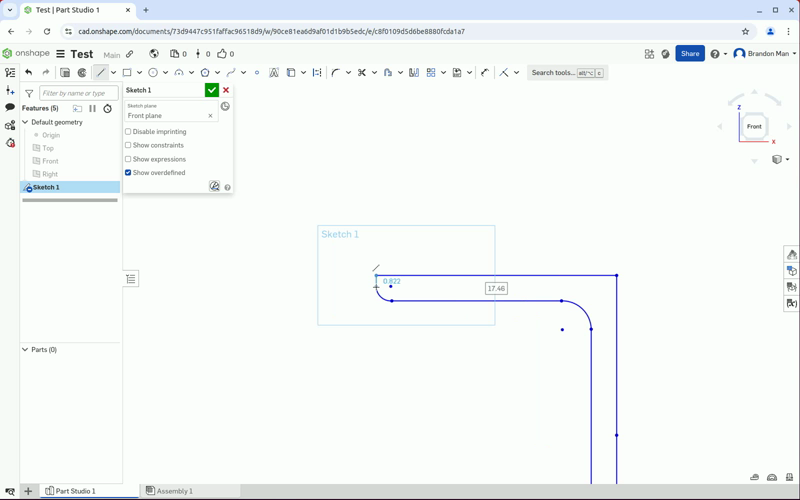
scroll(6)
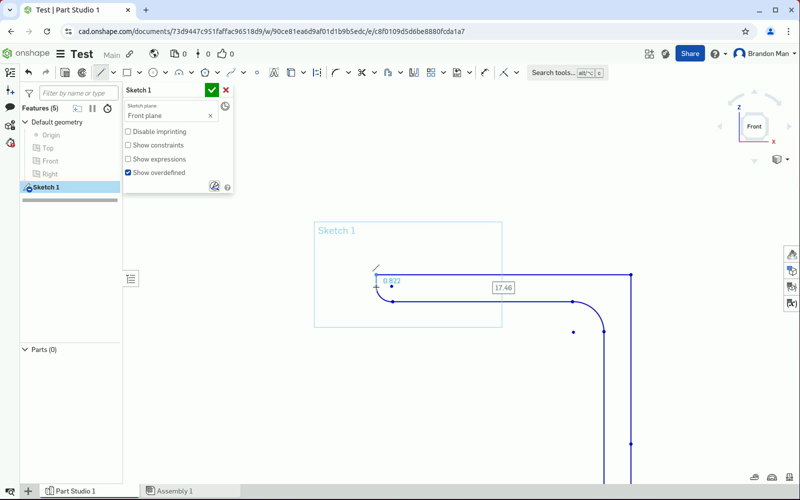
scroll(6)
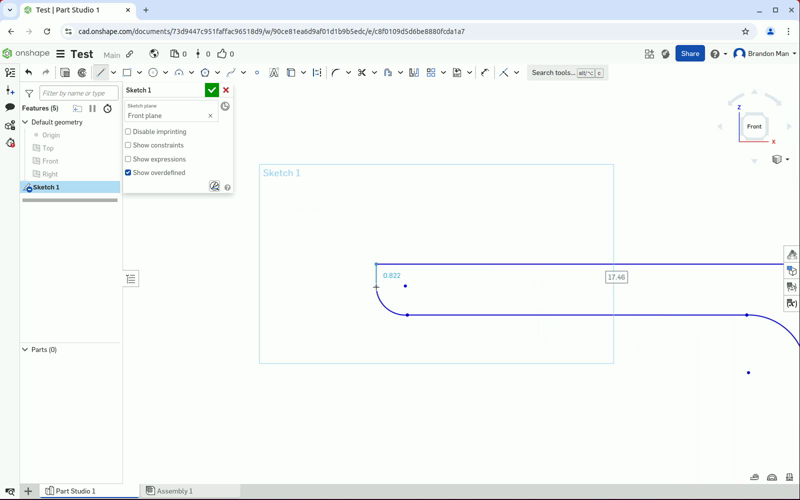
scroll(6)
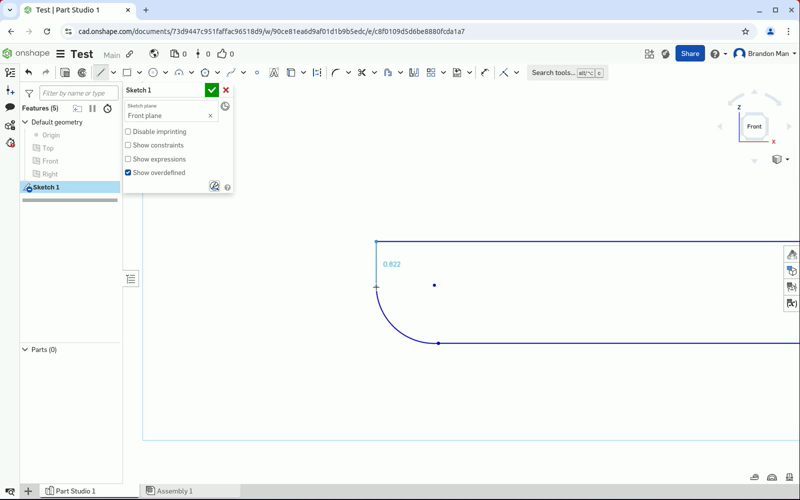
key_up(shift)
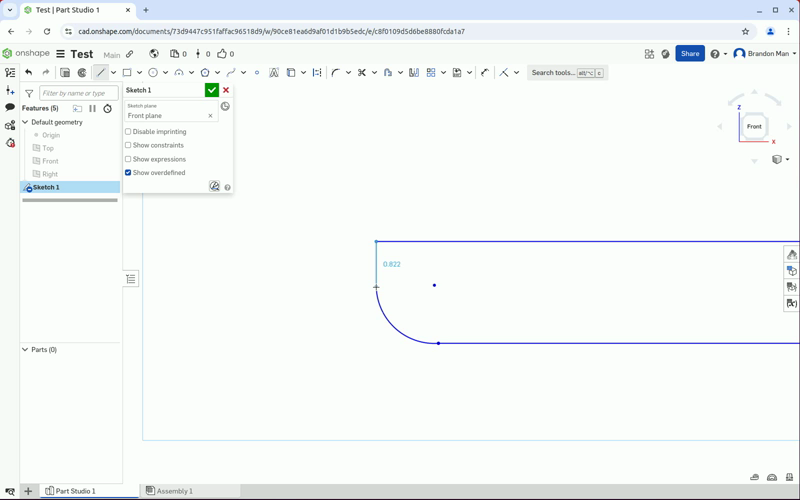
click(376, 286)
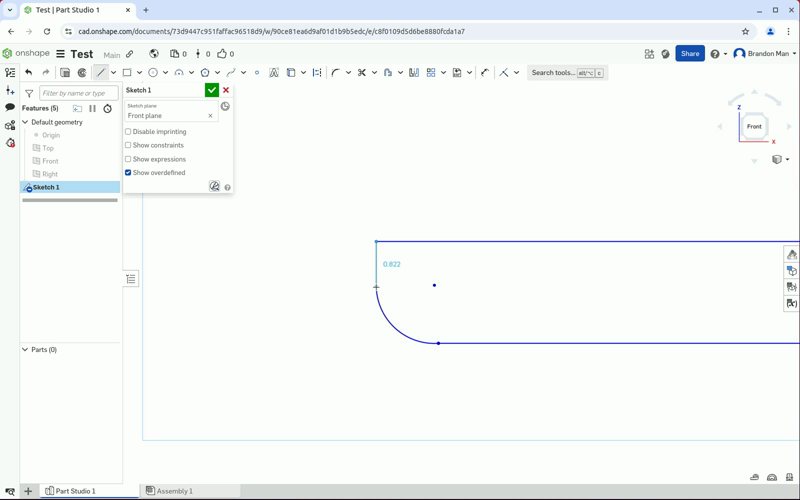
scroll(-6)
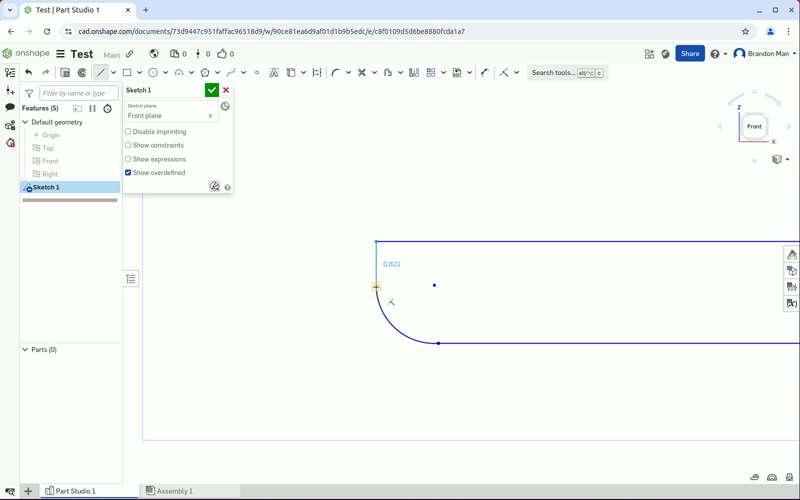
scroll(-6)
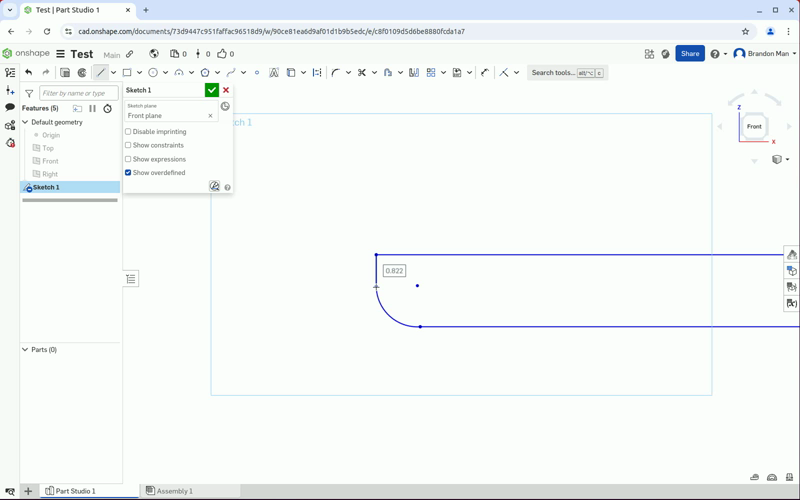
scroll(-6)
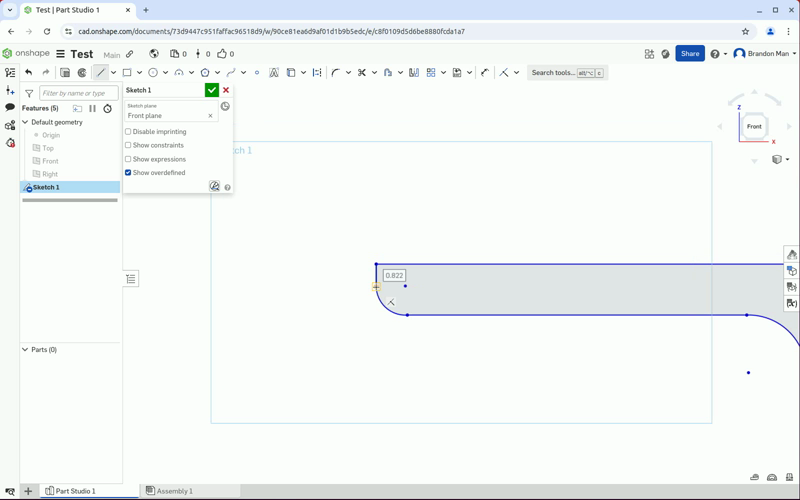
scroll(-6)
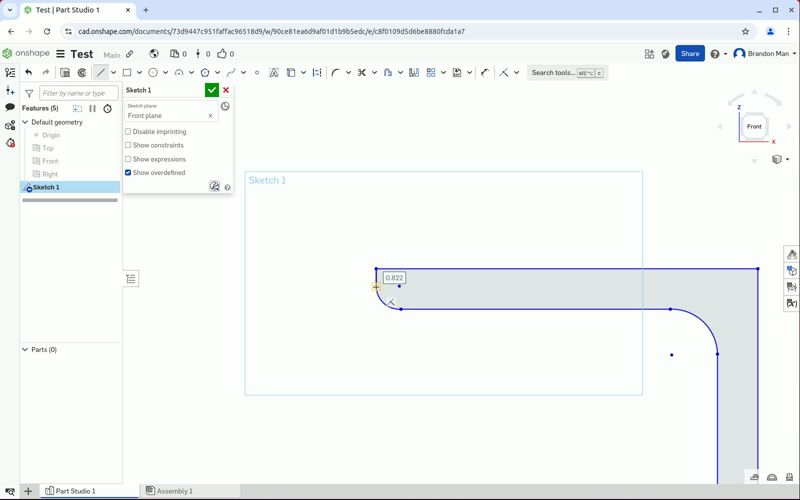
scroll(-6)
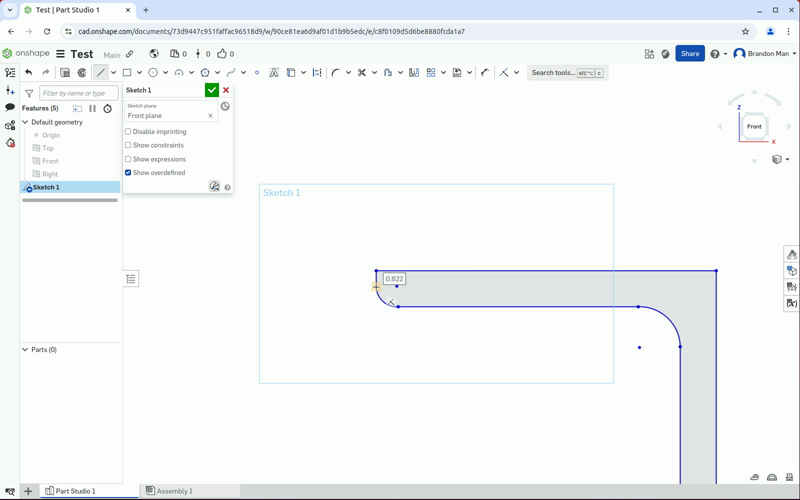
scroll(-6)
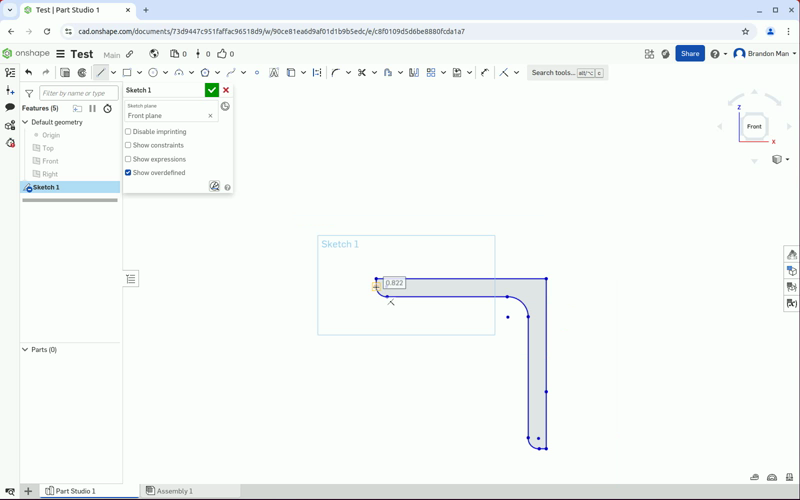
scroll(-6)
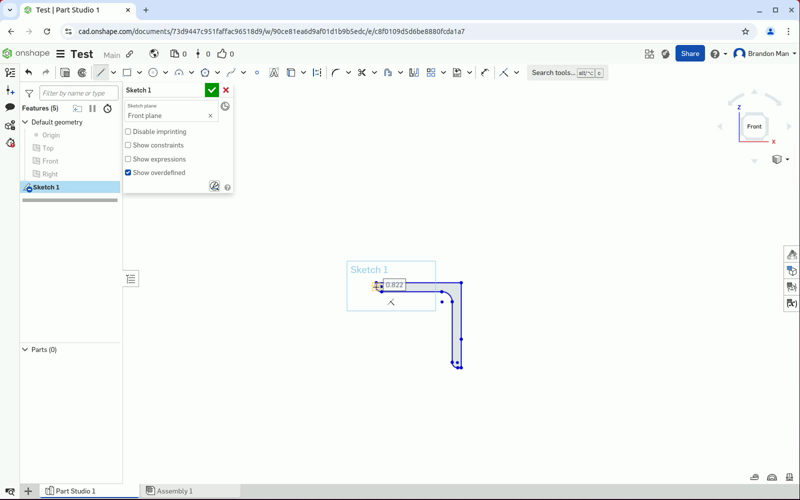
key(esc)
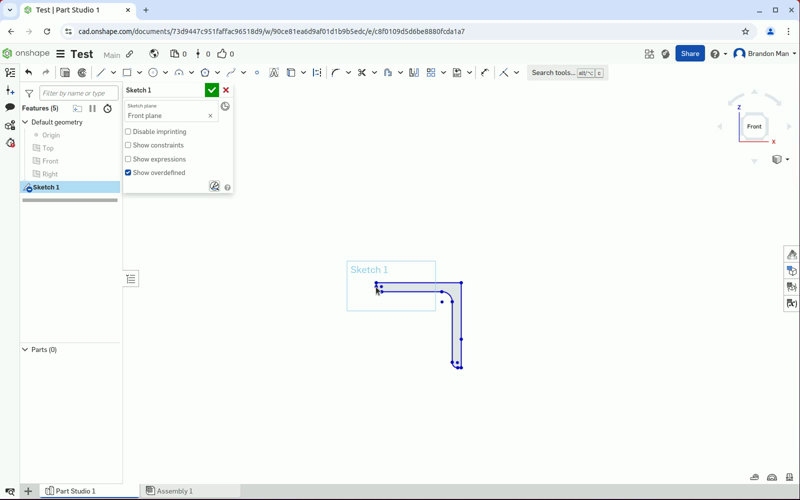
mouse_move(456, 303)
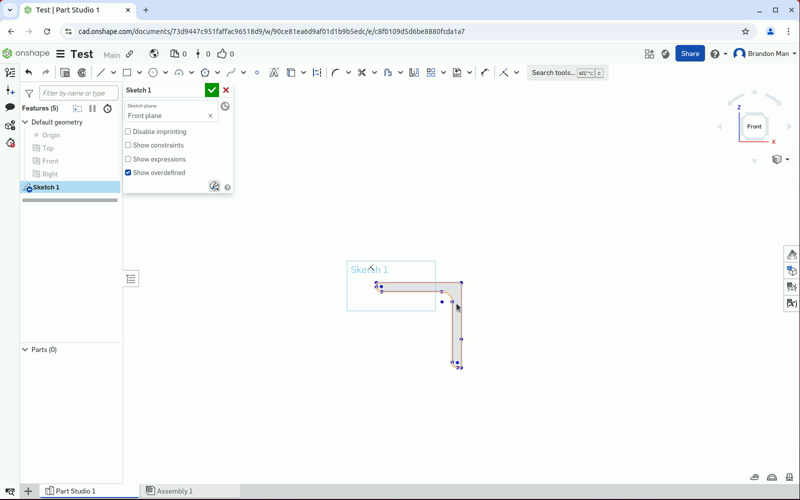
scroll(6)
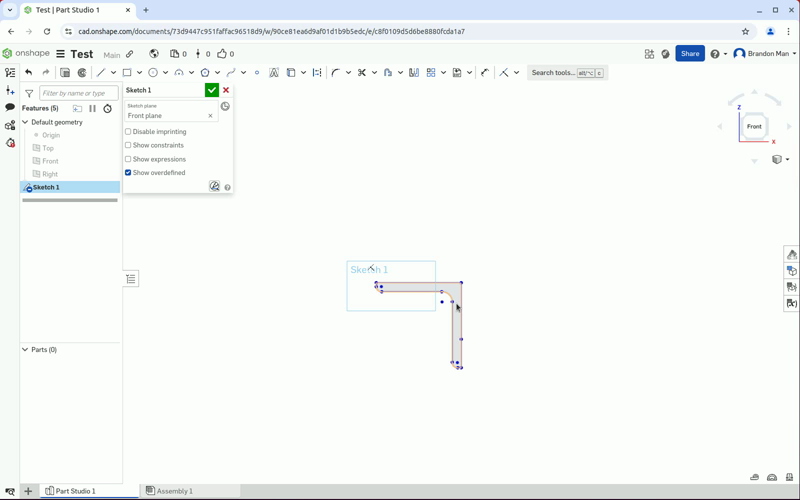
scroll(6)
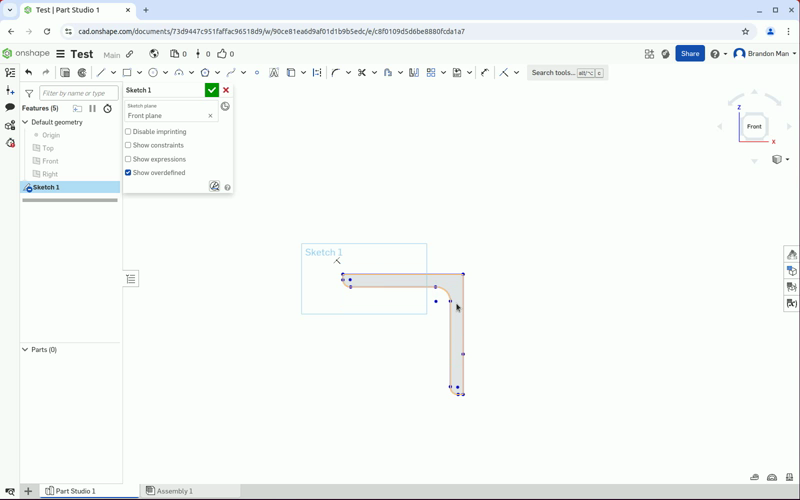
scroll(6)
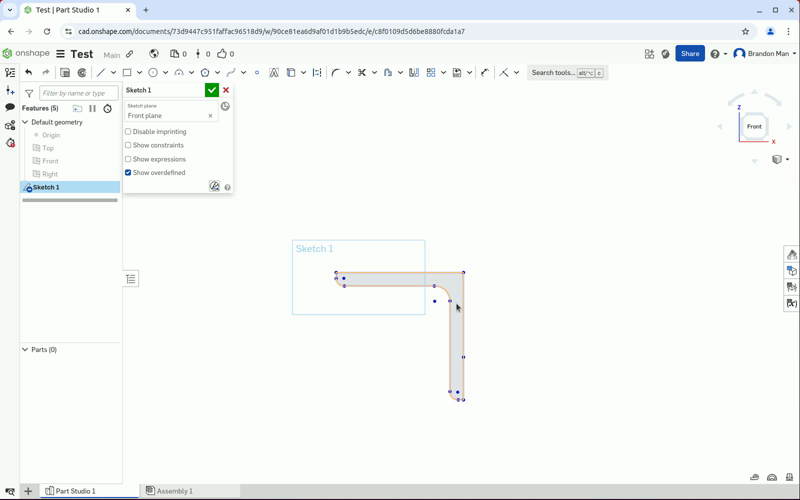
scroll(6)
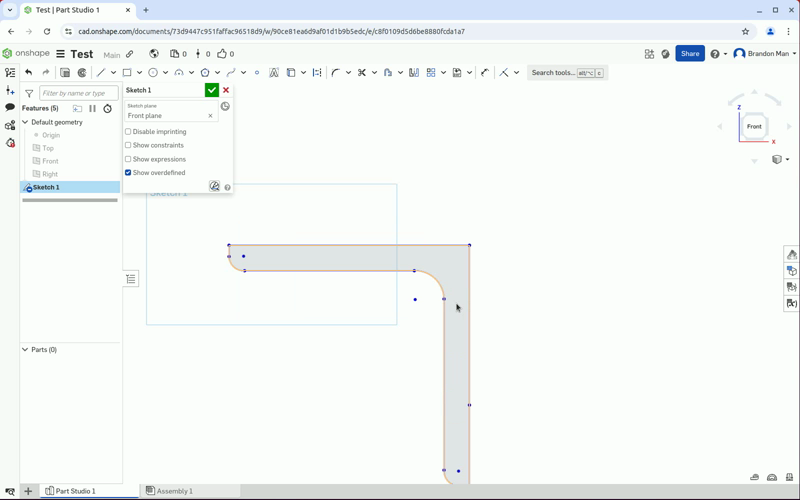
scroll(6)
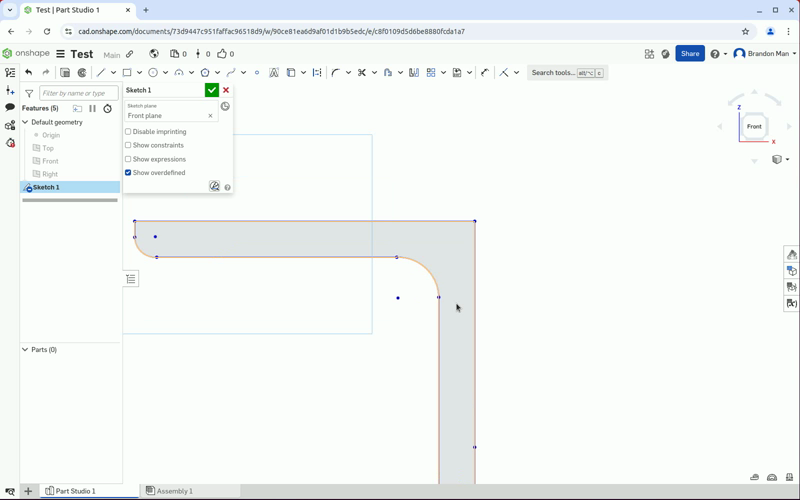
scroll(6)
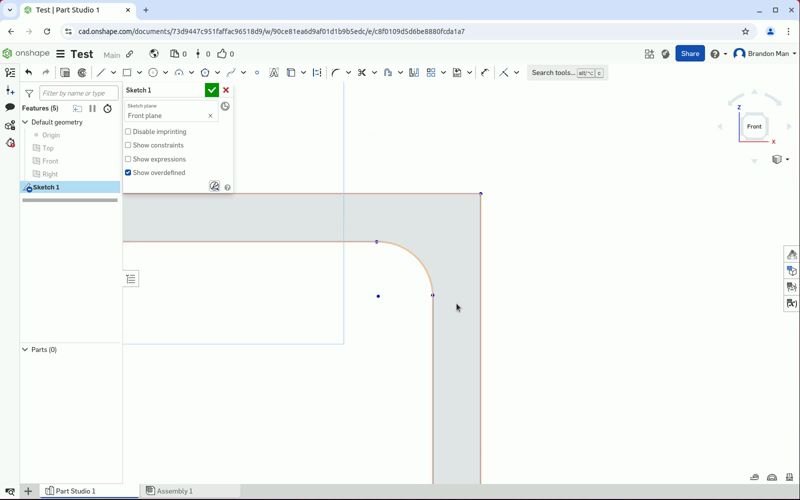
scroll(6)
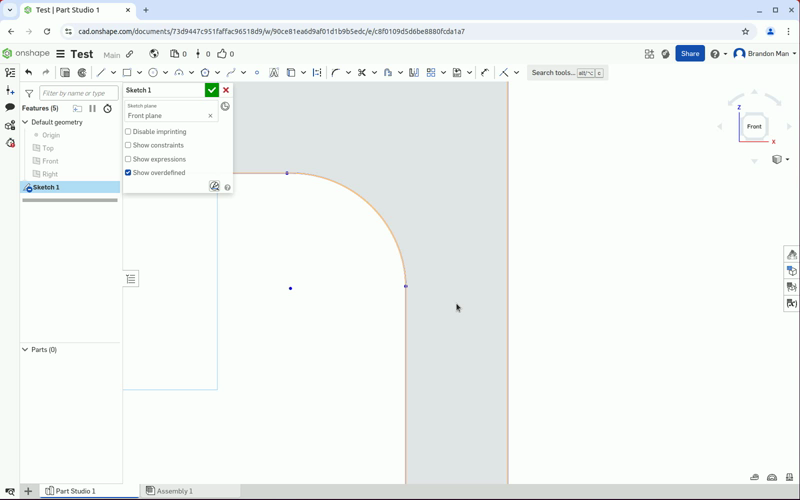
click(456, 303)
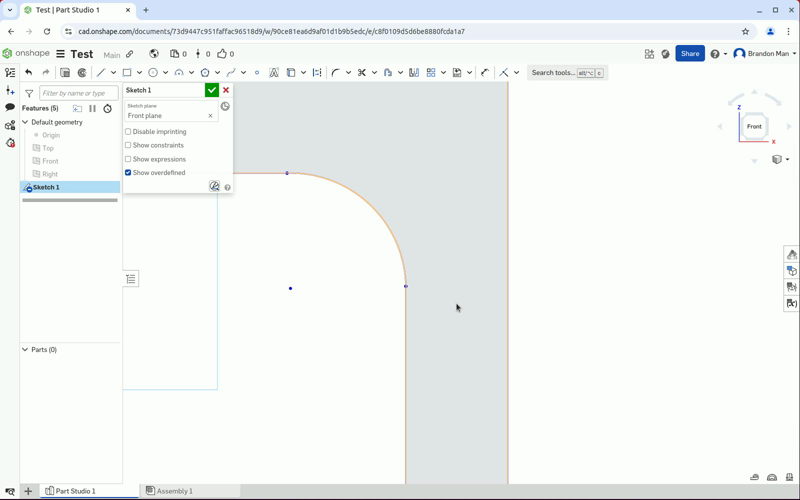
scroll(-6)
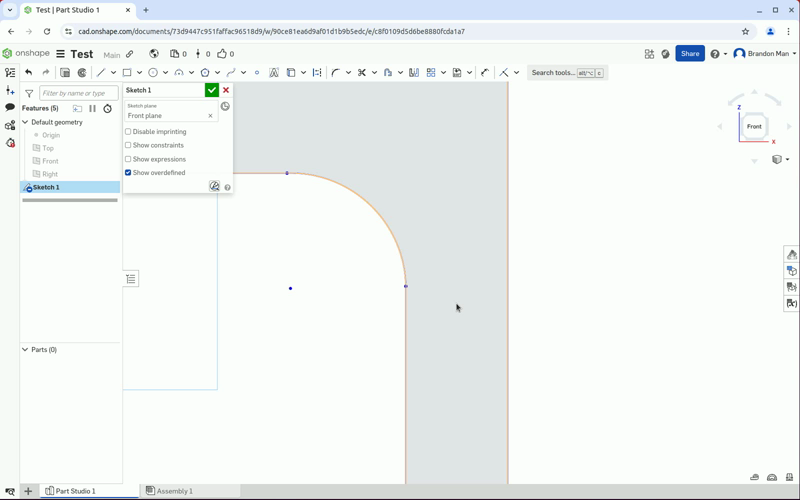
scroll(-6)
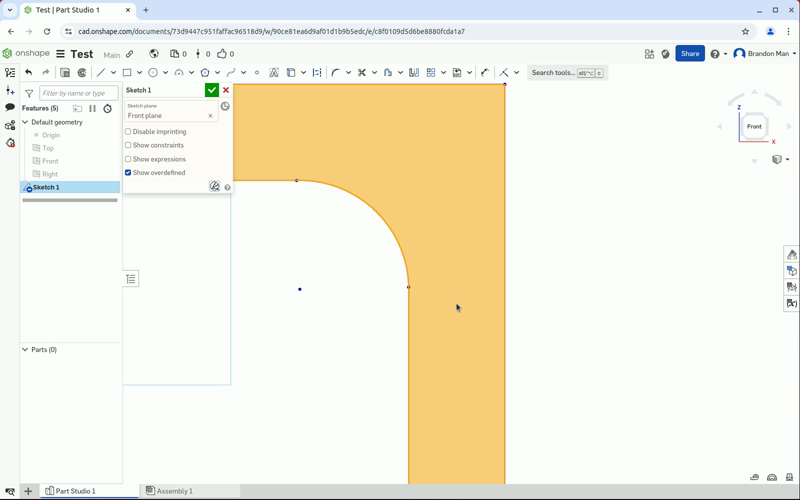
scroll(-6)
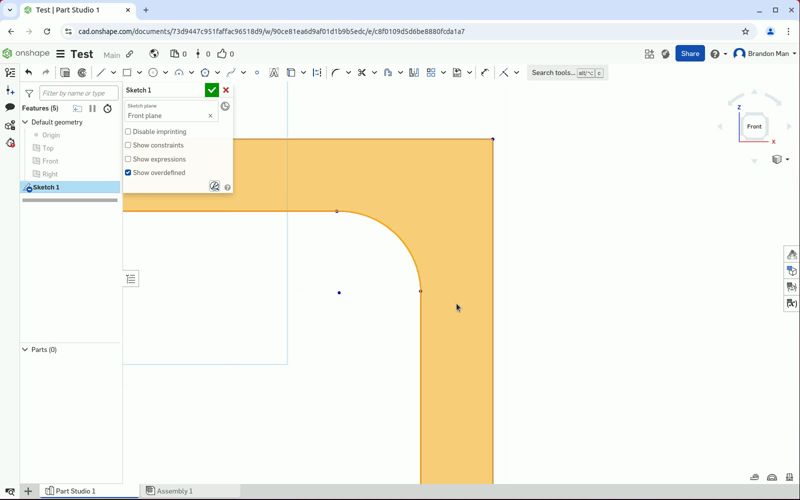
scroll(-6)
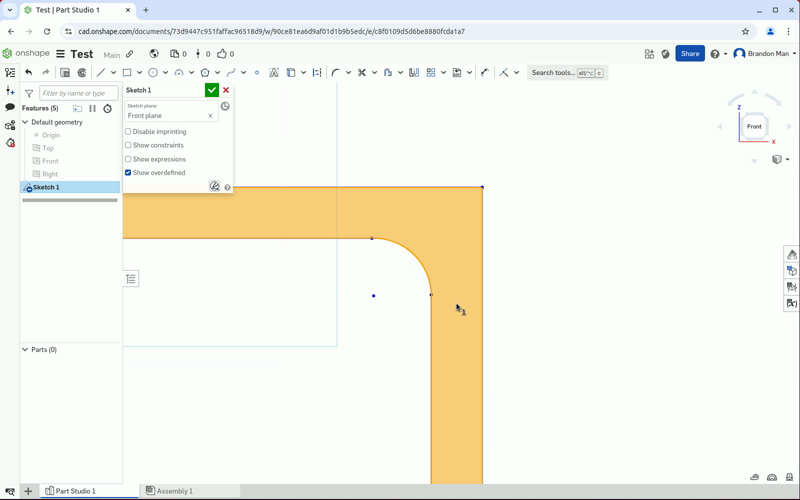
scroll(-6)
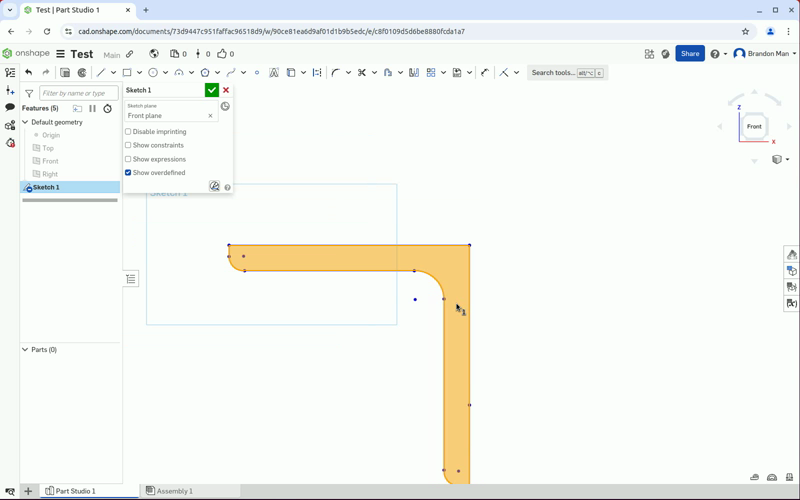
scroll(-6)
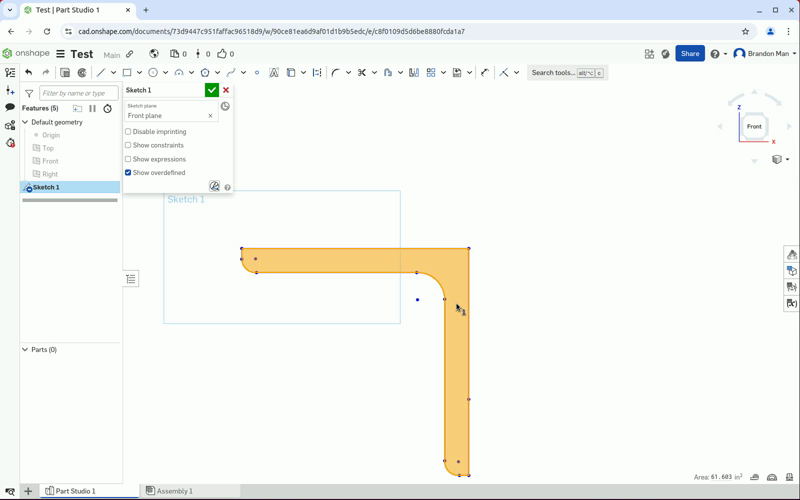
scroll(-6)
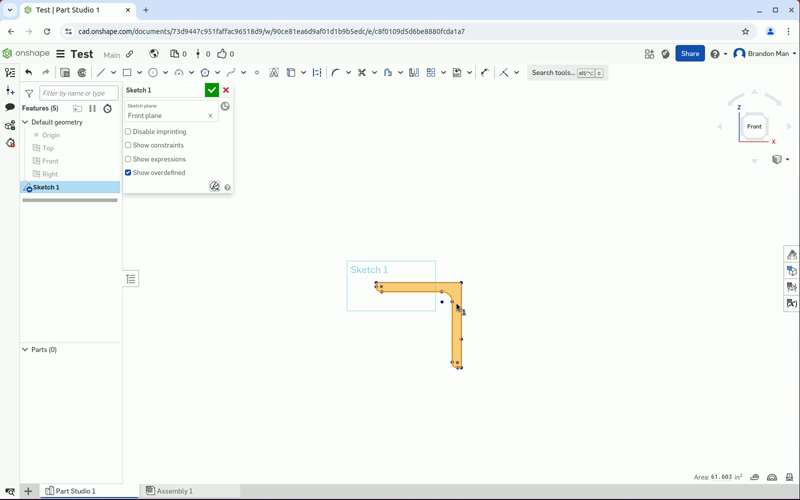
mouse_move(73, 352)
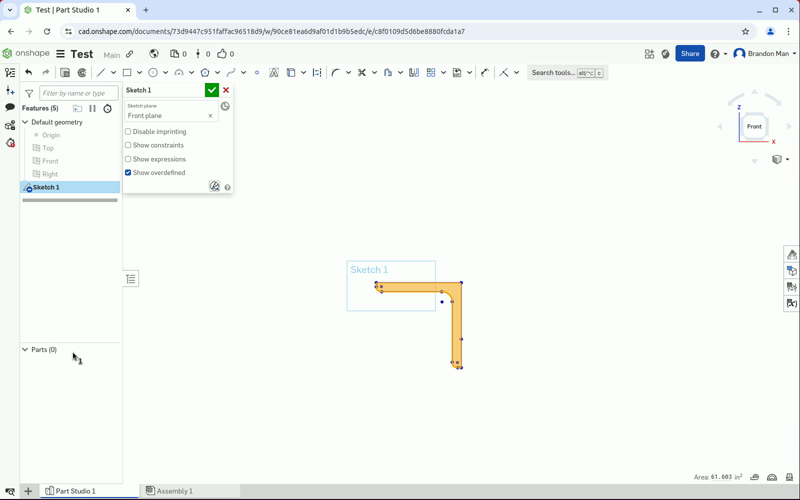
key(shift+y)
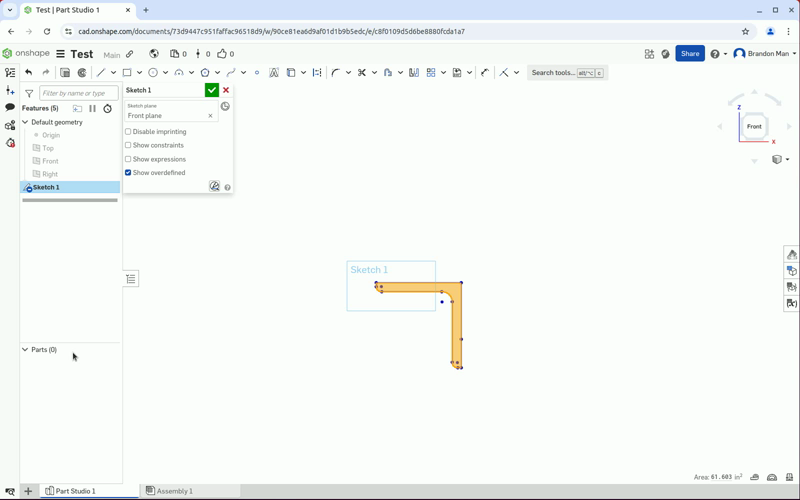
key(shift+e)
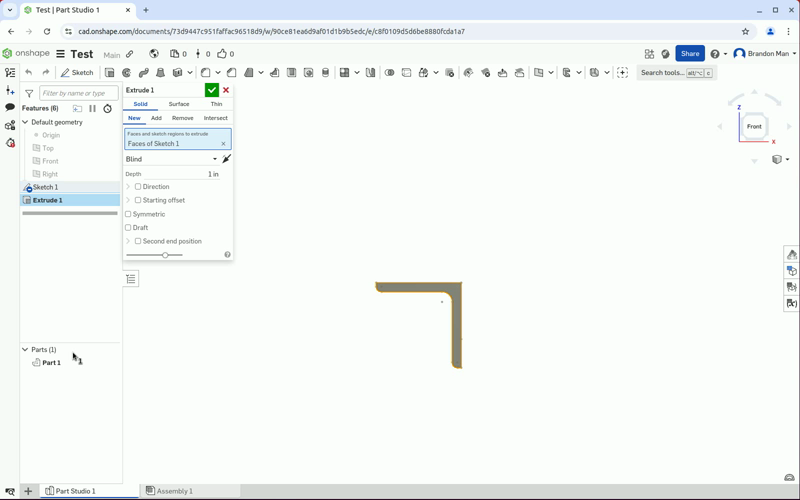
mouse_move(143, 106)
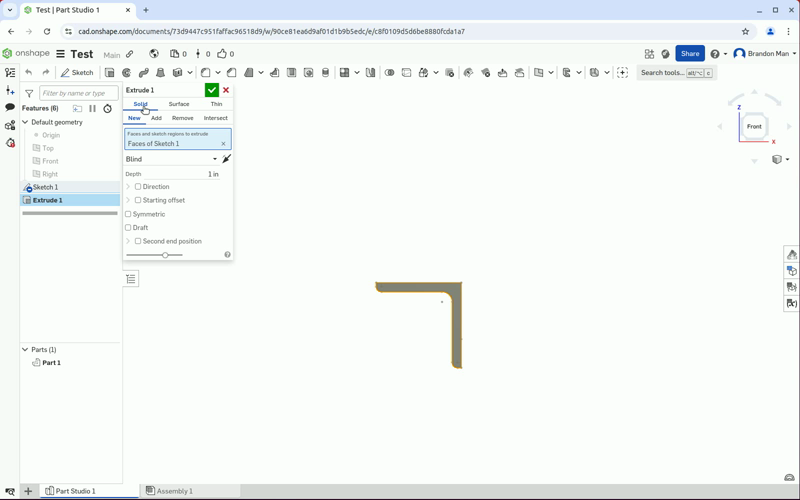
click(143, 106)
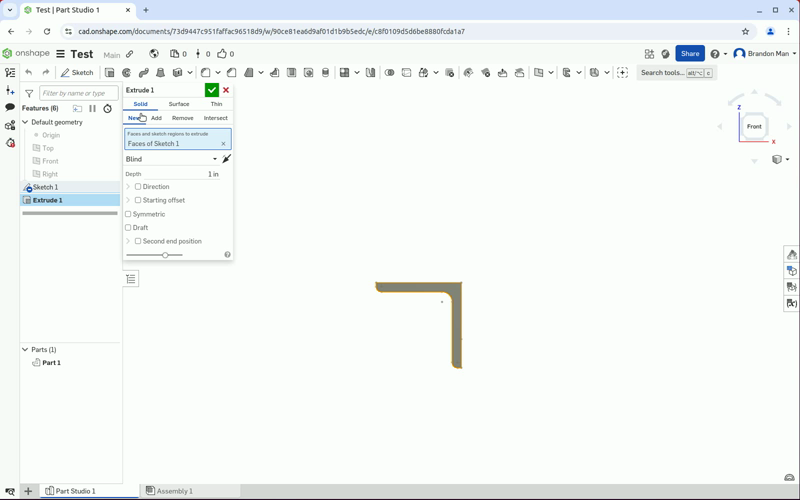
mouse_move(137, 120)
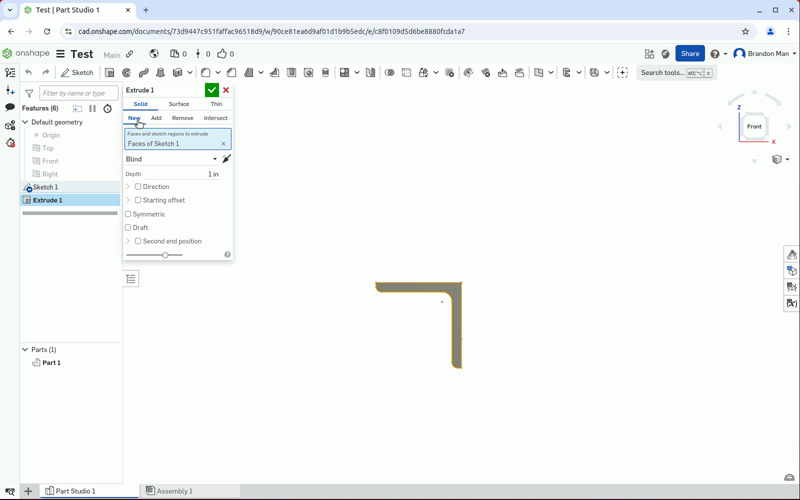
click(137, 120)
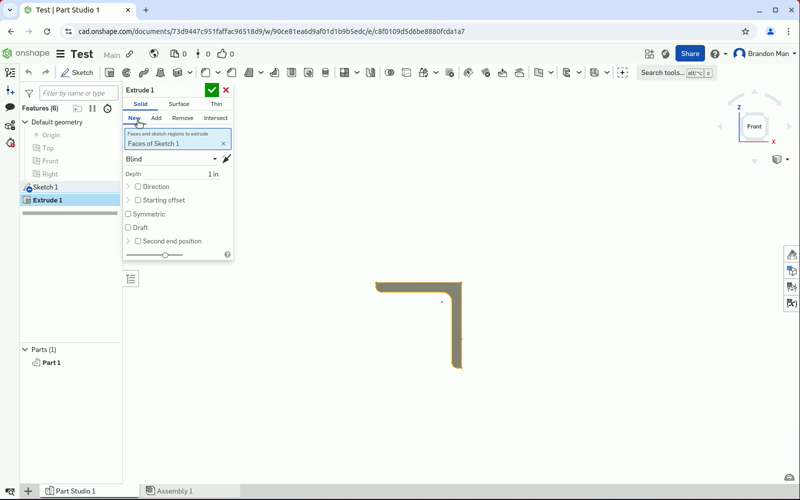
key(tab, 4)
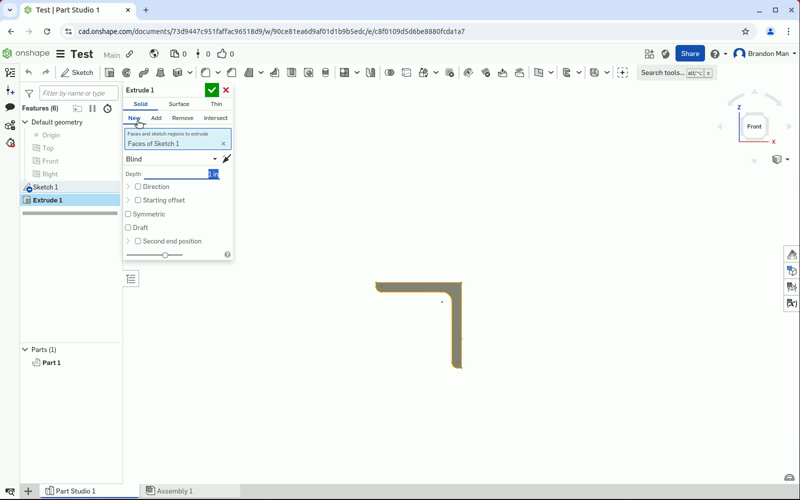
text(11.554)
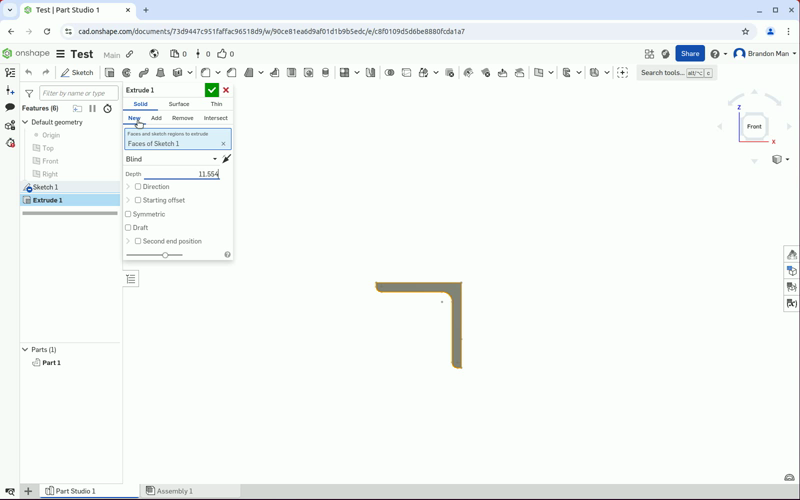
key(enter)
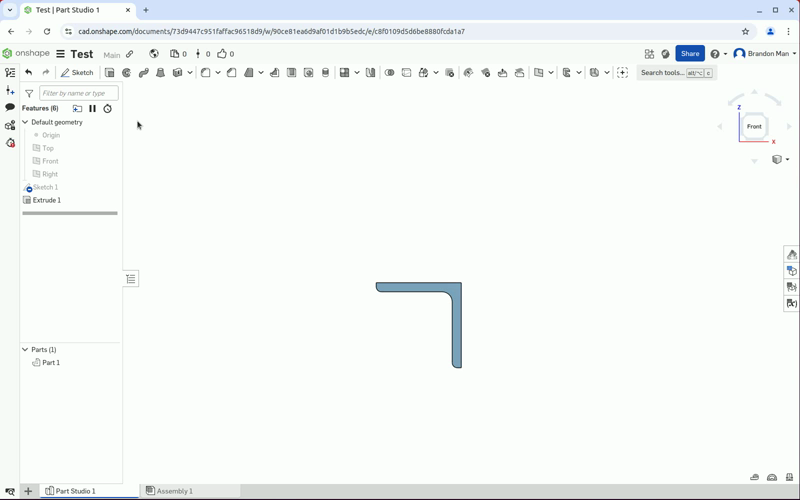
key(shift+h)
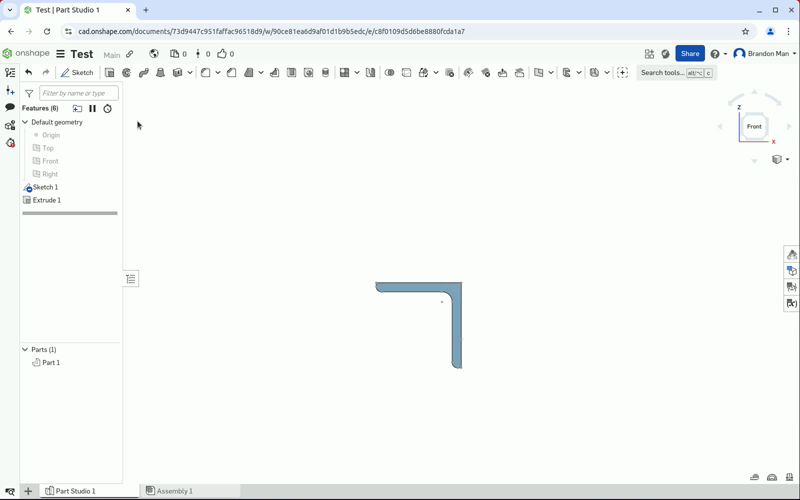
key(shift+h)
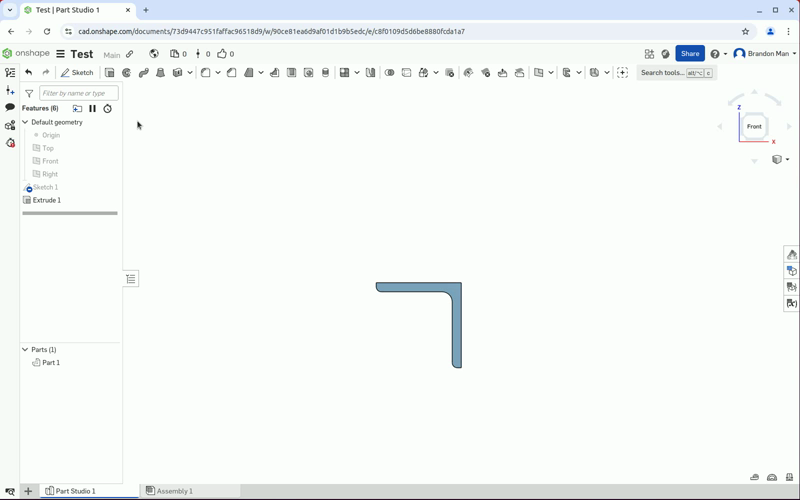
mouse_move(73, 189)
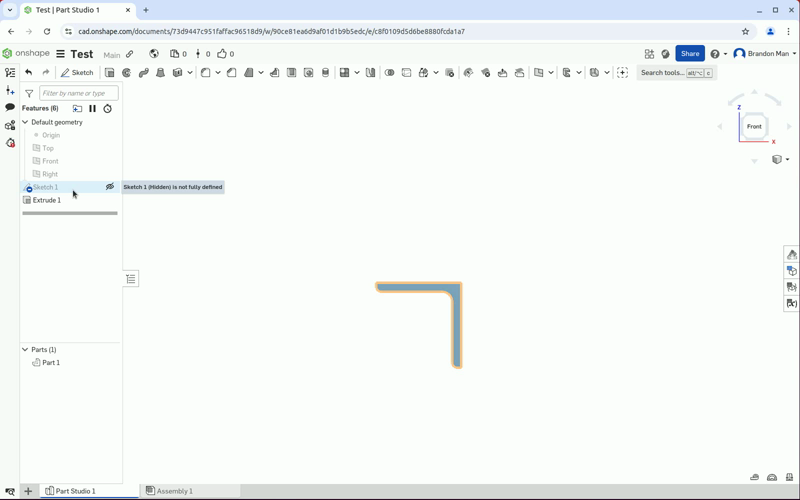
click(73, 189)
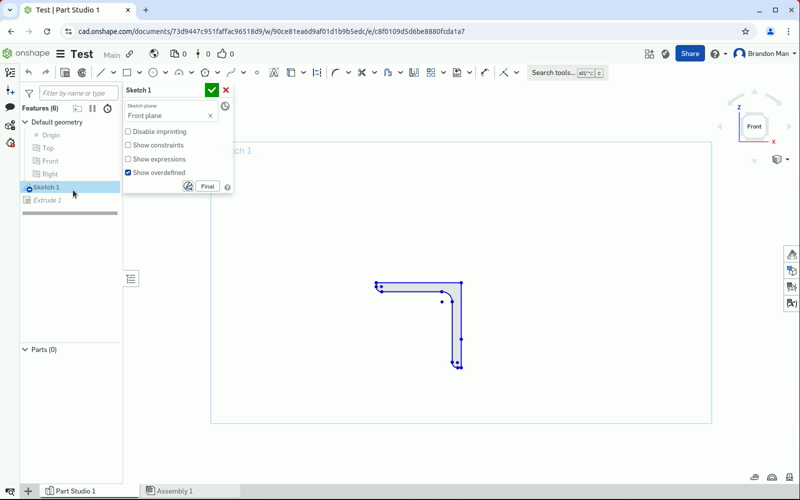
mouse_move(229, 92)
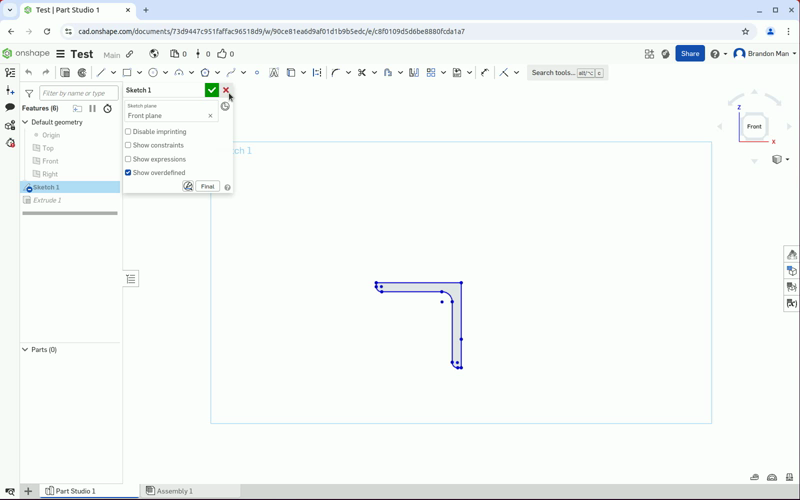
click(229, 92)
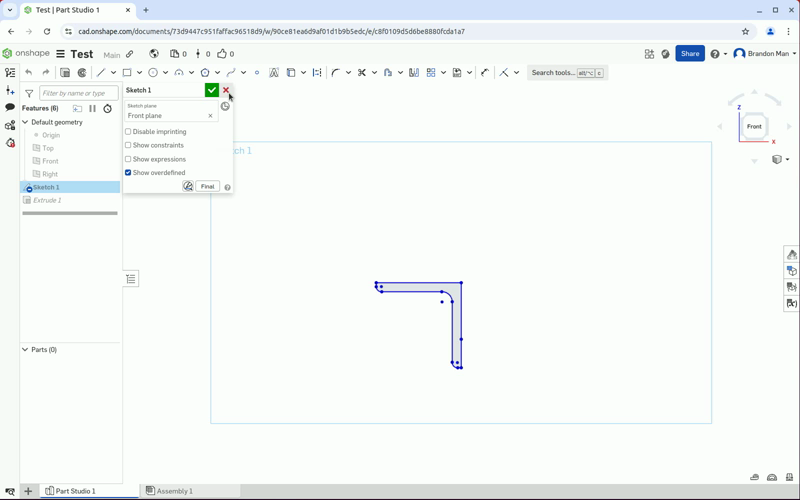
key(shift+s)
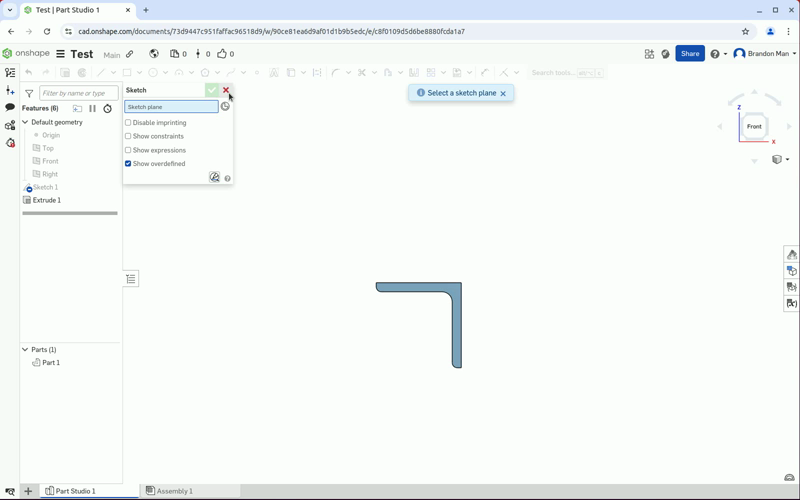
mouse_move(73, 163)
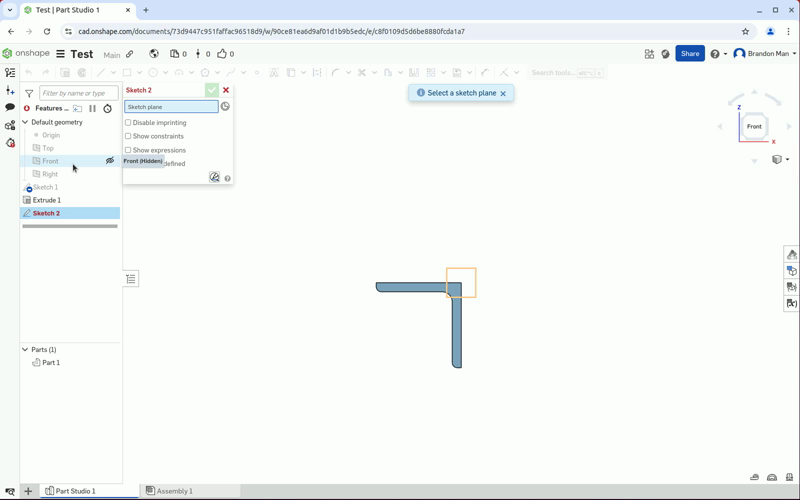
click(73, 163)
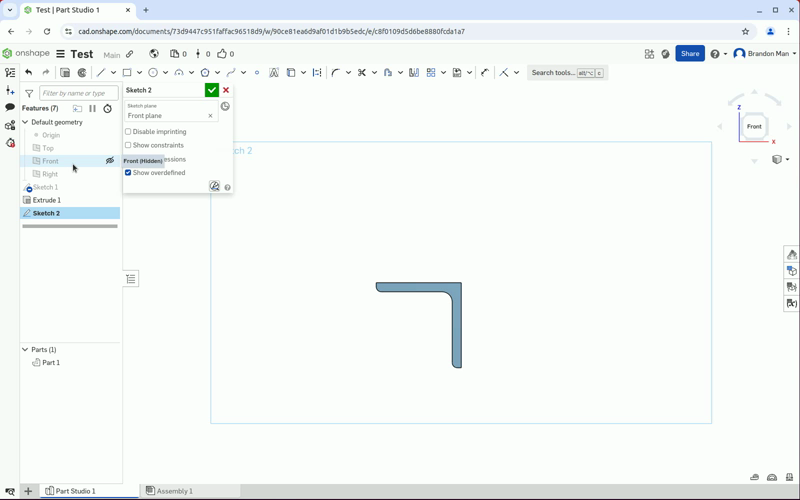
mouse_move(73, 352)
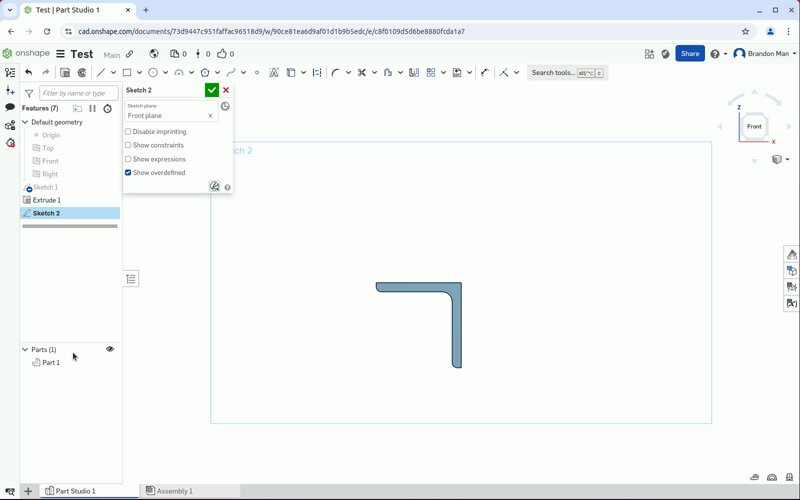
key(y)
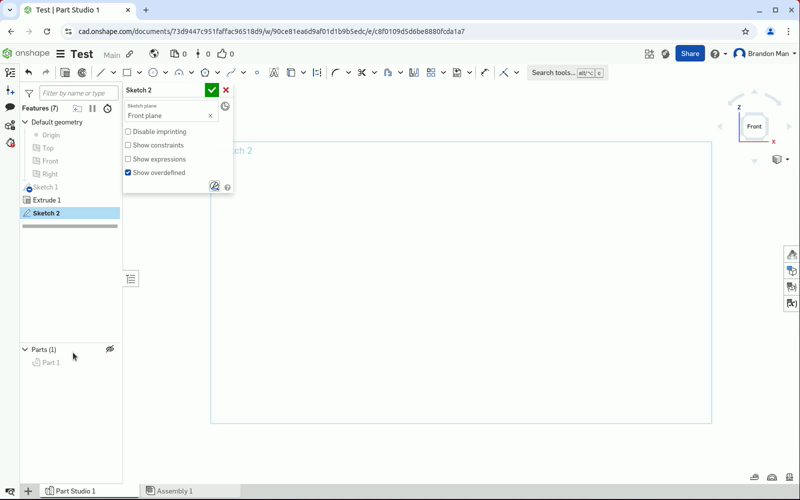
key(l)
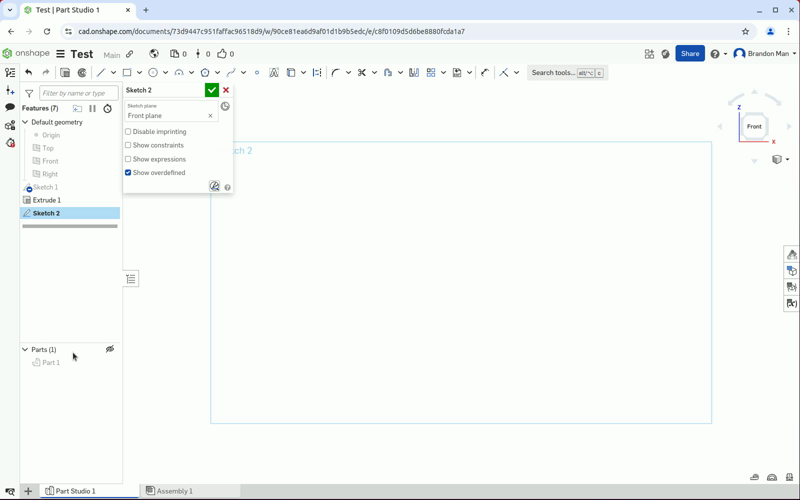
key_down(shift)
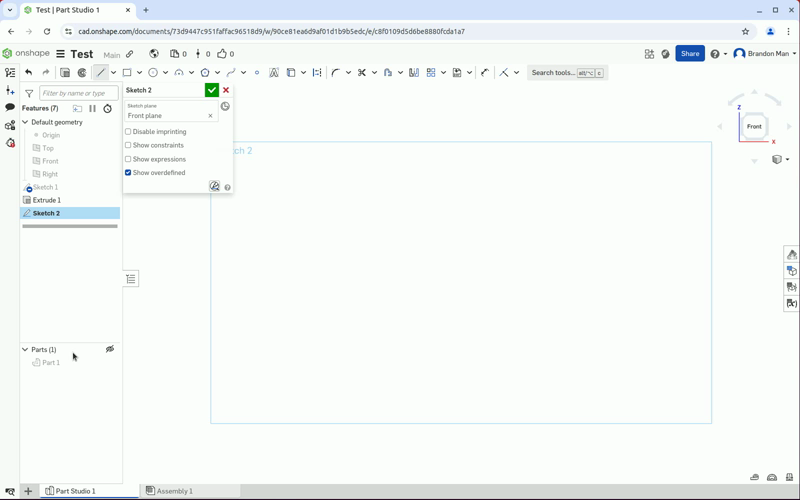
mouse_move(460, 395)
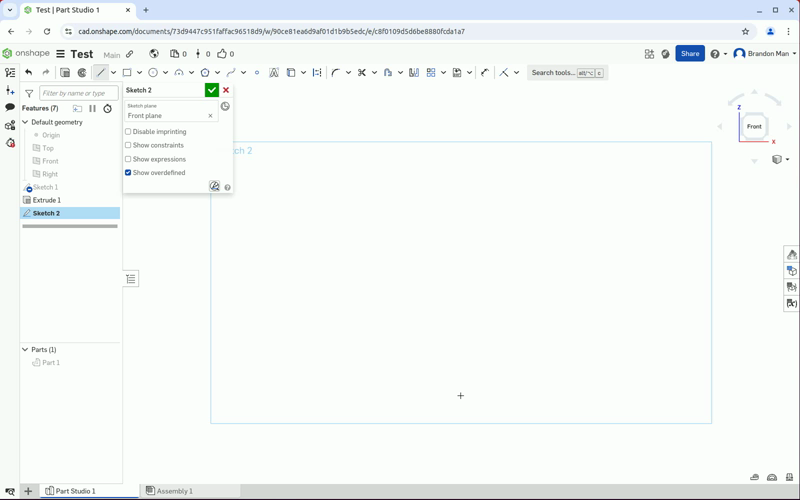
click(460, 395)
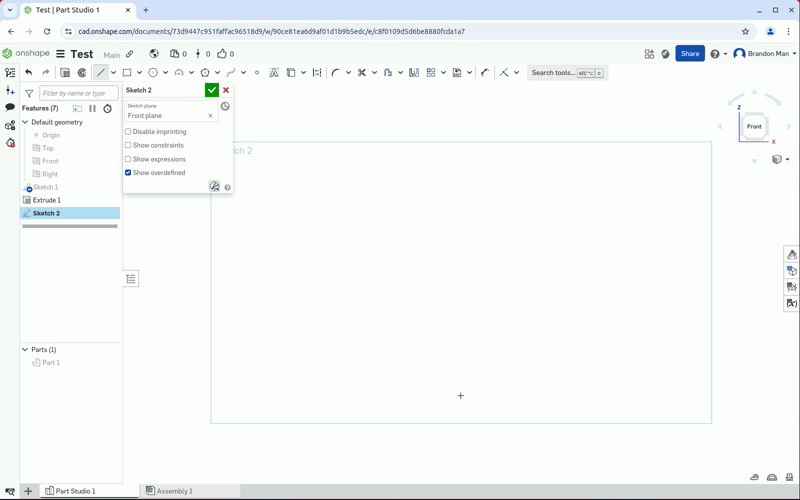
key_up(shift)
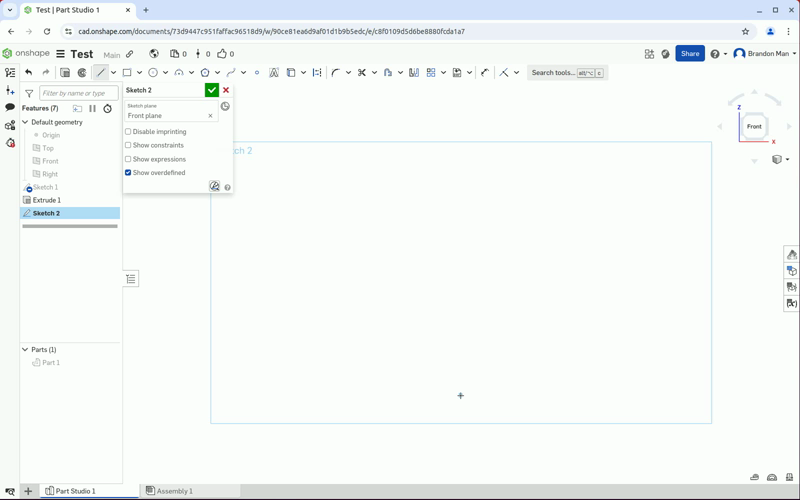
key_down(shift)
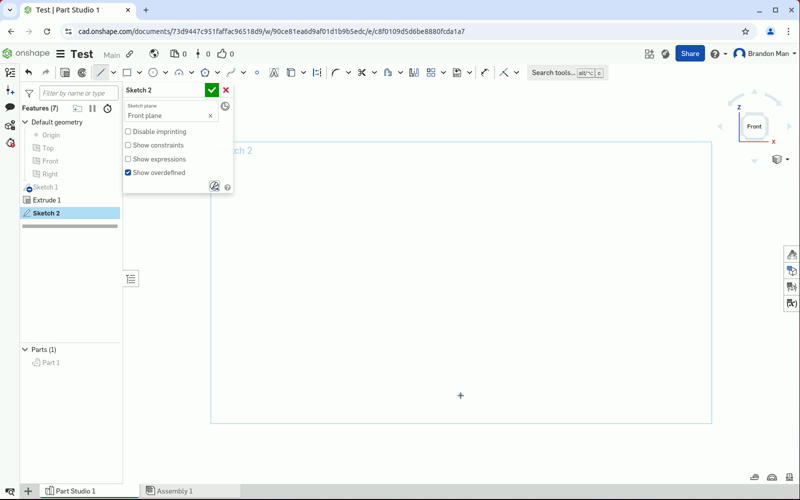
mouse_move(490, 395)
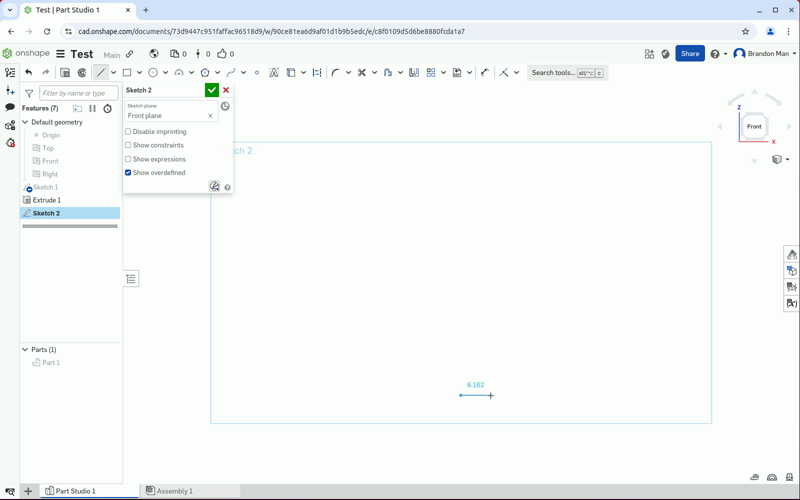
mouse_move(517, 395)
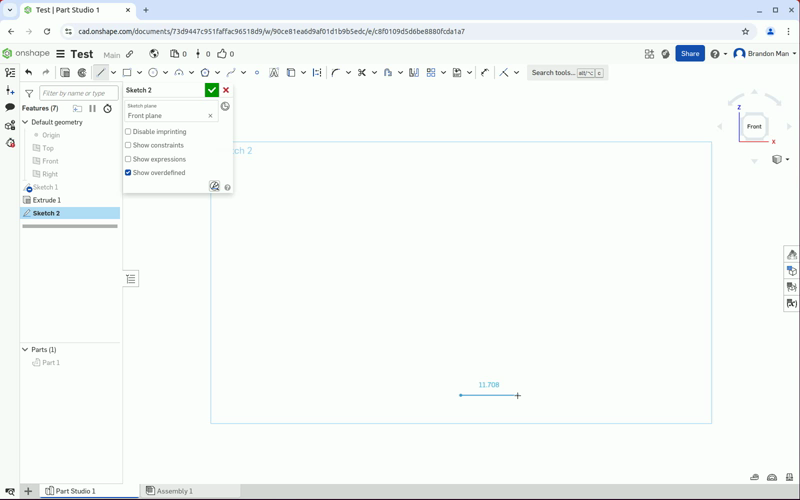
click(517, 395)
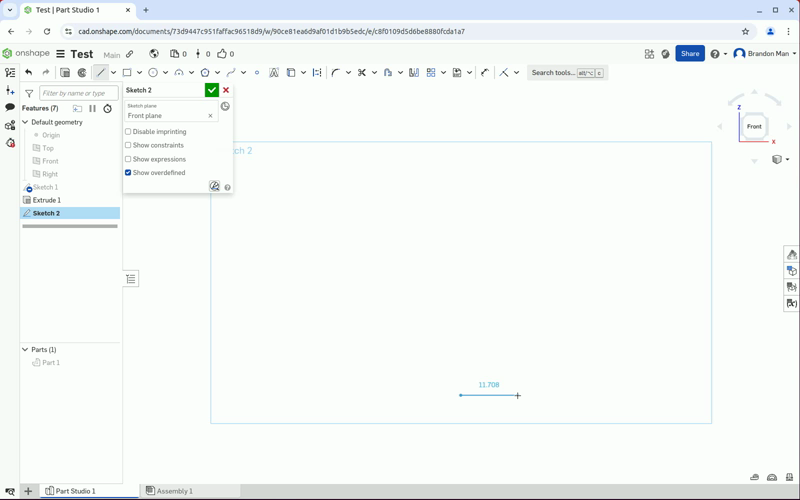
key_up(shift)
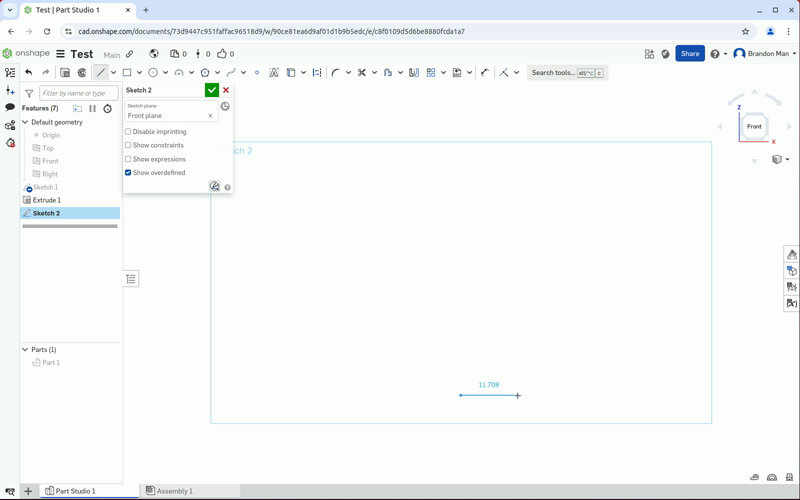
key_down(shift)
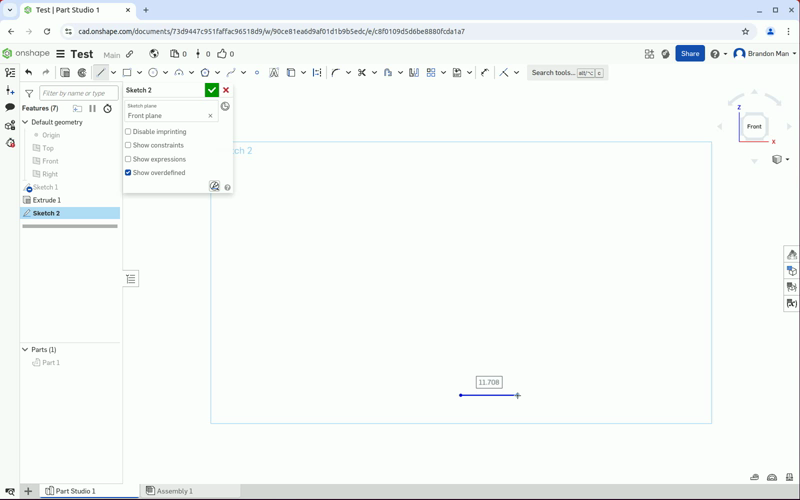
mouse_move(547, 395)
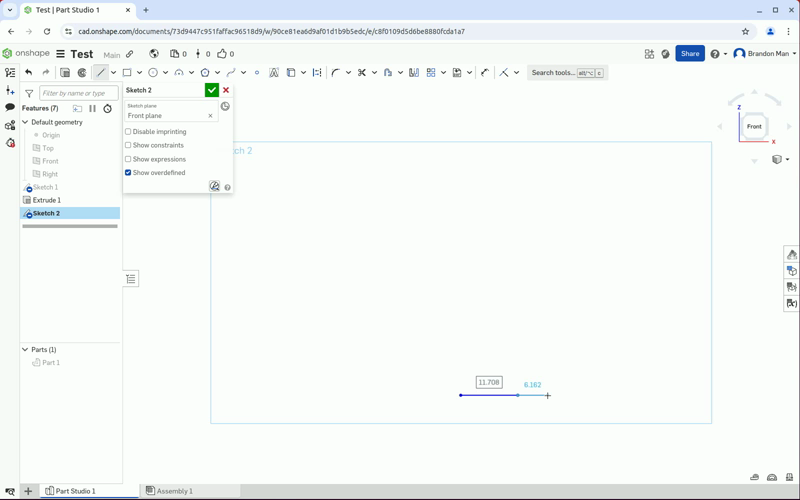
mouse_move(517, 392)
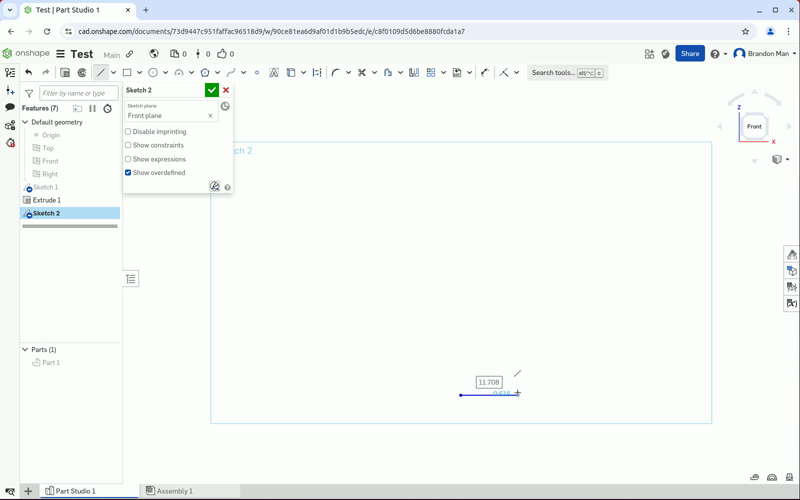
scroll(6)
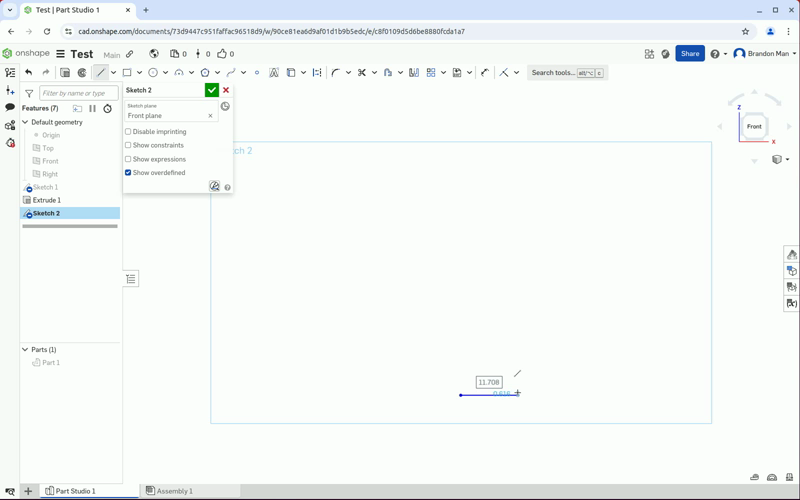
scroll(6)
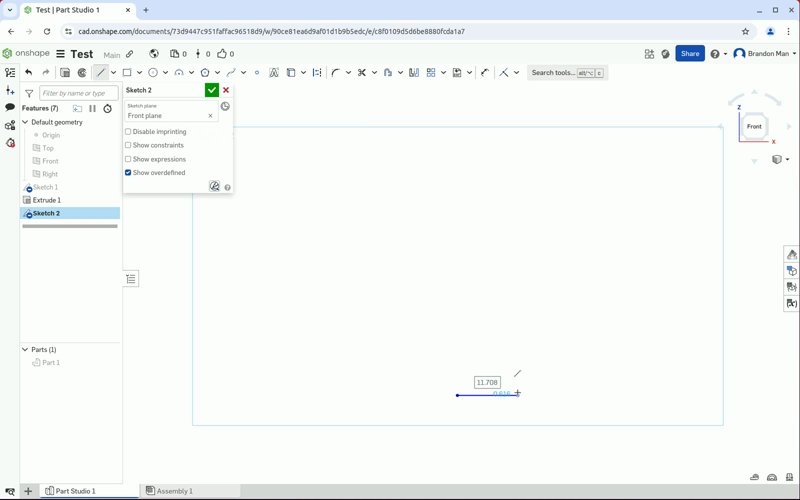
scroll(6)
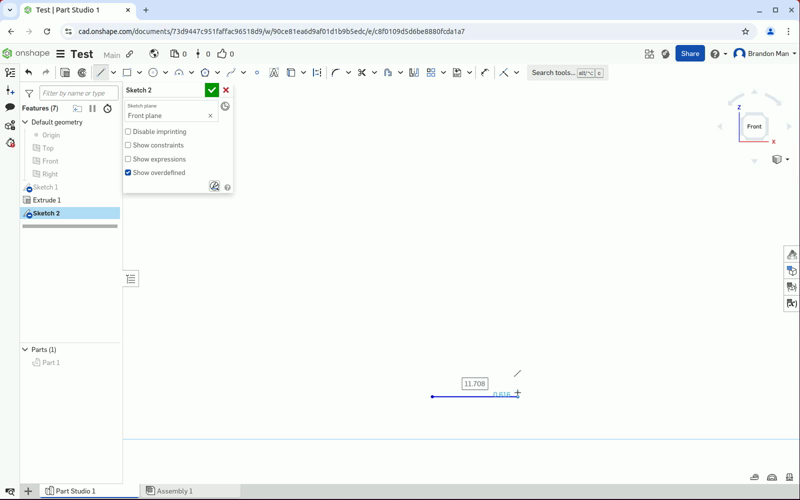
scroll(6)
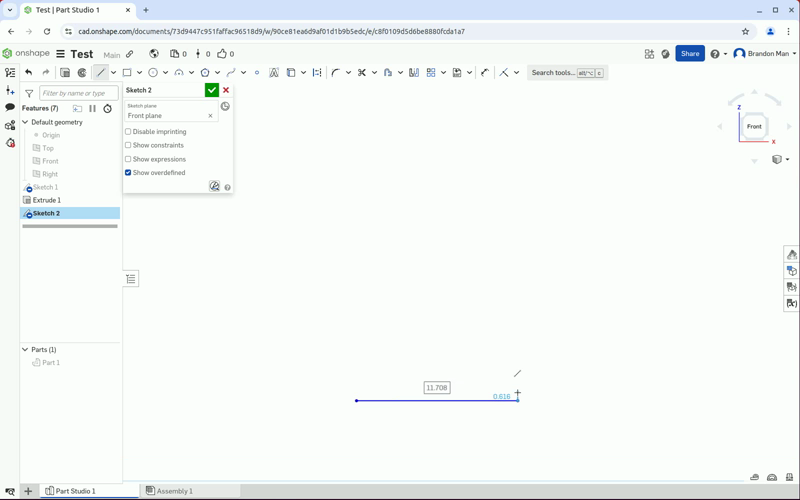
scroll(6)
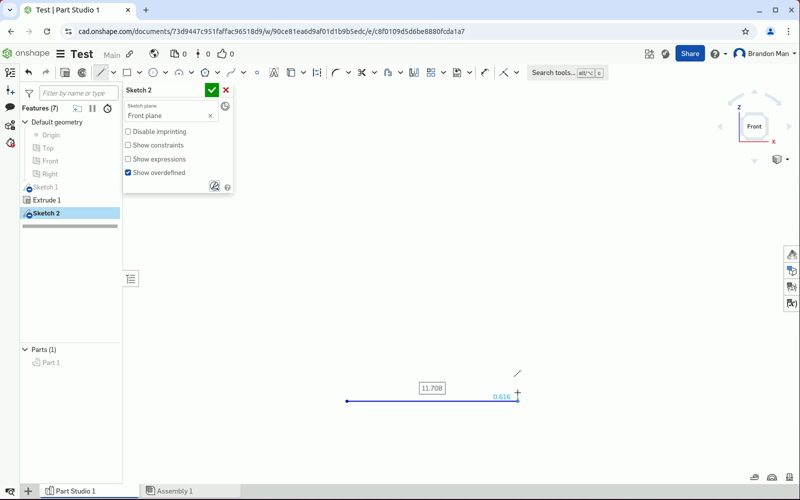
scroll(6)
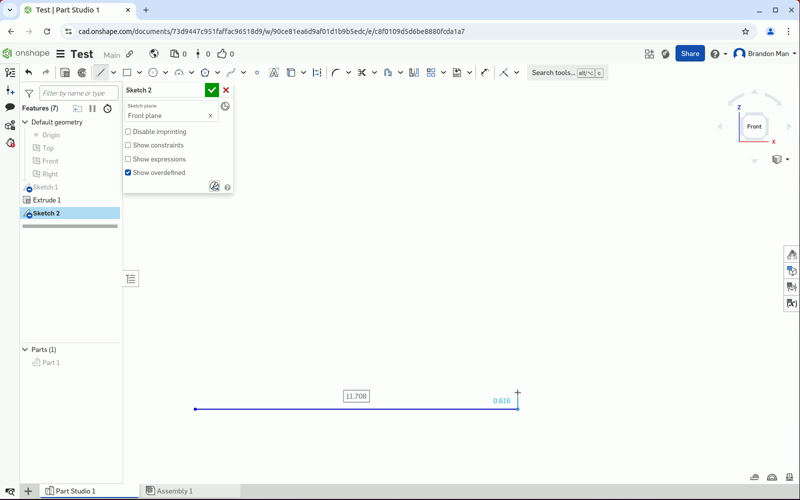
scroll(6)
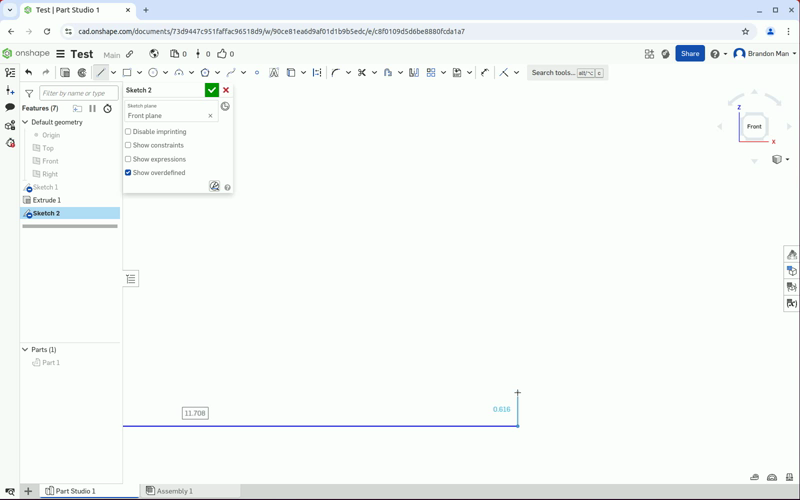
click(517, 392)
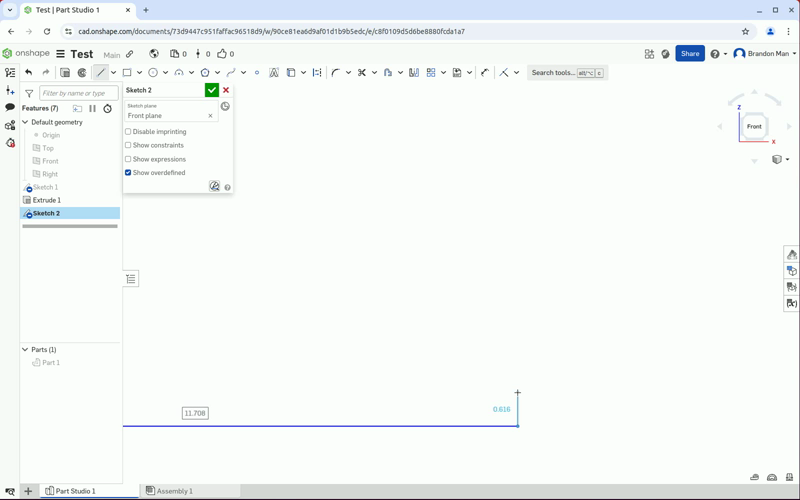
scroll(-6)
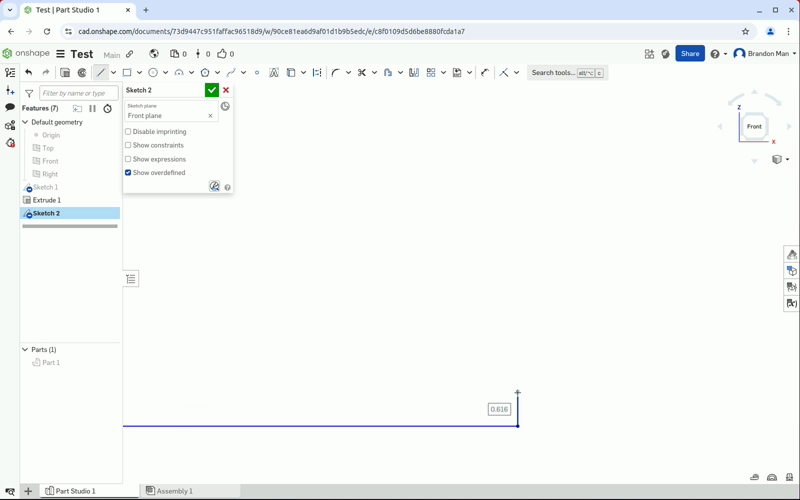
scroll(-6)
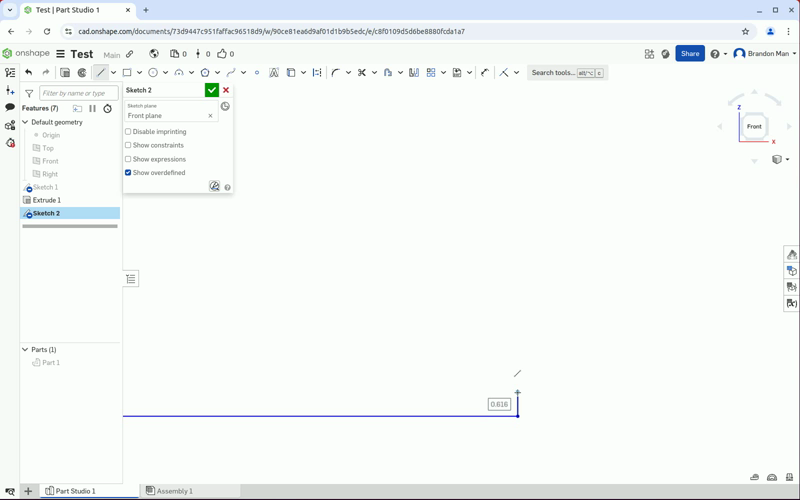
scroll(-6)
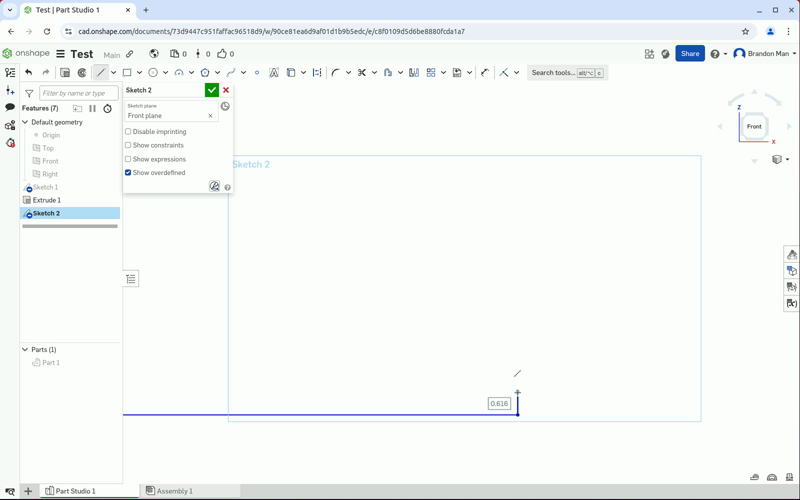
scroll(-6)
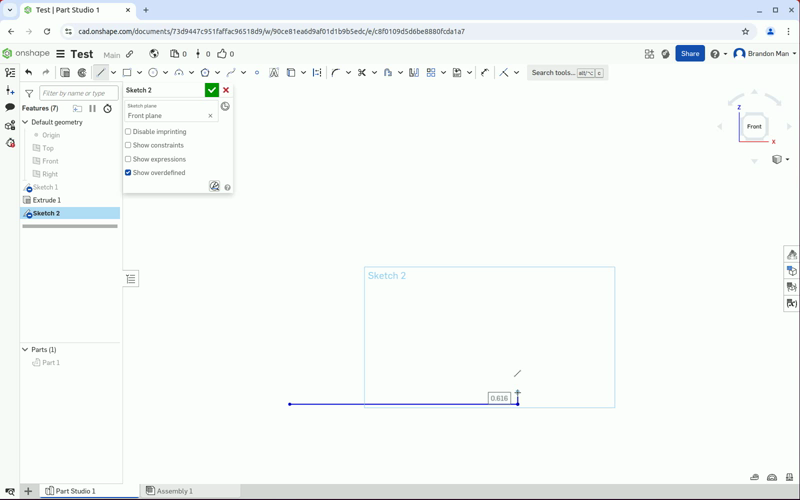
scroll(-6)
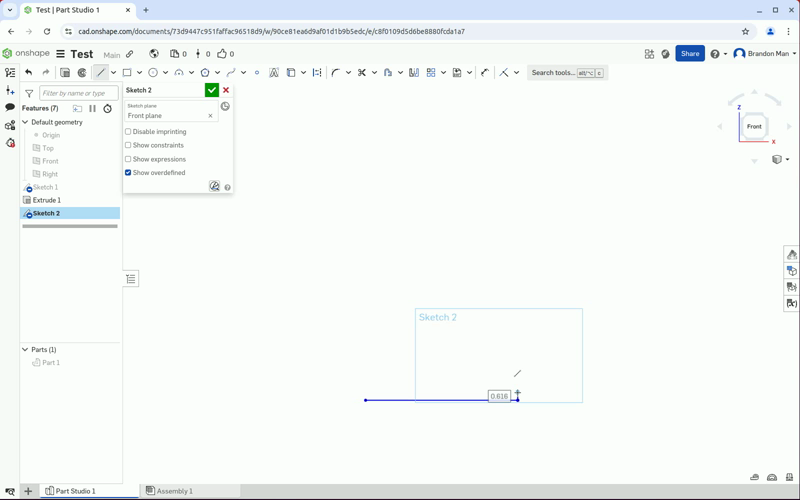
scroll(-6)
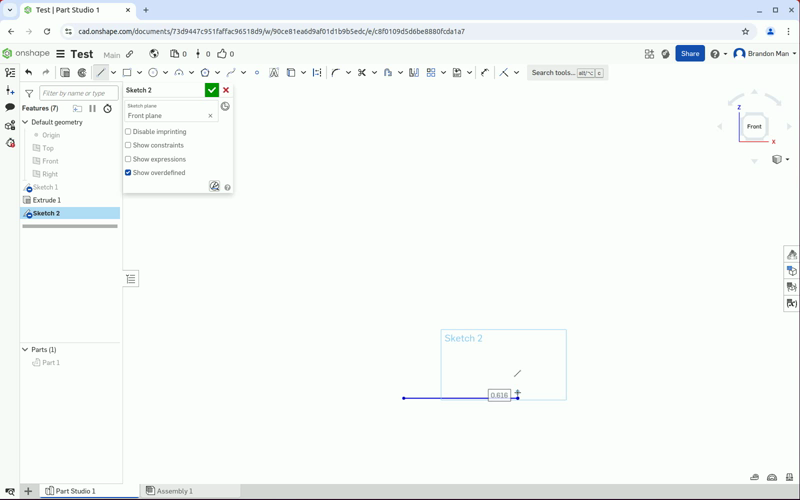
scroll(-6)
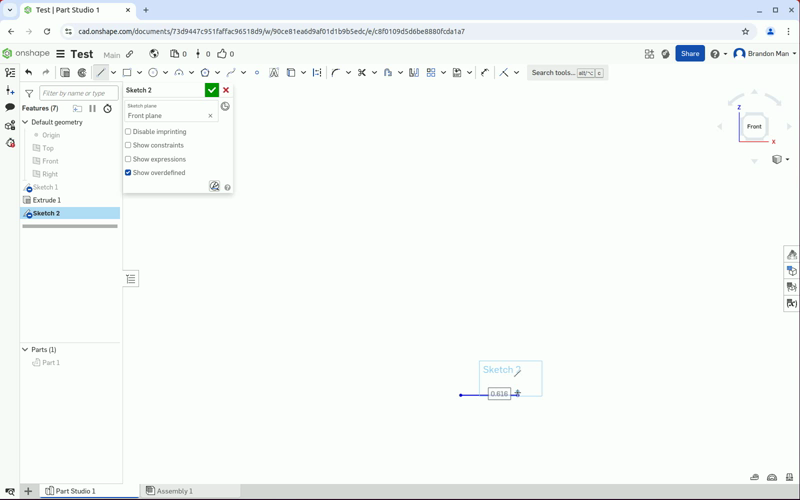
key_up(shift)
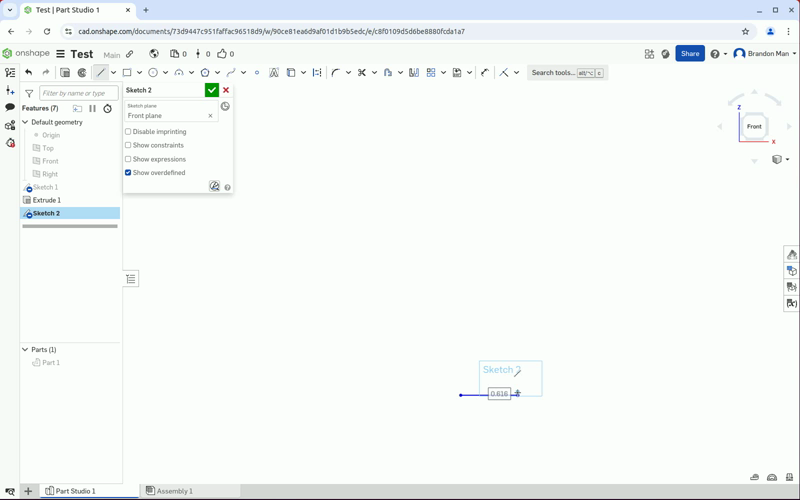
key(esc)
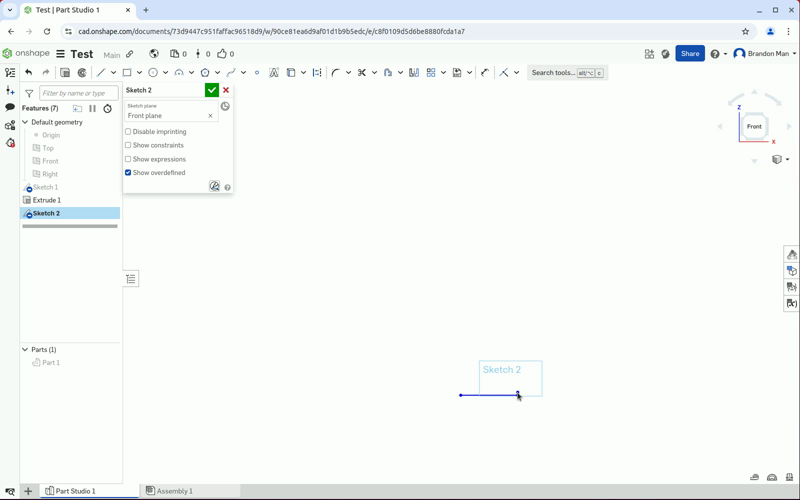
key(a)
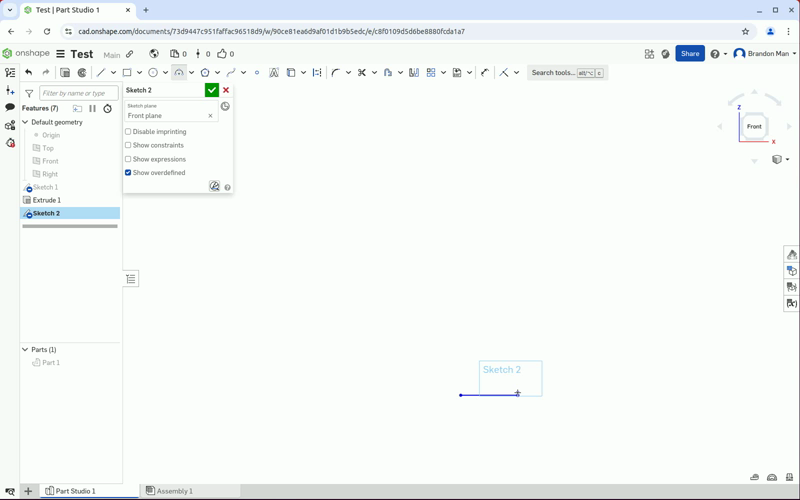
mouse_move(517, 392)
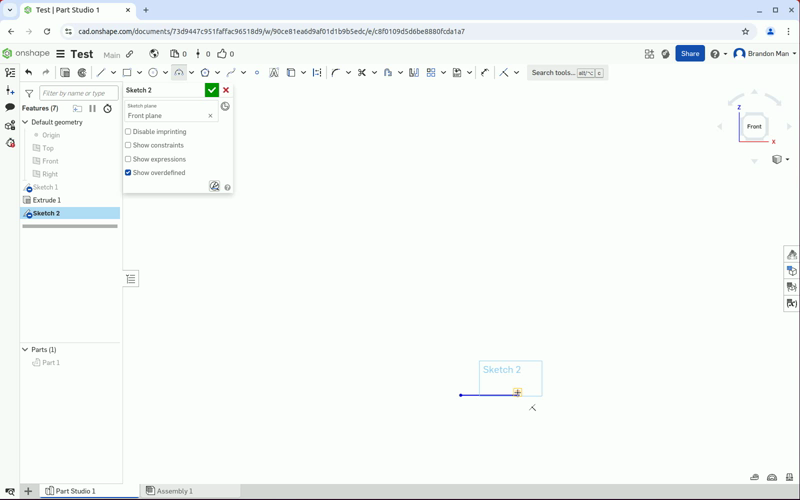
scroll(6)
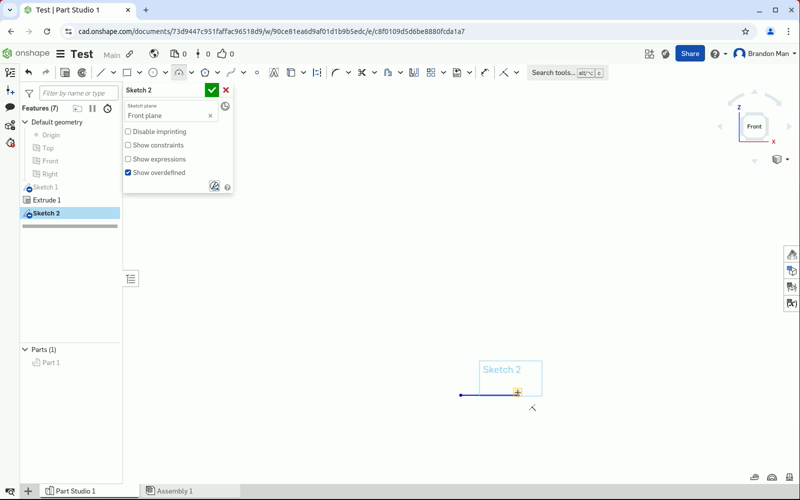
scroll(6)
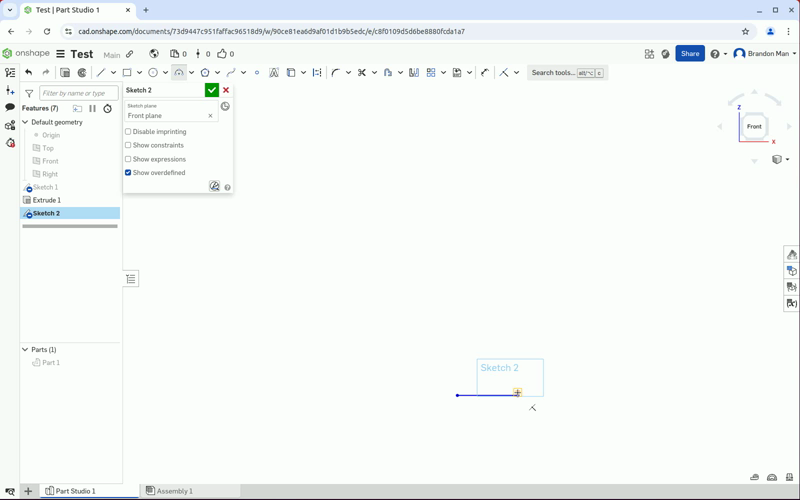
scroll(6)
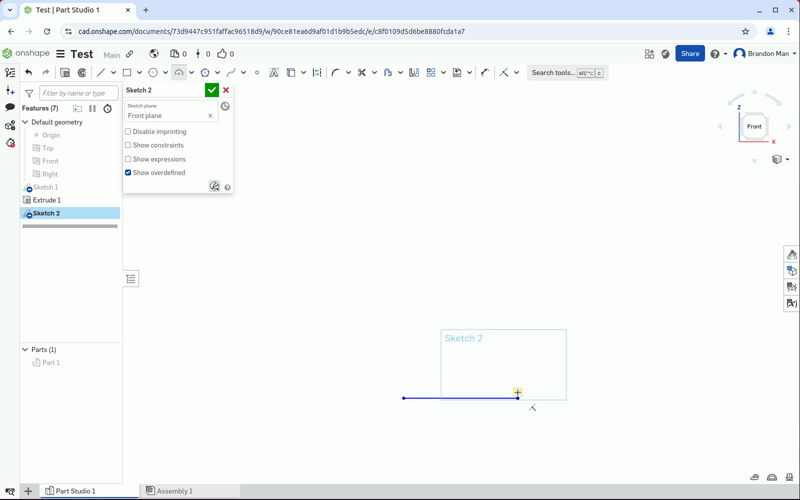
scroll(6)
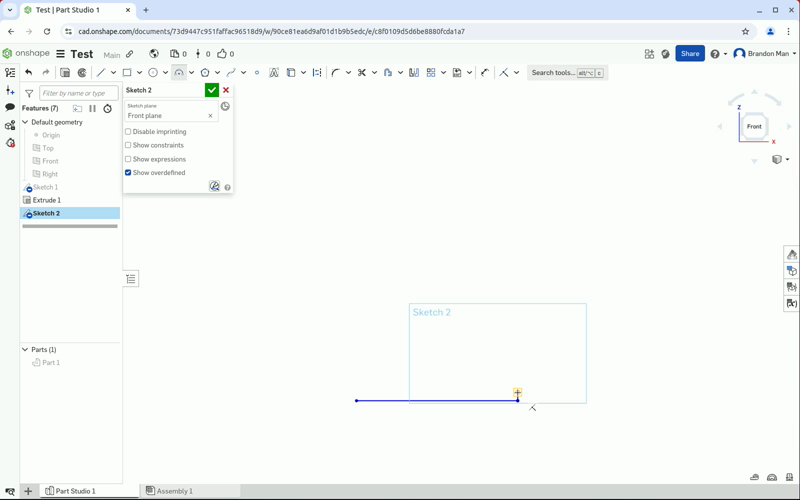
scroll(6)
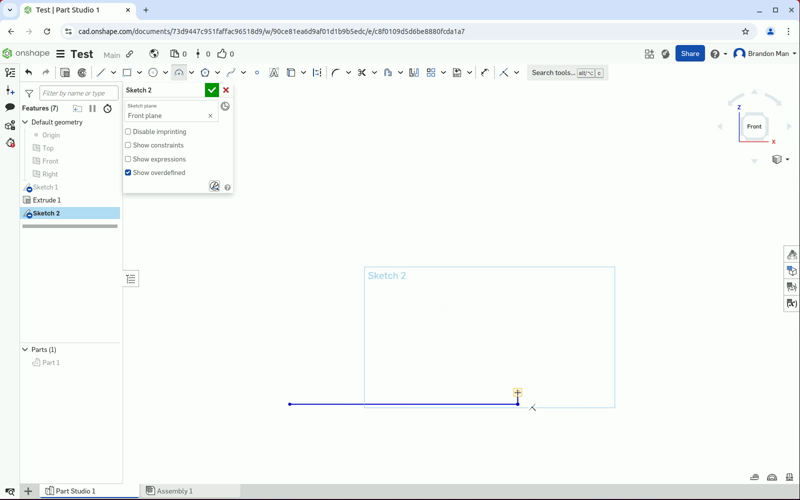
scroll(6)
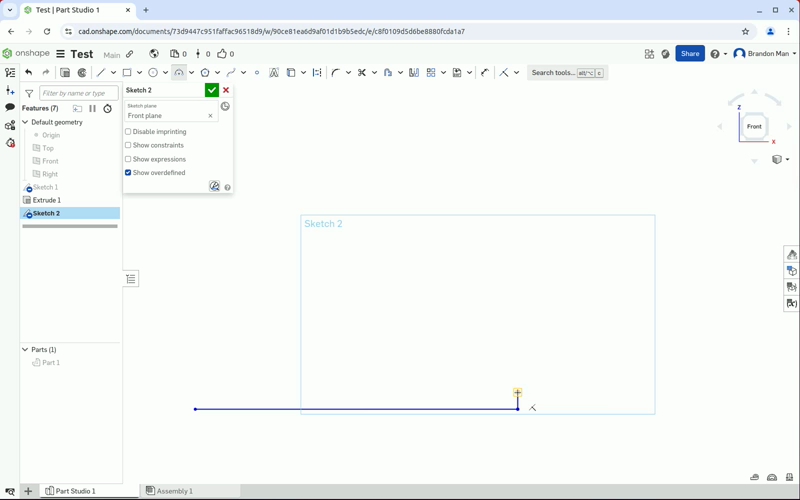
scroll(6)
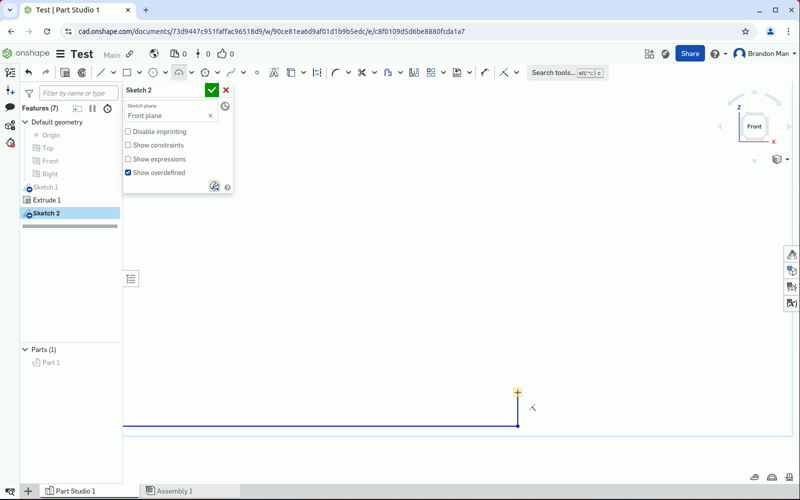
click(517, 392)
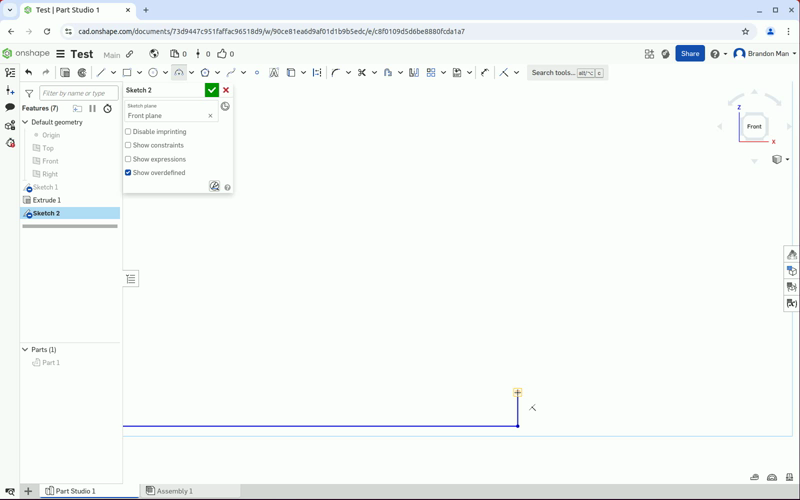
scroll(-6)
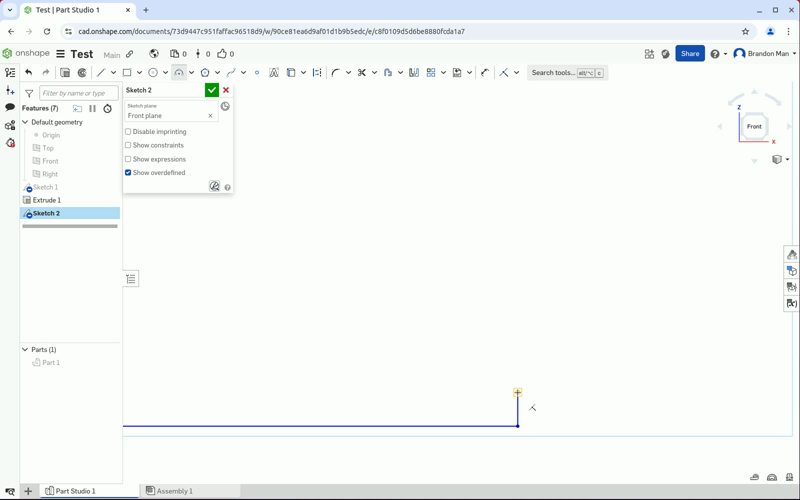
scroll(-6)
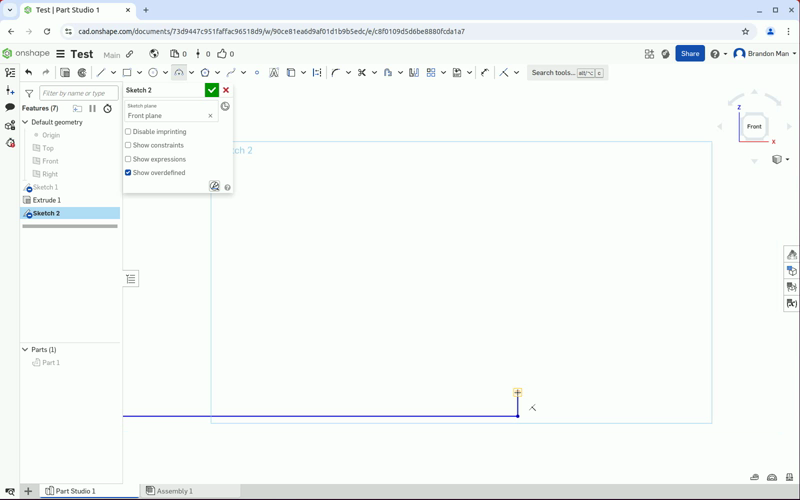
scroll(-6)
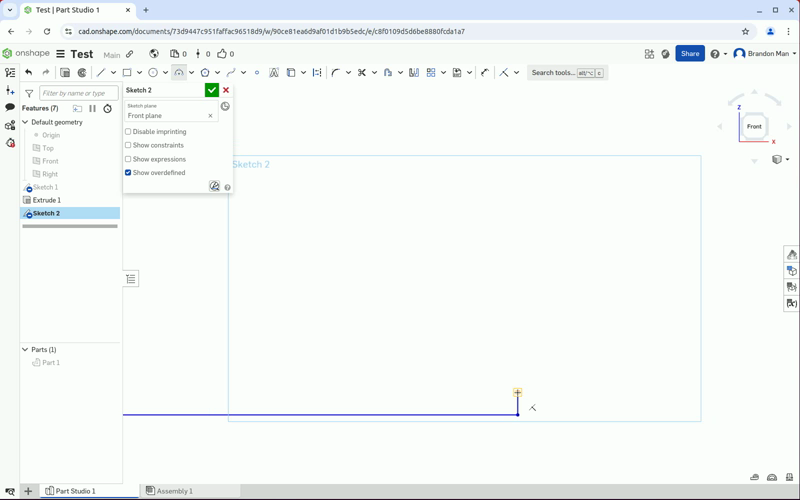
scroll(-6)
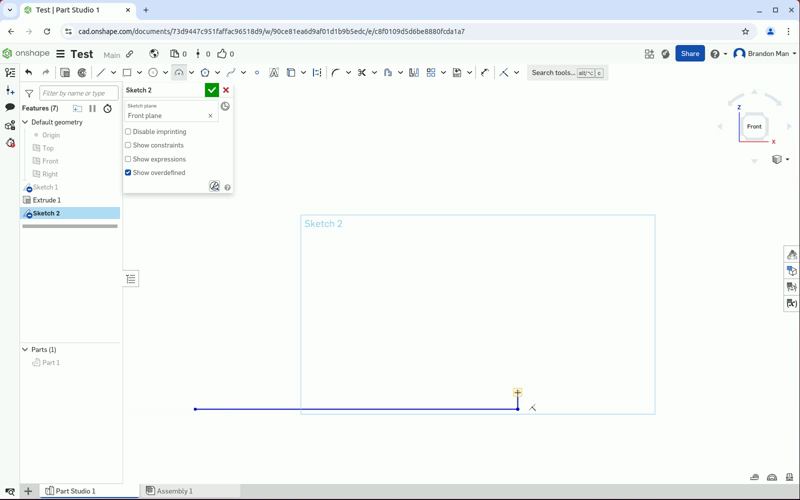
scroll(-6)
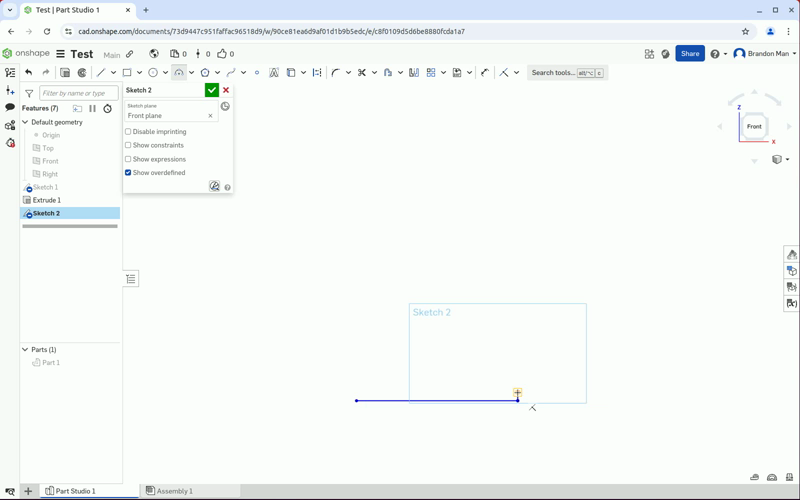
scroll(-6)
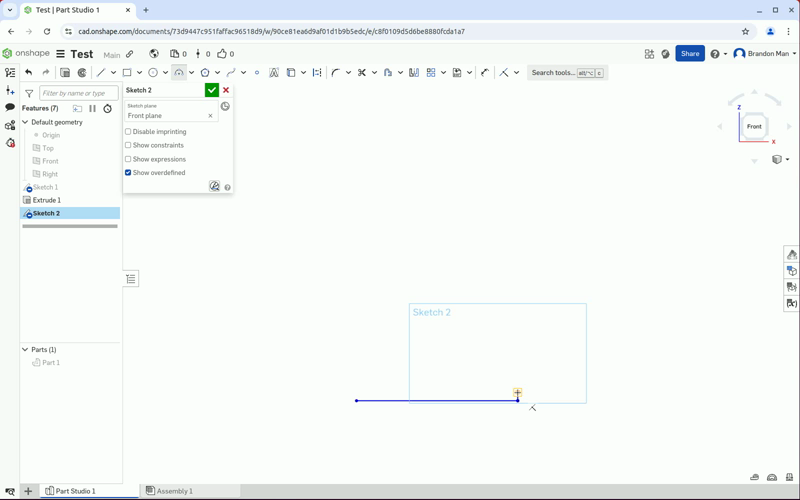
scroll(-6)
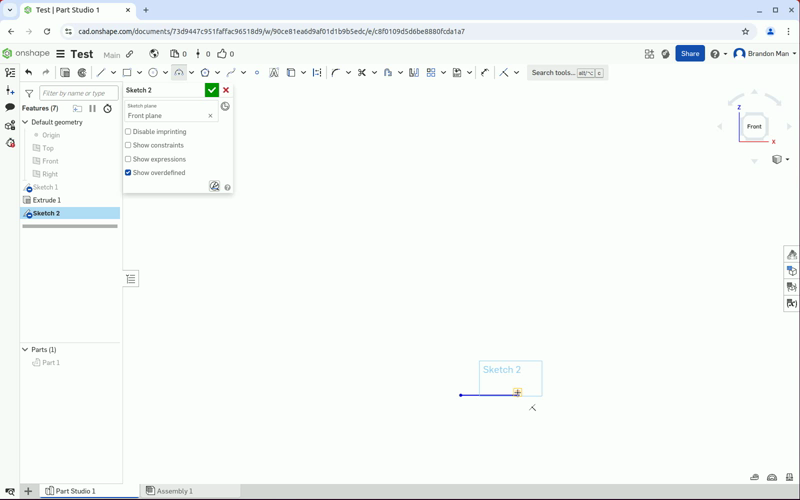
key_down(shift)
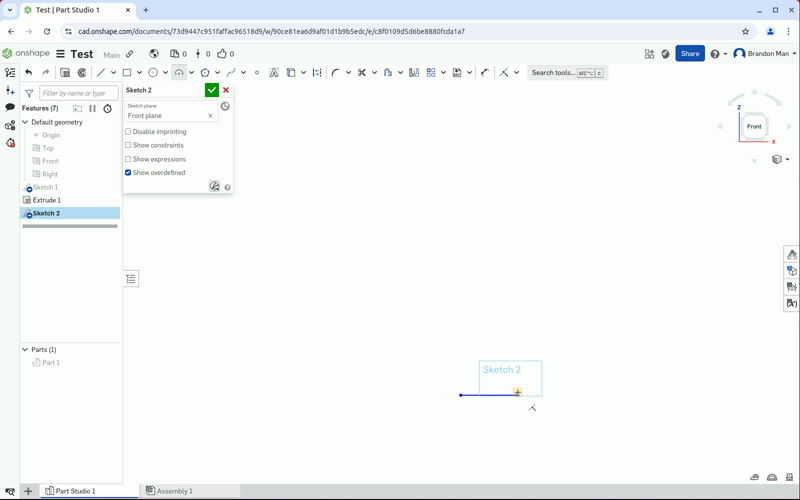
mouse_move(513, 388)
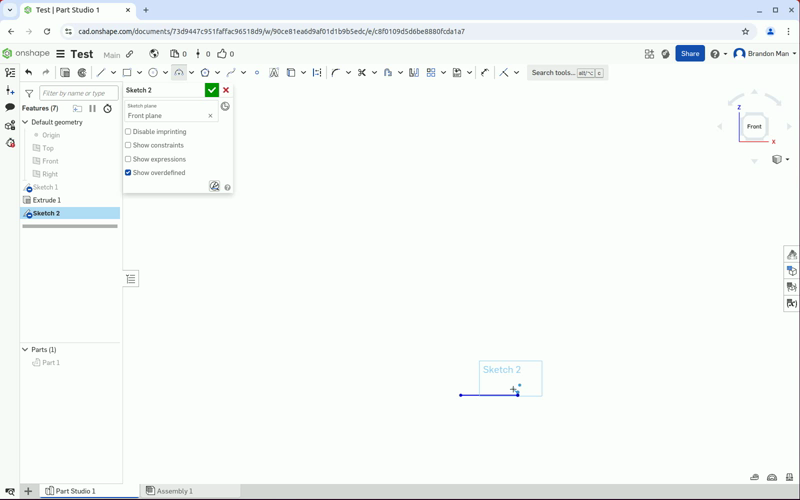
scroll(6)
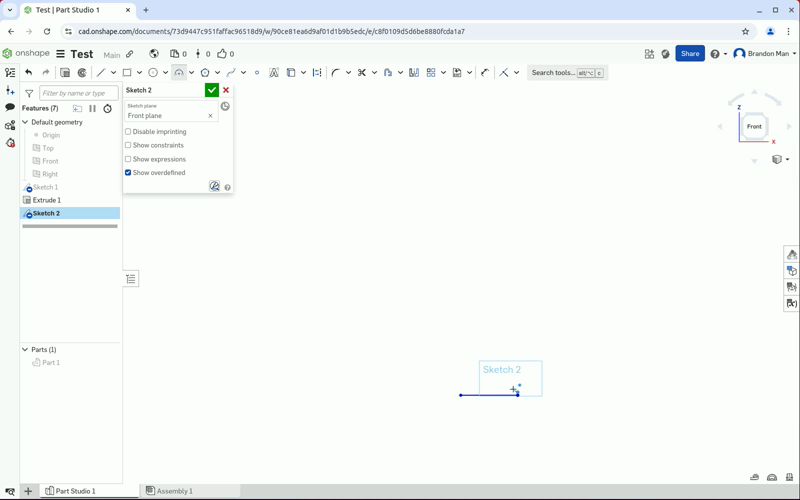
scroll(6)
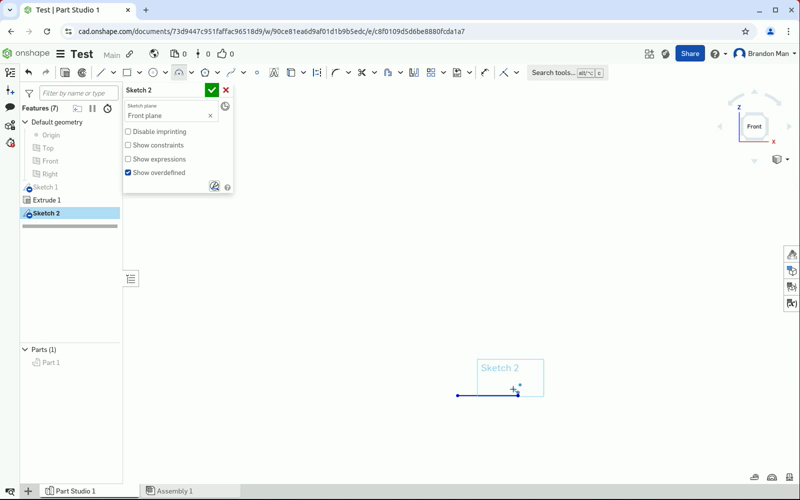
scroll(6)
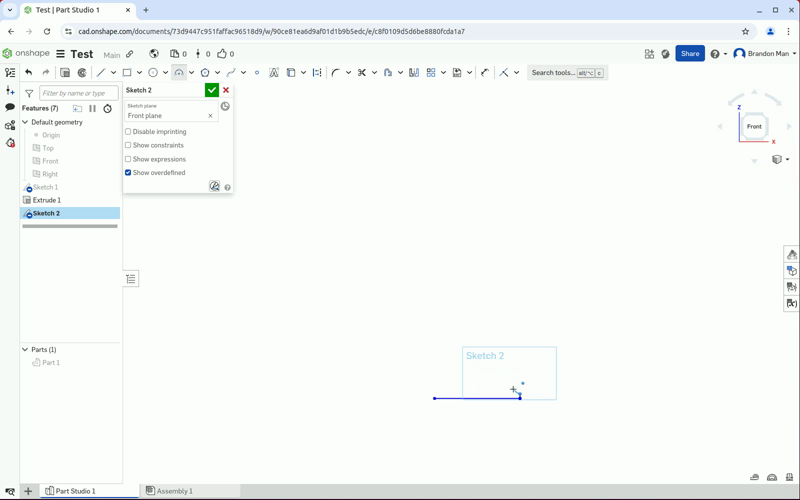
scroll(6)
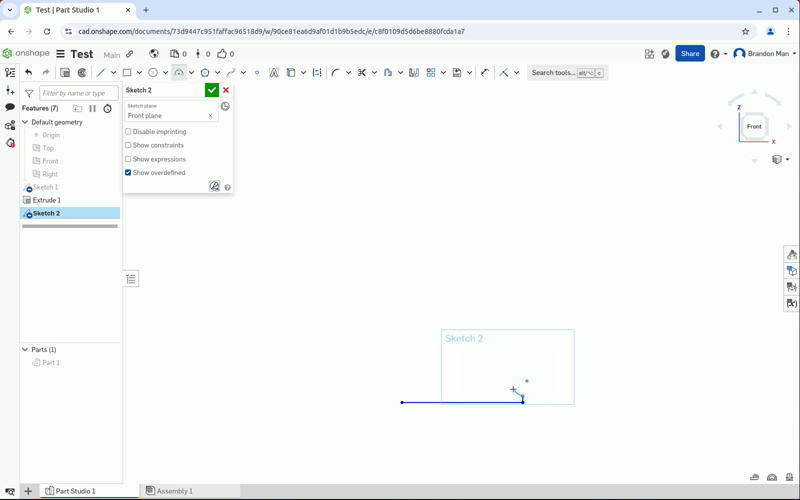
scroll(6)
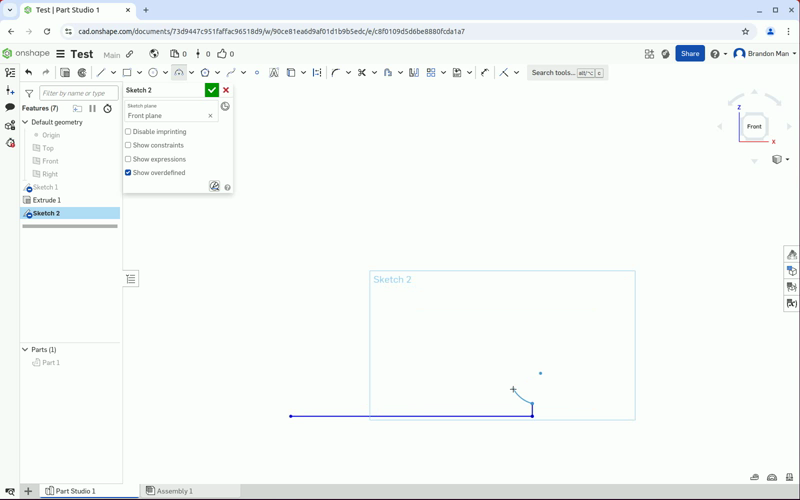
scroll(6)
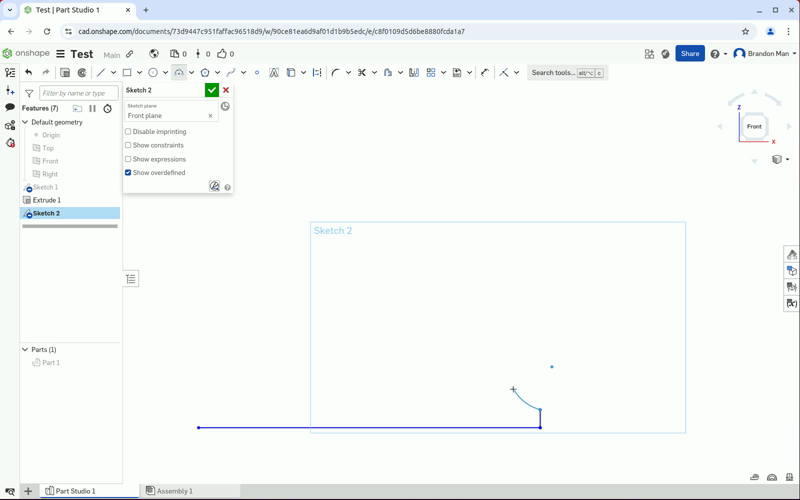
scroll(6)
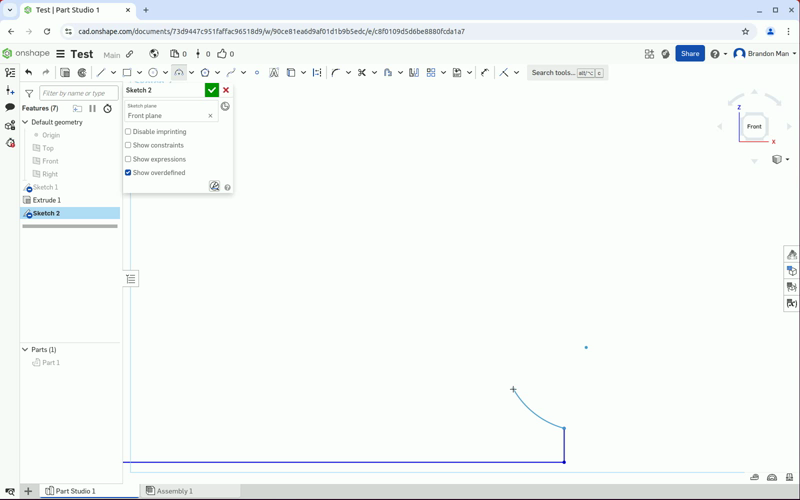
click(513, 388)
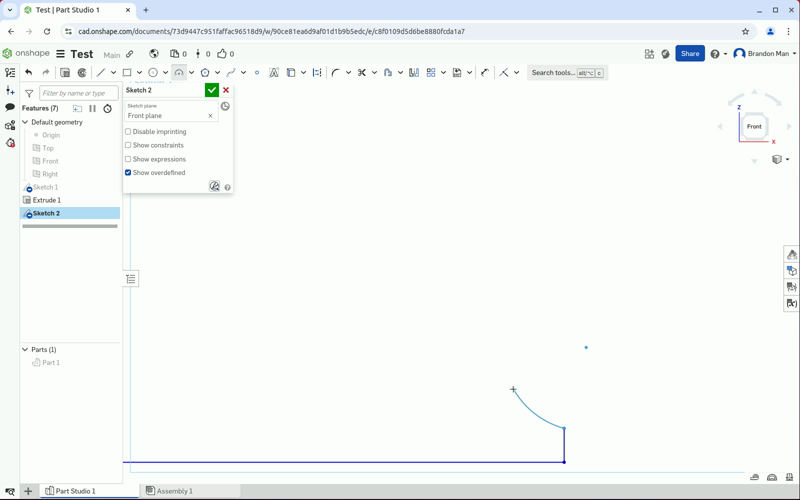
scroll(-6)
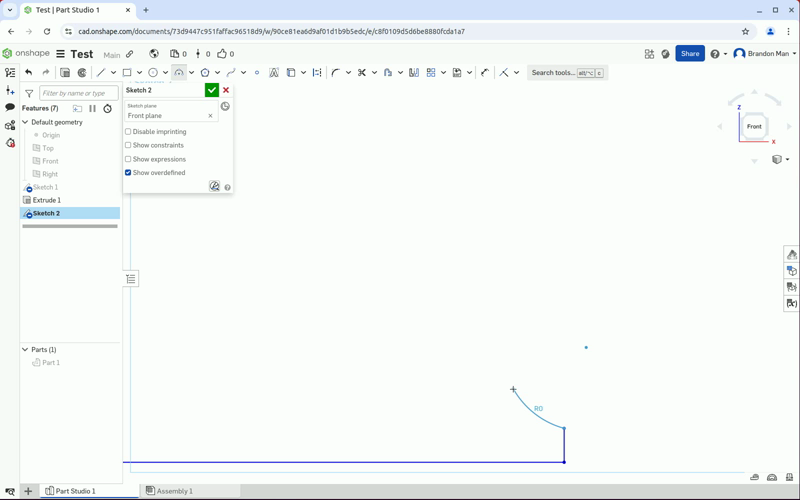
scroll(-6)
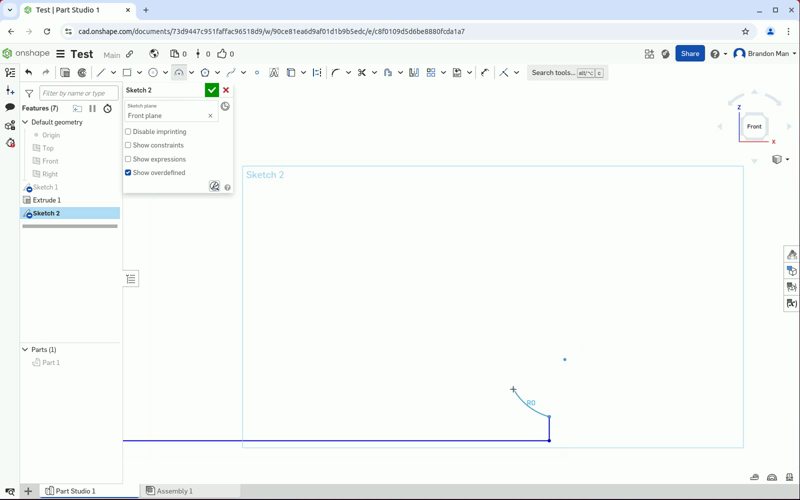
scroll(-6)
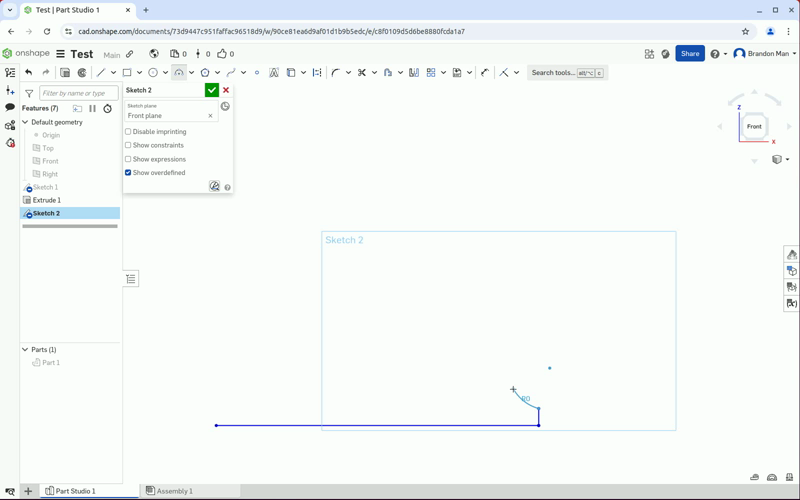
scroll(-6)
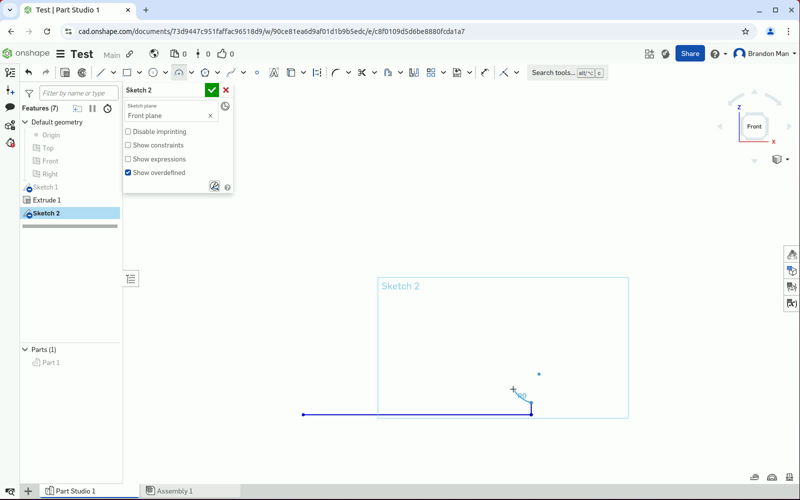
scroll(-6)
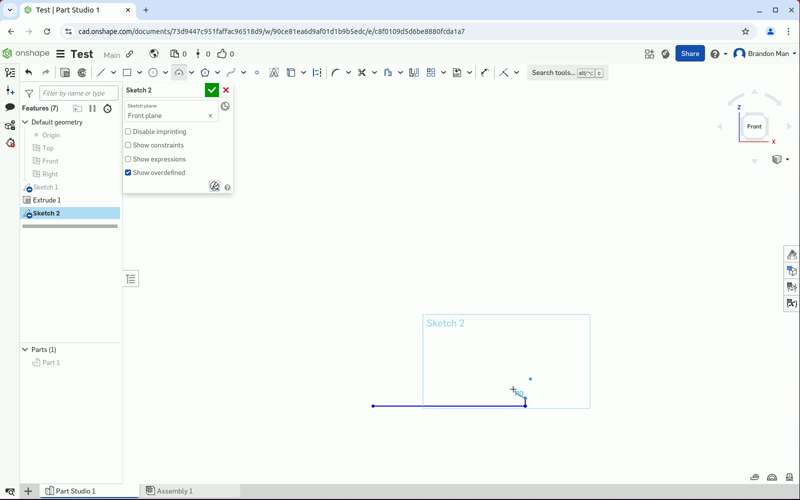
scroll(-6)
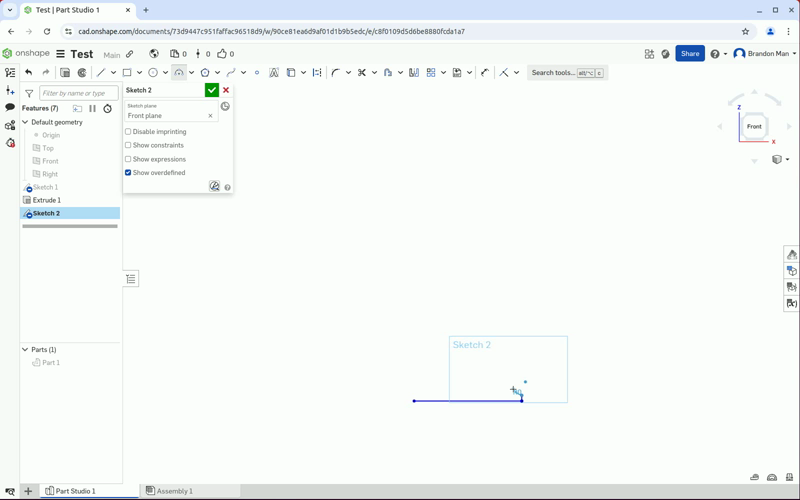
scroll(-6)
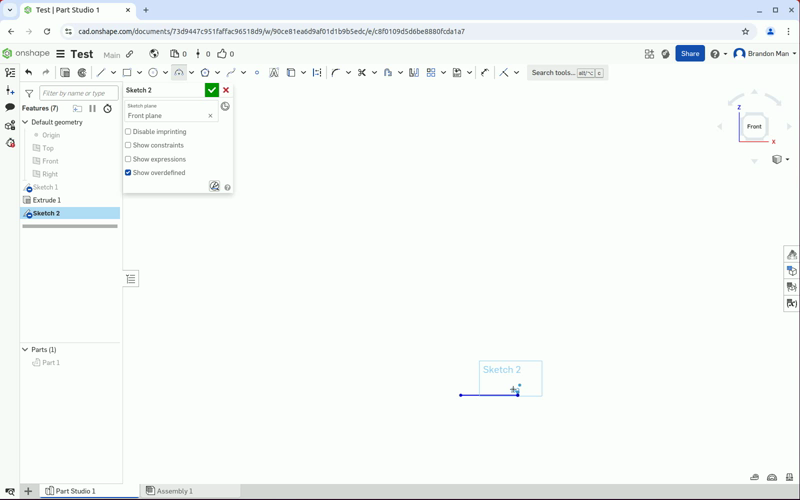
mouse_move(516, 389)
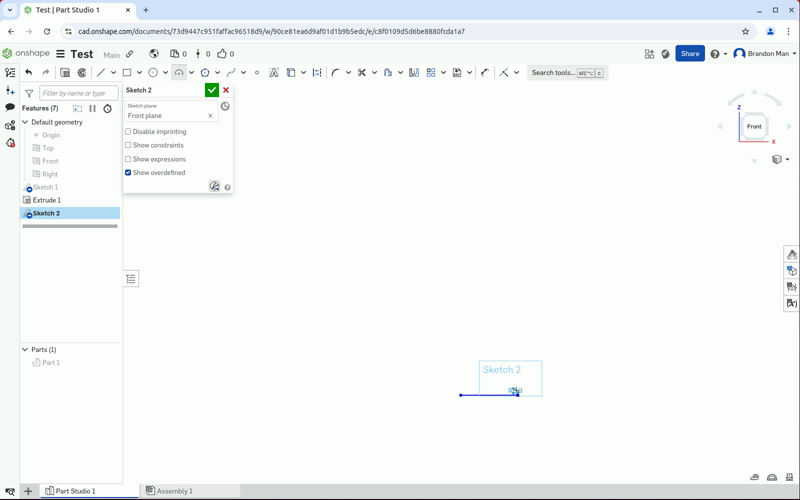
scroll(6)
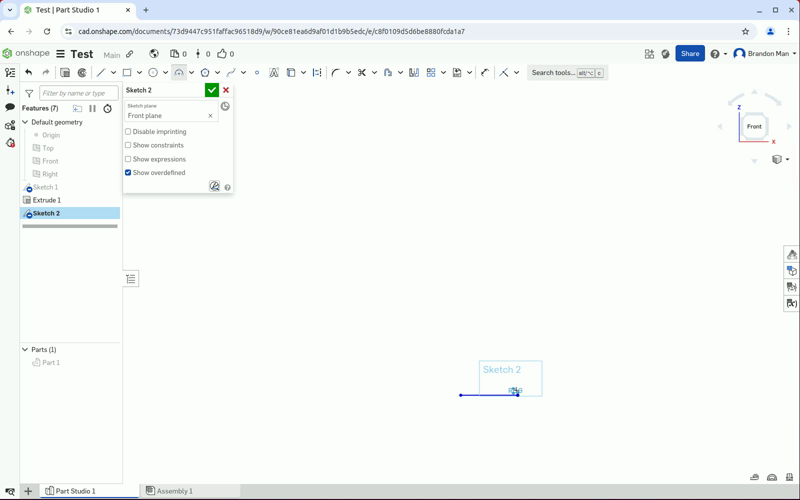
scroll(6)
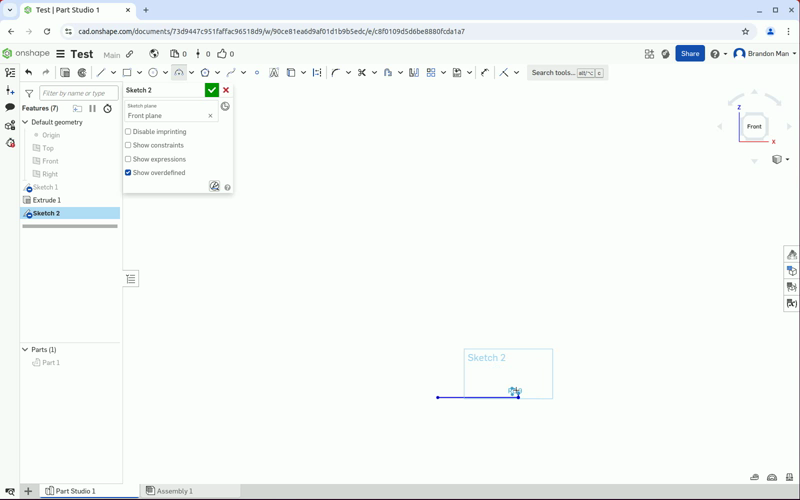
scroll(6)
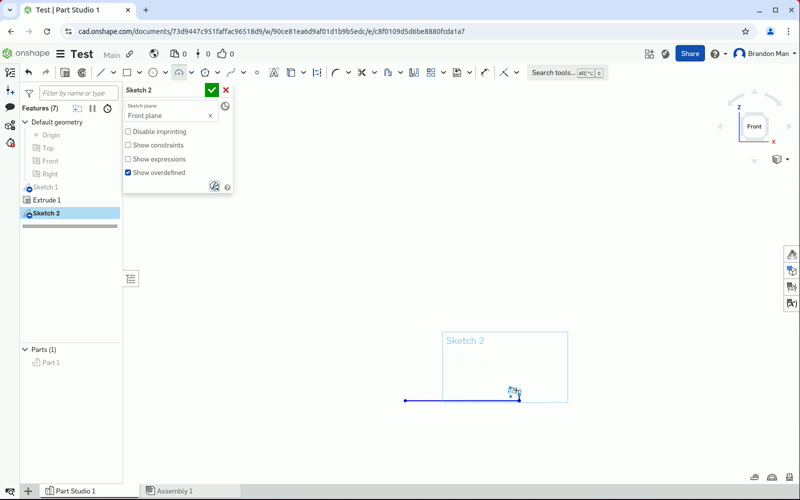
scroll(6)
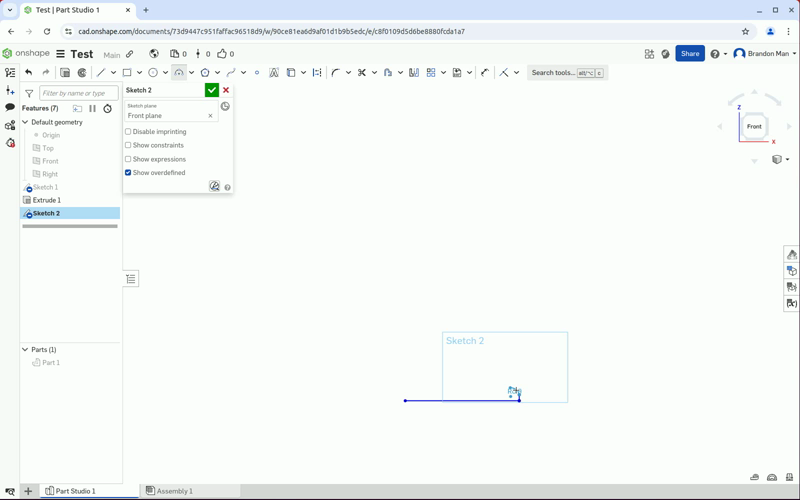
scroll(6)
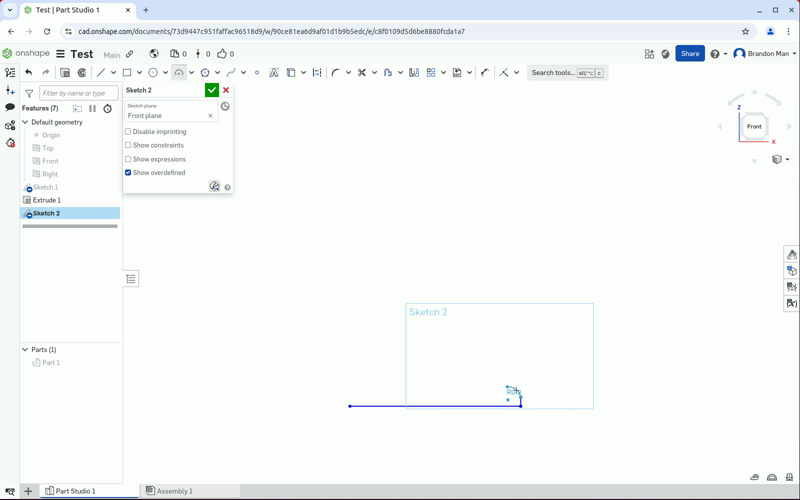
scroll(6)
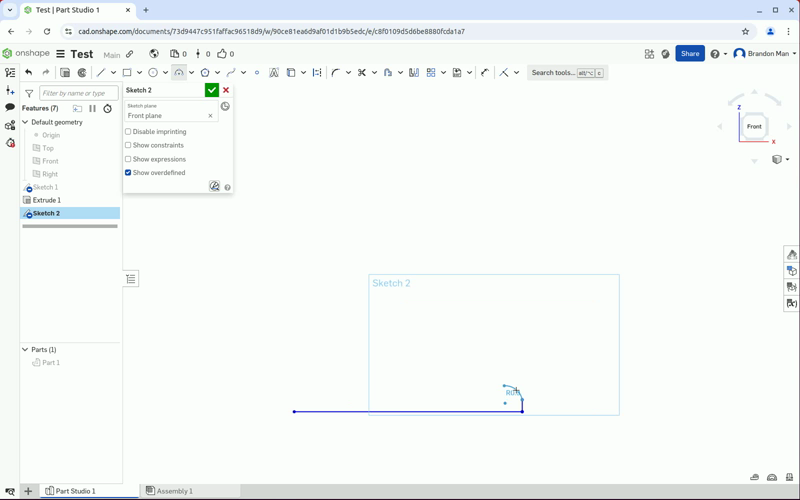
scroll(6)
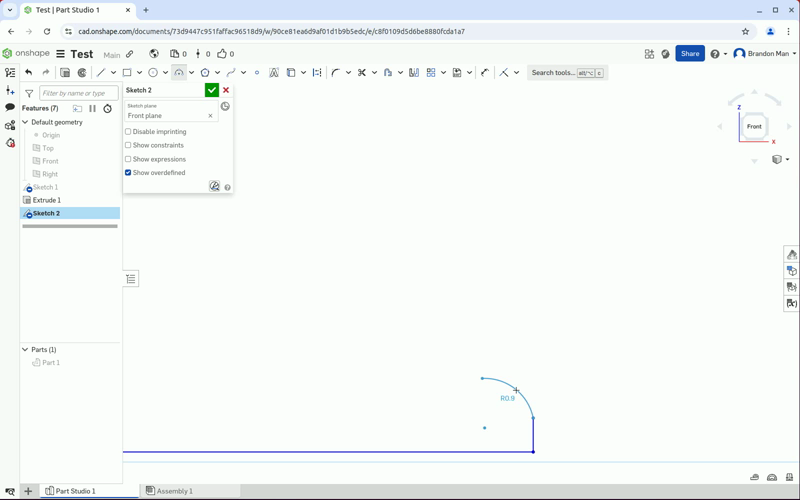
click(516, 389)
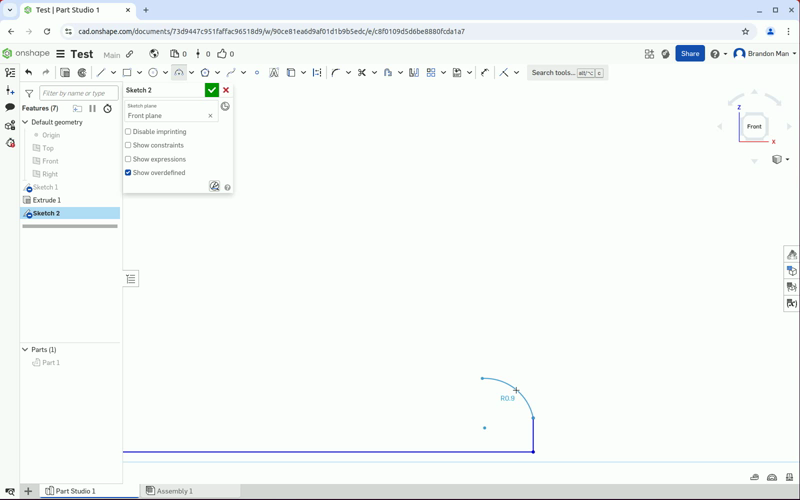
scroll(-6)
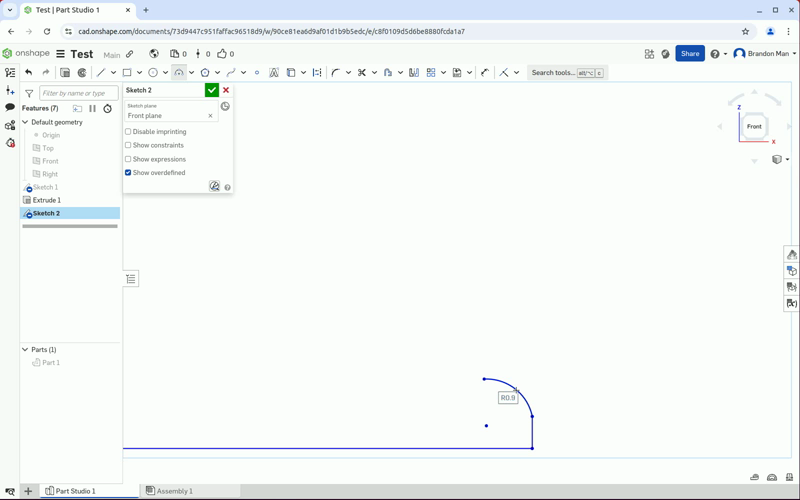
scroll(-6)
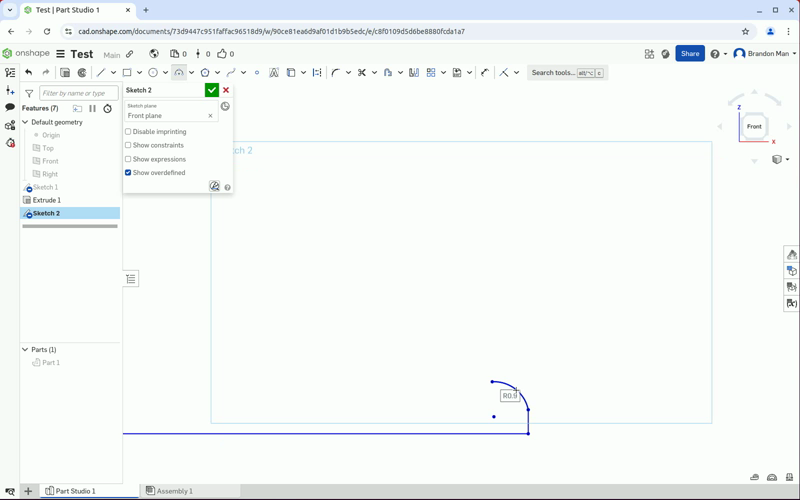
scroll(-6)
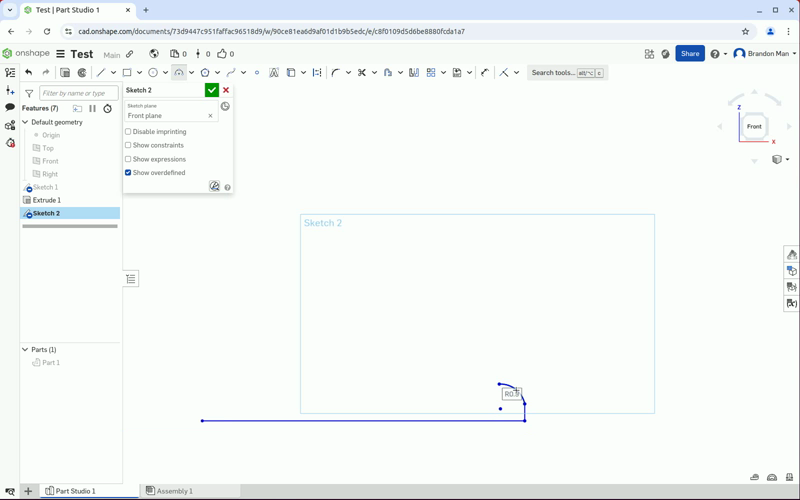
scroll(-6)
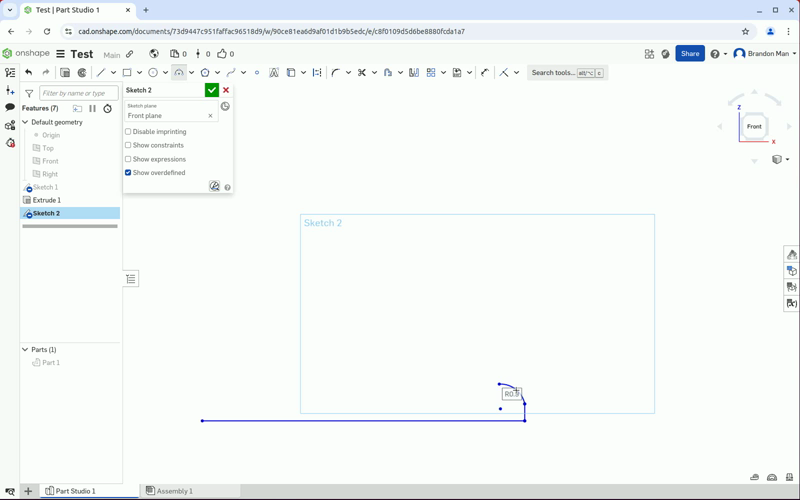
scroll(-6)
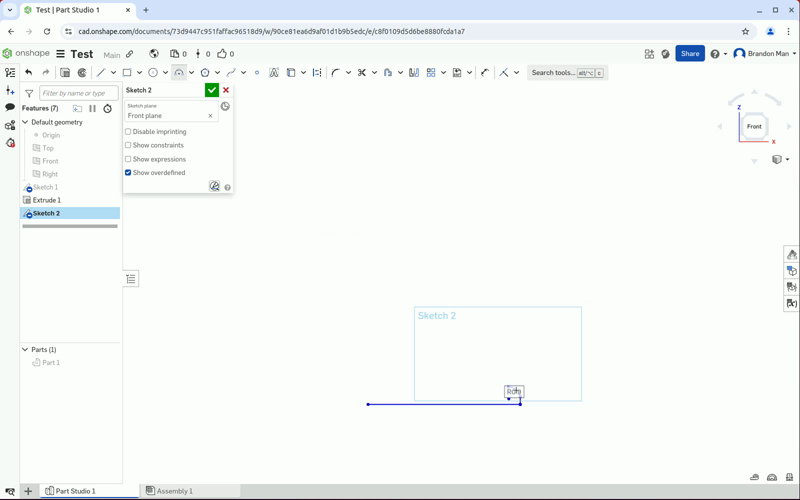
scroll(-6)
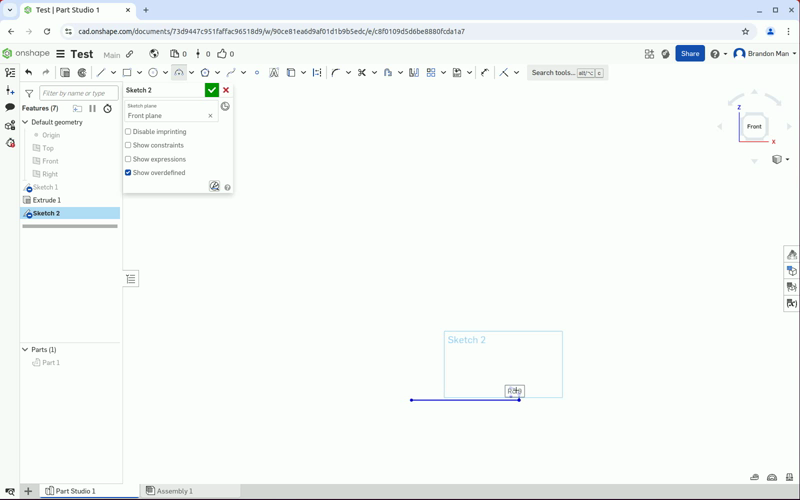
scroll(-6)
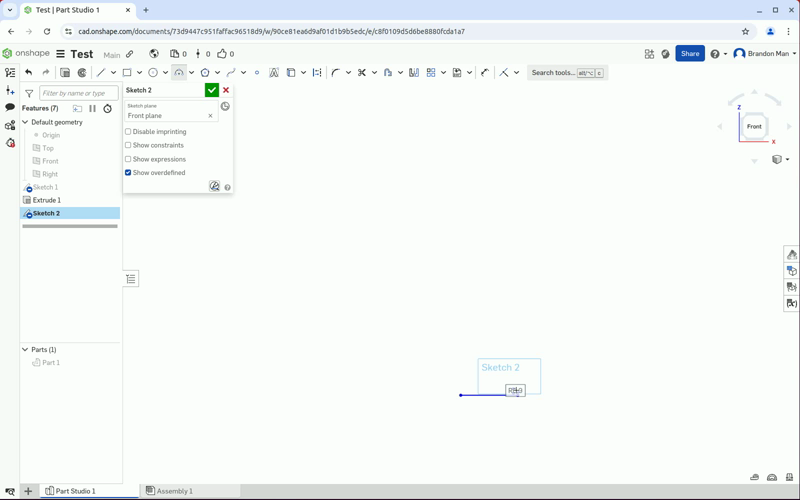
key_up(shift)
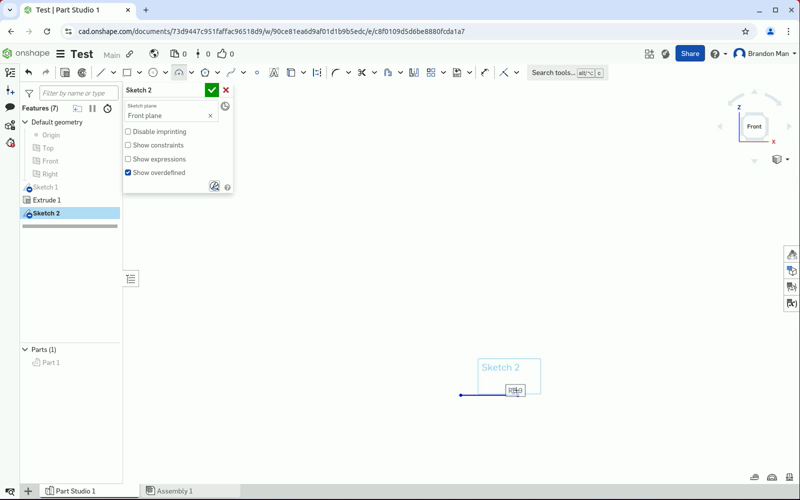
key(esc)
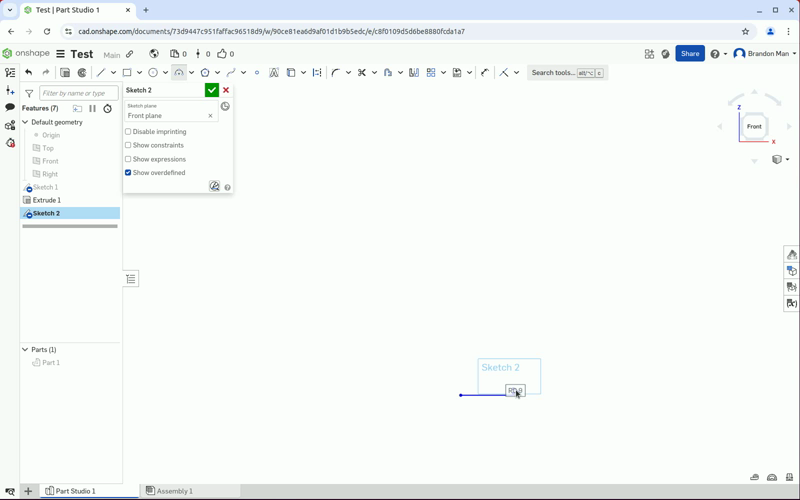
key(l)
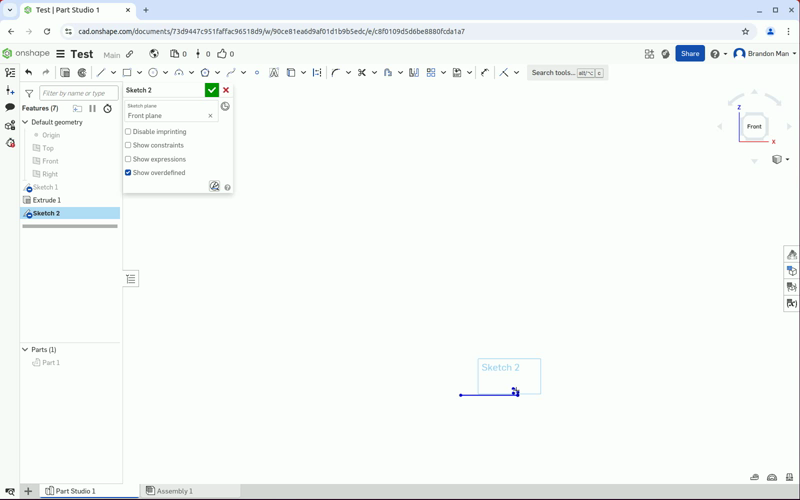
mouse_move(513, 388)
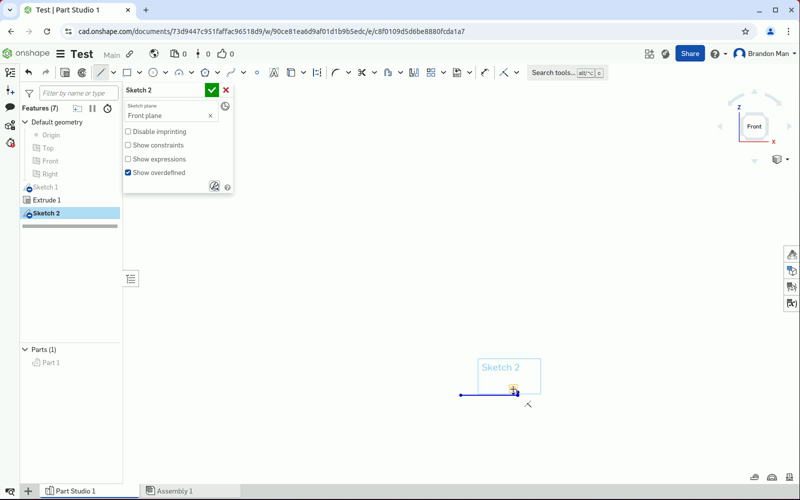
scroll(6)
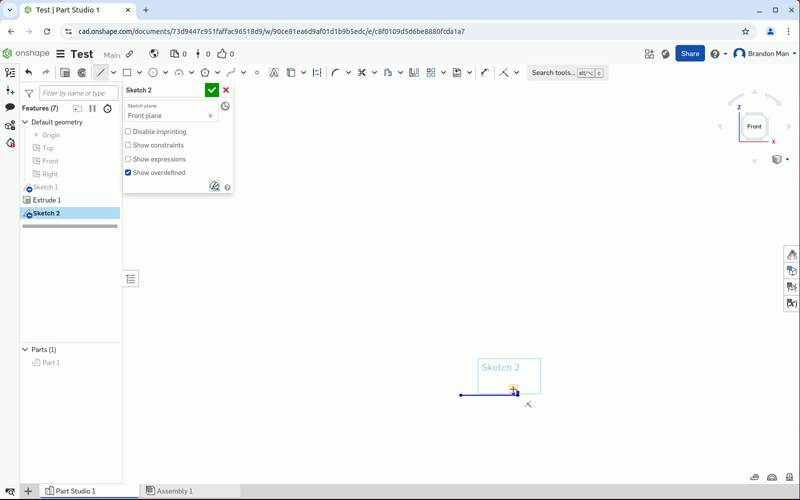
scroll(6)
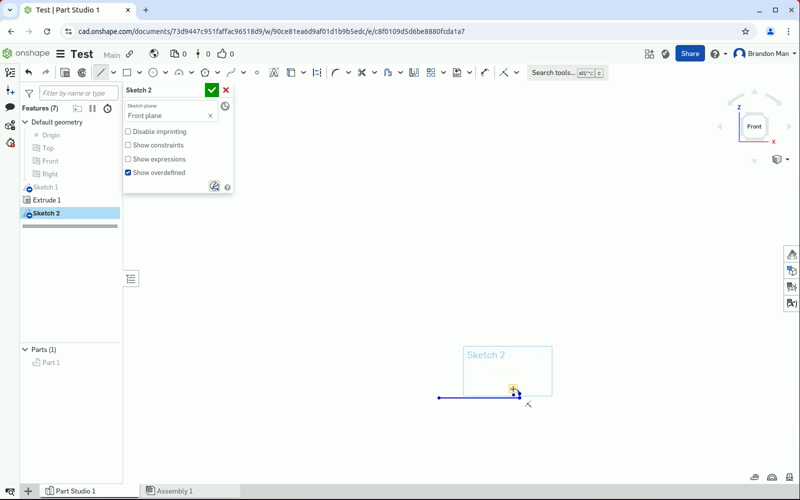
scroll(6)
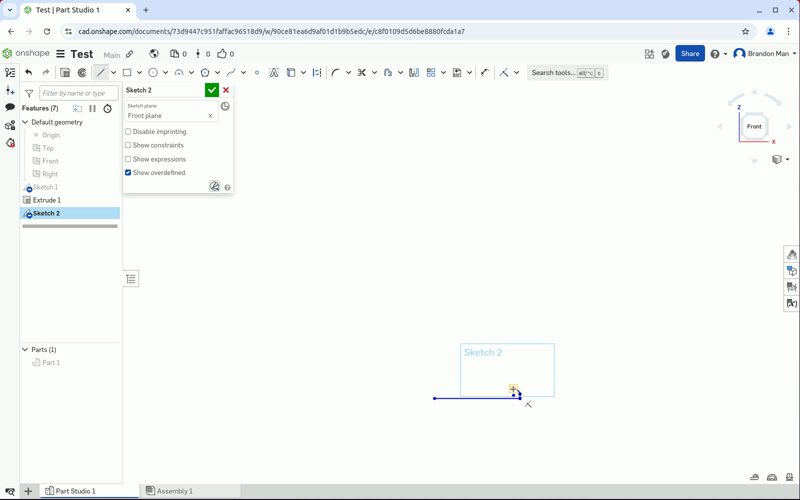
scroll(6)
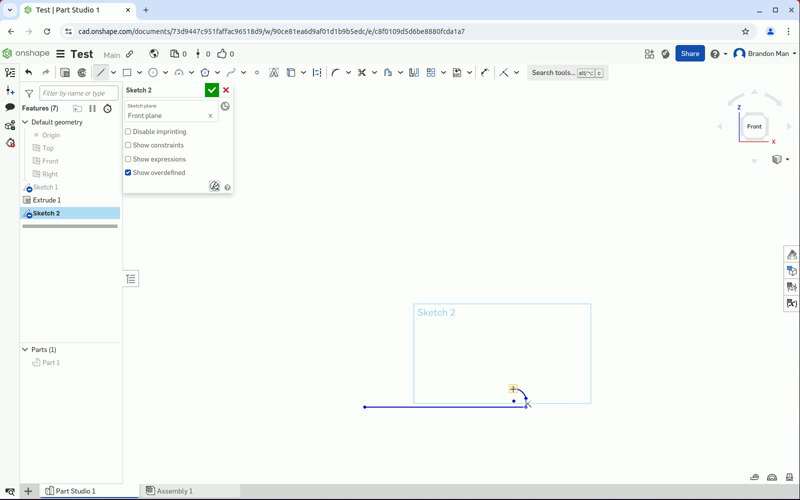
scroll(6)
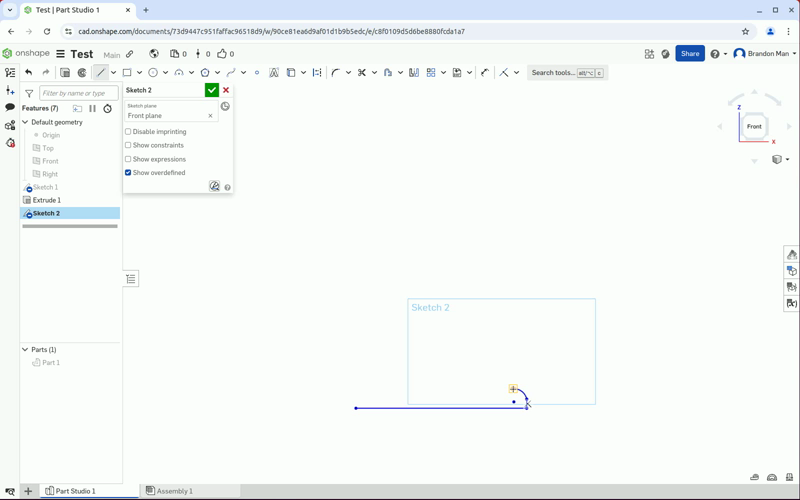
scroll(6)
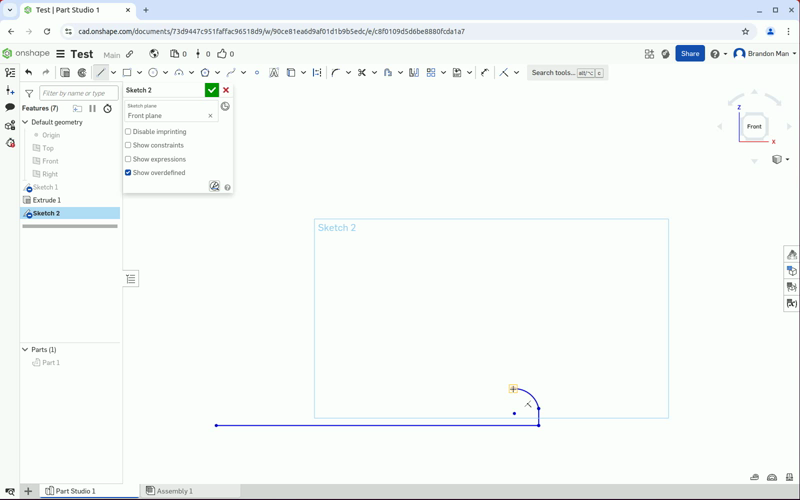
scroll(6)
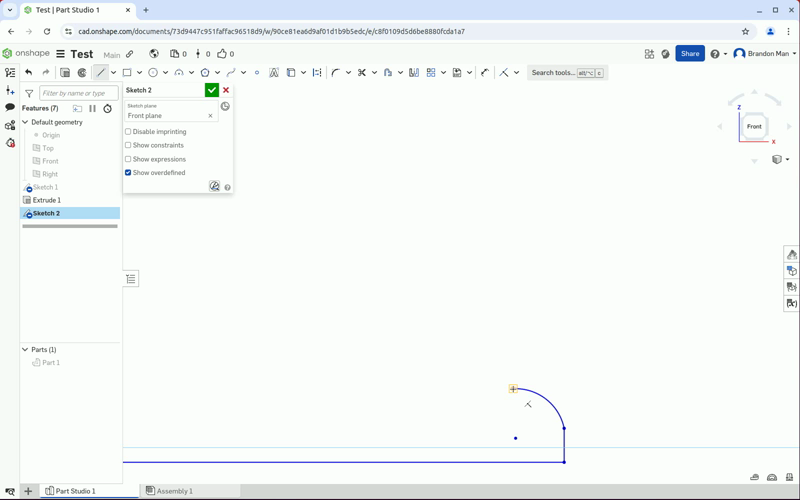
click(513, 388)
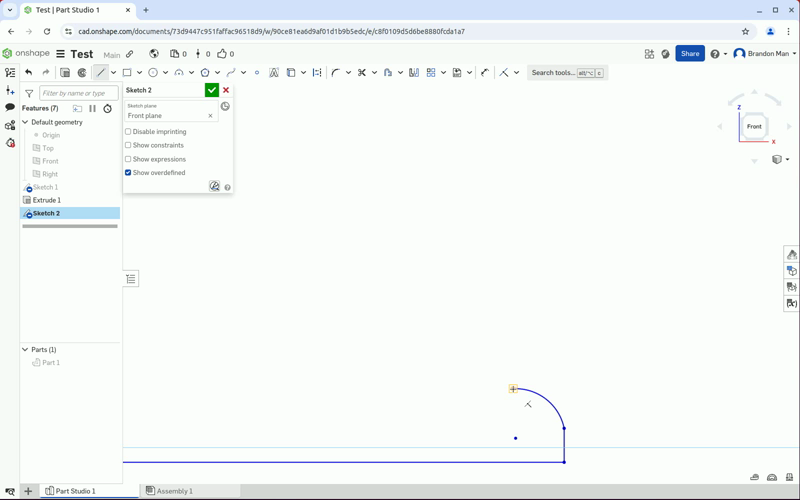
scroll(-6)
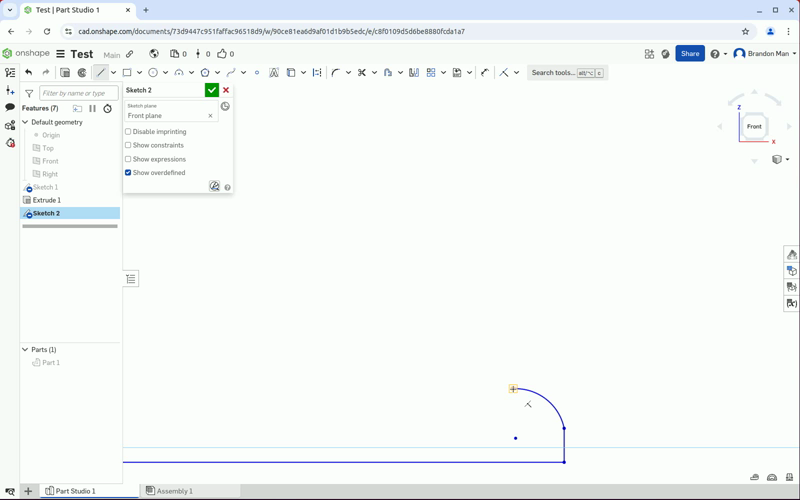
scroll(-6)
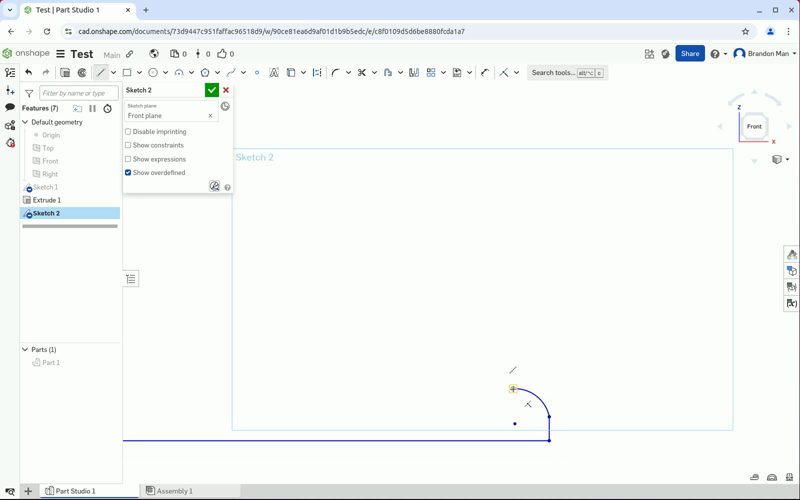
scroll(-6)
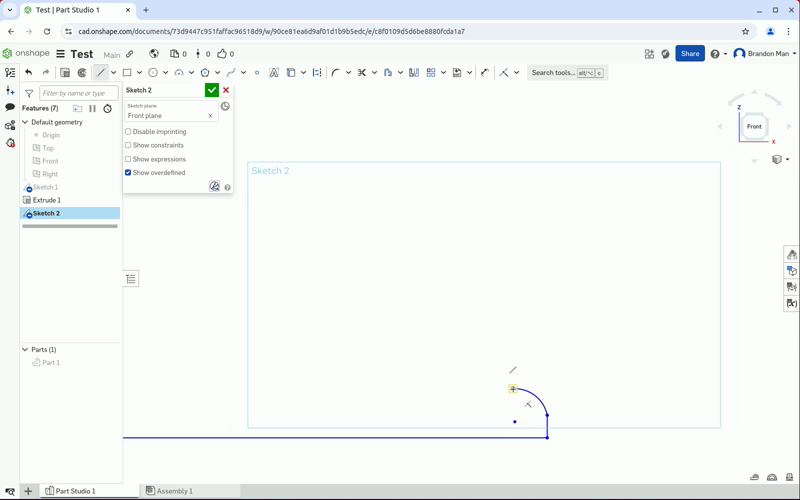
scroll(-6)
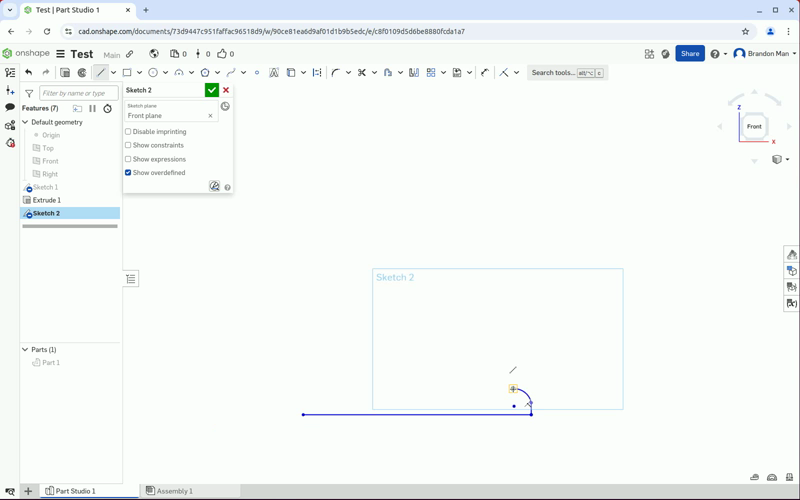
scroll(-6)
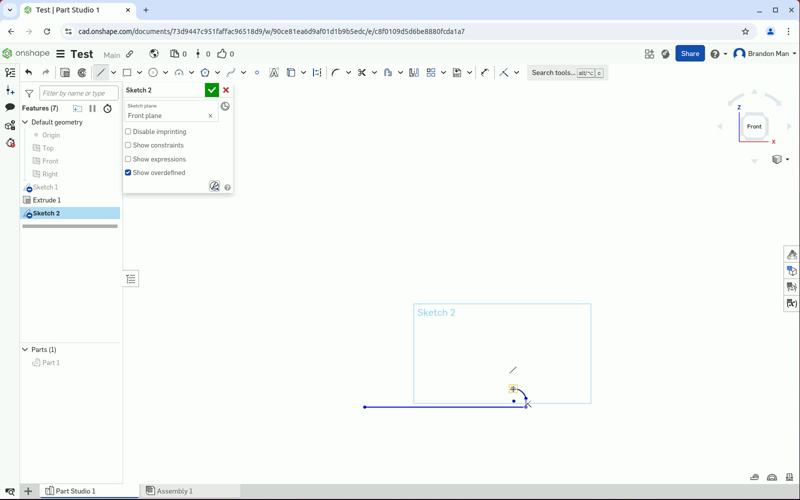
scroll(-6)
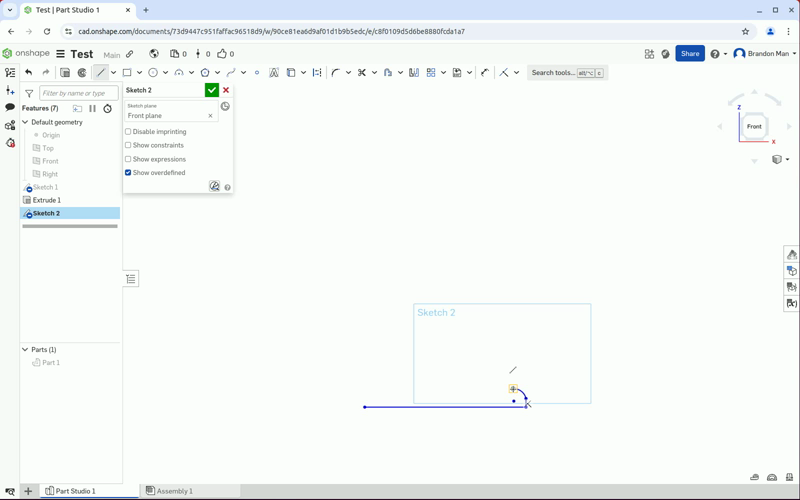
scroll(-6)
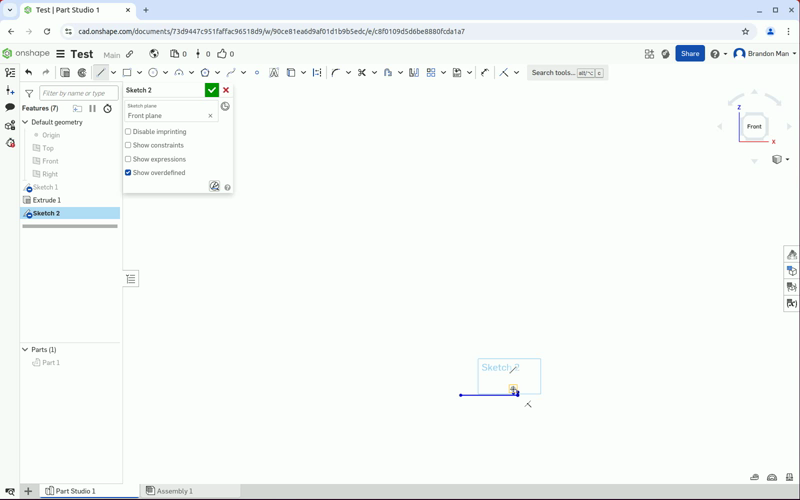
key_down(shift)
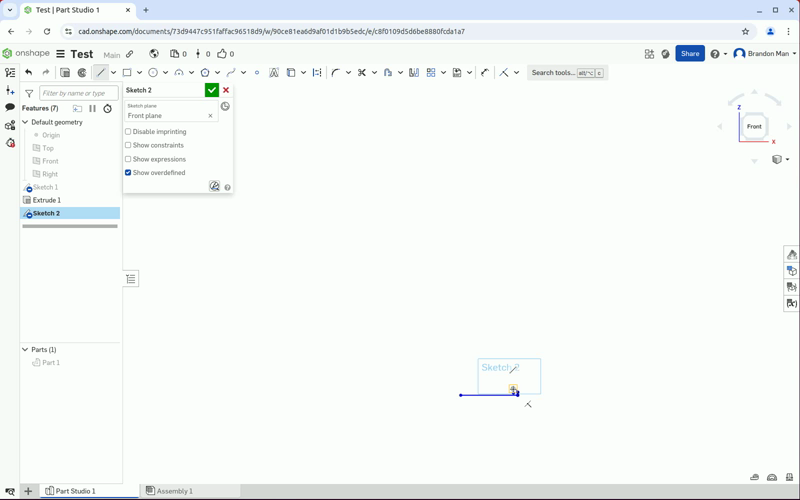
mouse_move(543, 388)
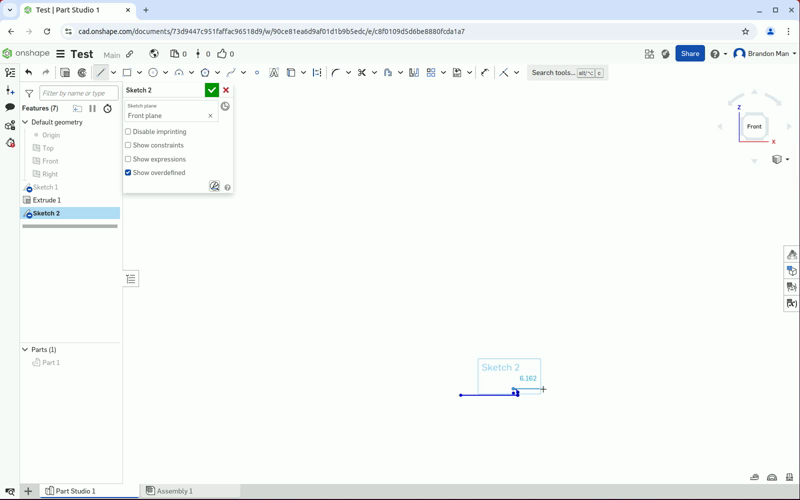
mouse_move(475, 388)
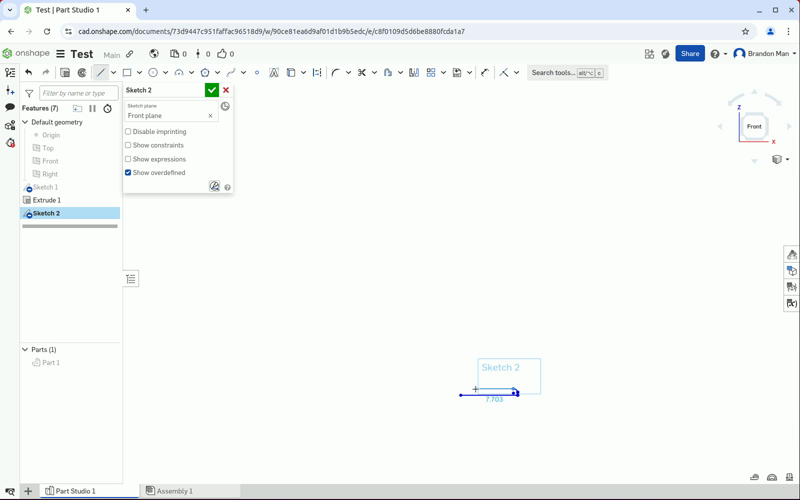
click(475, 388)
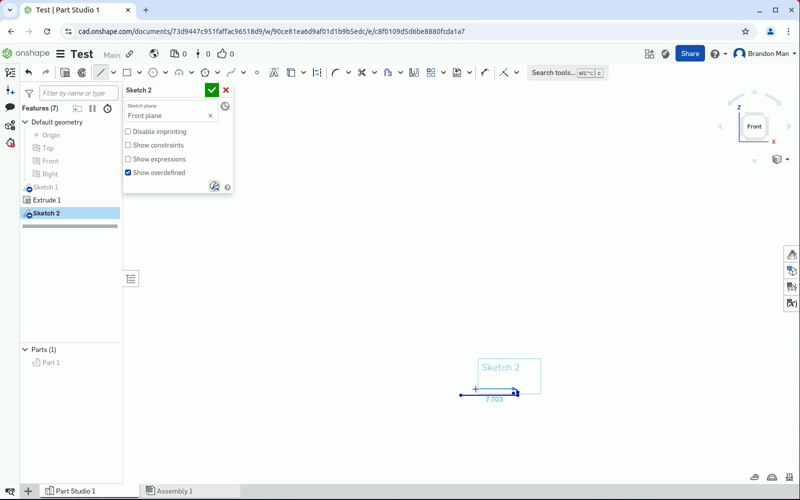
key_up(shift)
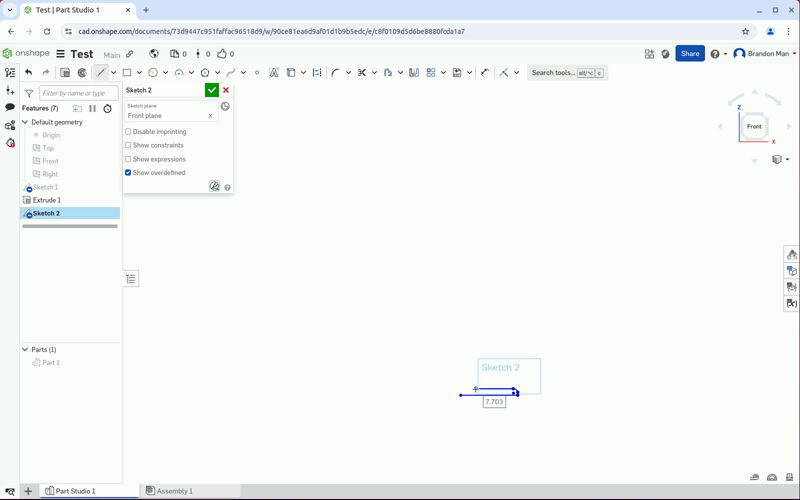
key(esc)
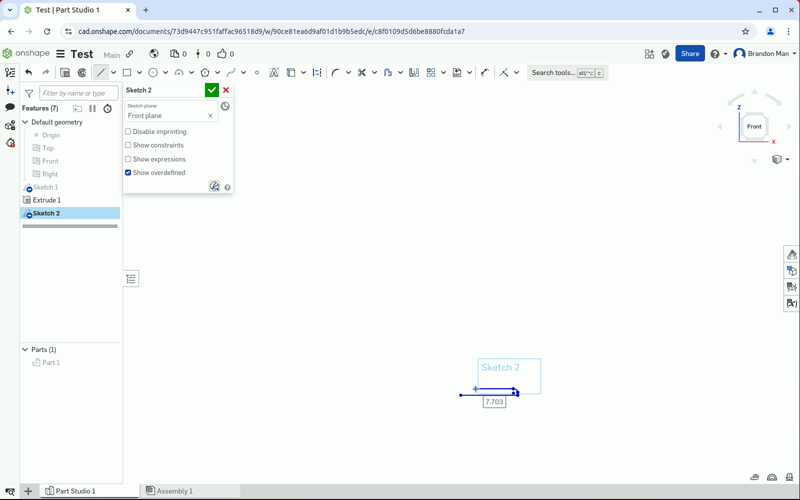
key(a)
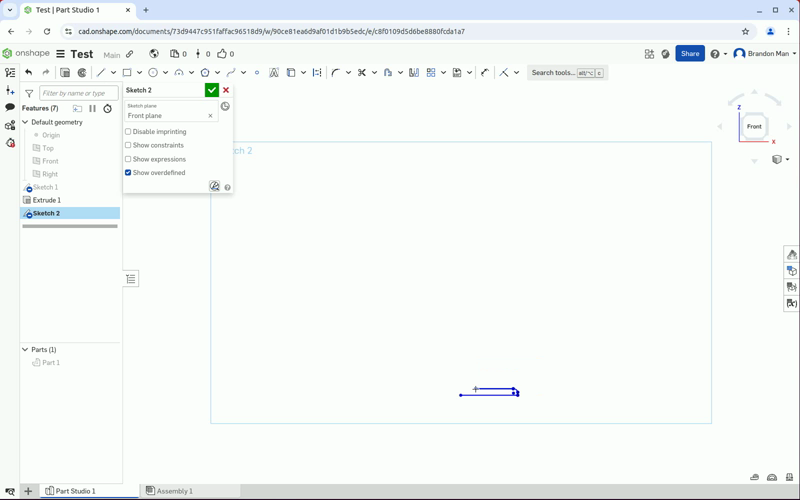
mouse_move(475, 388)
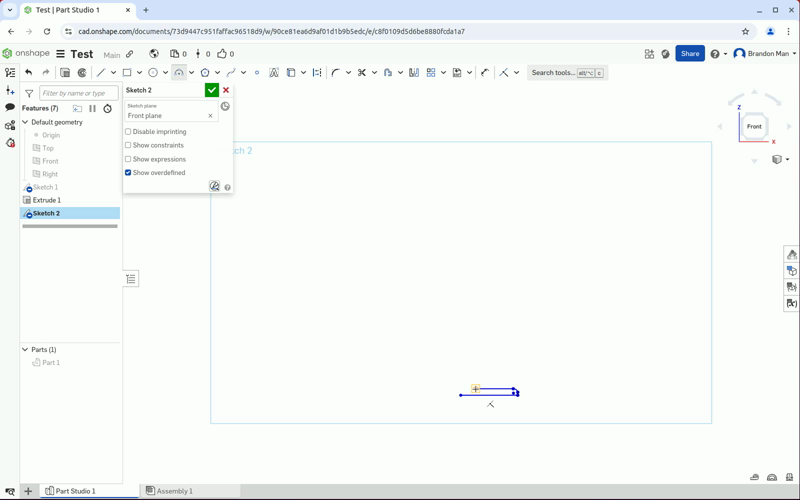
click(475, 388)
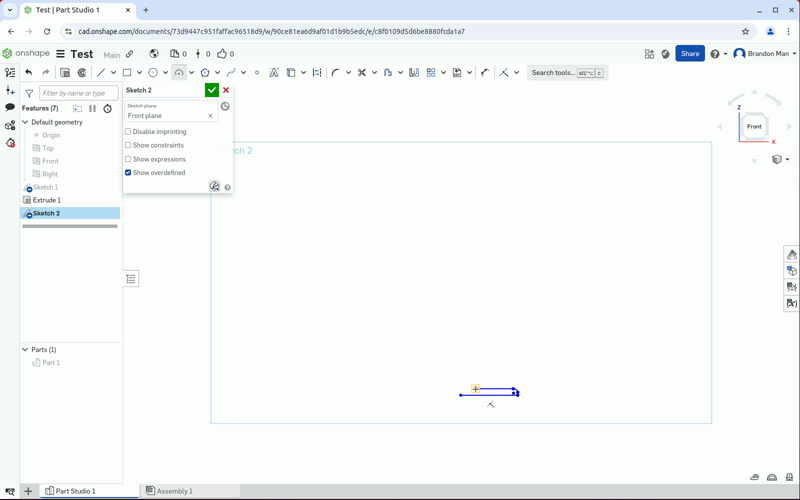
key_down(shift)
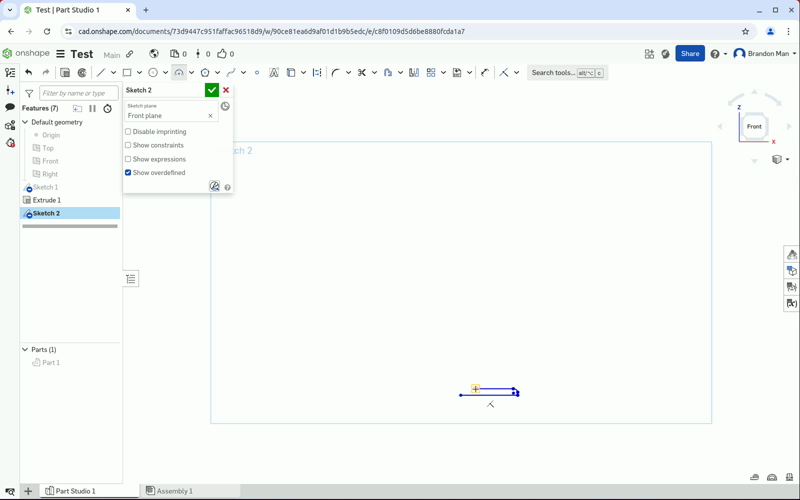
mouse_move(467, 380)
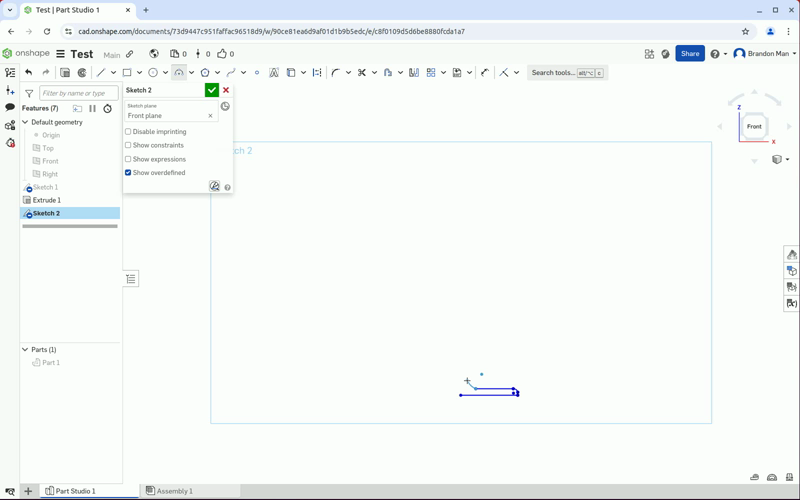
click(467, 380)
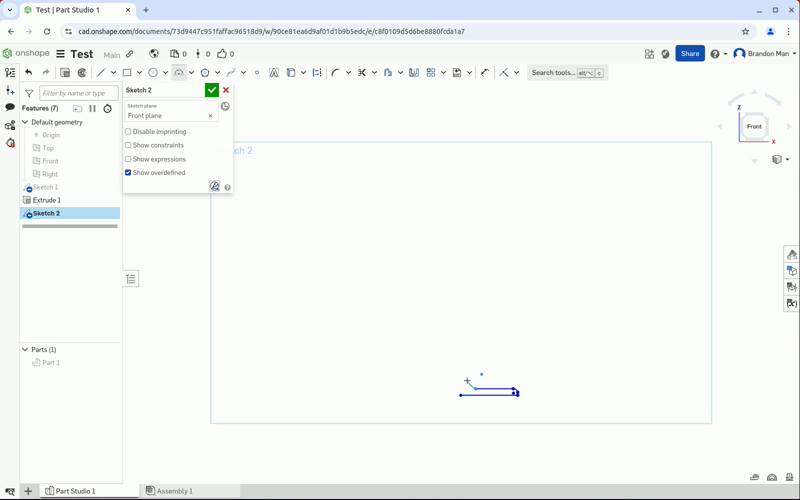
mouse_move(469, 386)
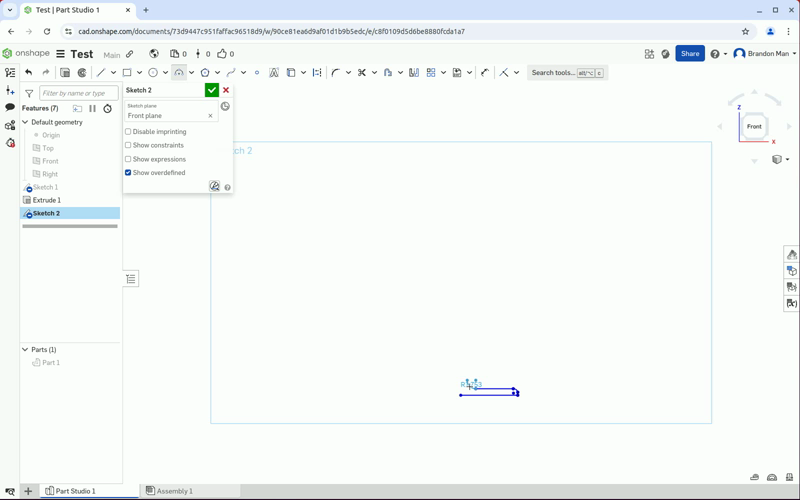
click(469, 386)
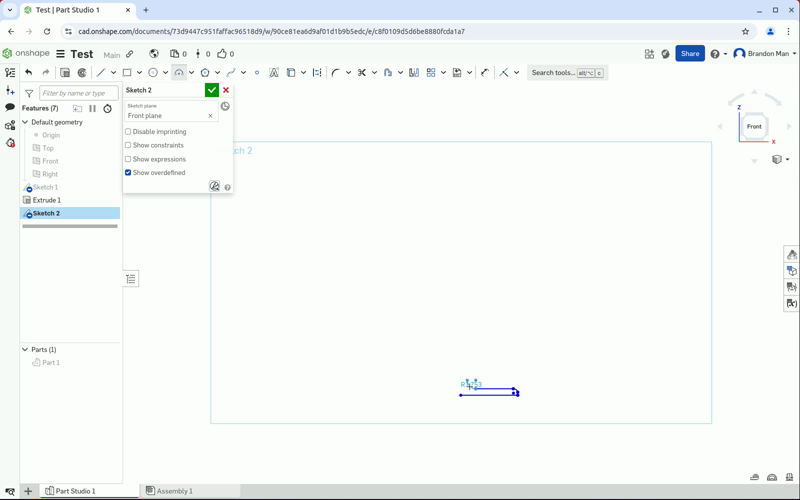
key_up(shift)
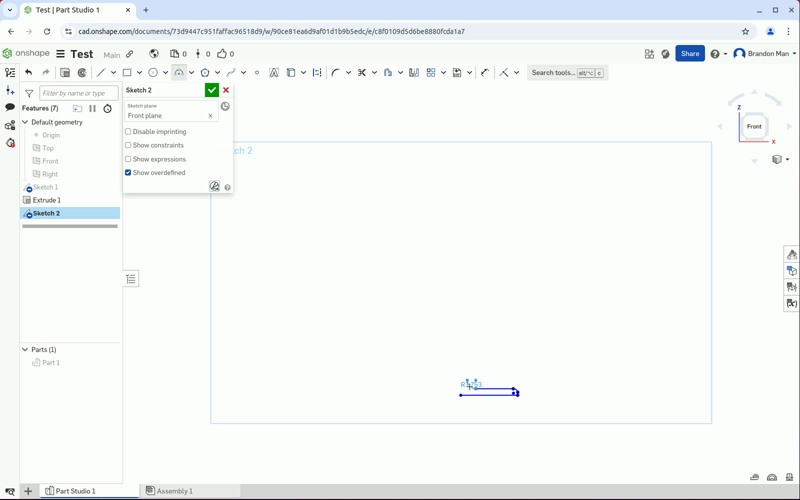
key(esc)
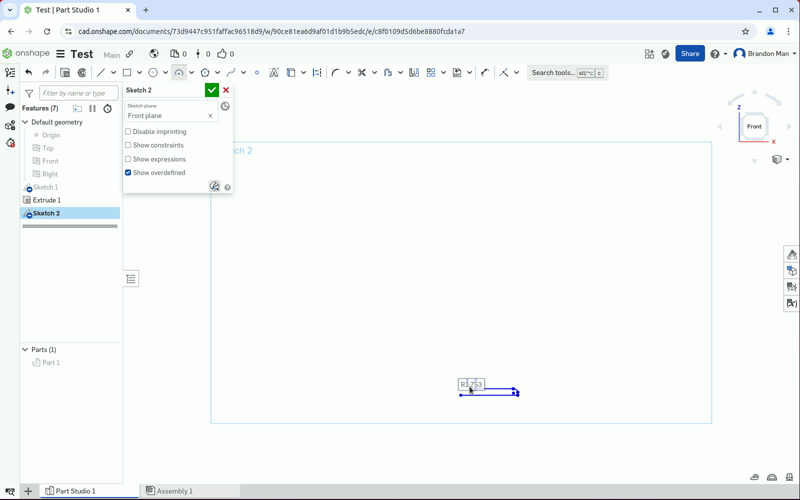
key(l)
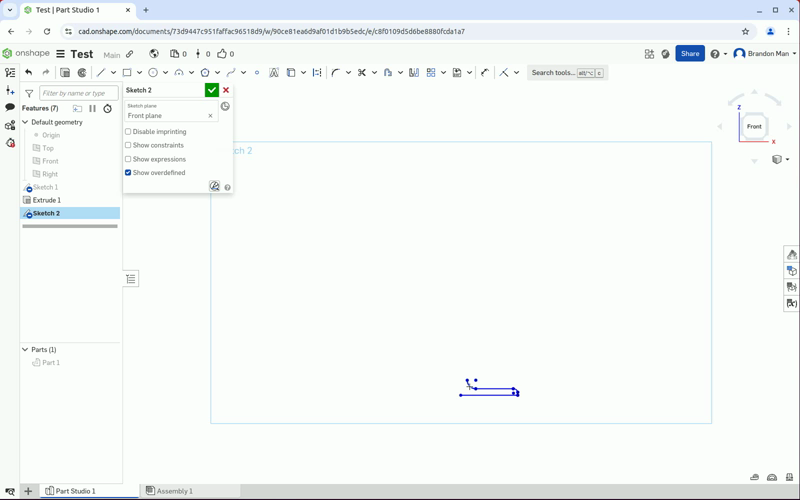
mouse_move(467, 380)
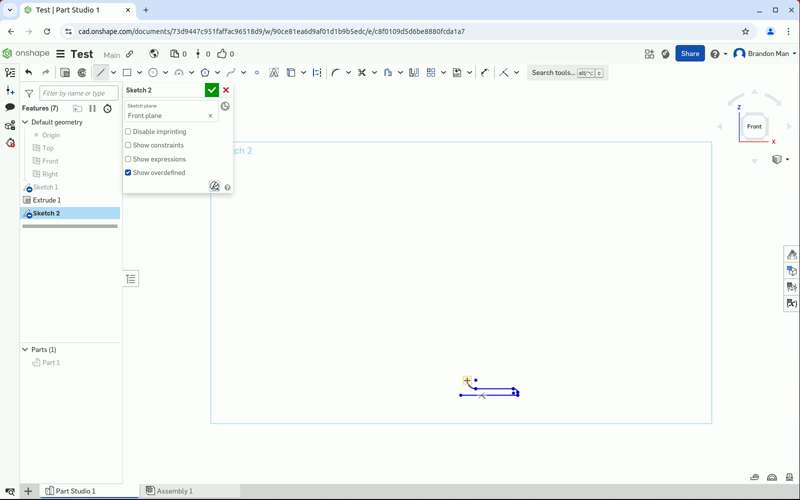
click(467, 380)
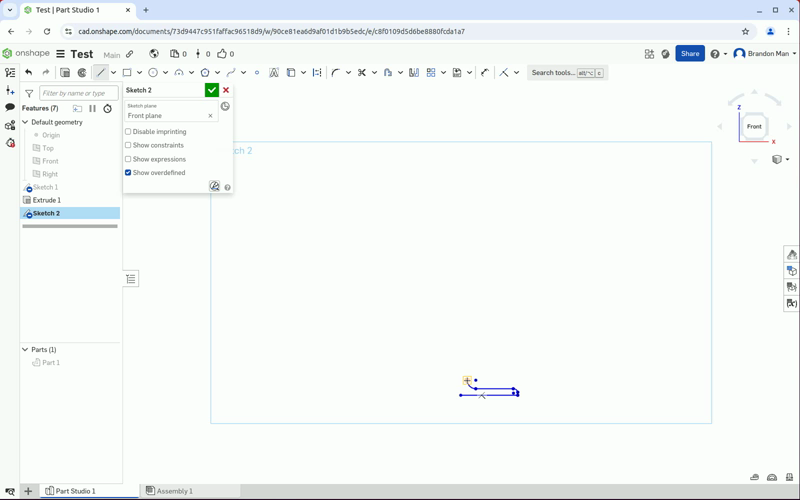
key_down(shift)
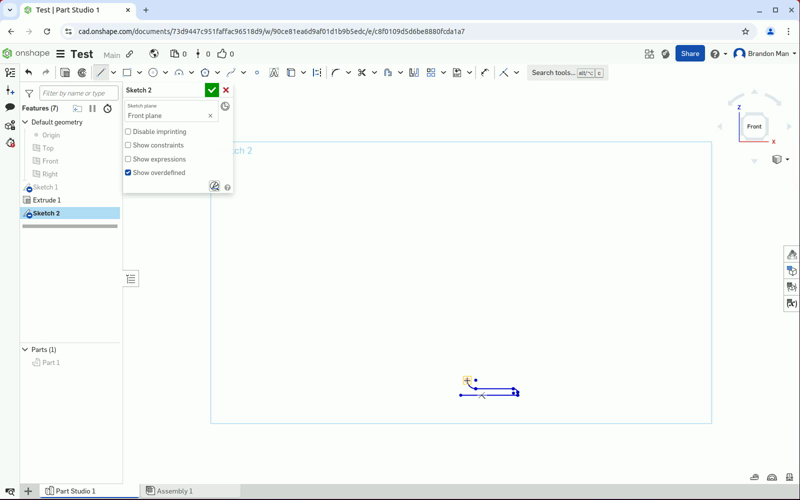
mouse_move(497, 380)
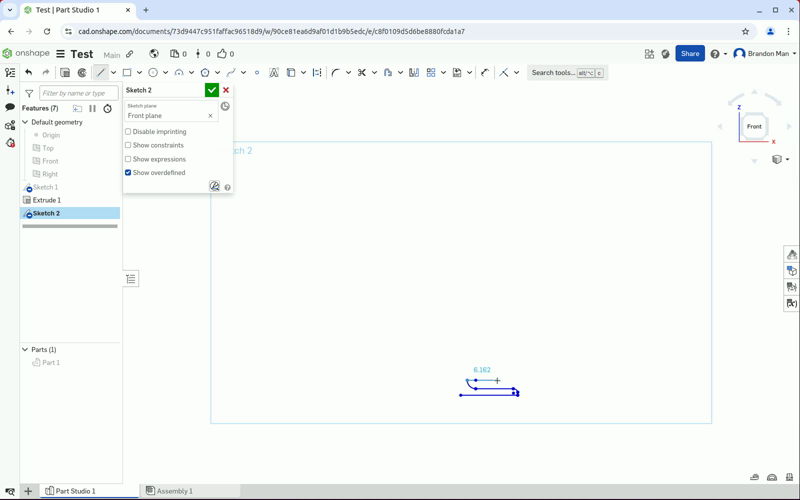
mouse_move(467, 342)
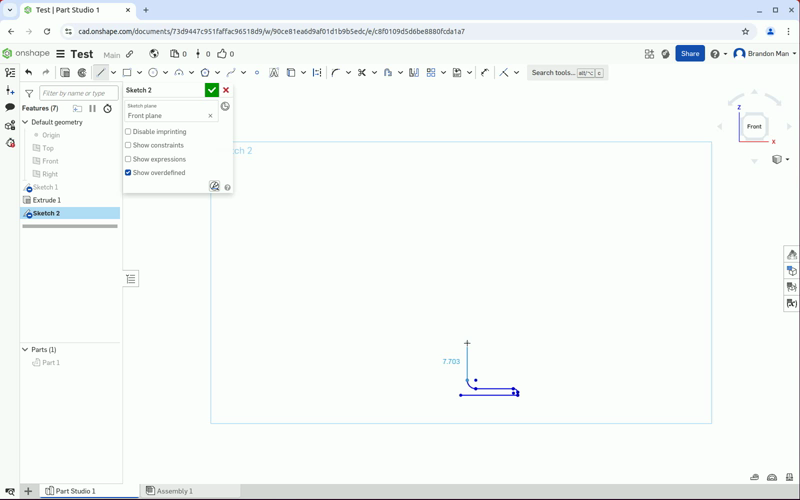
click(467, 342)
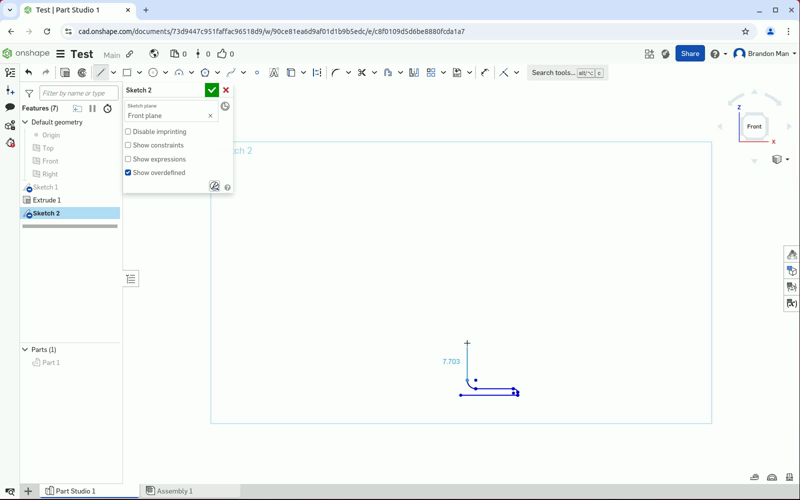
key_up(shift)
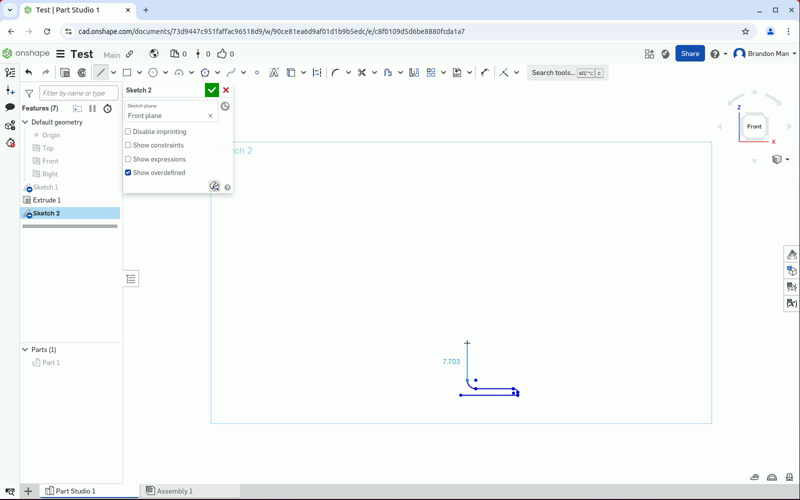
key(esc)
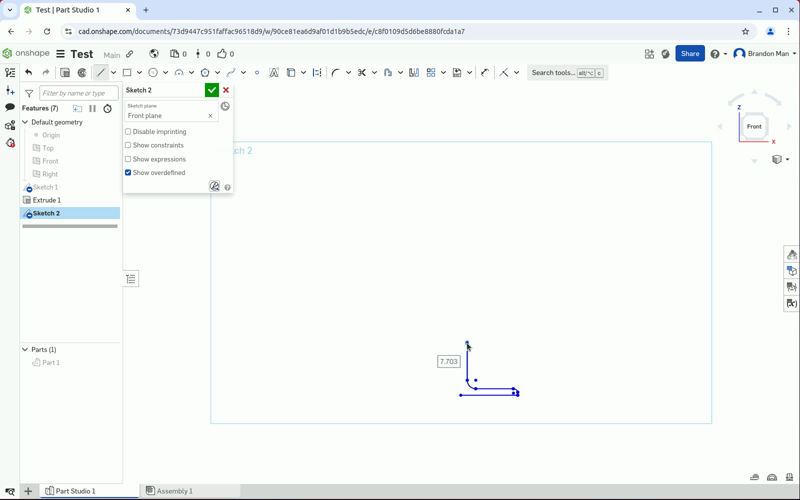
key(a)
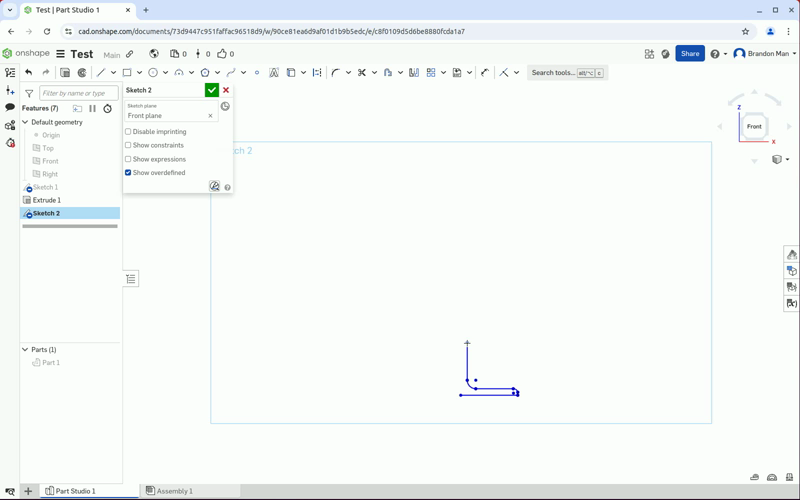
mouse_move(467, 342)
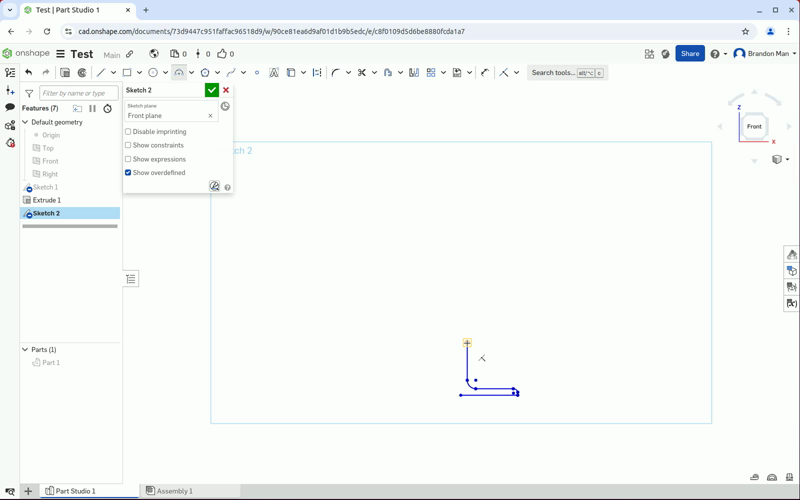
click(467, 342)
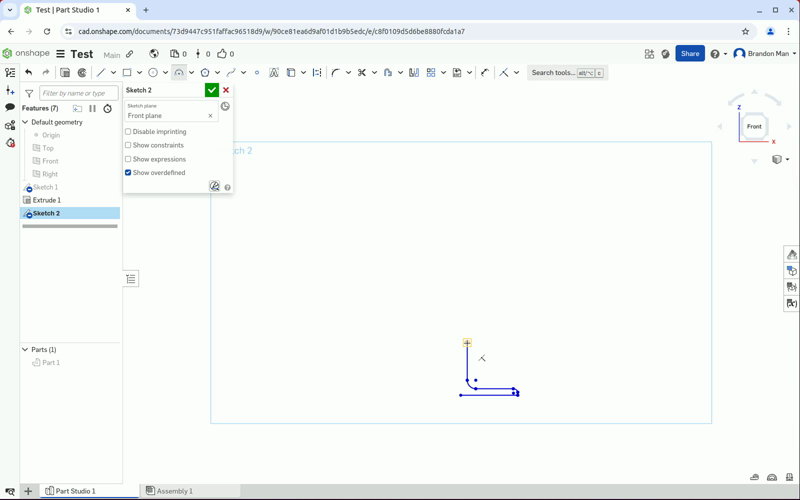
key_down(shift)
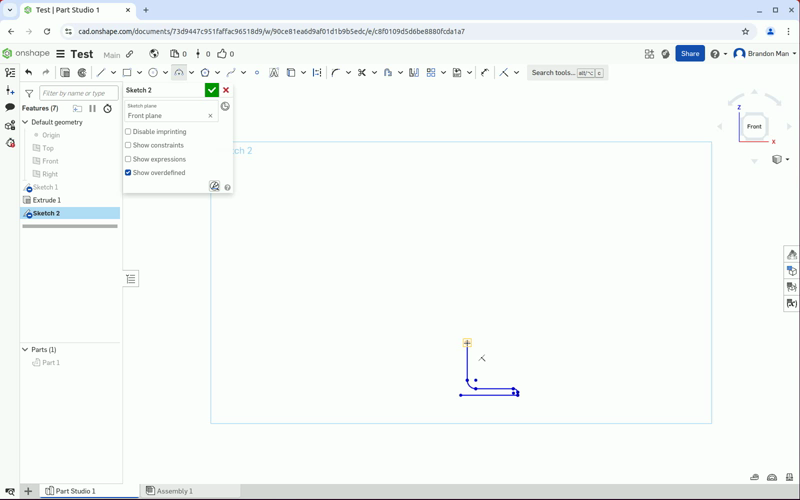
mouse_move(463, 338)
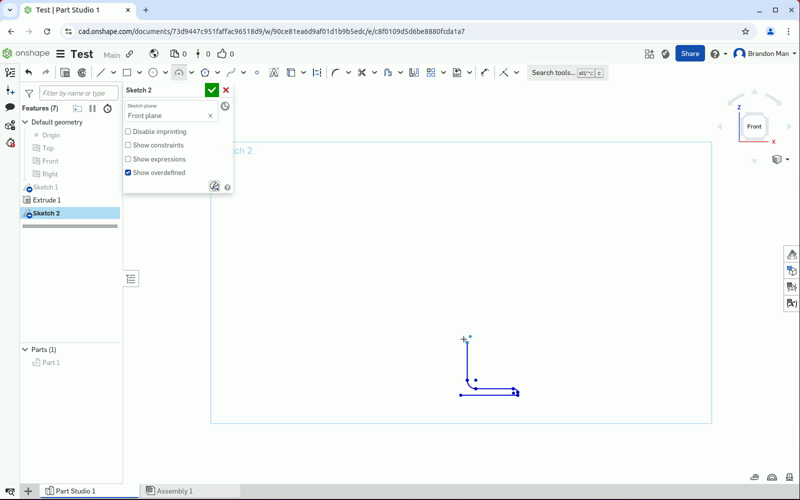
scroll(6)
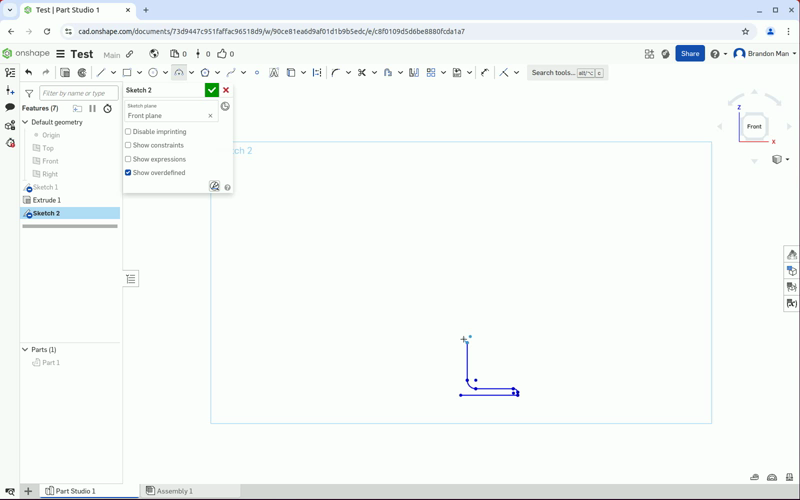
scroll(6)
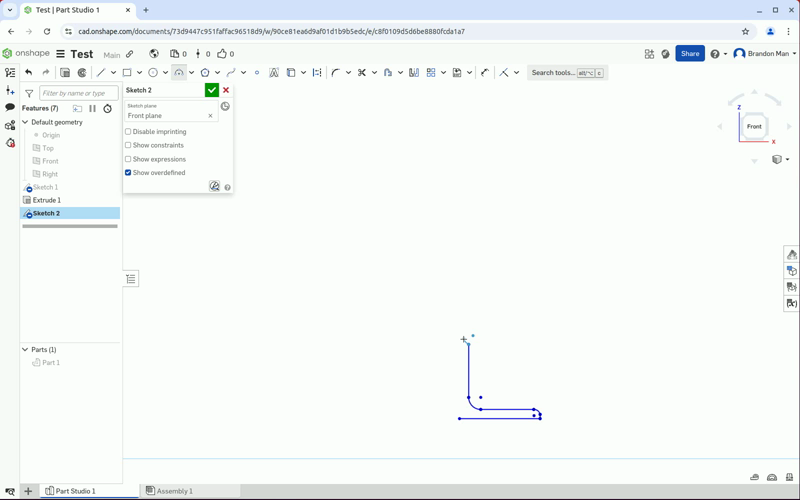
scroll(6)
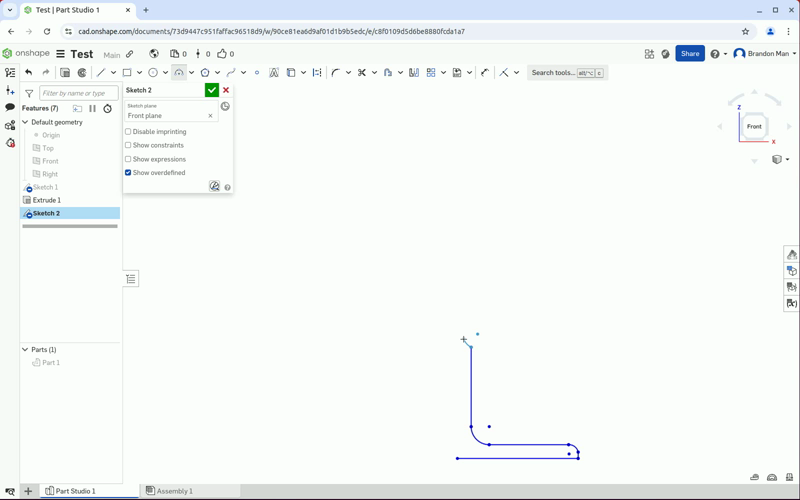
scroll(6)
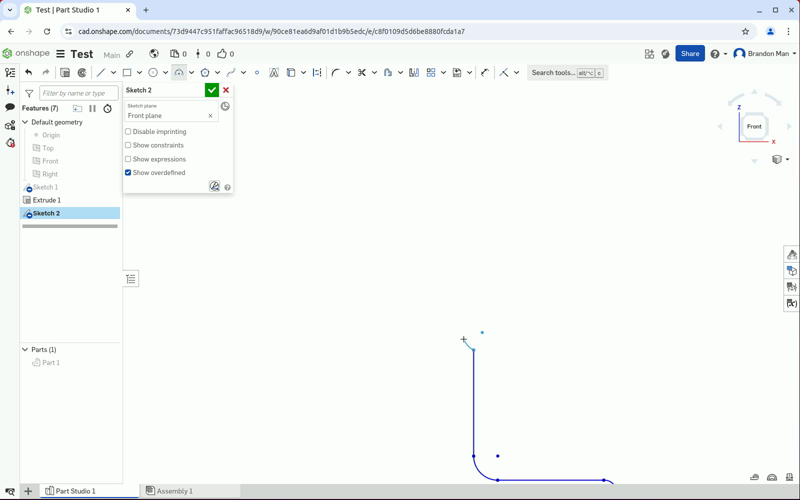
scroll(6)
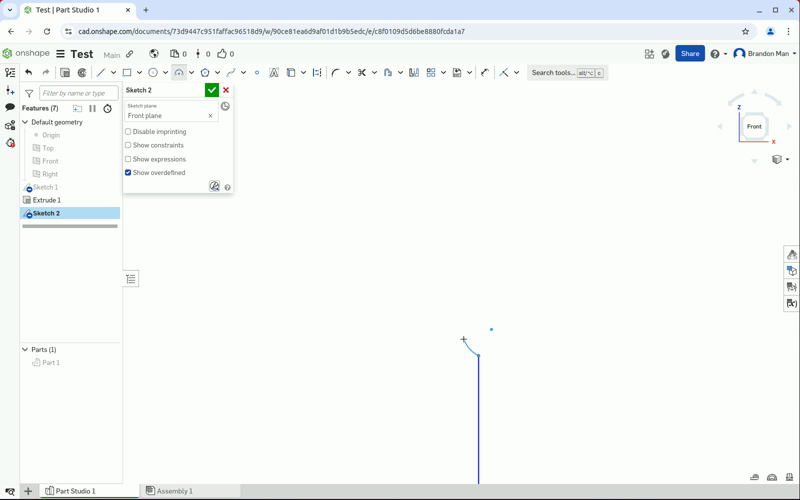
scroll(6)
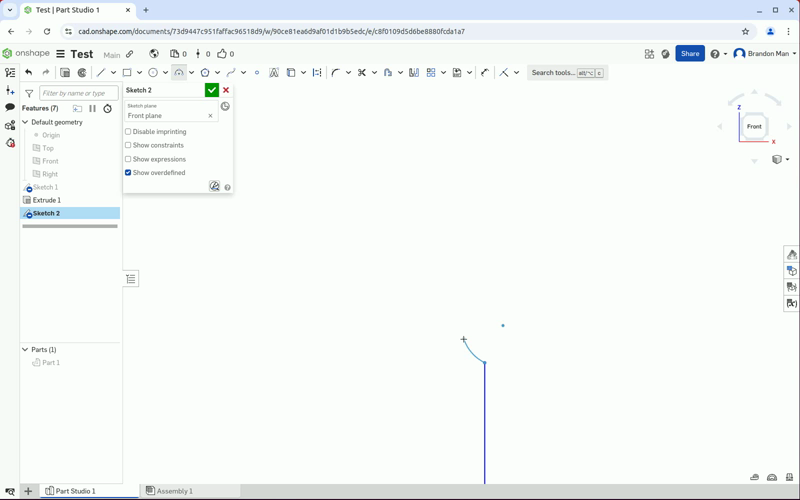
scroll(6)
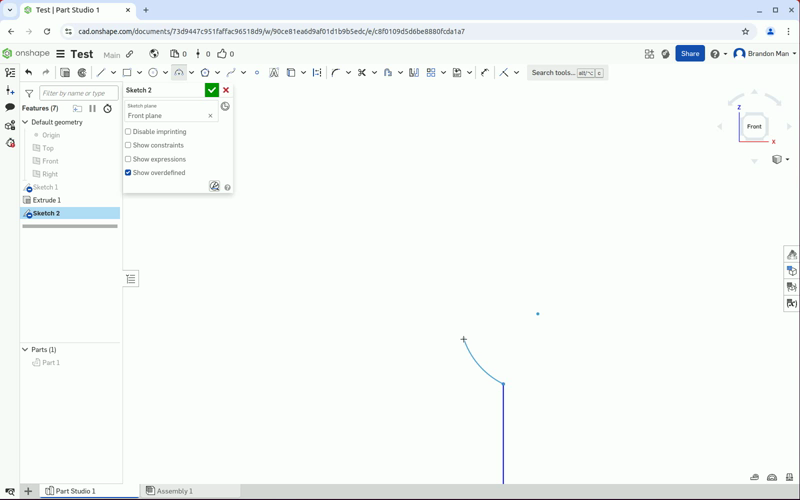
click(463, 338)
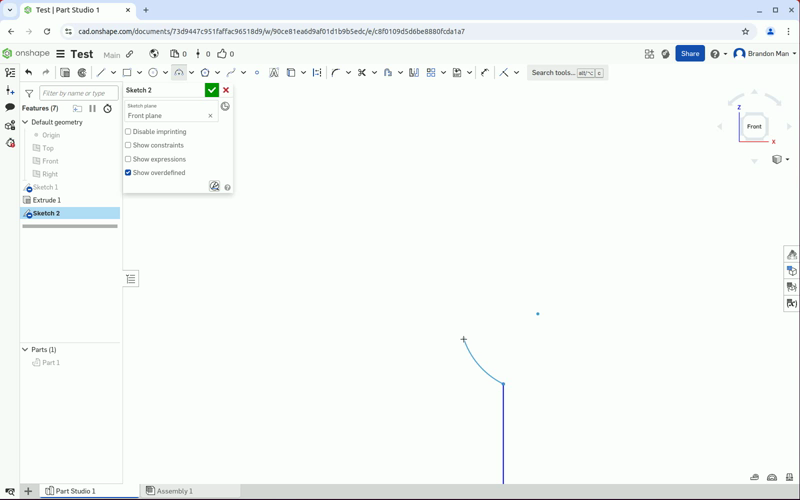
scroll(-6)
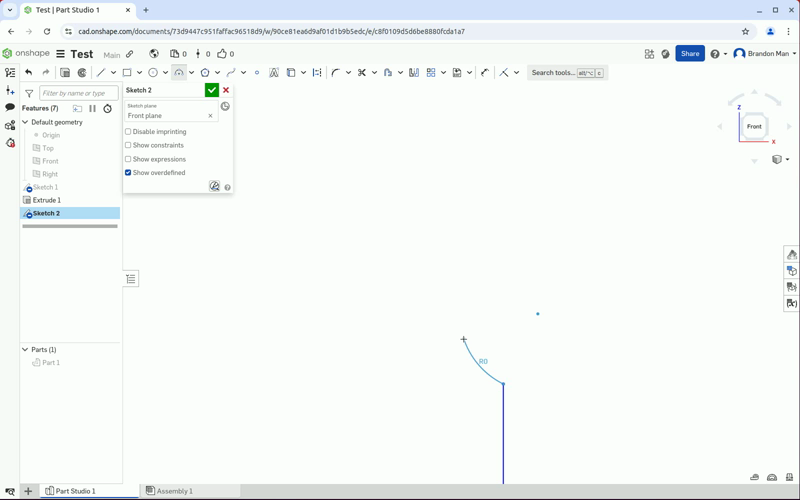
scroll(-6)
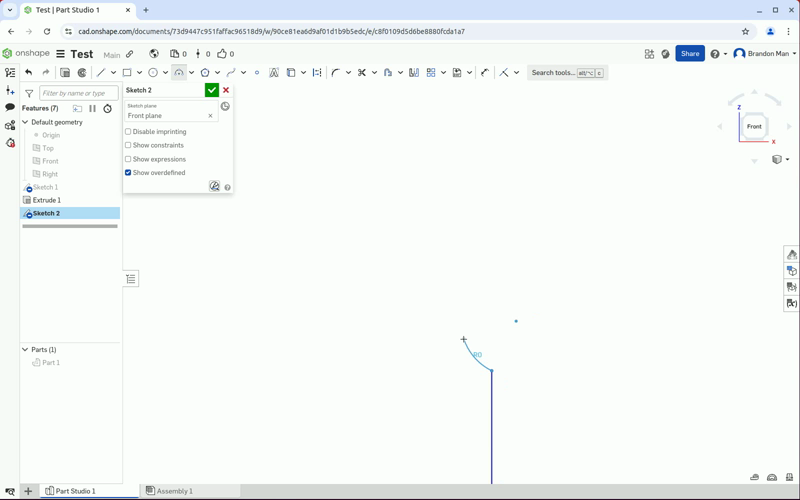
scroll(-6)
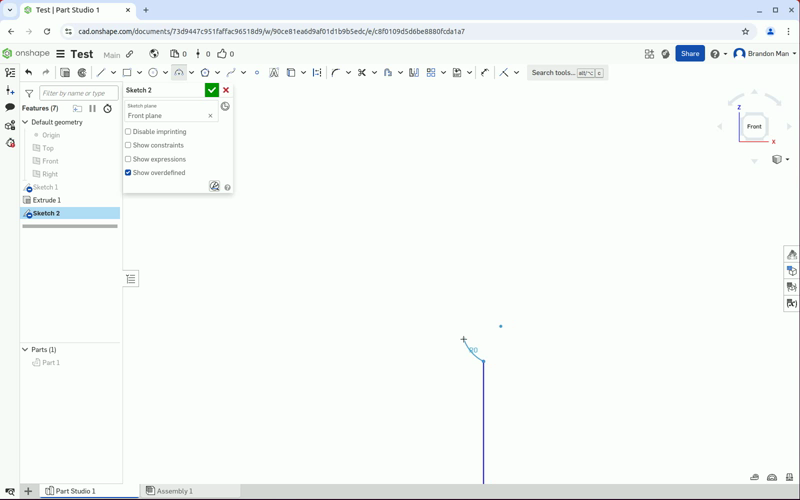
scroll(-6)
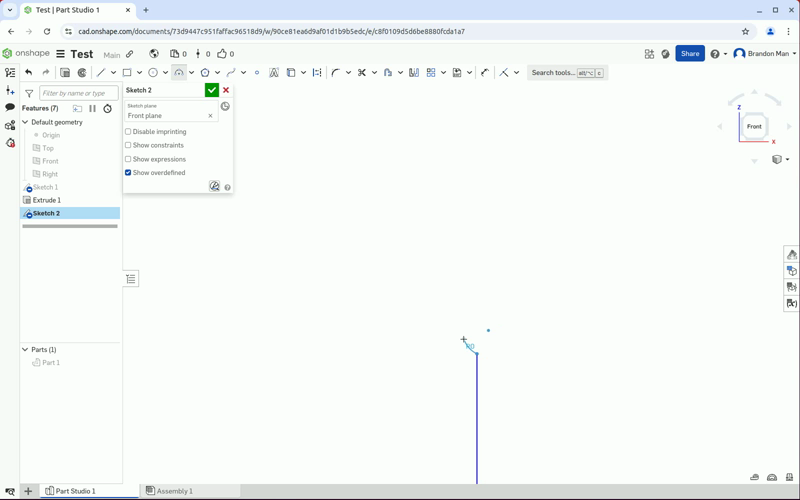
scroll(-6)
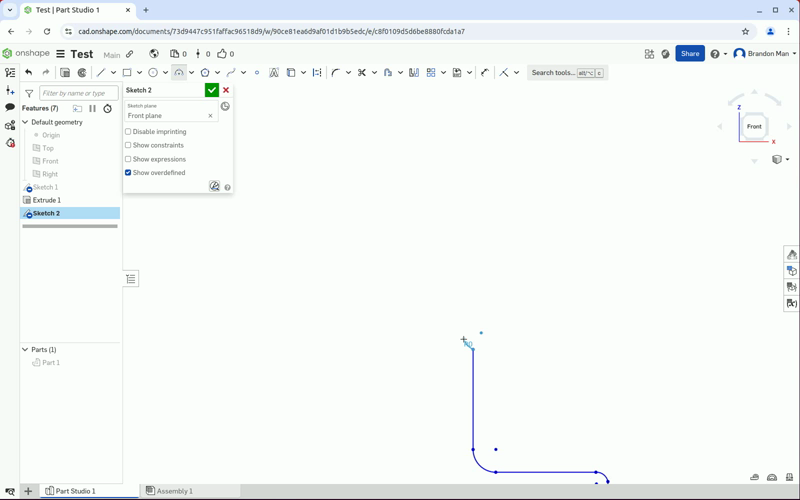
scroll(-6)
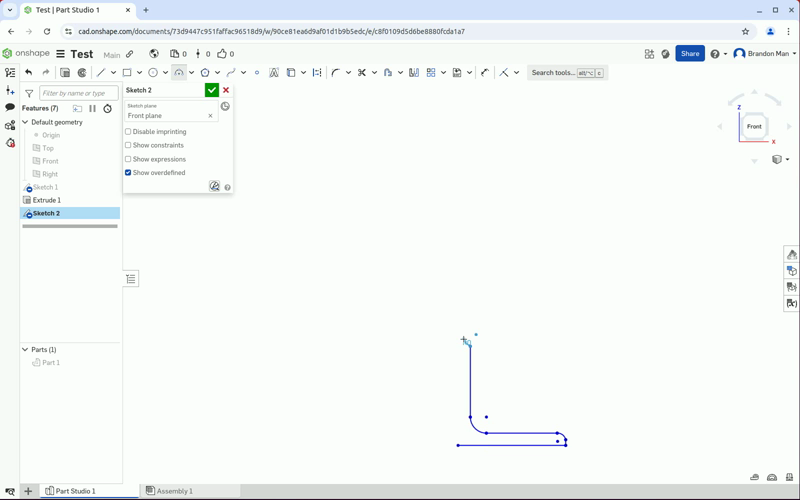
scroll(-6)
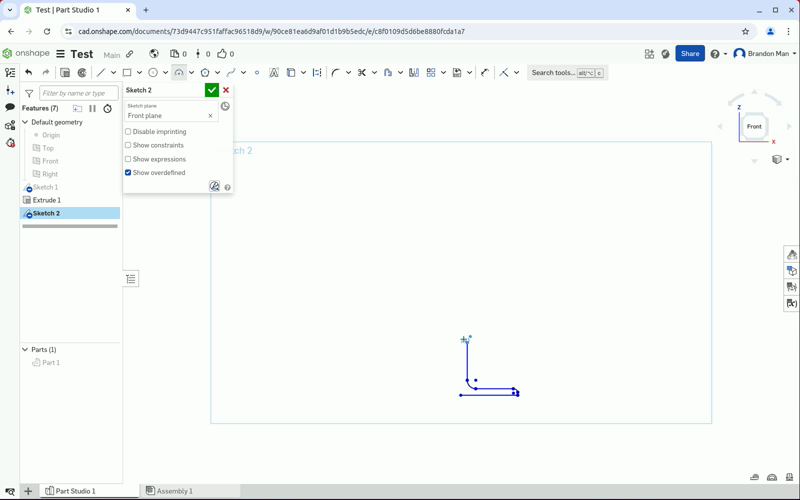
mouse_move(466, 339)
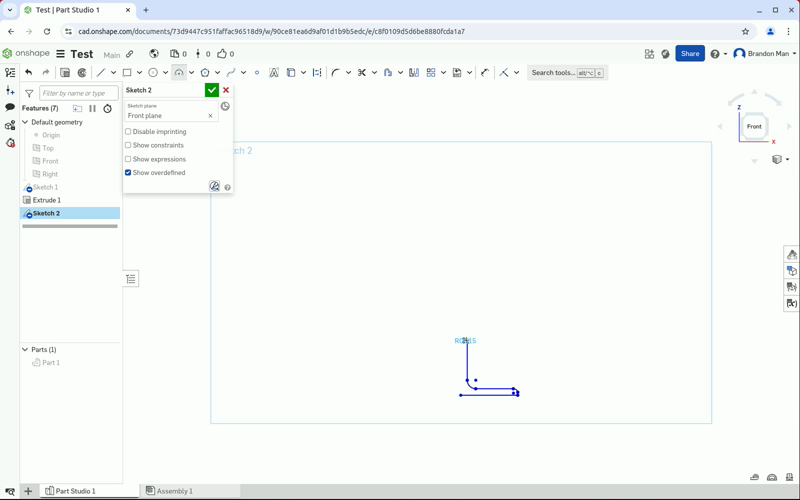
scroll(6)
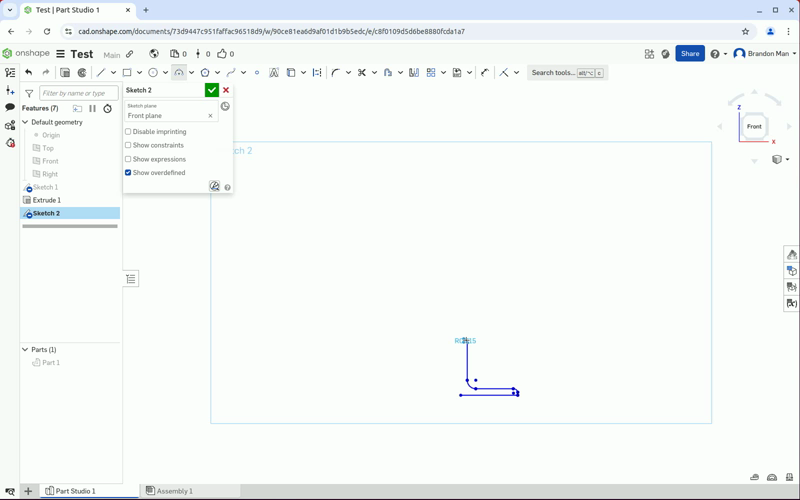
scroll(6)
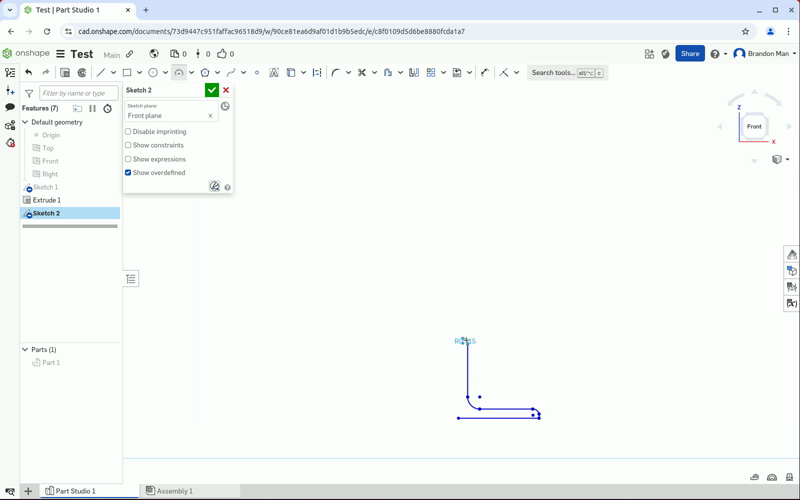
scroll(6)
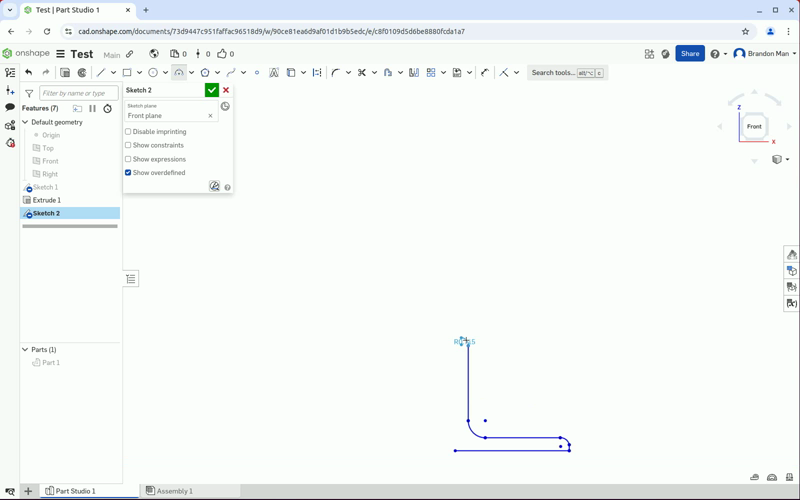
scroll(6)
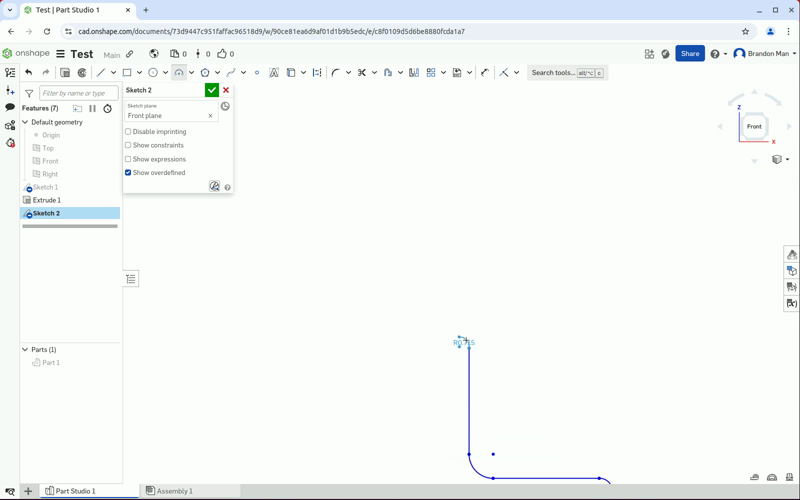
scroll(6)
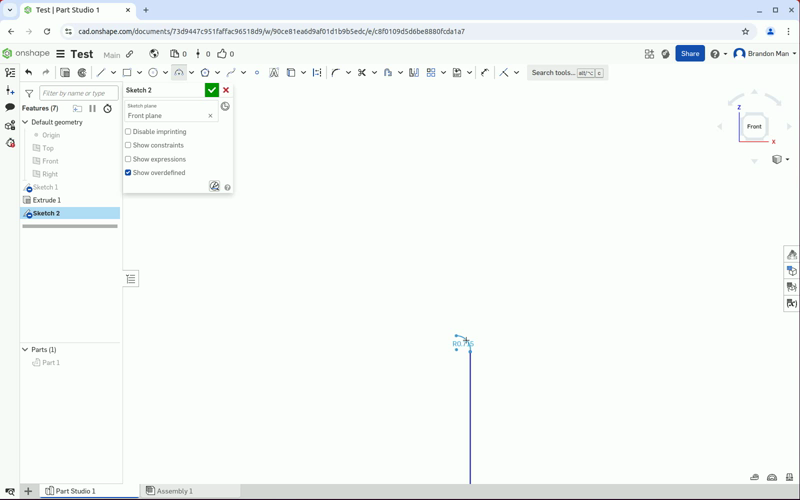
scroll(6)
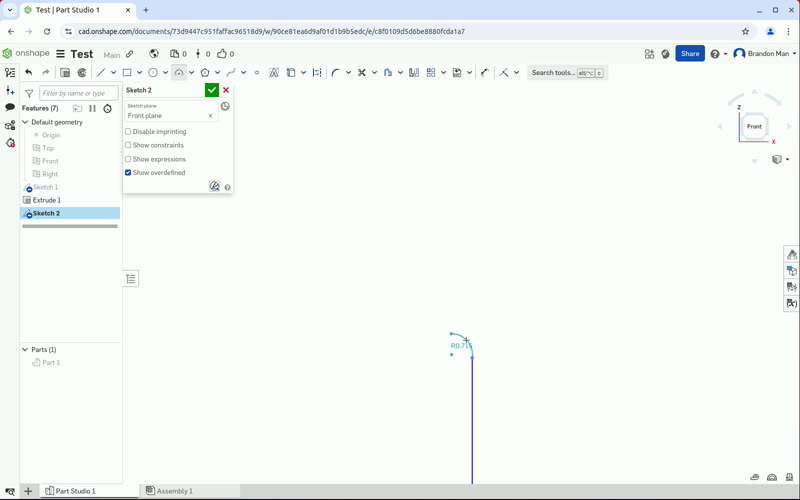
scroll(6)
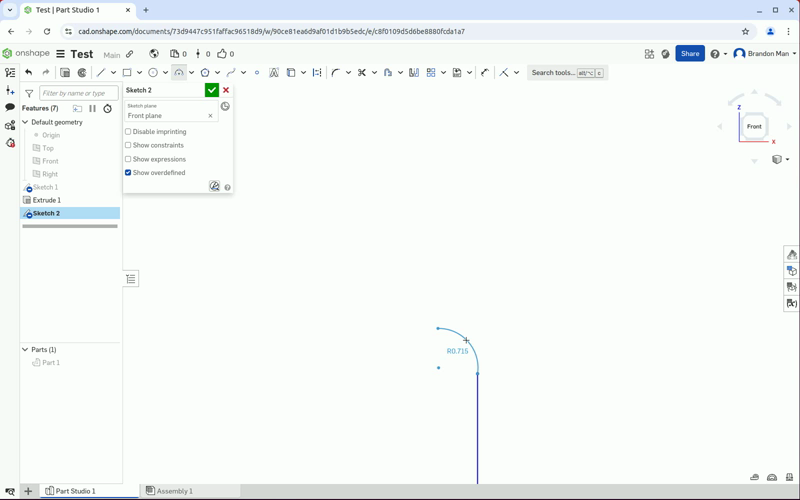
click(466, 339)
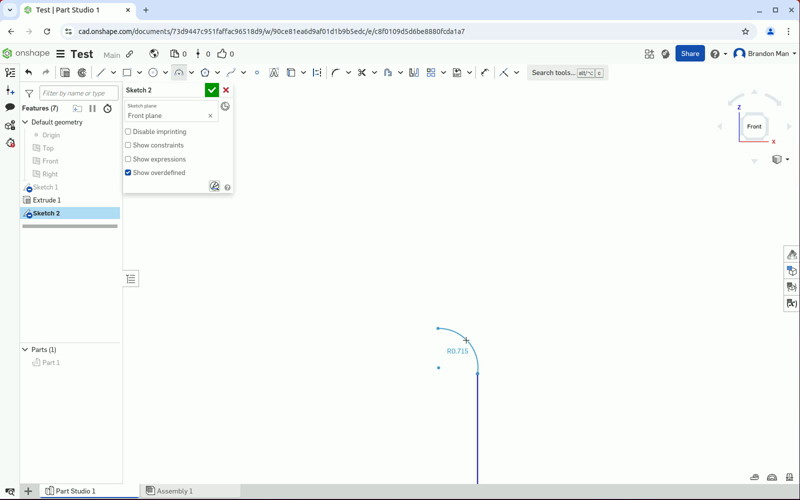
scroll(-6)
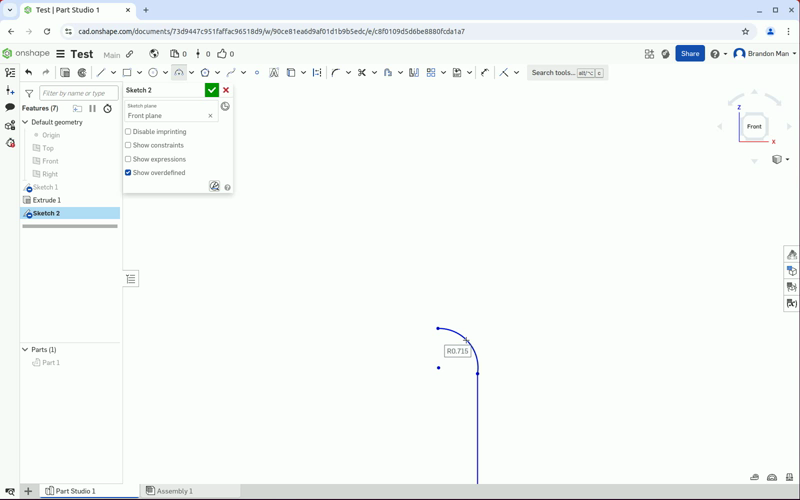
scroll(-6)
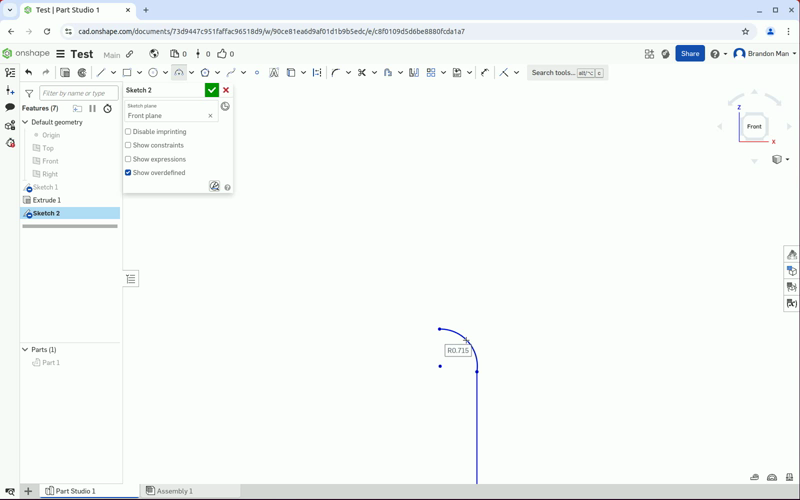
scroll(-6)
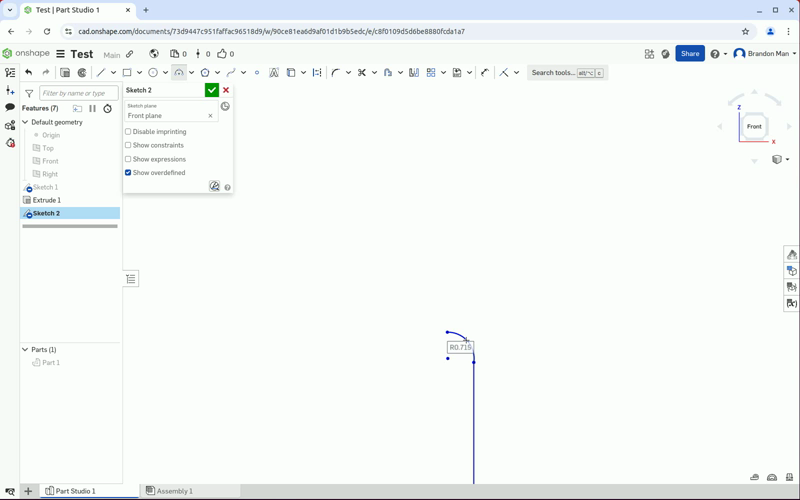
scroll(-6)
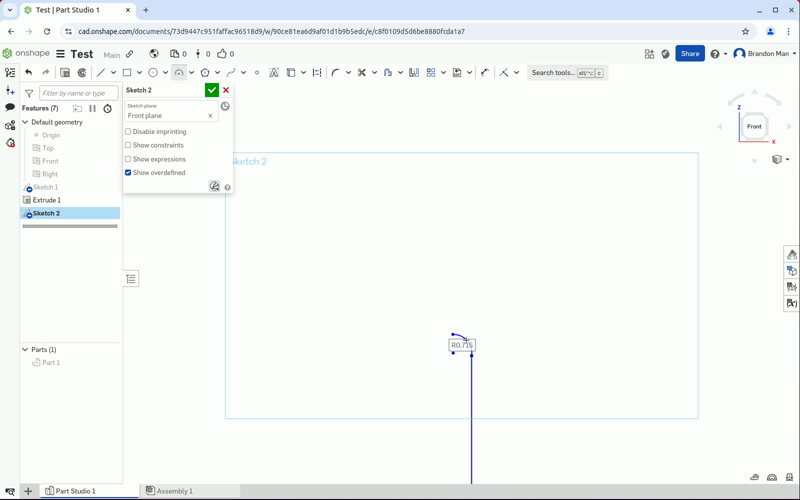
scroll(-6)
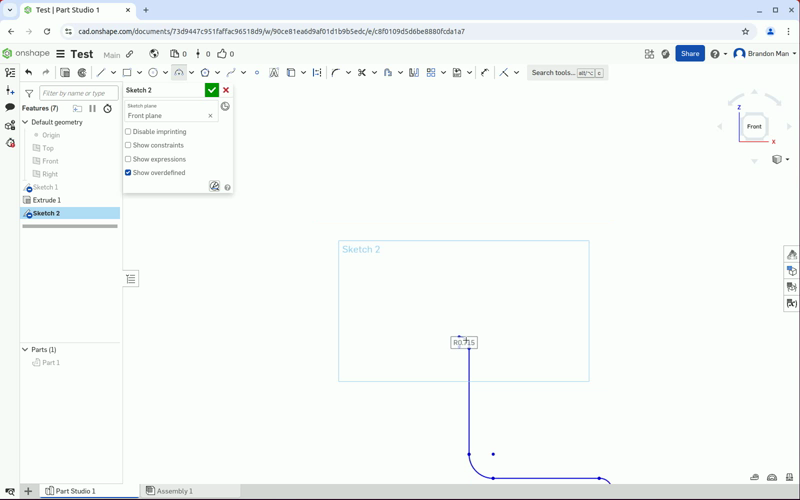
scroll(-6)
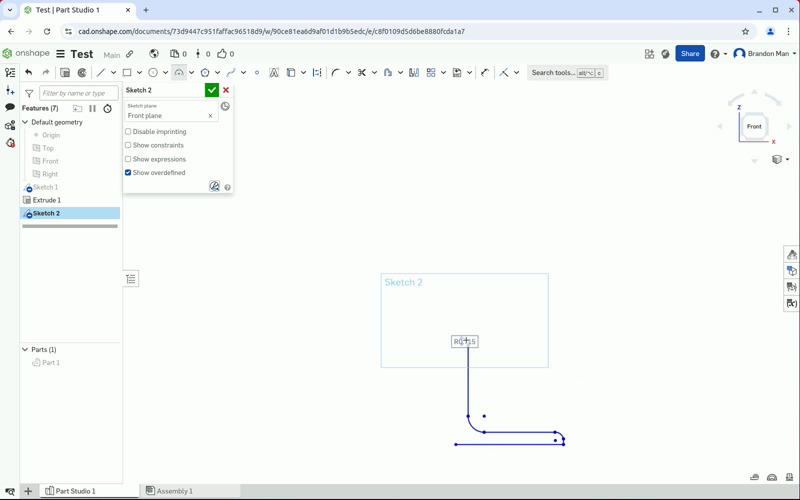
scroll(-6)
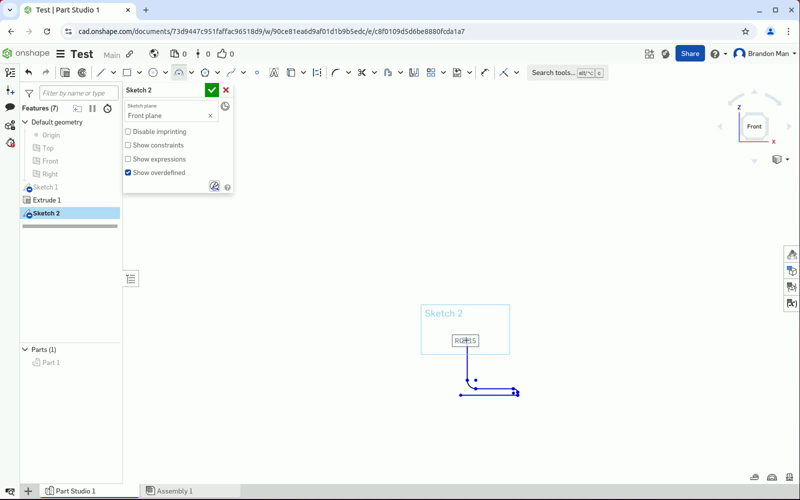
key_up(shift)
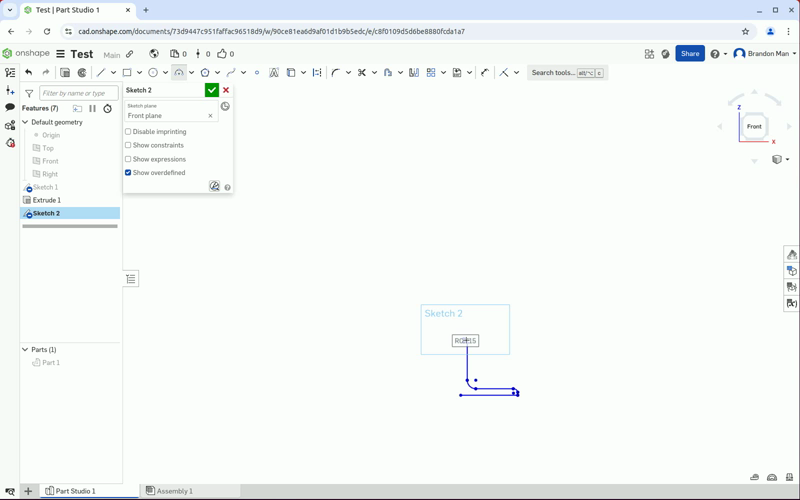
key(esc)
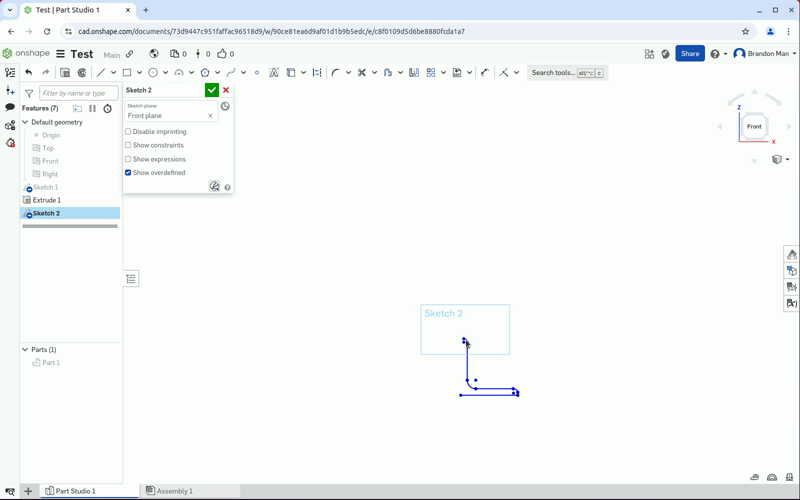
key(l)
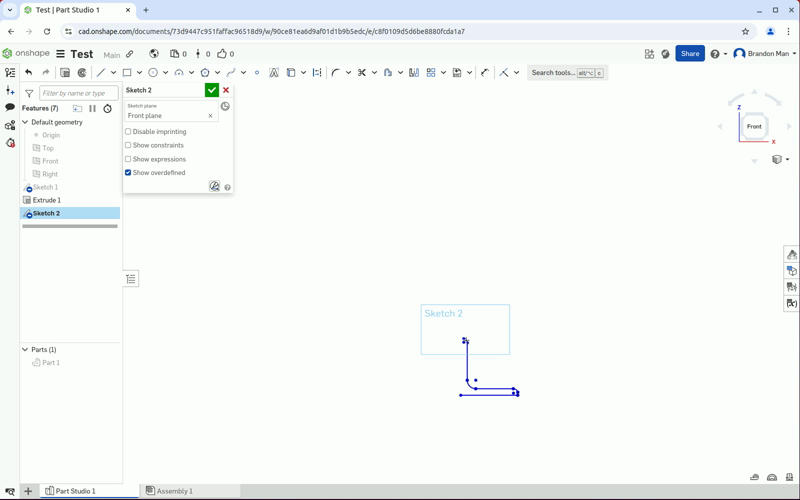
mouse_move(463, 338)
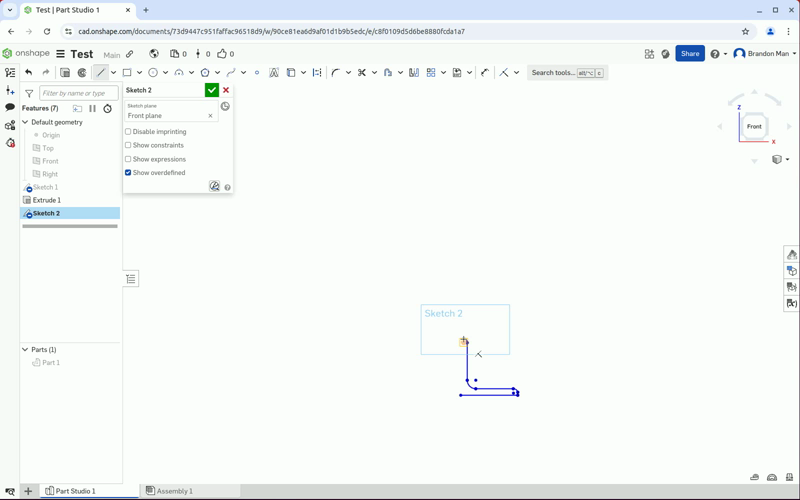
scroll(6)
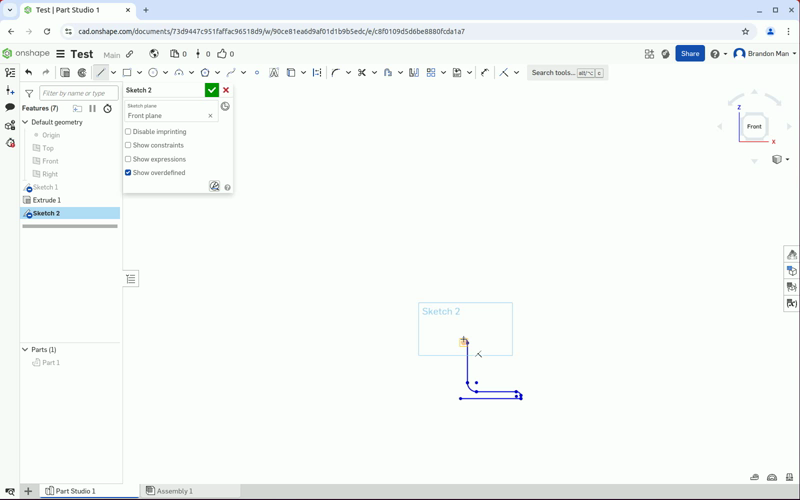
scroll(6)
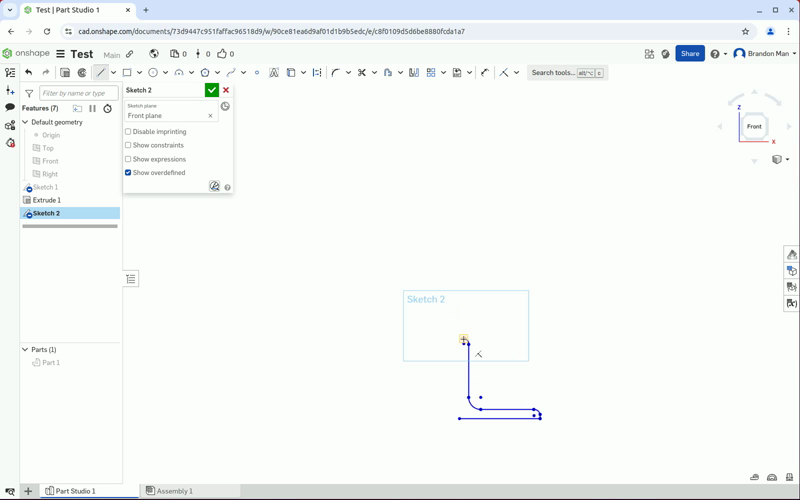
scroll(6)
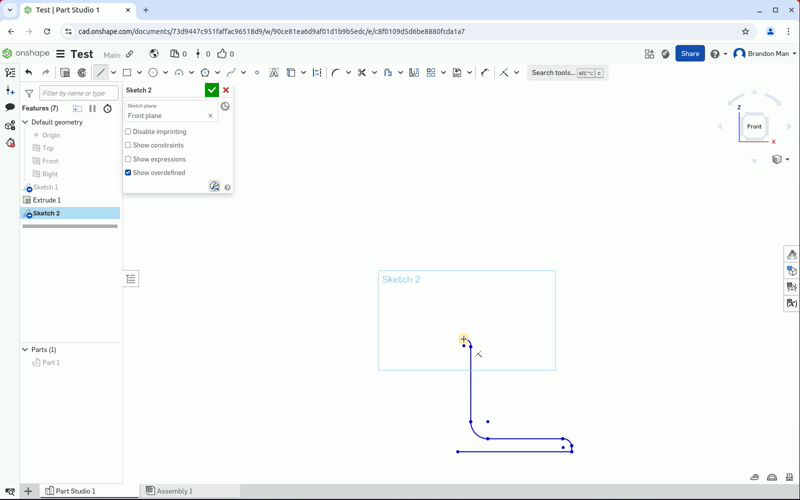
scroll(6)
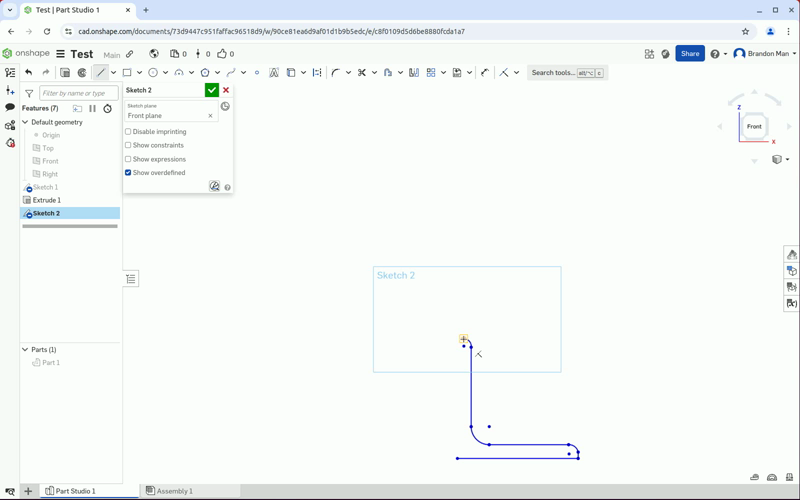
scroll(6)
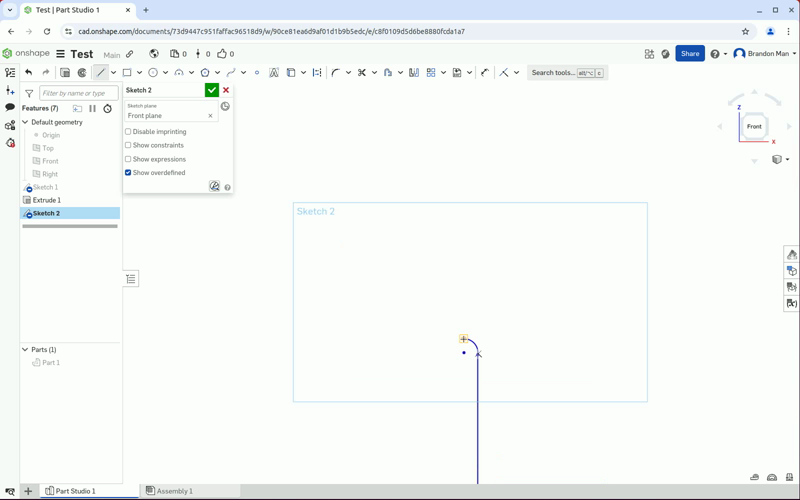
scroll(6)
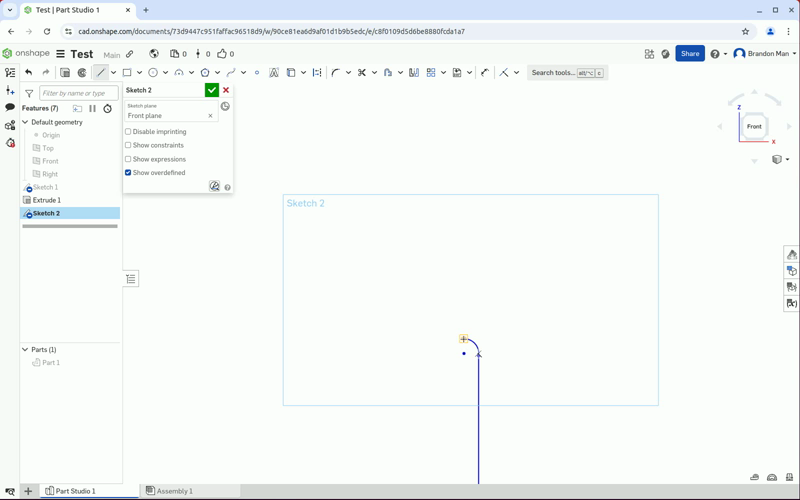
scroll(6)
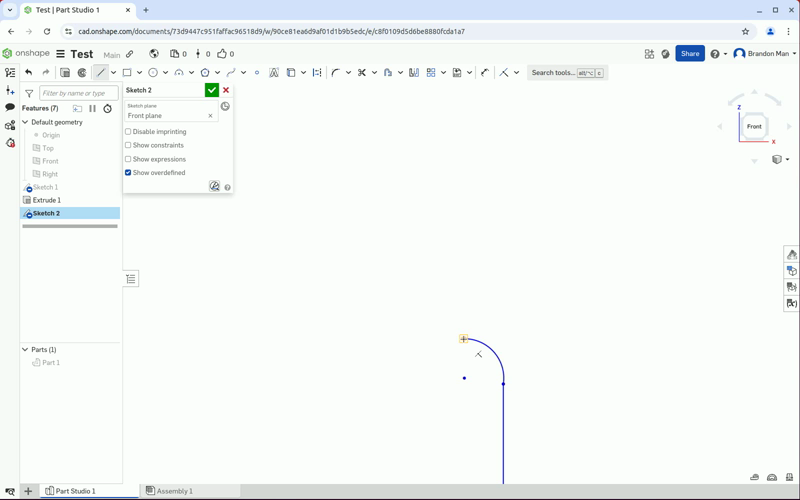
click(463, 338)
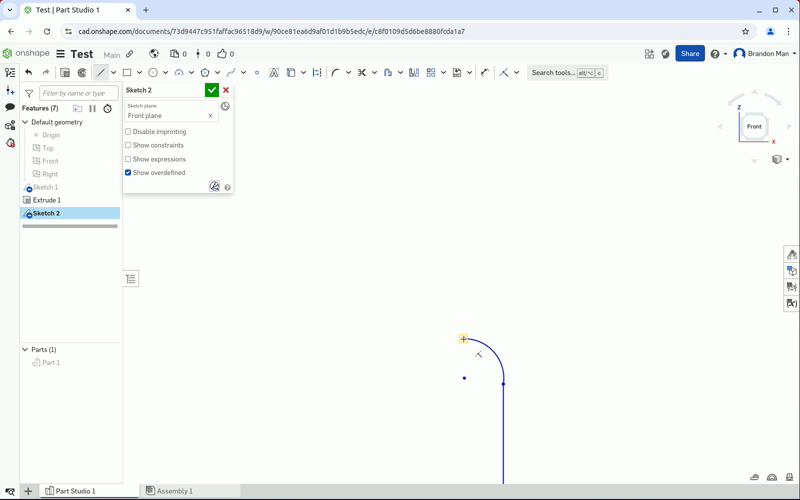
scroll(-6)
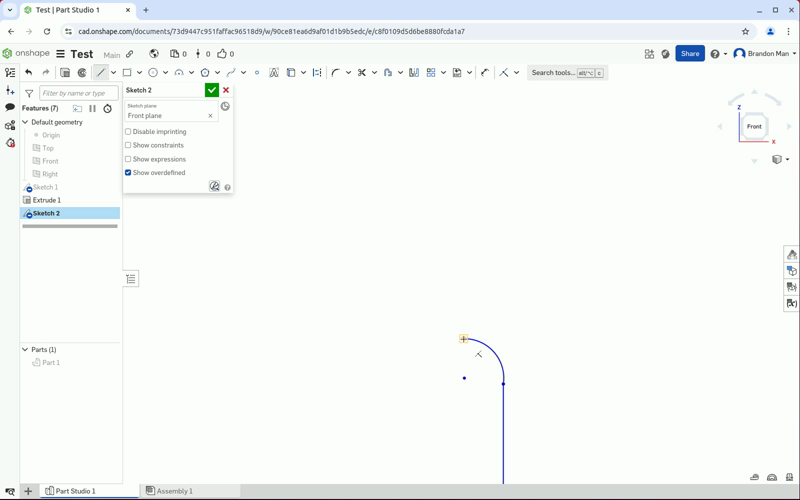
scroll(-6)
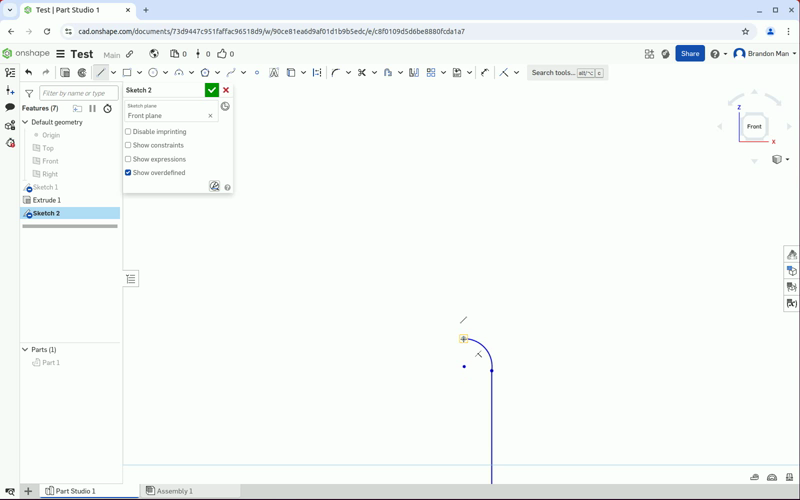
scroll(-6)
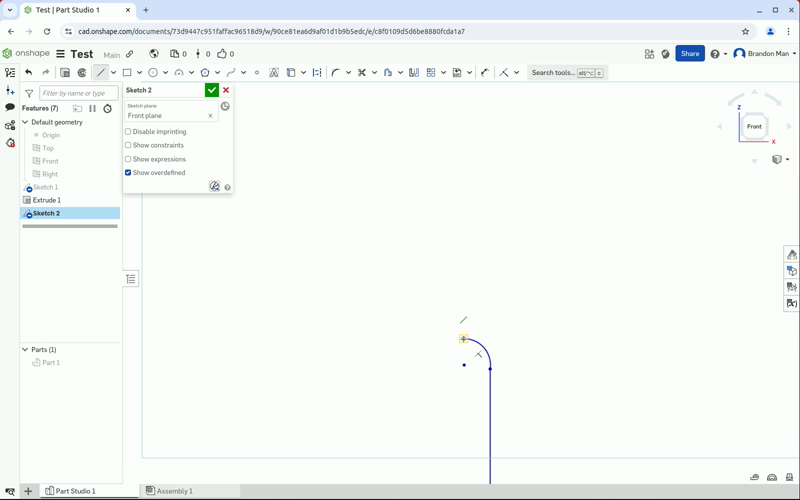
scroll(-6)
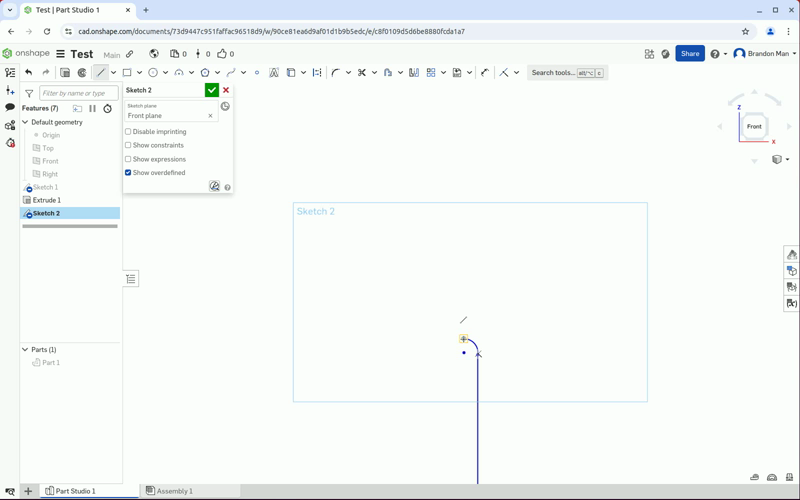
scroll(-6)
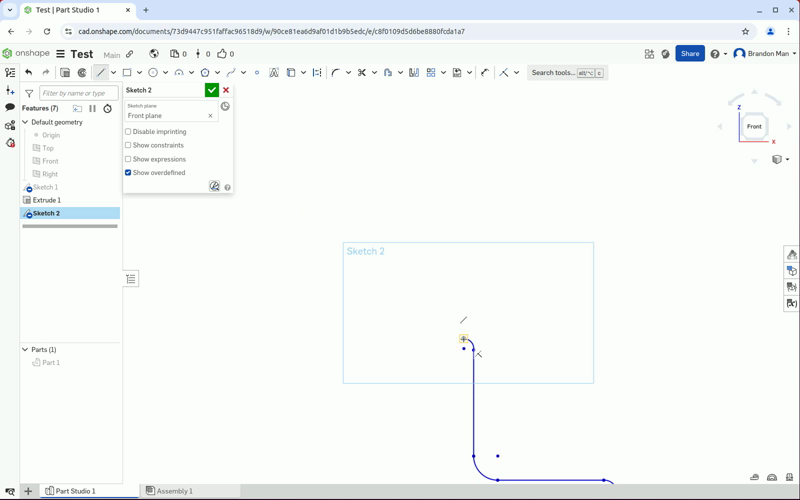
scroll(-6)
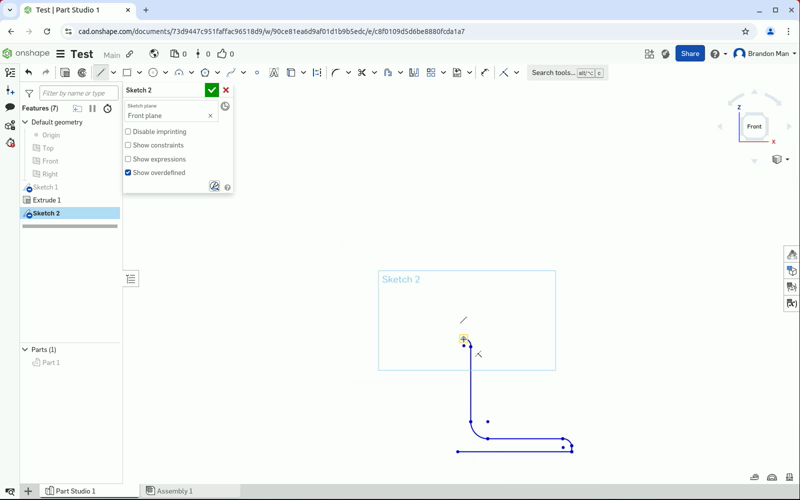
scroll(-6)
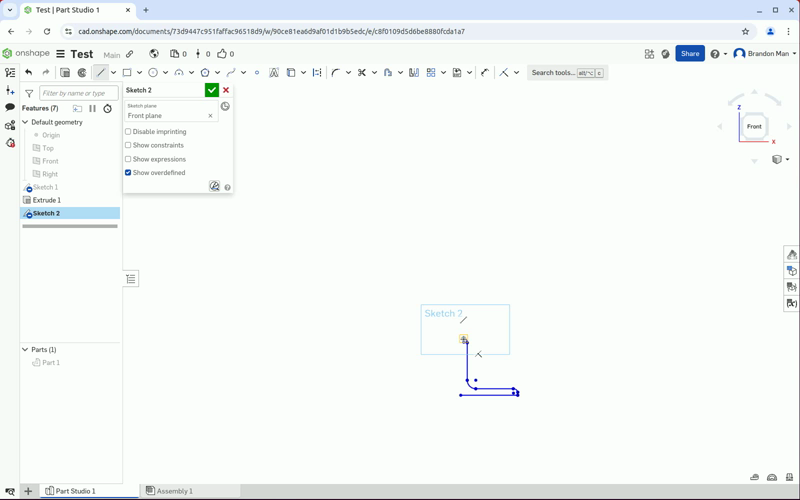
key_down(shift)
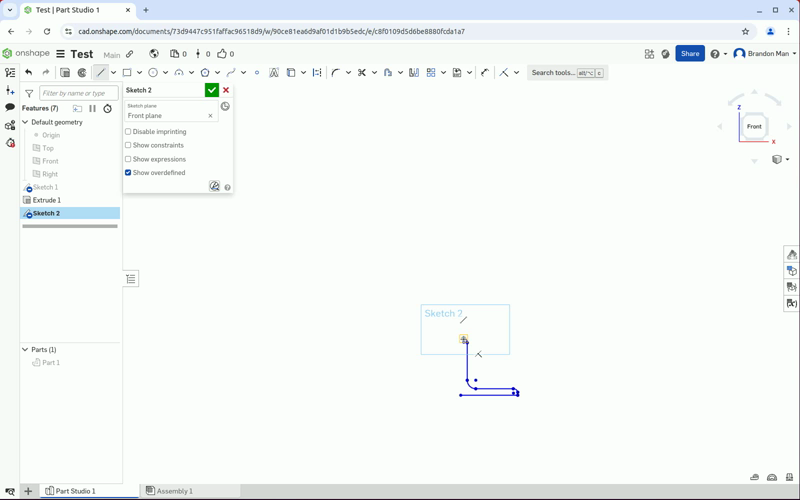
mouse_move(493, 338)
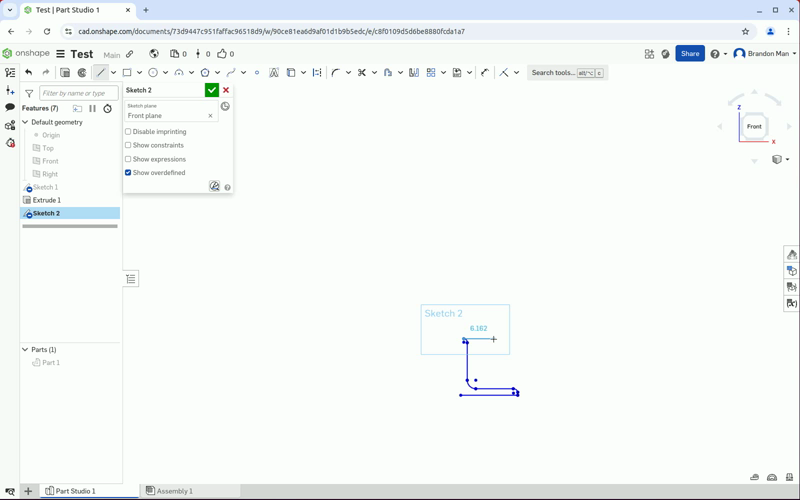
mouse_move(460, 338)
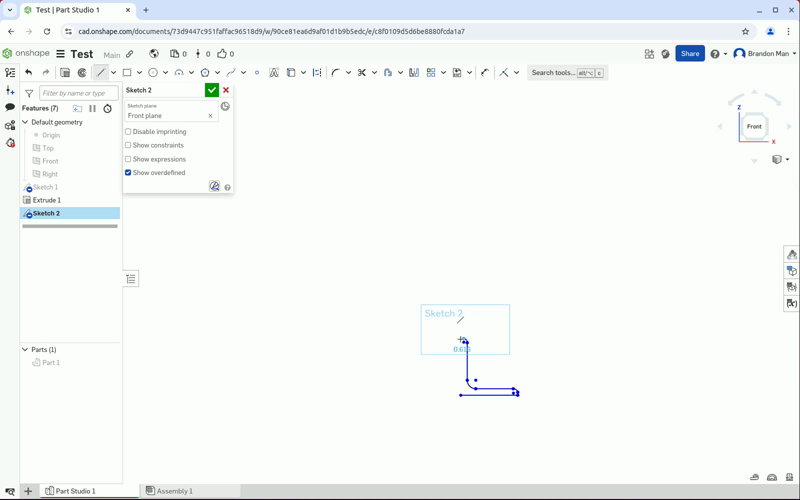
scroll(6)
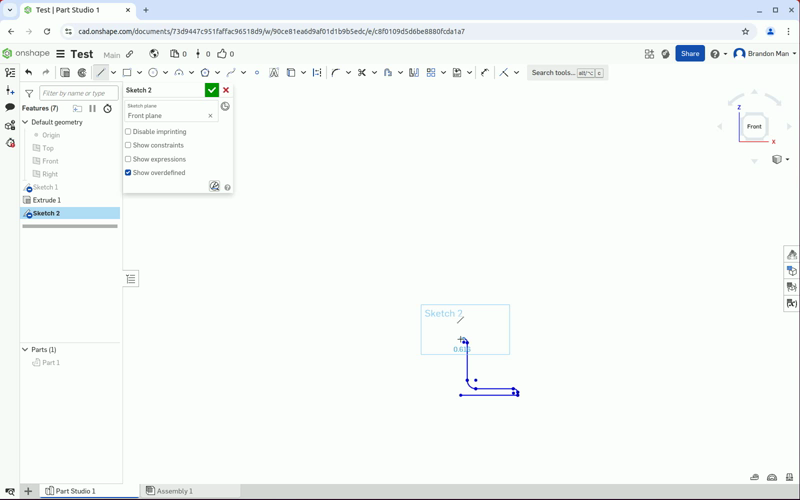
scroll(6)
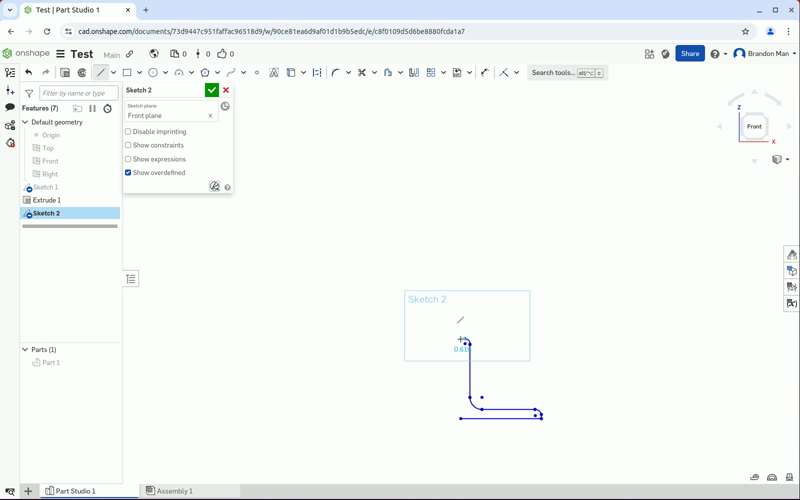
scroll(6)
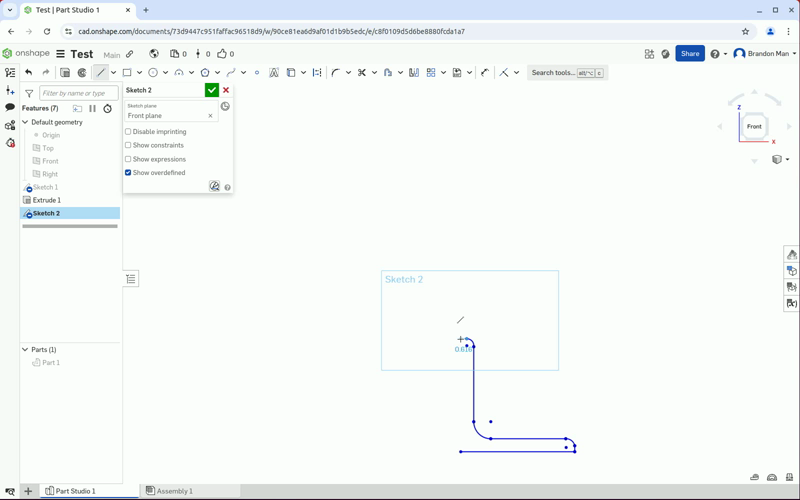
scroll(6)
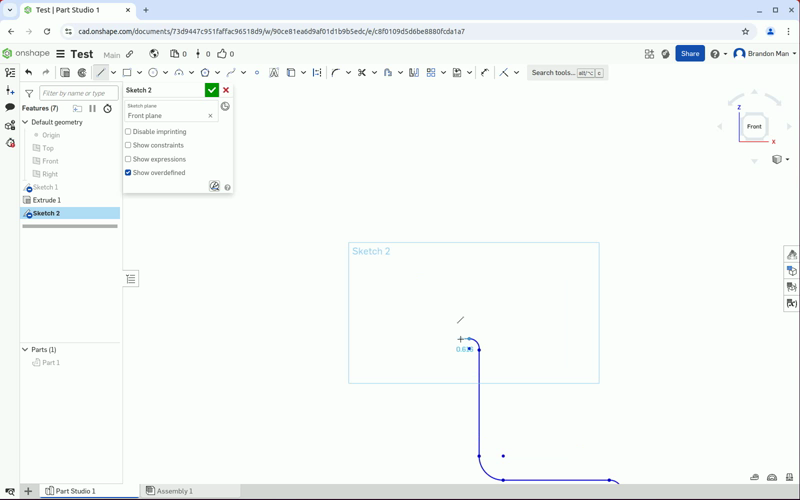
scroll(6)
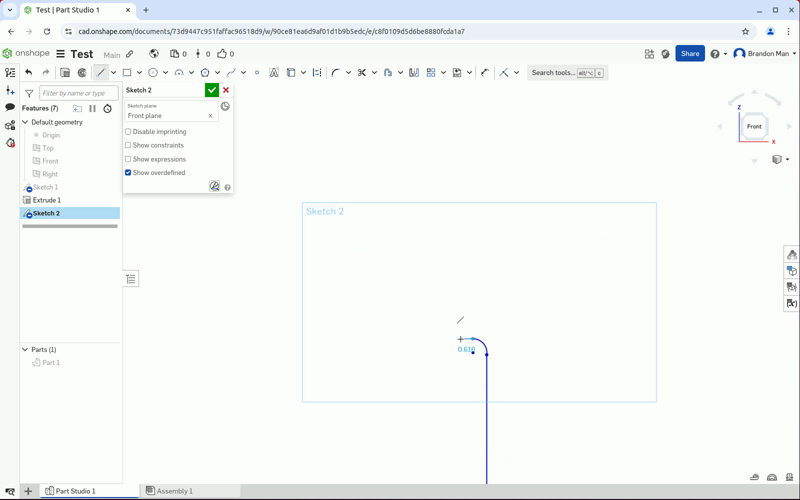
scroll(6)
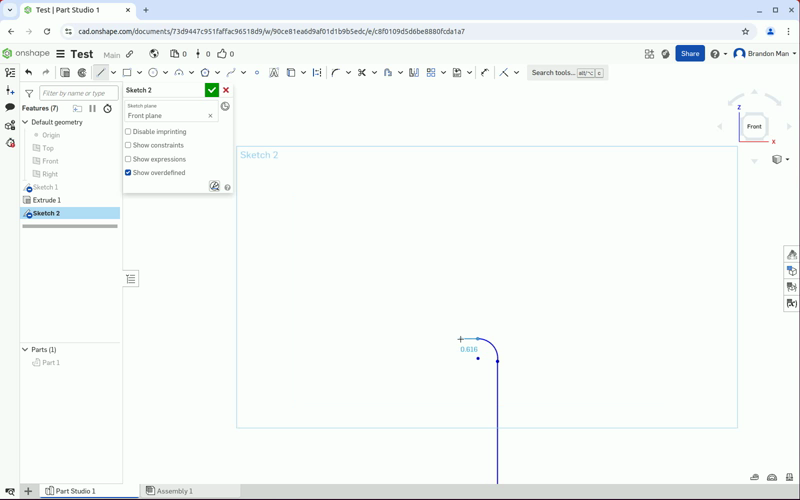
scroll(6)
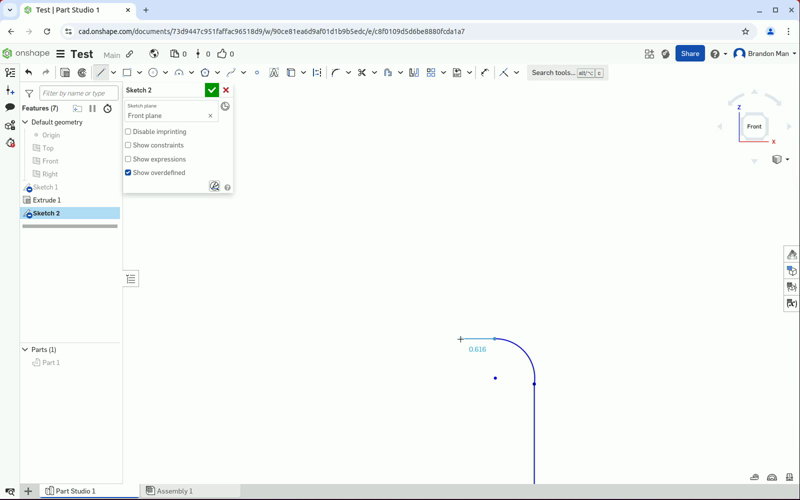
click(460, 338)
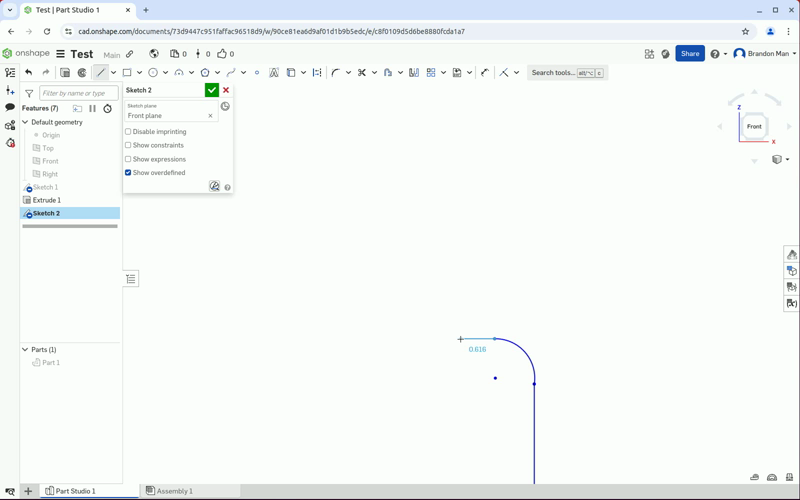
scroll(-6)
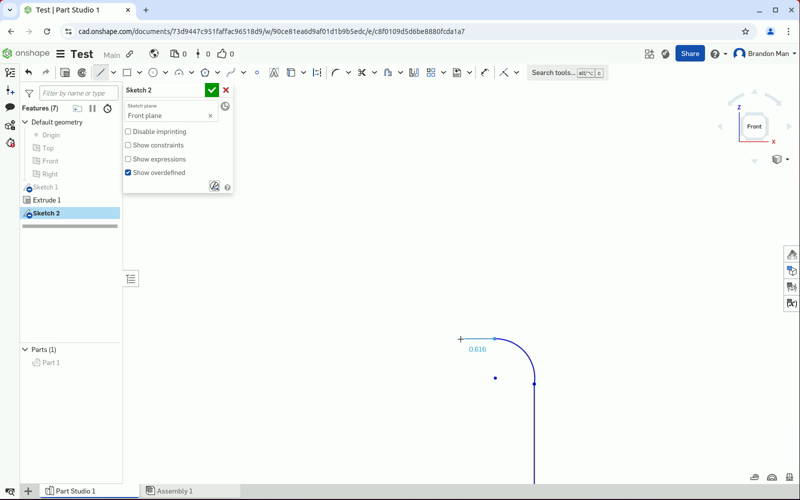
scroll(-6)
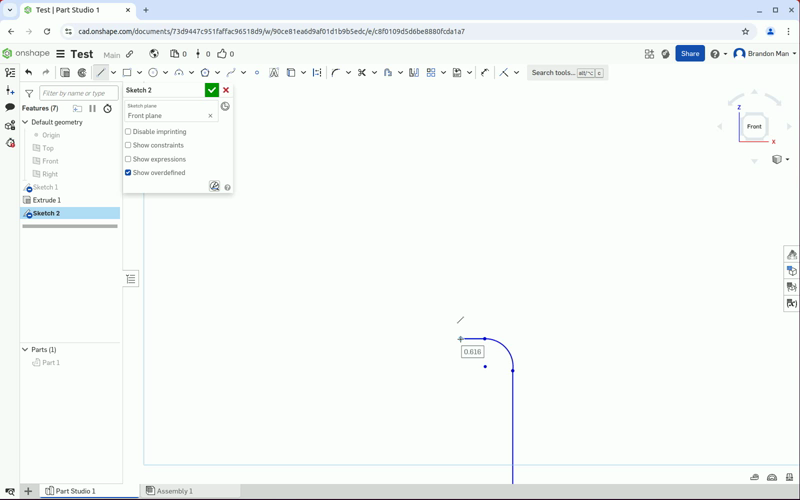
scroll(-6)
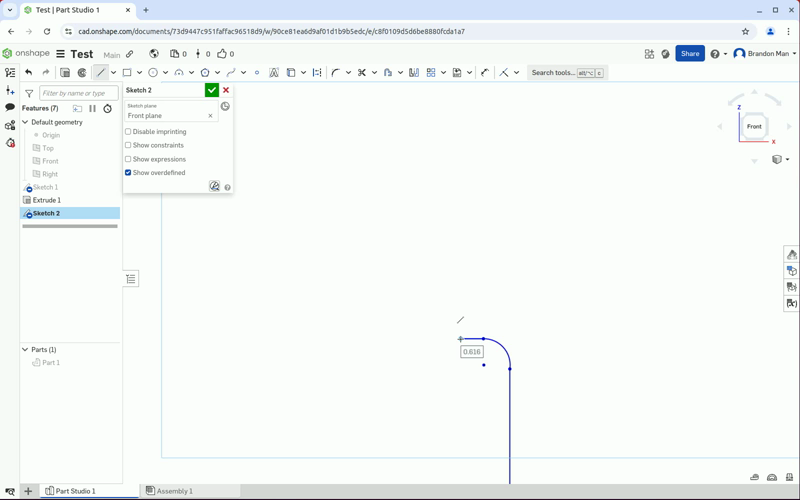
scroll(-6)
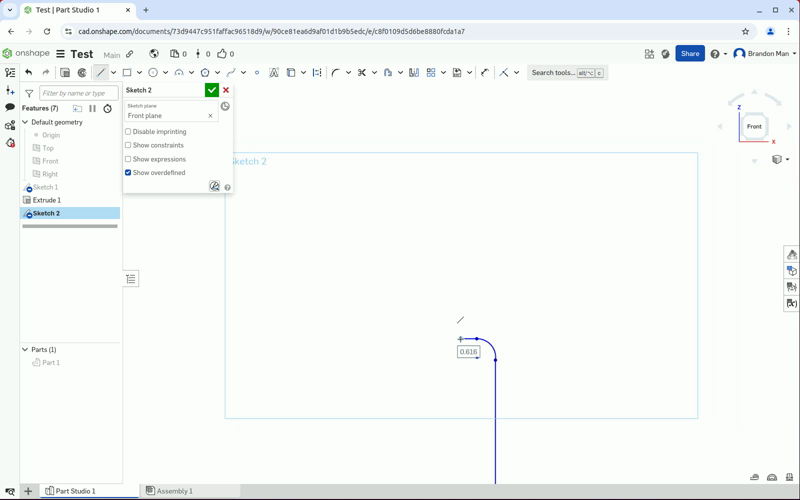
scroll(-6)
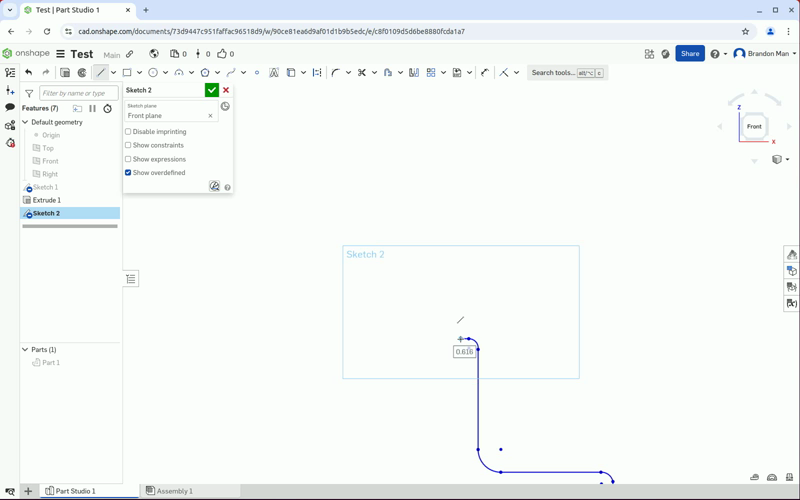
scroll(-6)
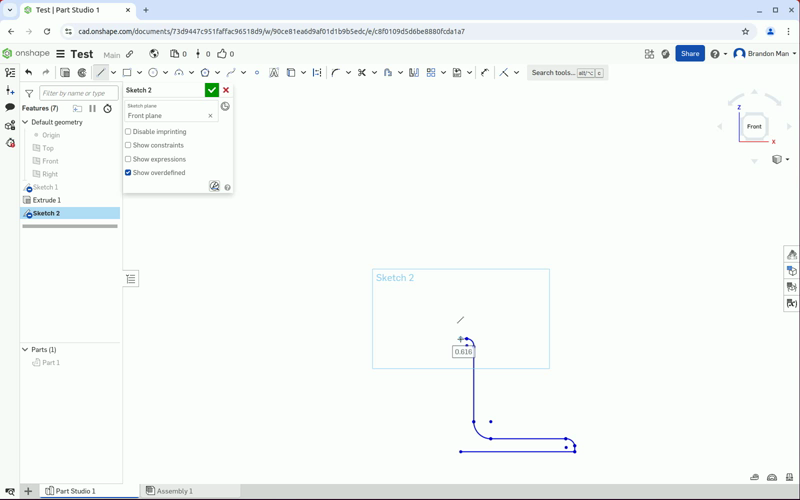
scroll(-6)
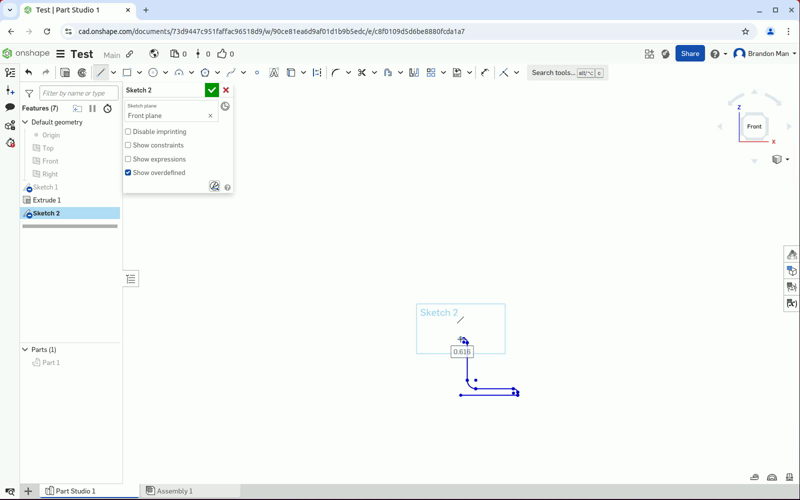
key_up(shift)
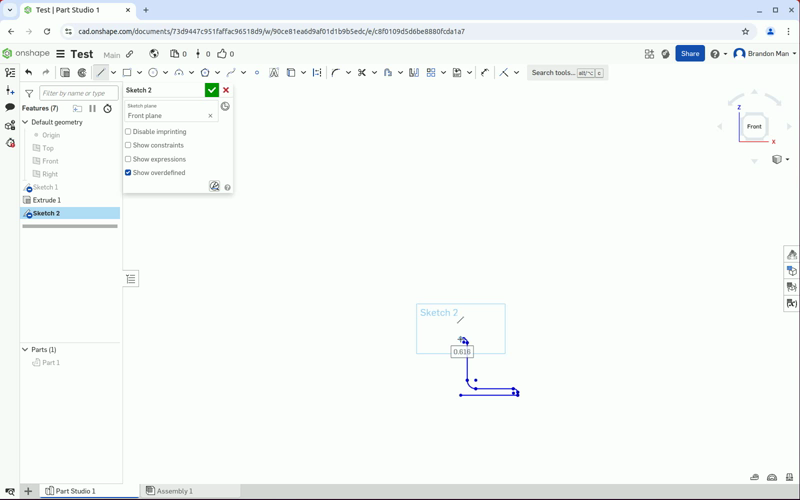
key_down(shift)
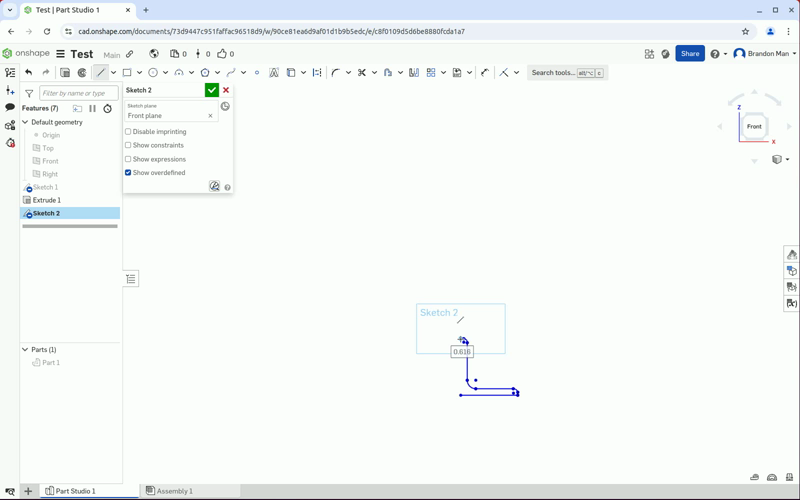
mouse_move(490, 338)
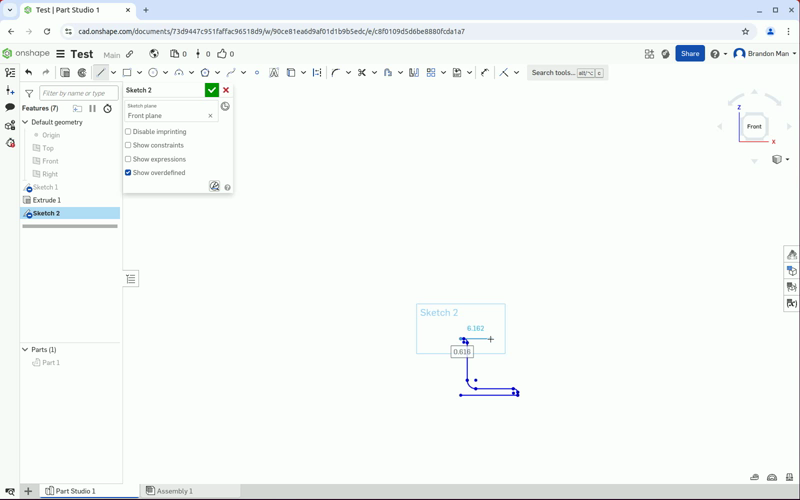
mouse_move(460, 366)
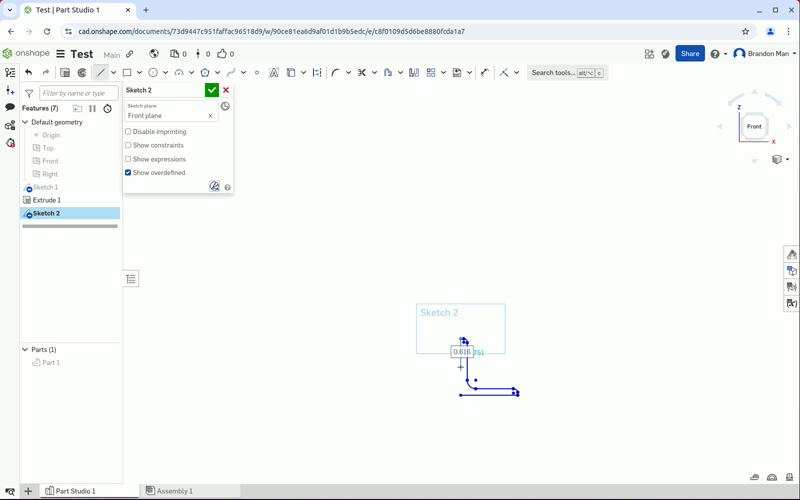
click(460, 366)
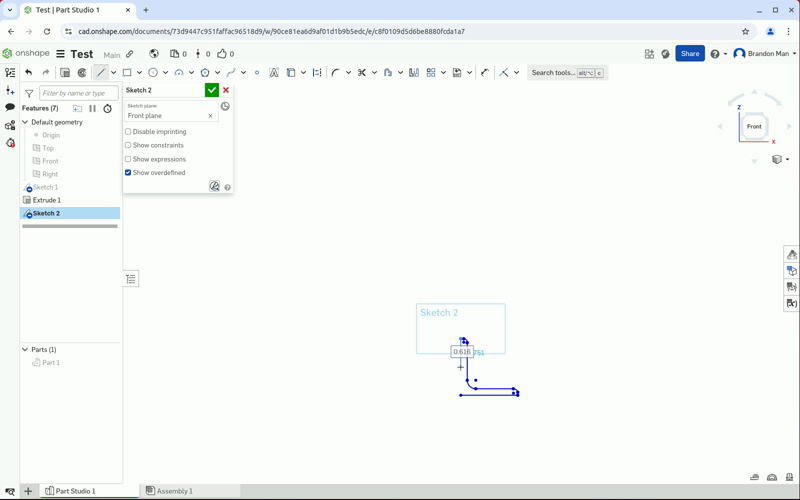
key_up(shift)
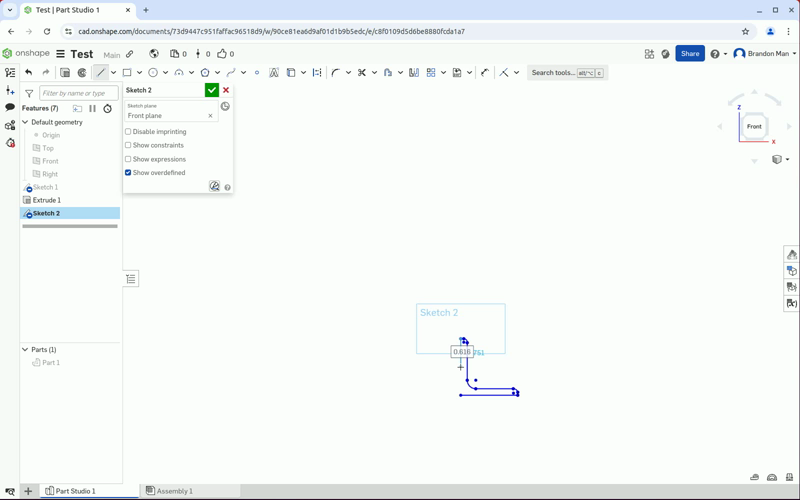
mouse_move(490, 366)
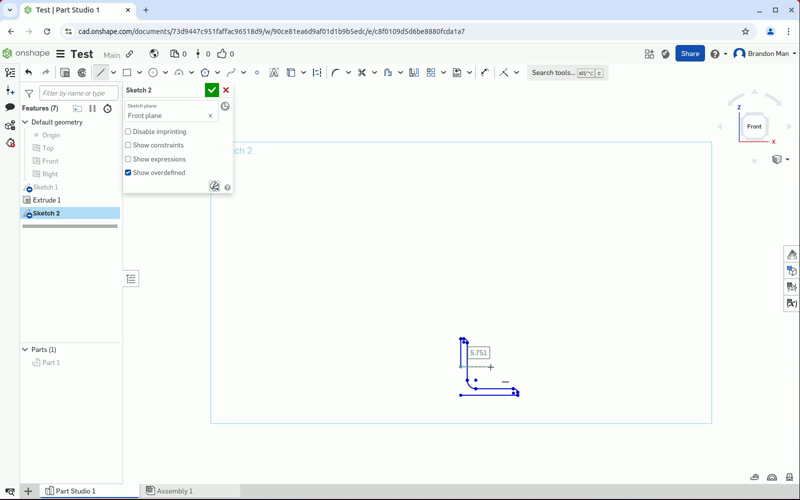
key_down(shift)
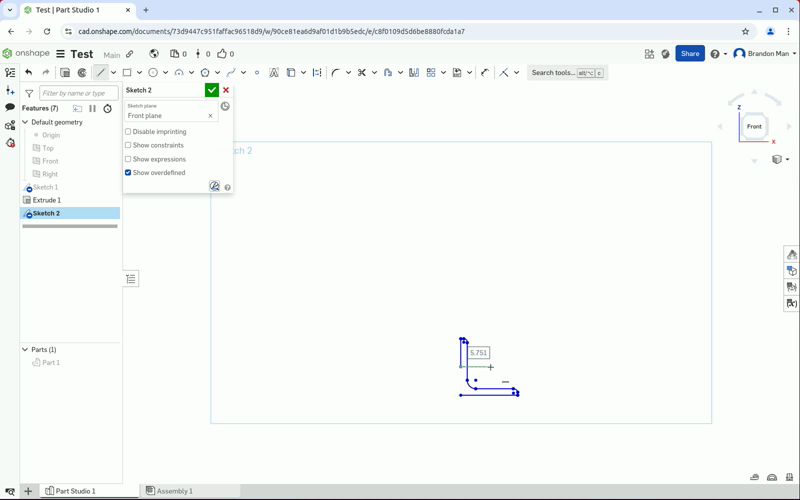
mouse_move(460, 395)
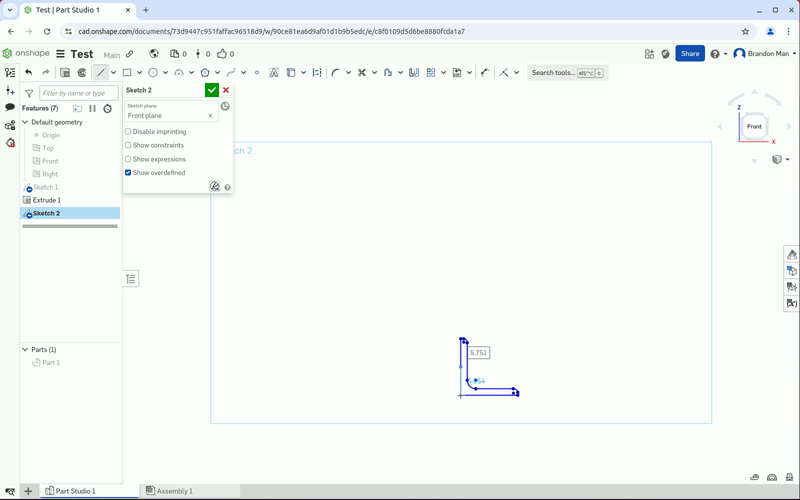
key_up(shift)
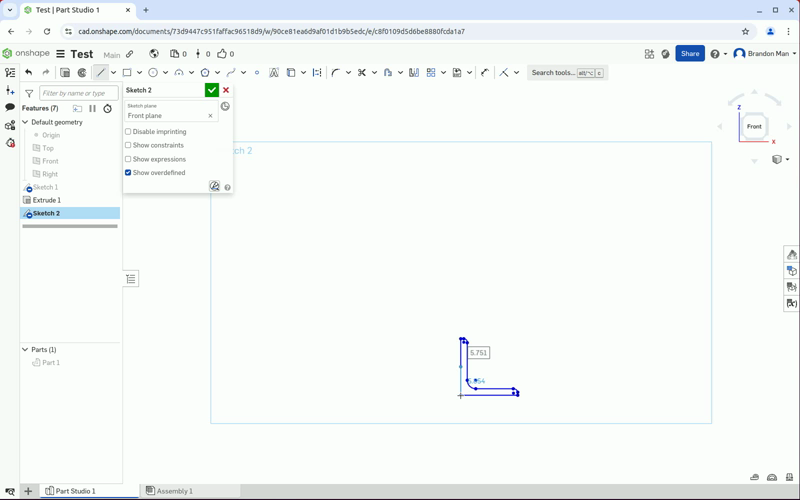
click(460, 395)
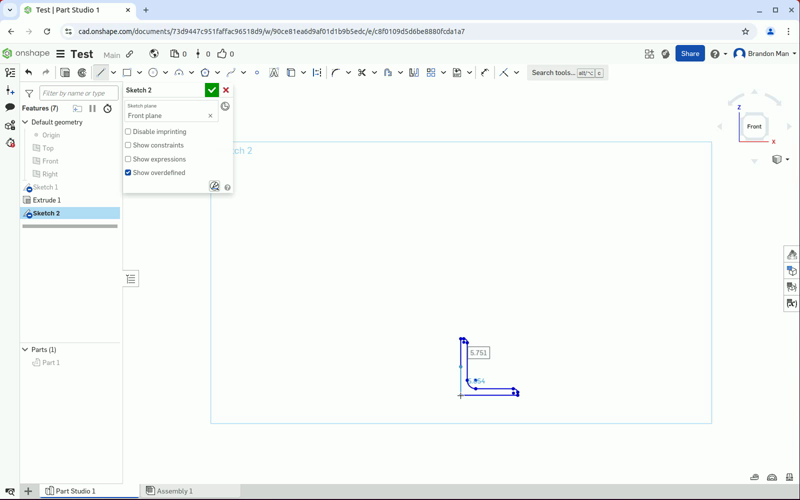
key(esc)
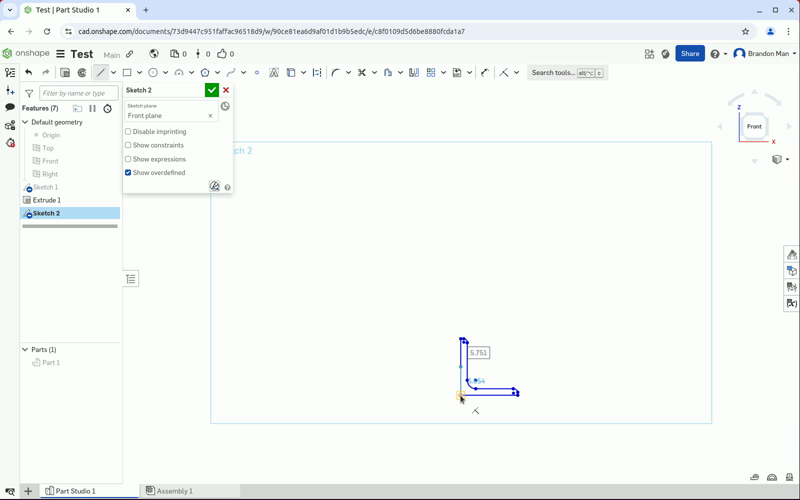
mouse_move(511, 392)
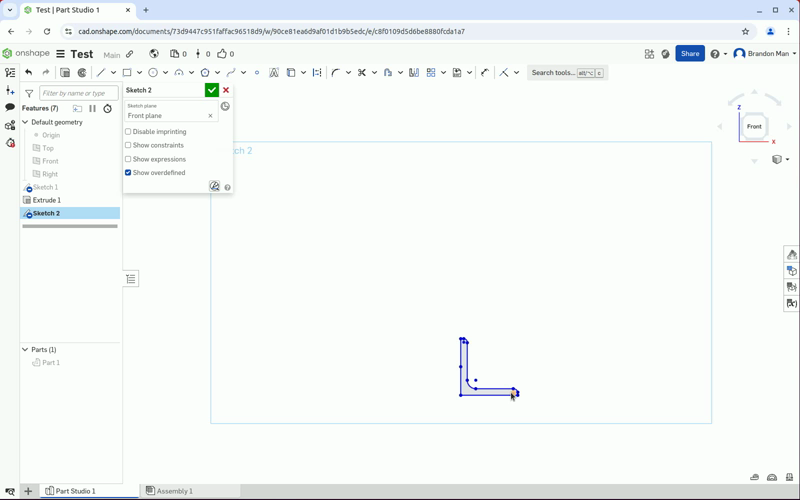
scroll(6)
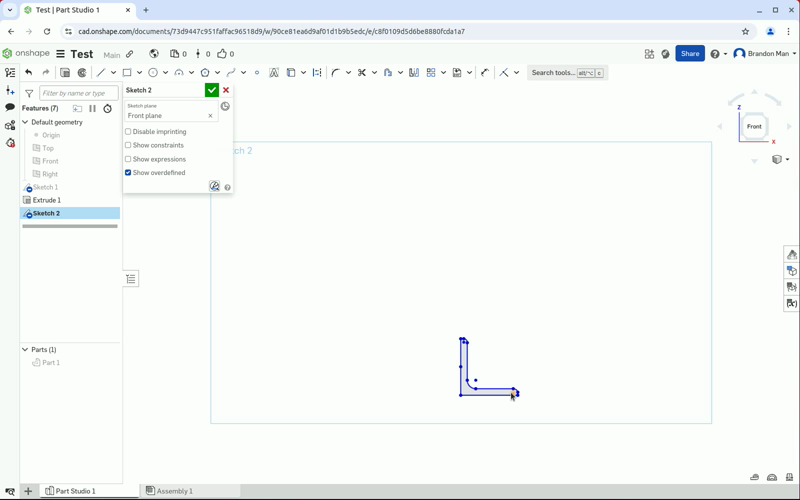
scroll(6)
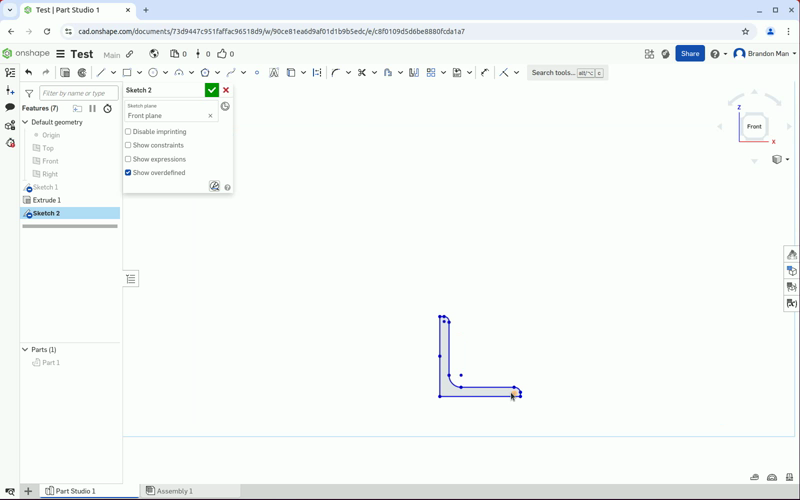
scroll(6)
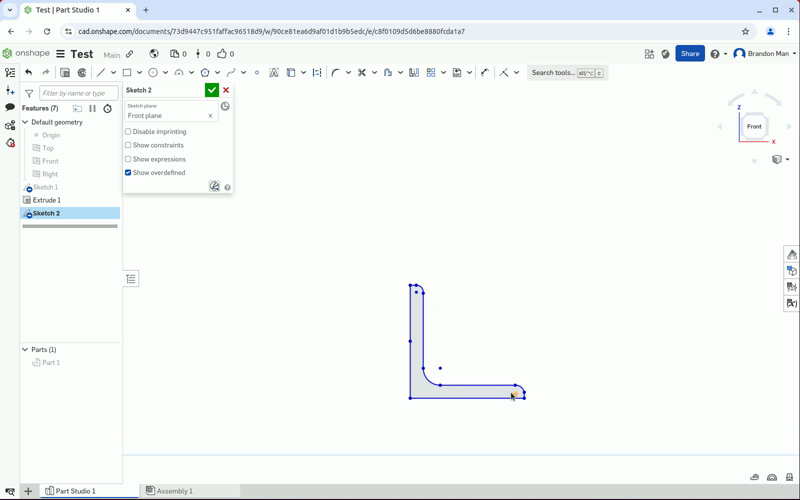
scroll(6)
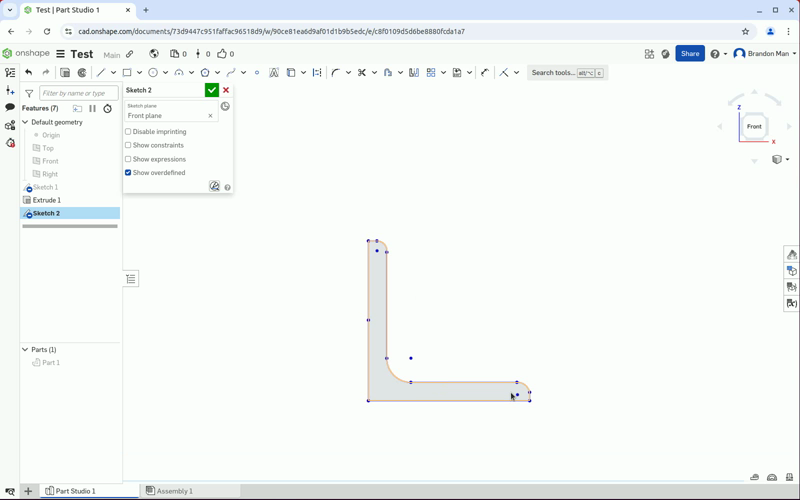
scroll(6)
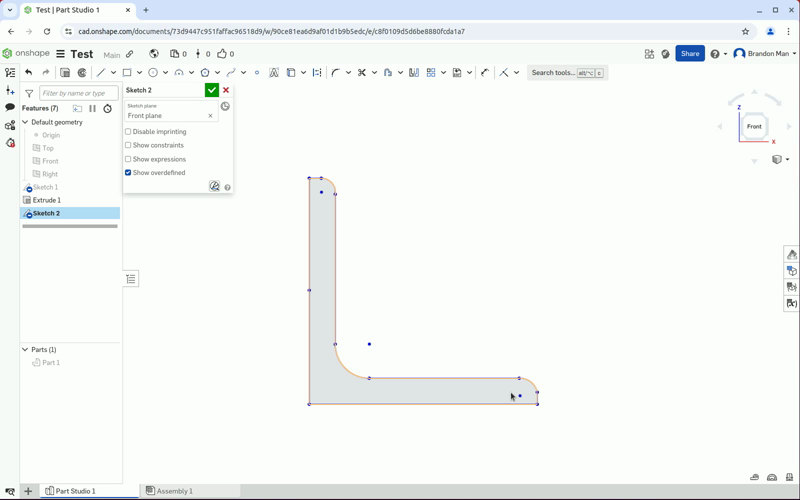
scroll(6)
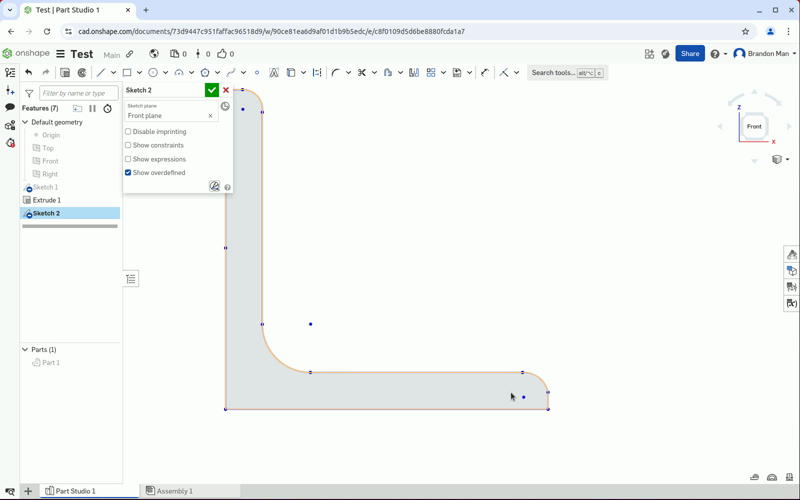
scroll(6)
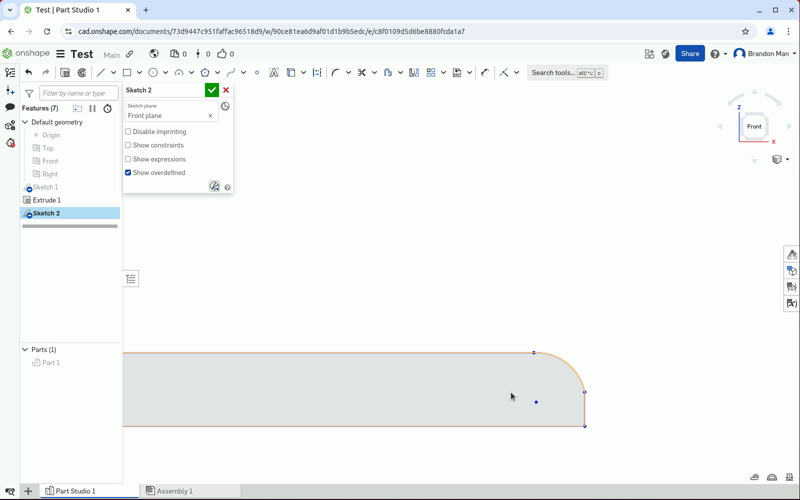
click(511, 392)
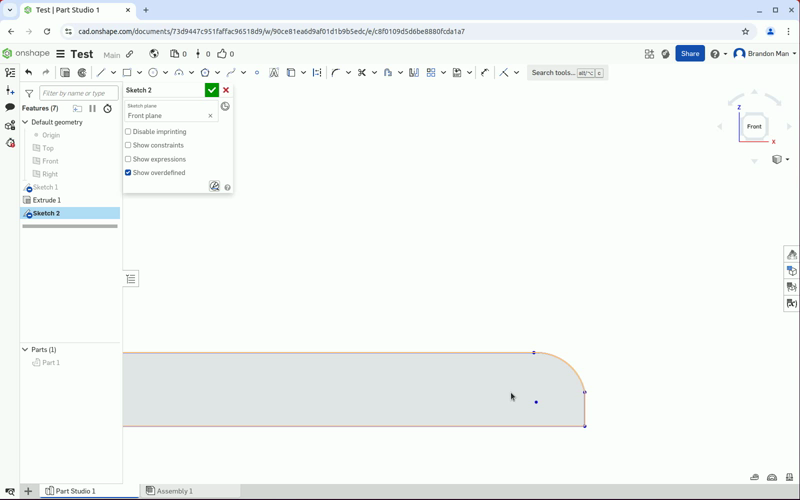
scroll(-6)
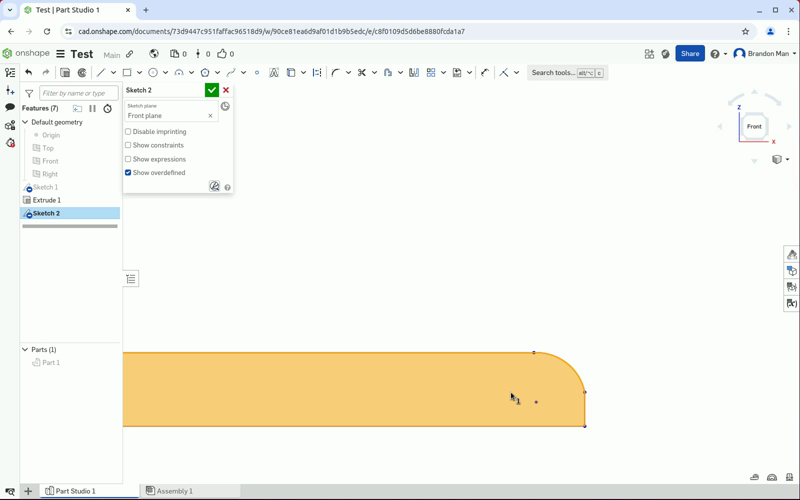
scroll(-6)
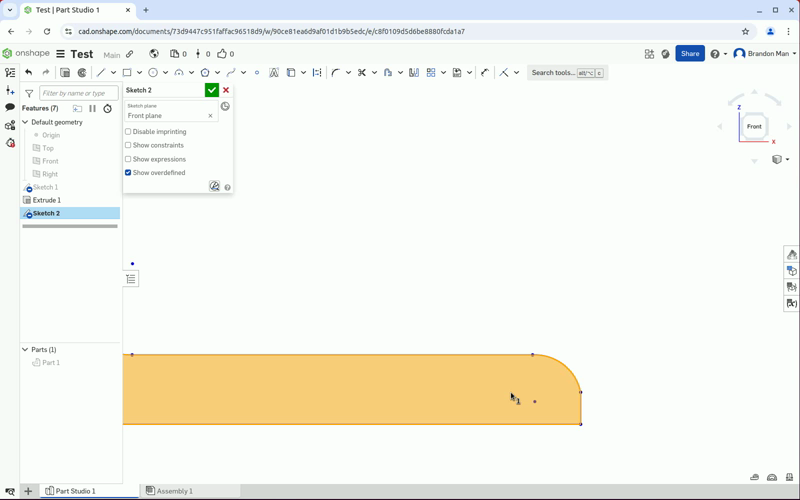
scroll(-6)
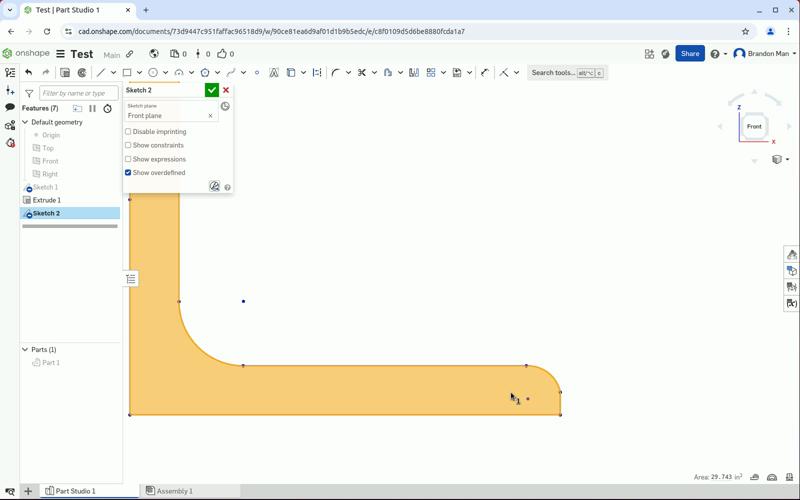
scroll(-6)
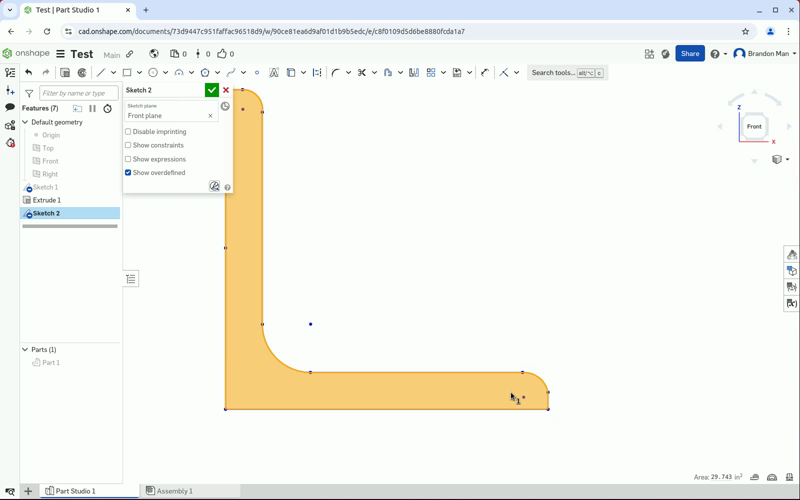
scroll(-6)
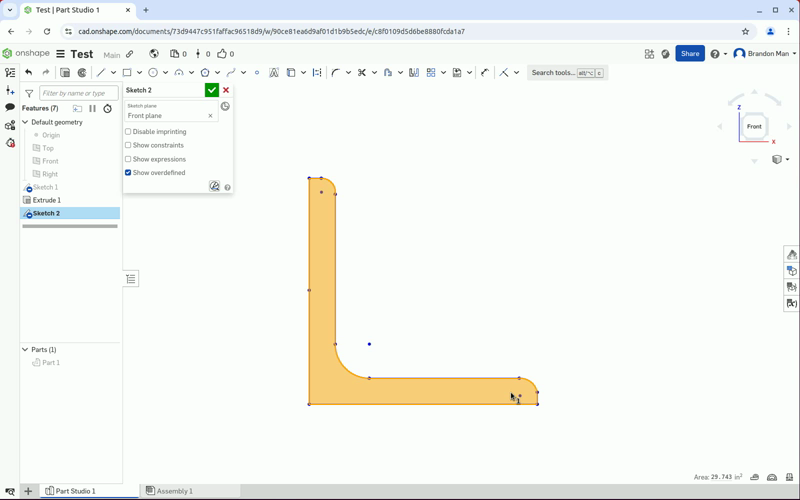
scroll(-6)
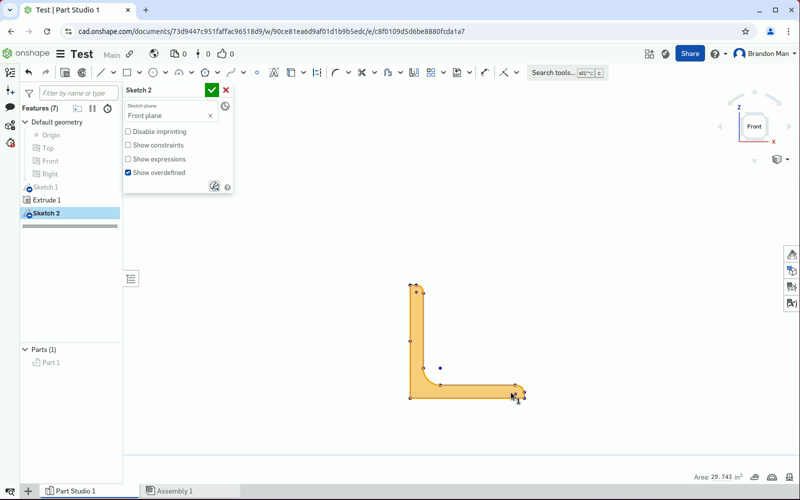
scroll(-6)
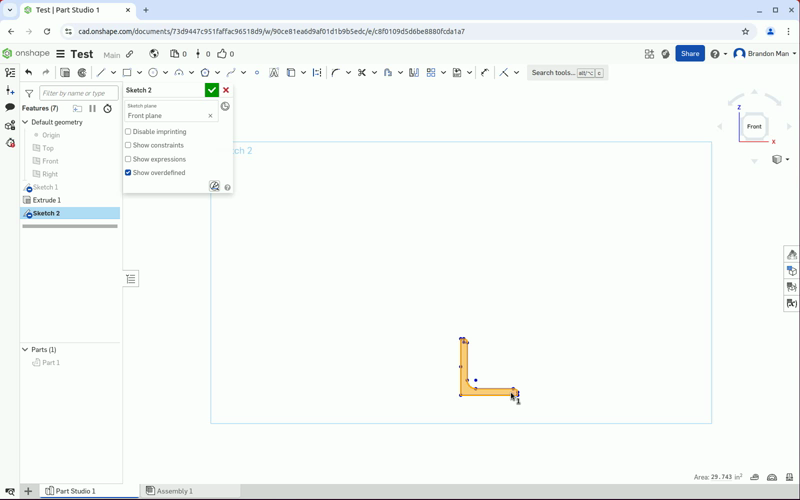
mouse_move(73, 352)
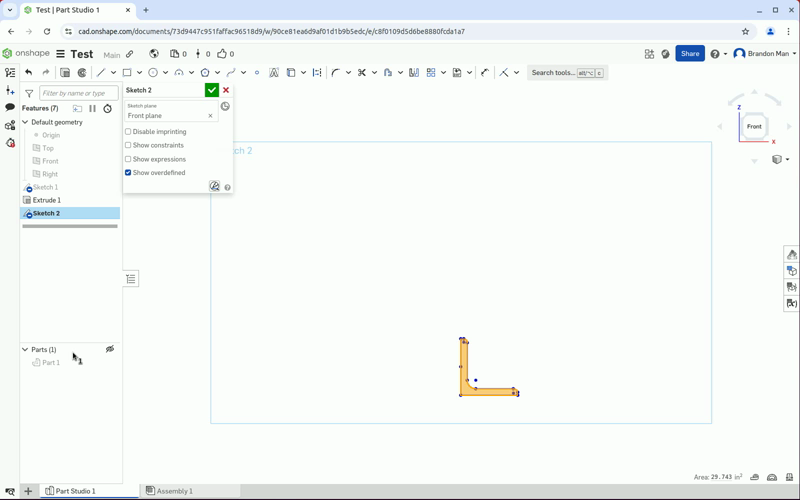
key(shift+y)
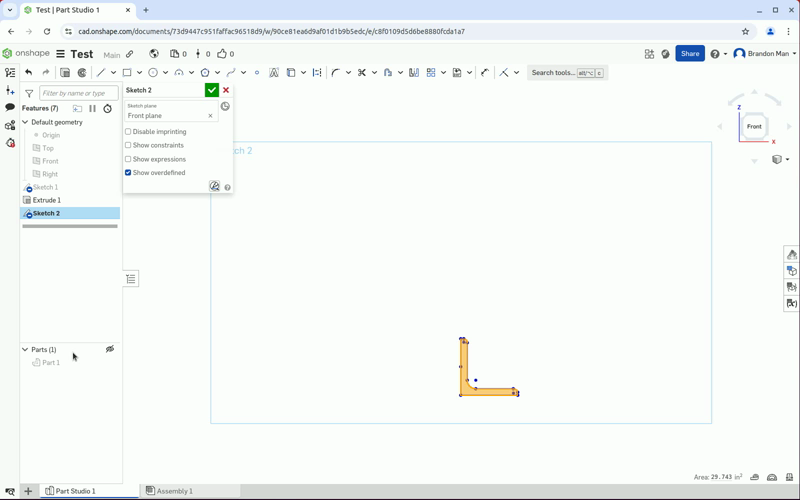
key(shift+e)
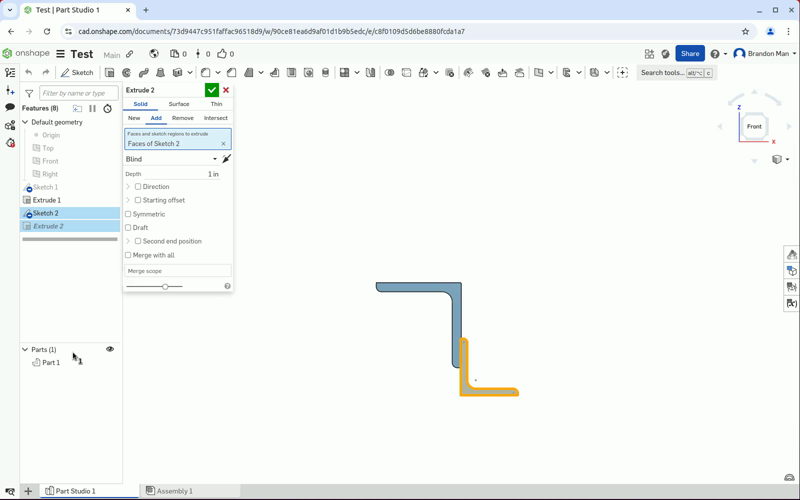
mouse_move(143, 106)
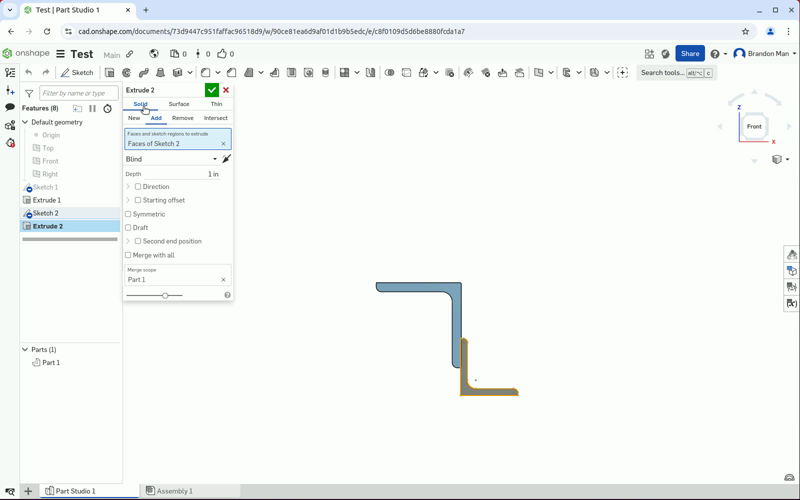
click(143, 106)
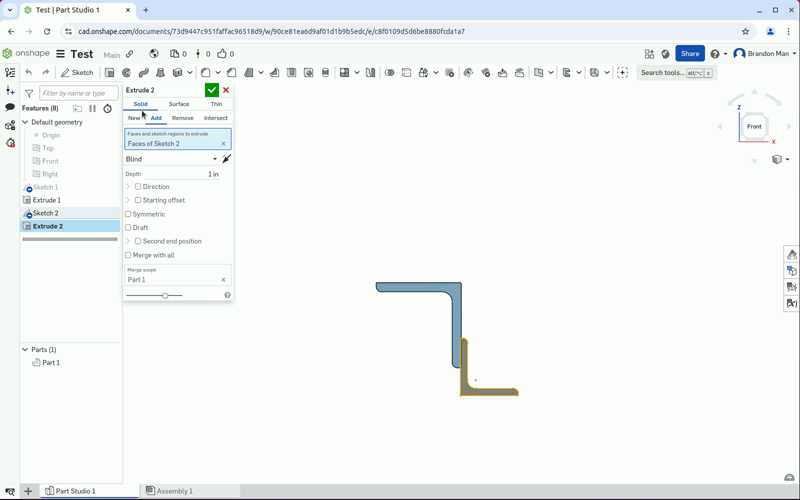
mouse_move(137, 120)
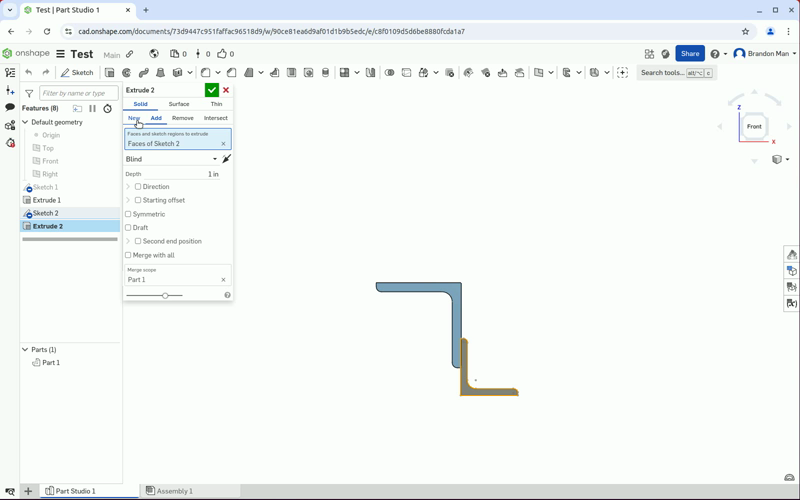
click(137, 120)
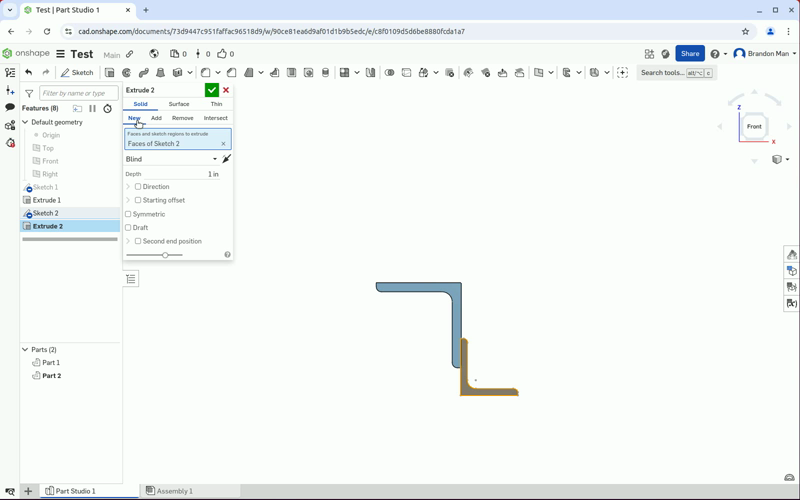
key(tab, 4)
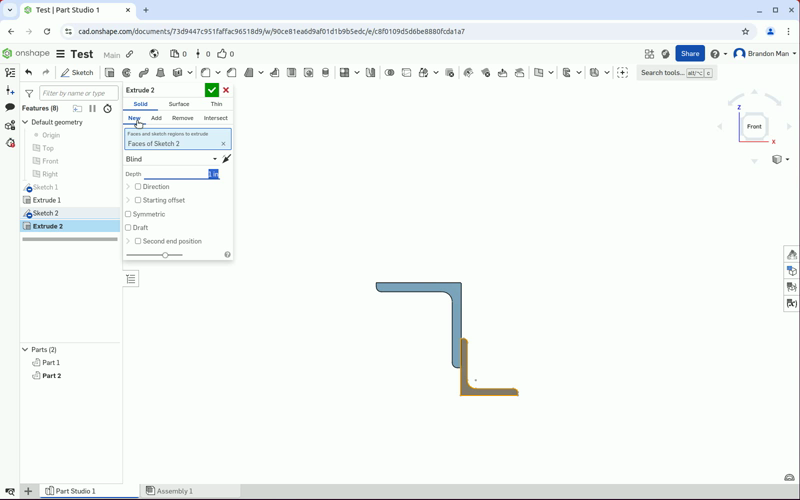
text(11.554)
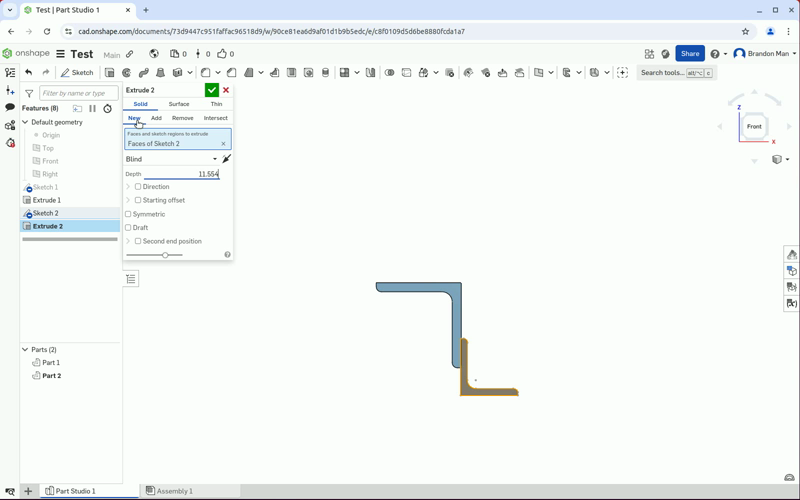
key(enter)
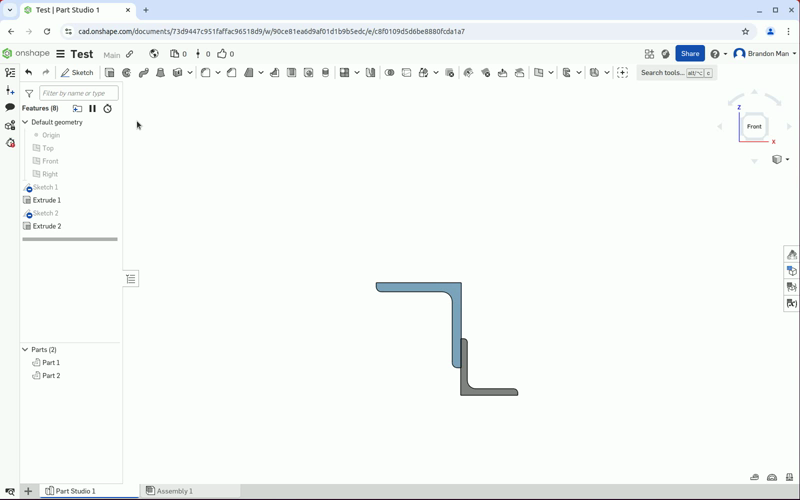
key(shift+h)
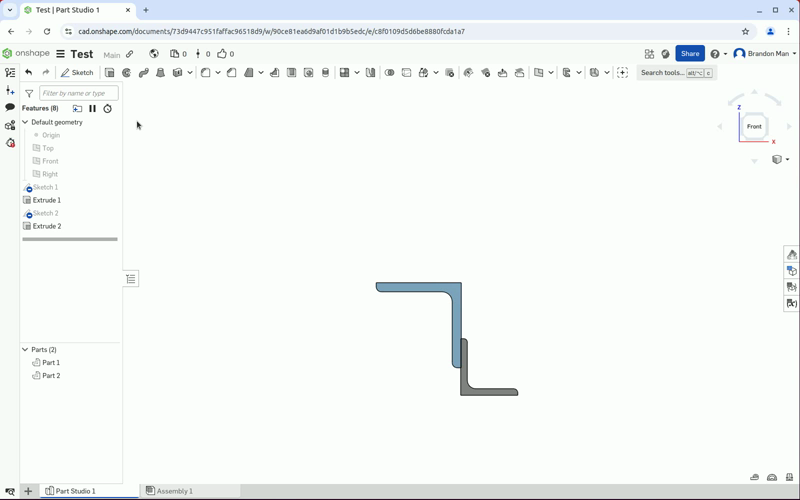
key(shift+h)
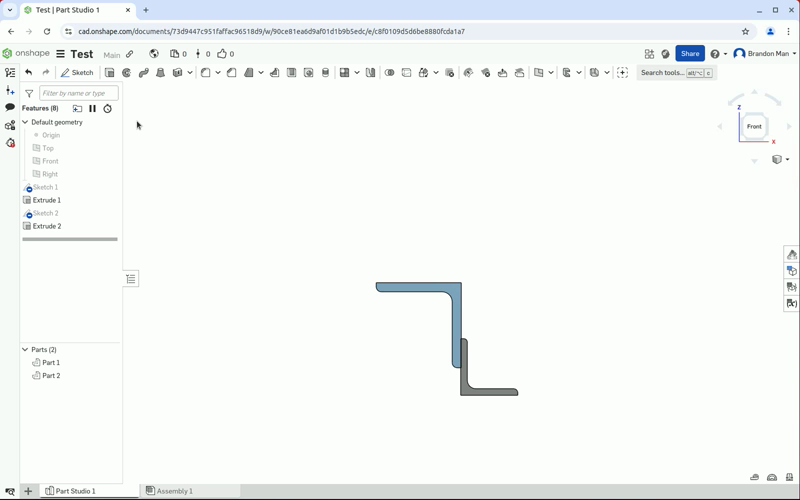
key(shift+7)
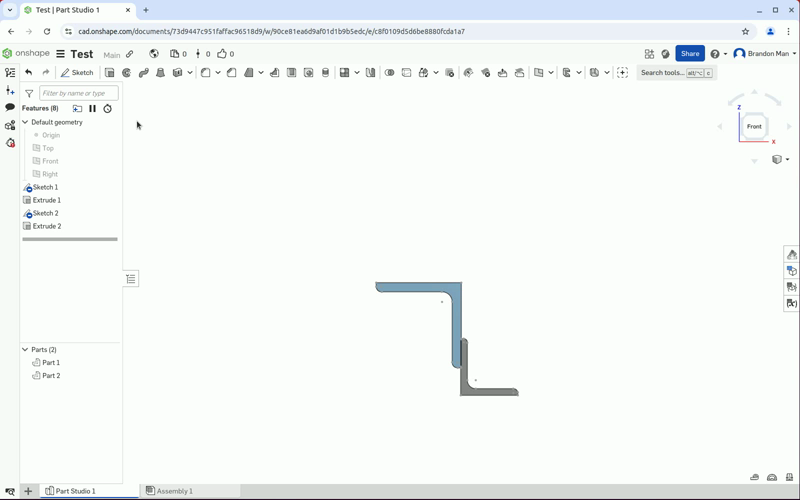
key(left, 2)
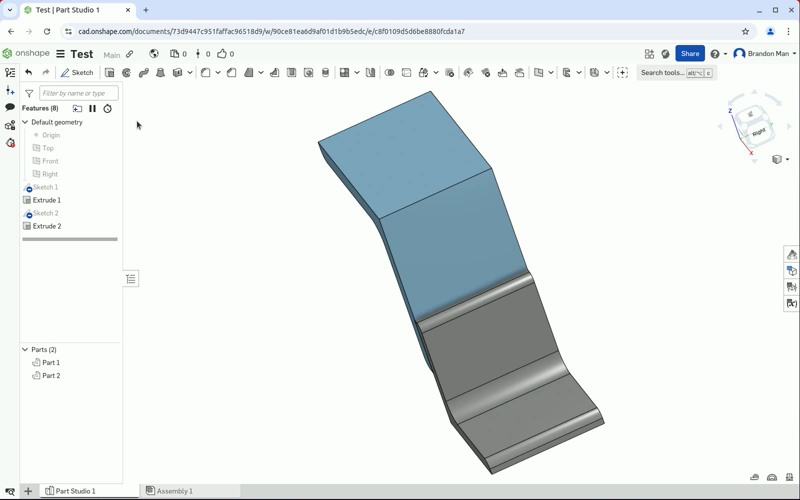
key(down, 2)
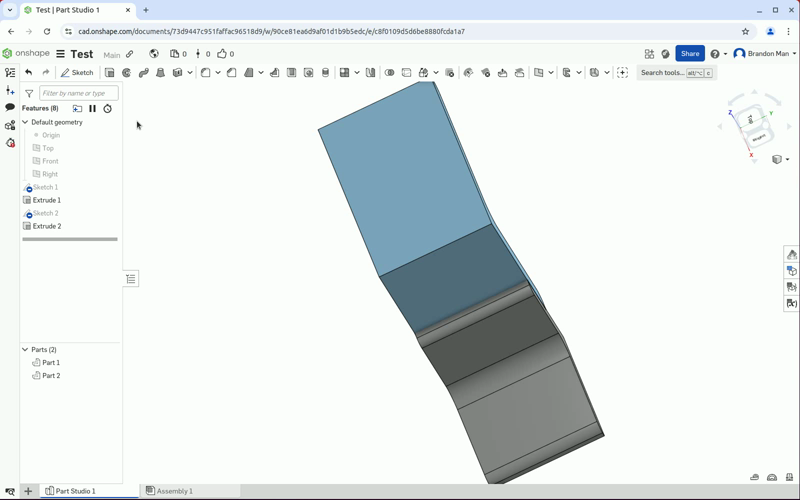
key(up, 2)
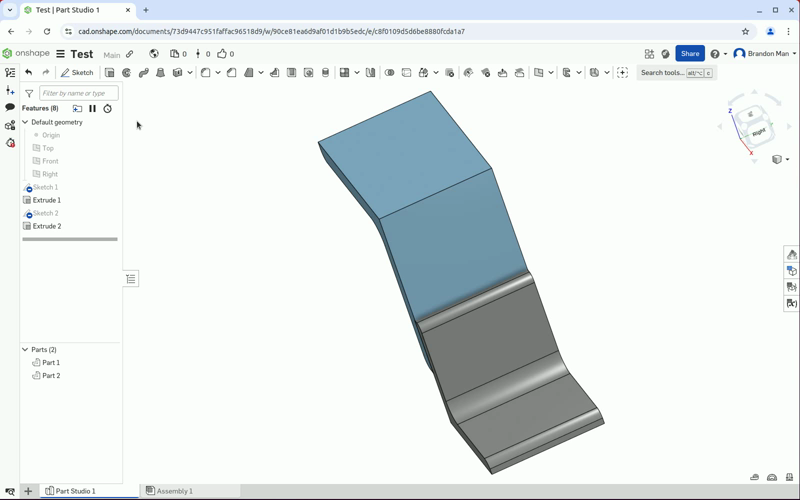
key(right, 2)
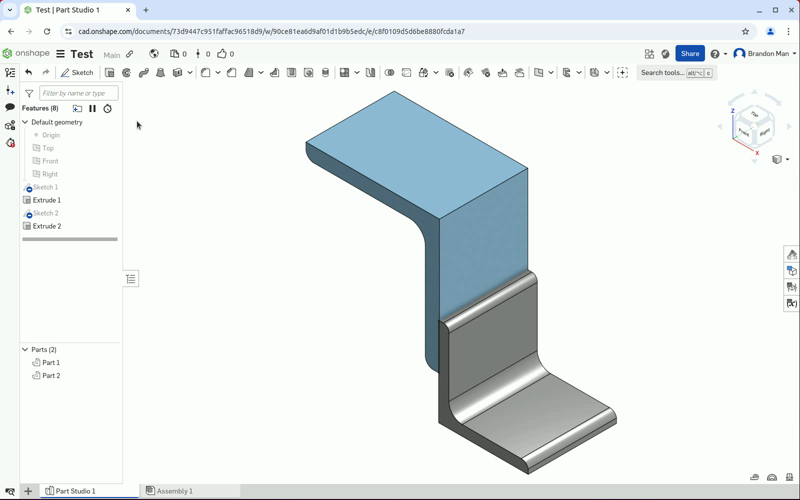
mouse_move(73, 189)
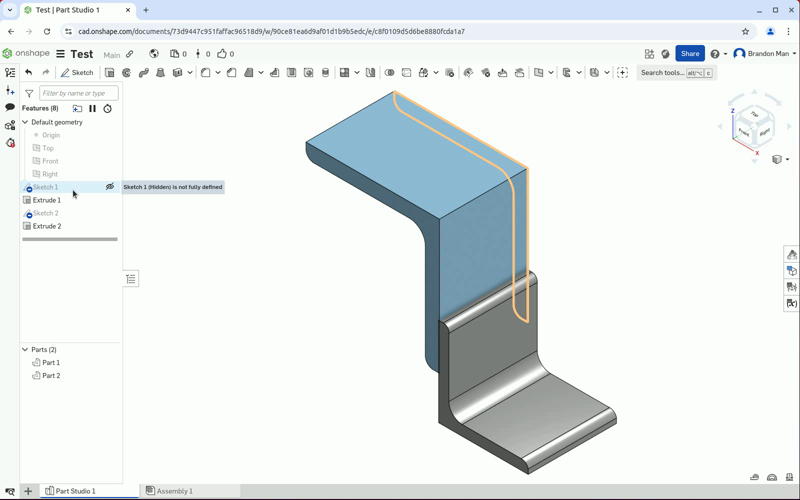
click(73, 189)